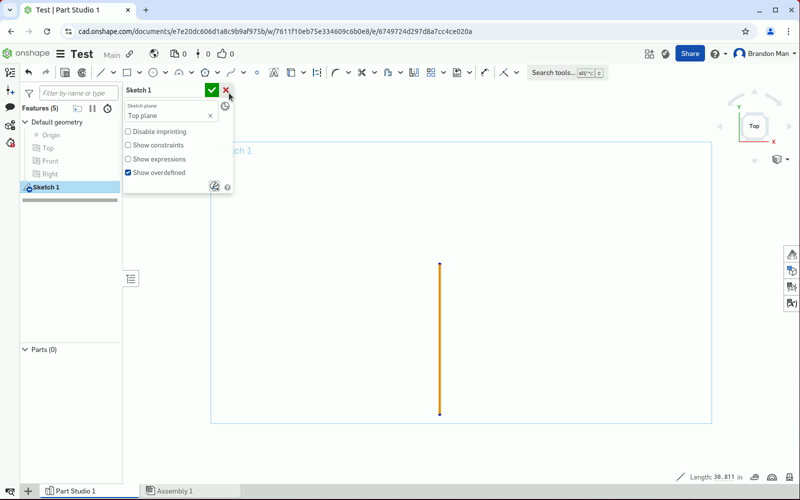
key(shift+h)
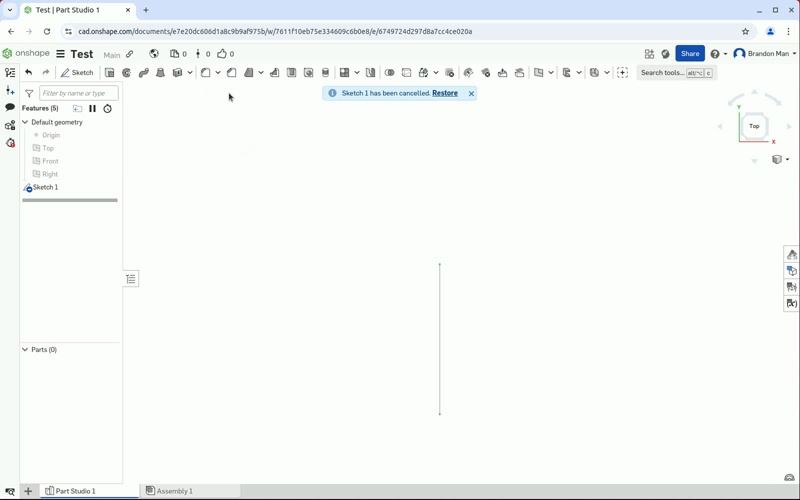
key(shift+s)
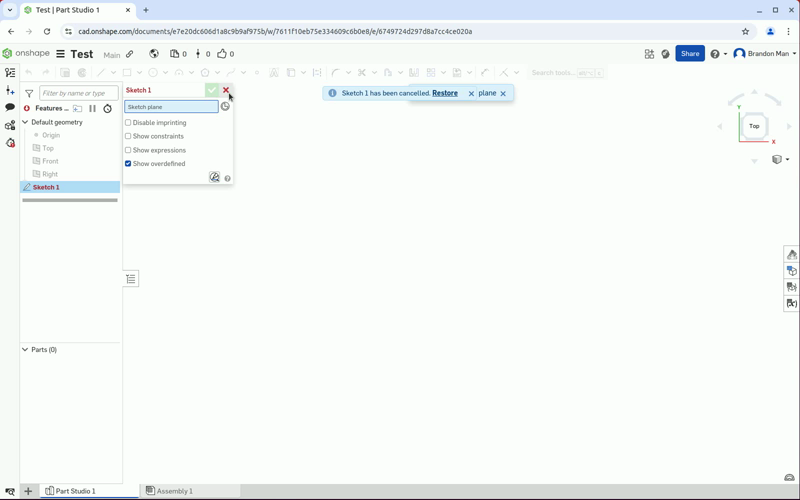
mouse_move(73, 150)
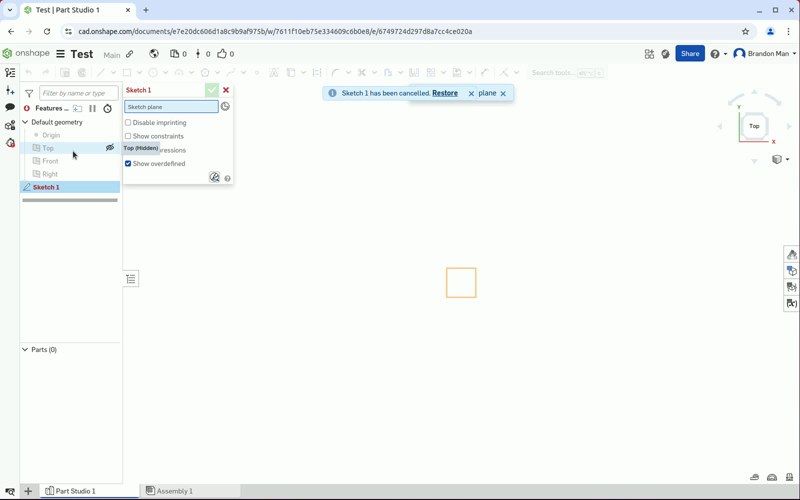
click(73, 150)
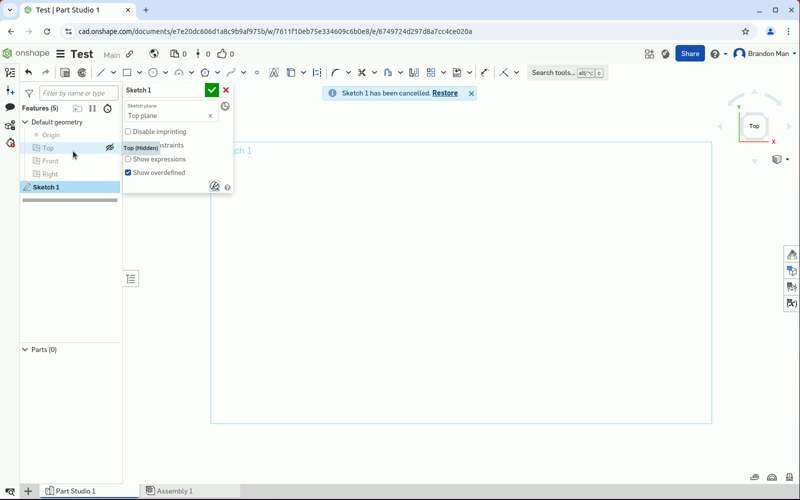
mouse_move(73, 352)
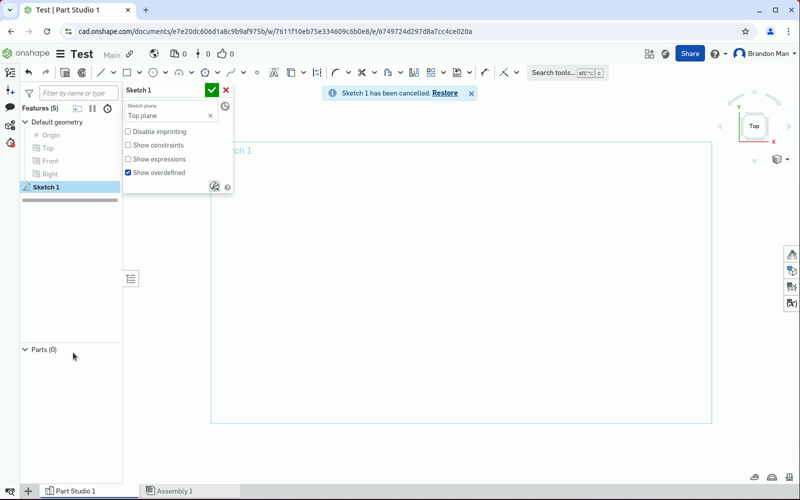
key(y)
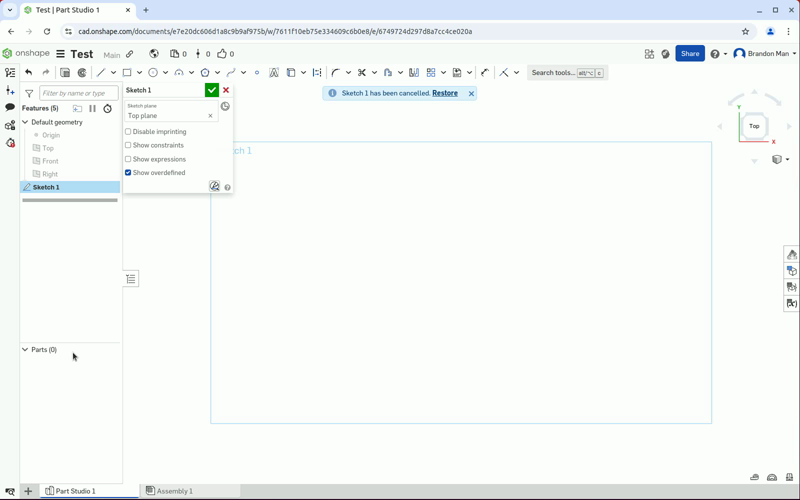
key(l)
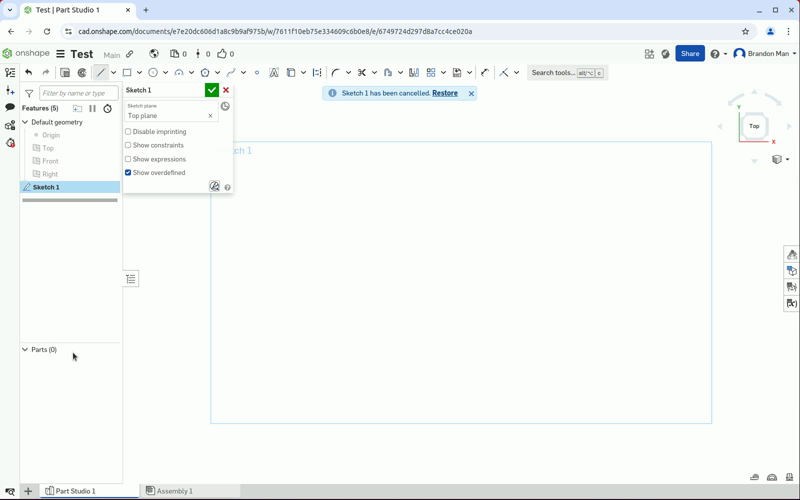
key_down(shift)
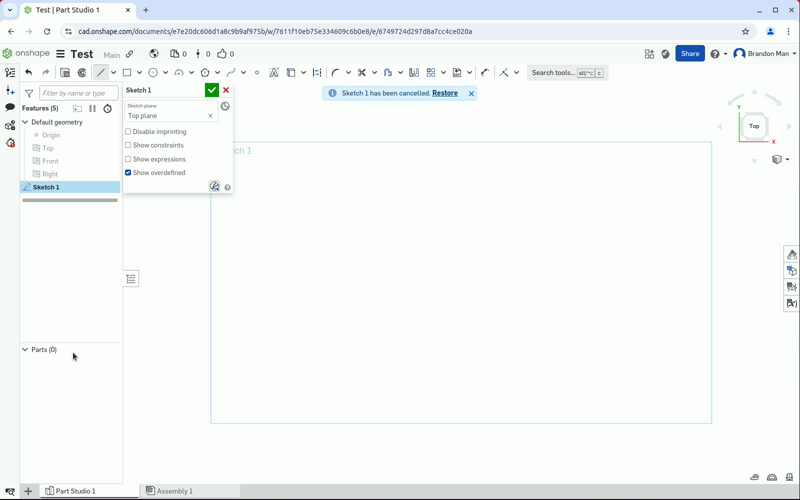
mouse_move(366, 341)
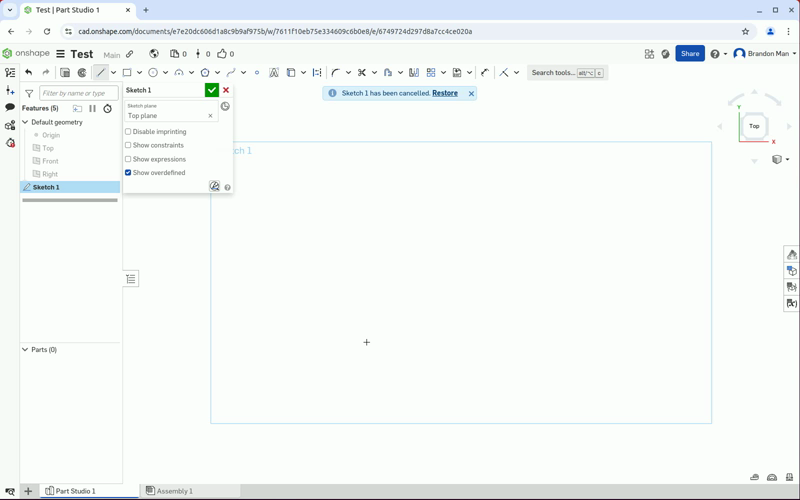
click(366, 341)
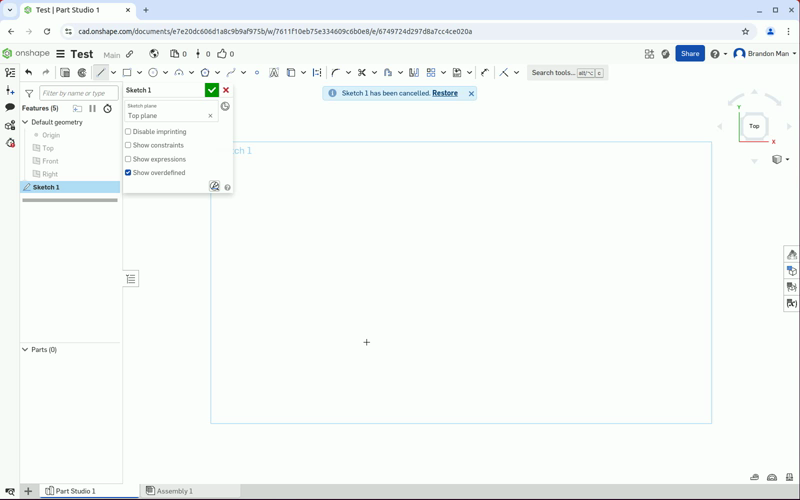
key_up(shift)
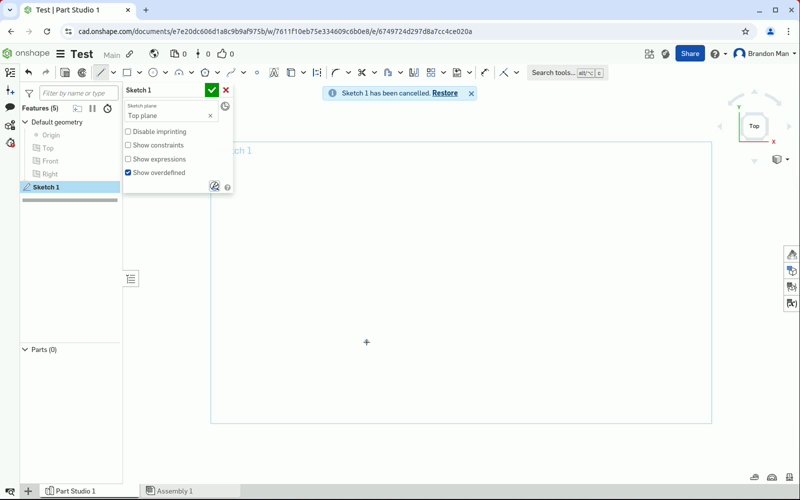
key_down(shift)
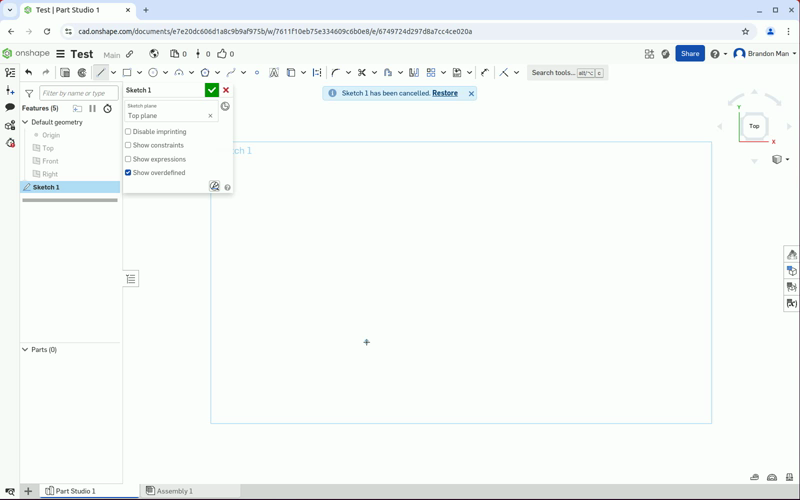
mouse_move(448, 341)
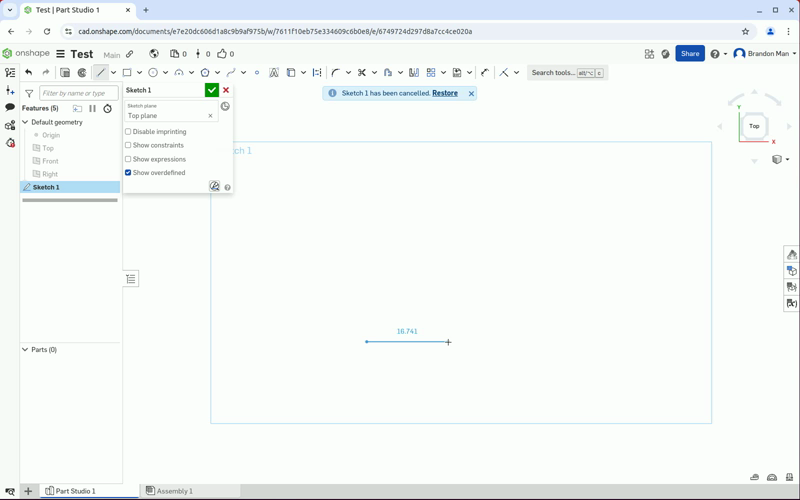
click(448, 341)
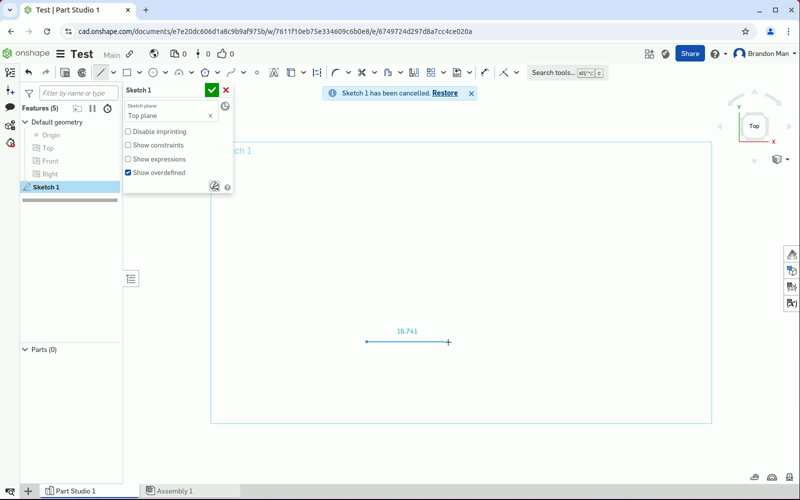
key_up(shift)
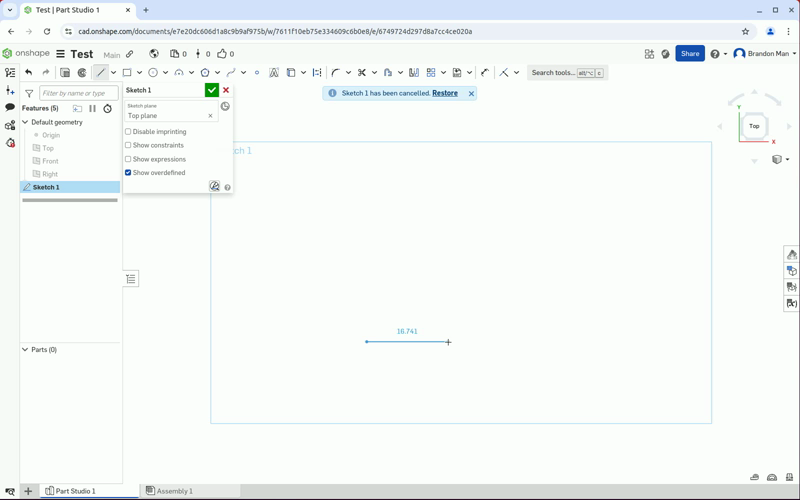
key_down(shift)
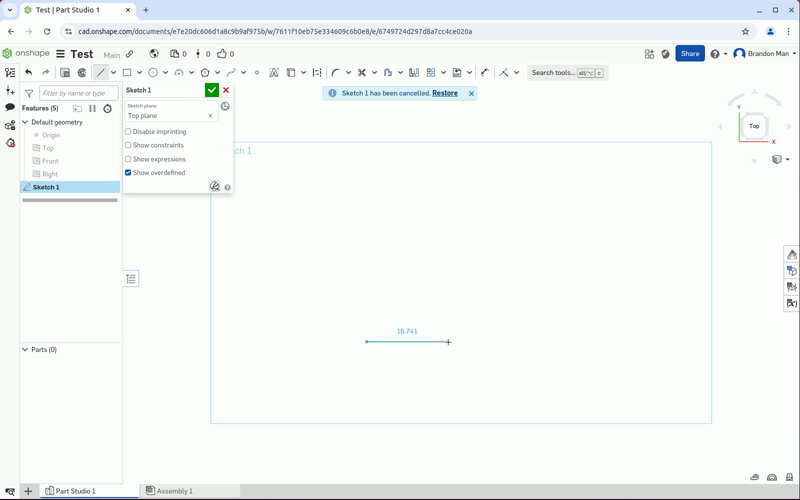
mouse_move(448, 249)
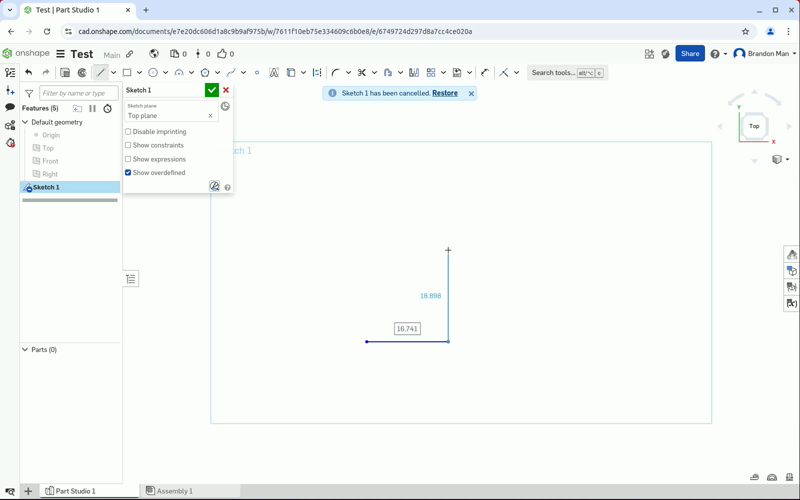
click(448, 249)
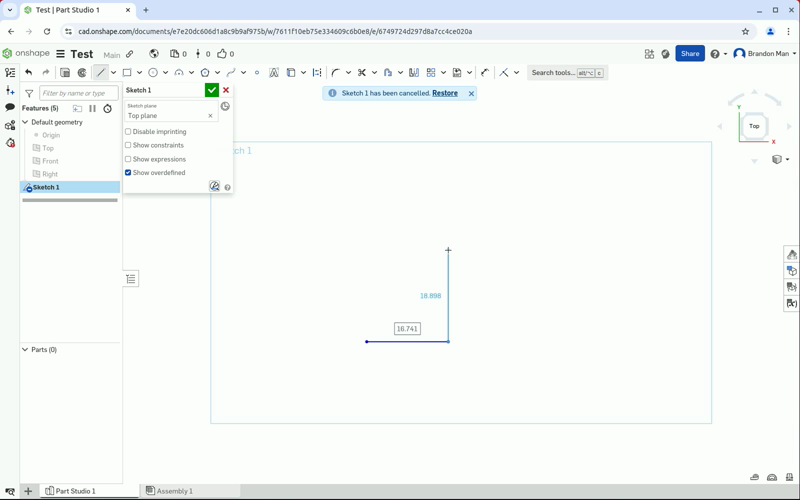
key_up(shift)
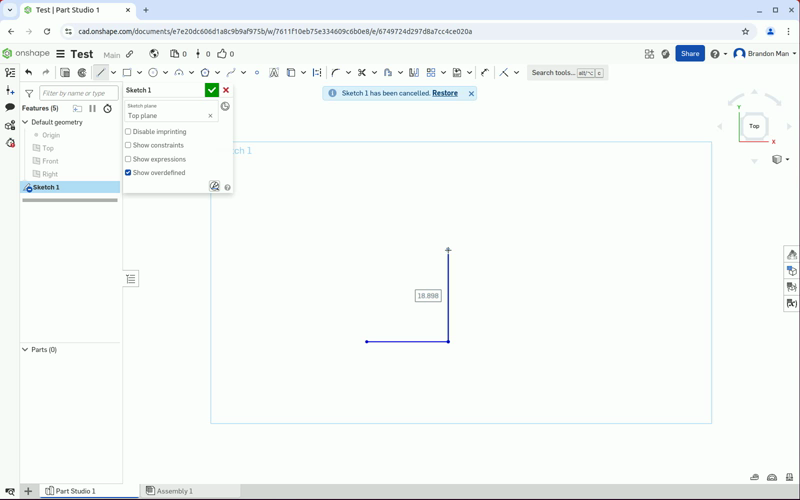
key_down(shift)
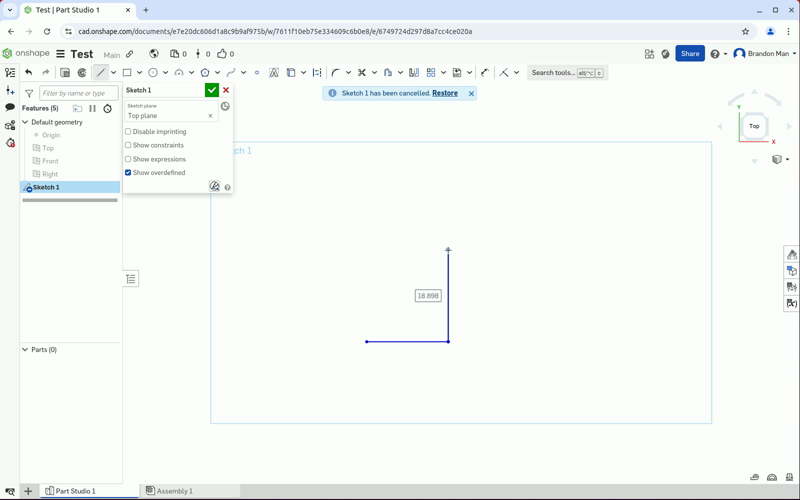
mouse_move(366, 249)
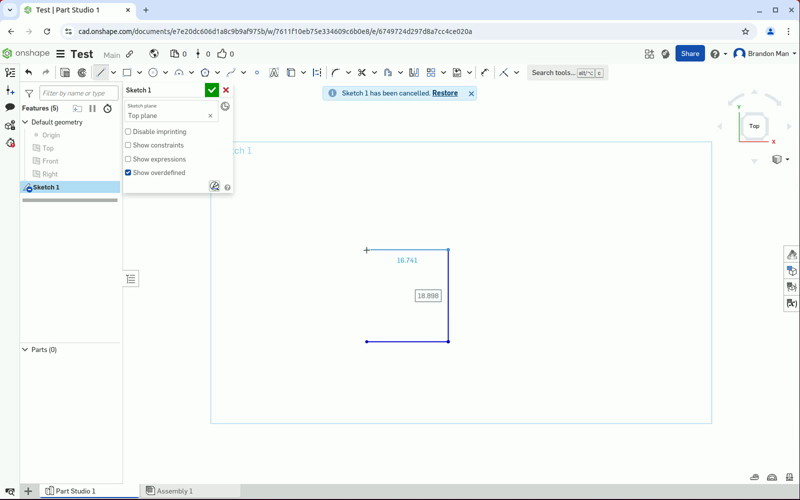
click(366, 249)
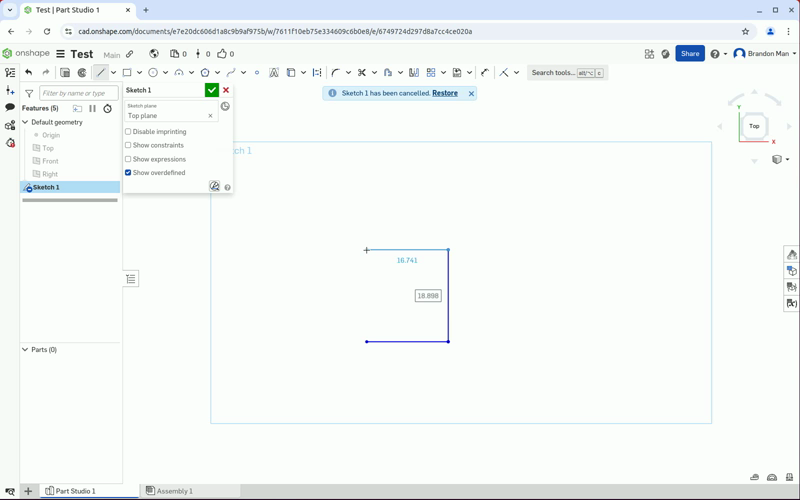
key_up(shift)
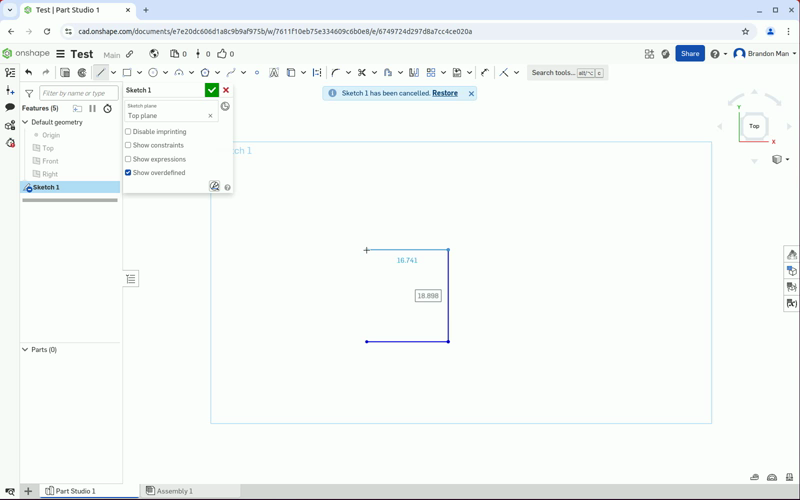
key_down(shift)
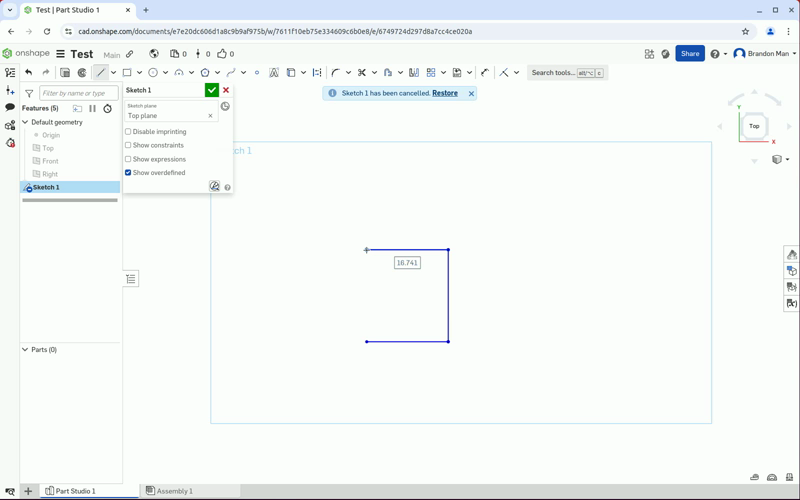
mouse_move(366, 341)
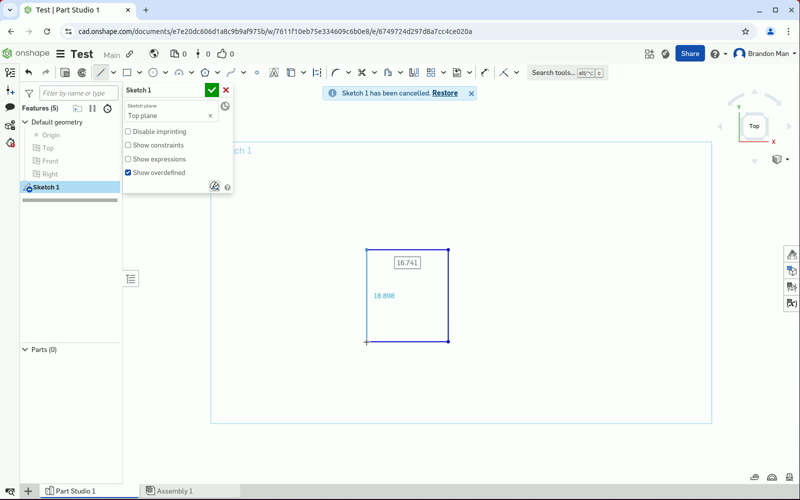
key_up(shift)
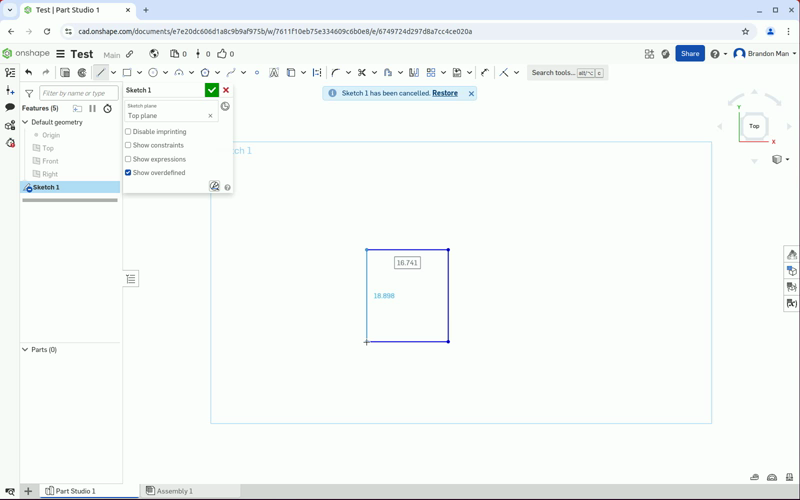
click(366, 341)
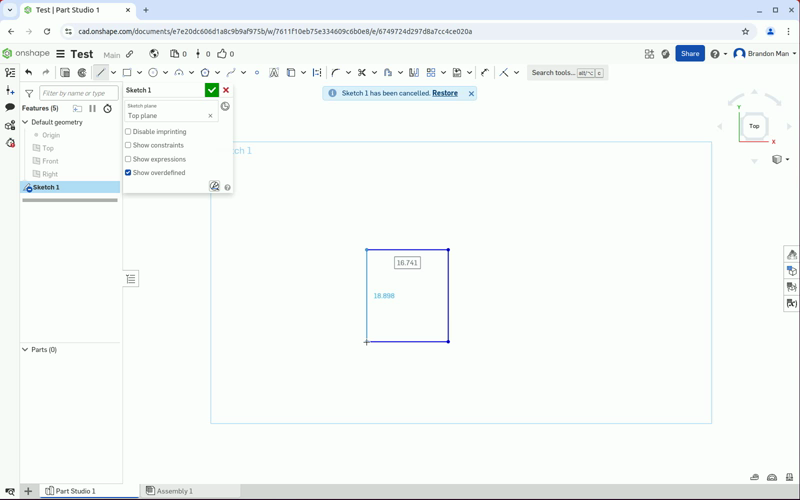
key(esc)
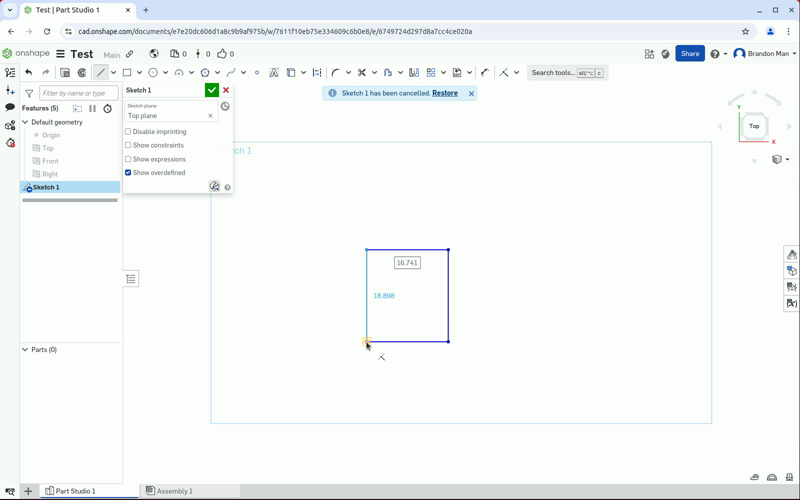
mouse_move(394, 329)
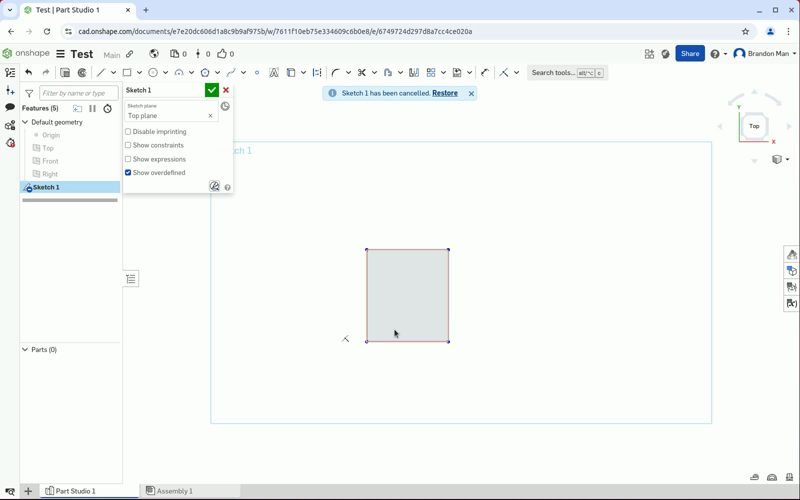
click(394, 329)
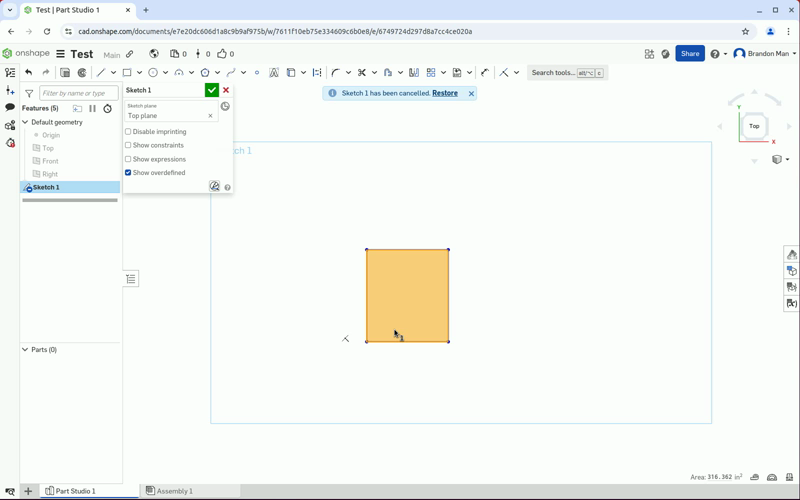
mouse_move(73, 352)
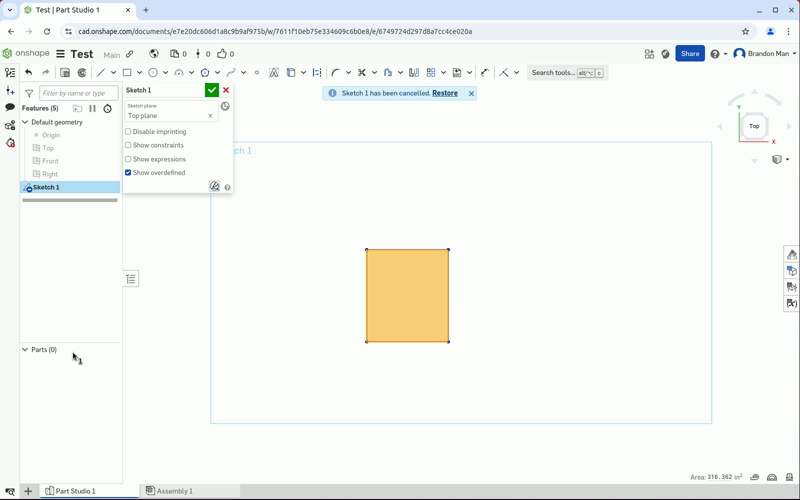
key(shift+y)
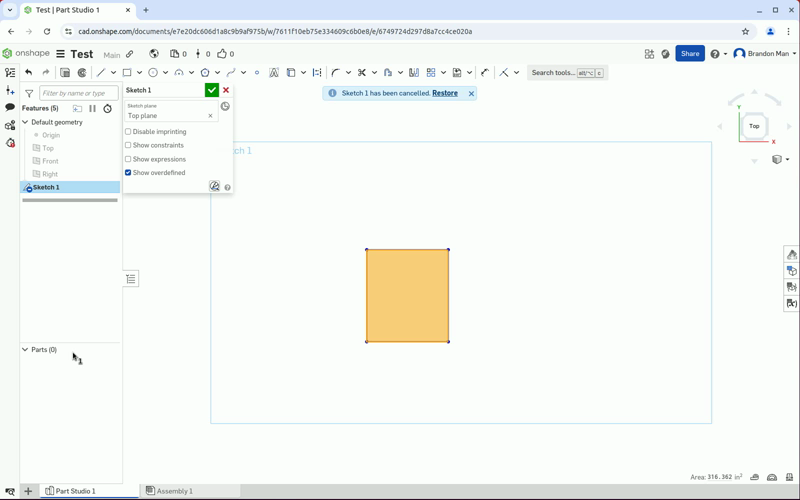
key(shift+e)
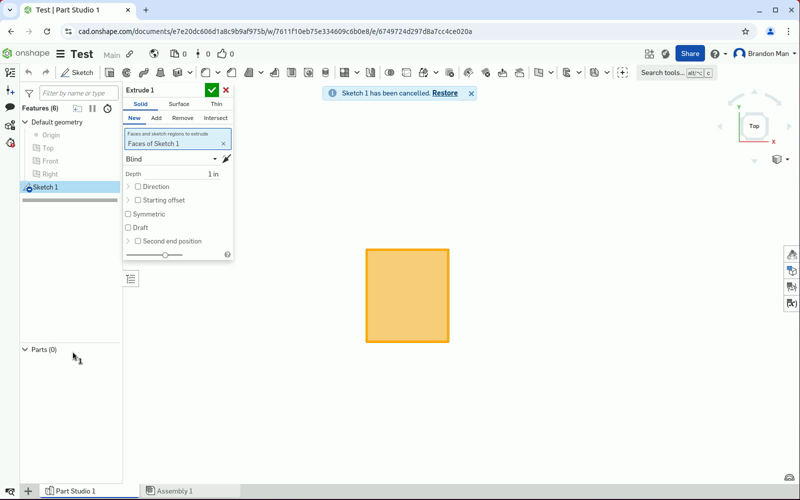
mouse_move(143, 106)
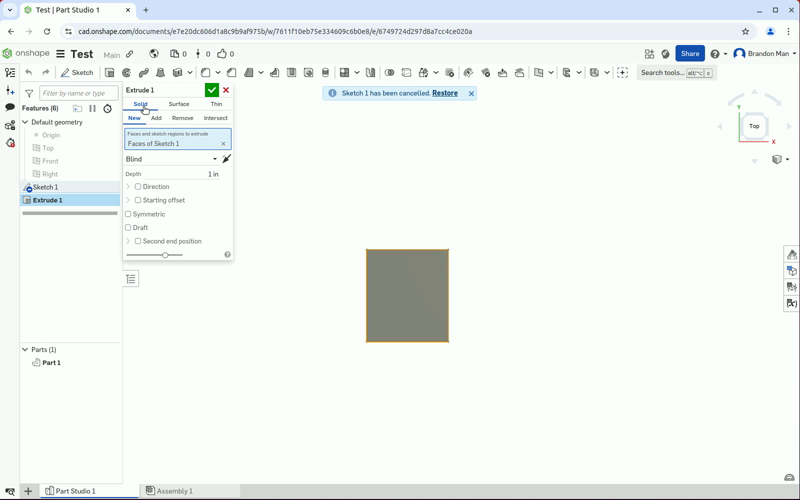
click(143, 106)
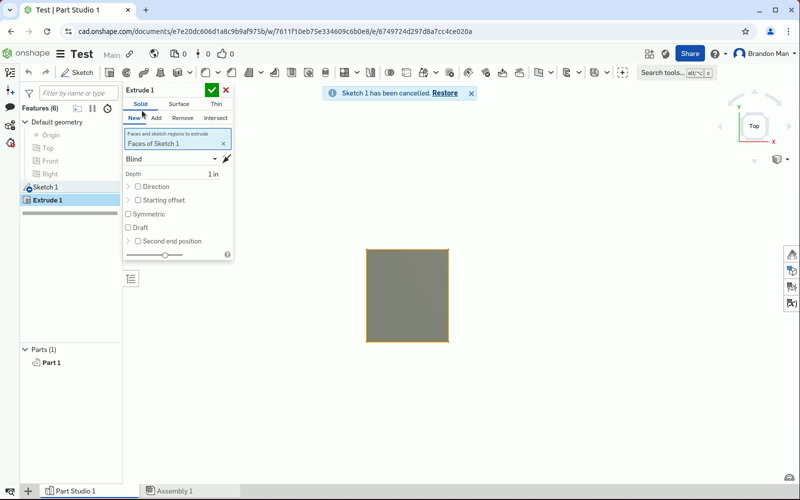
mouse_move(137, 120)
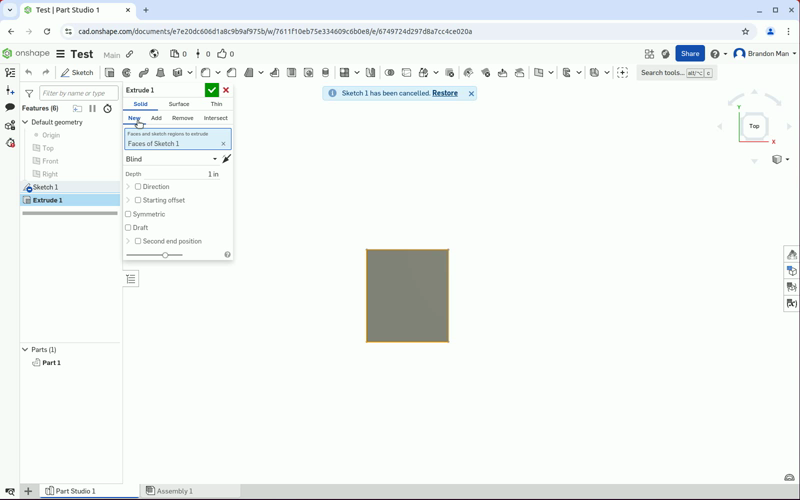
click(137, 120)
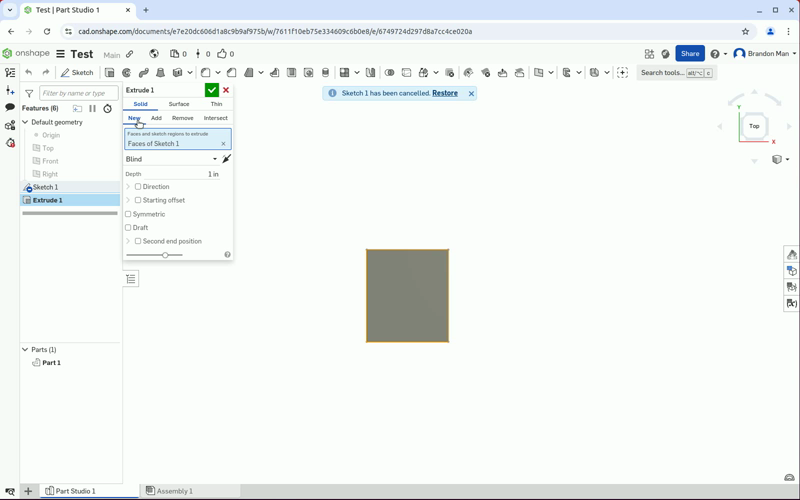
key(tab, 4)
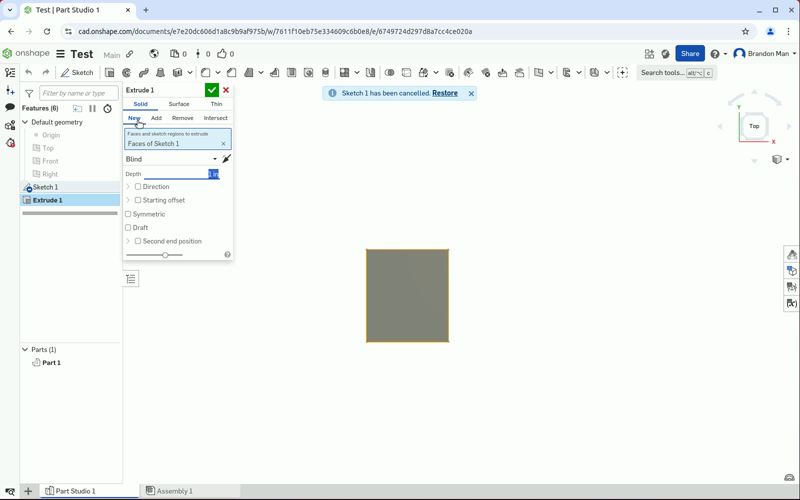
text(4.814)
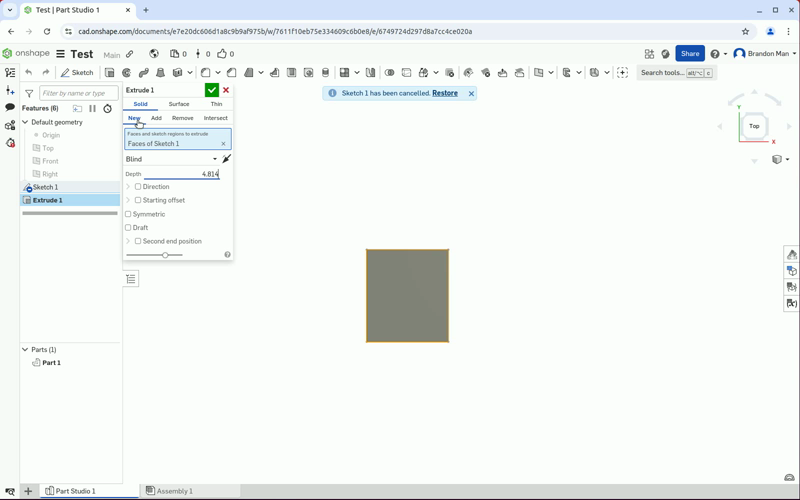
key(enter)
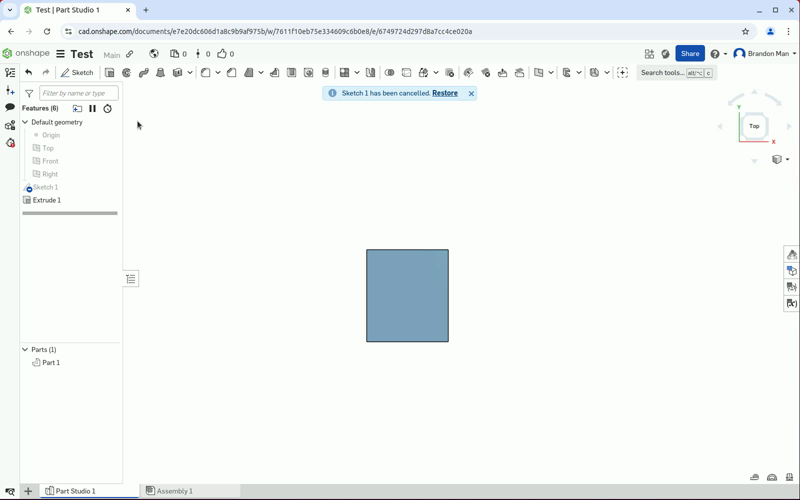
key(shift+h)
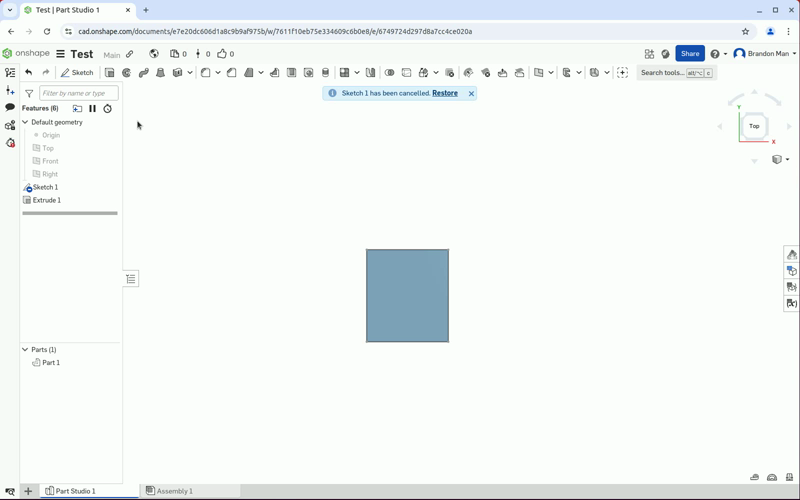
key(shift+h)
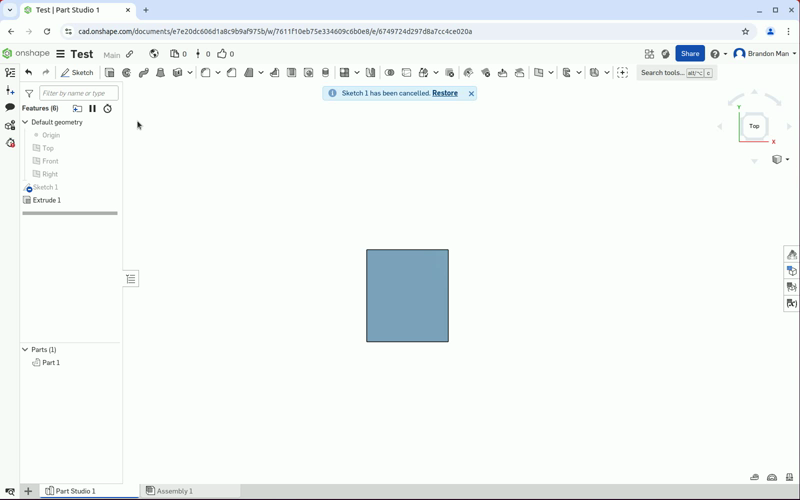
mouse_move(73, 189)
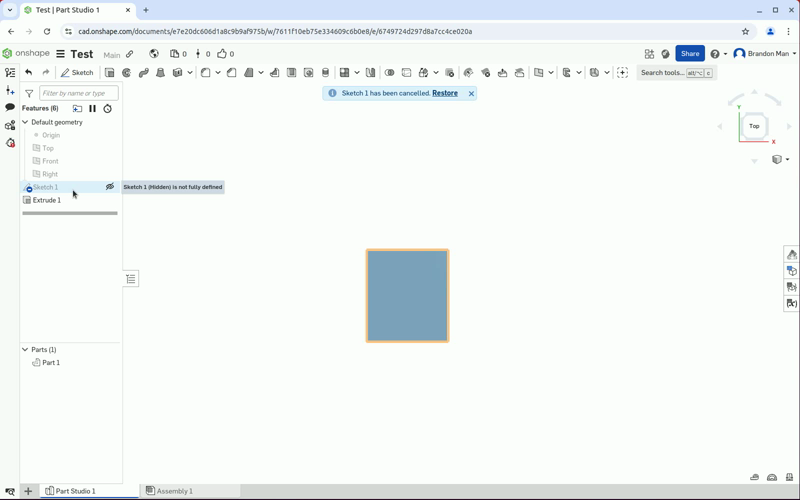
click(73, 189)
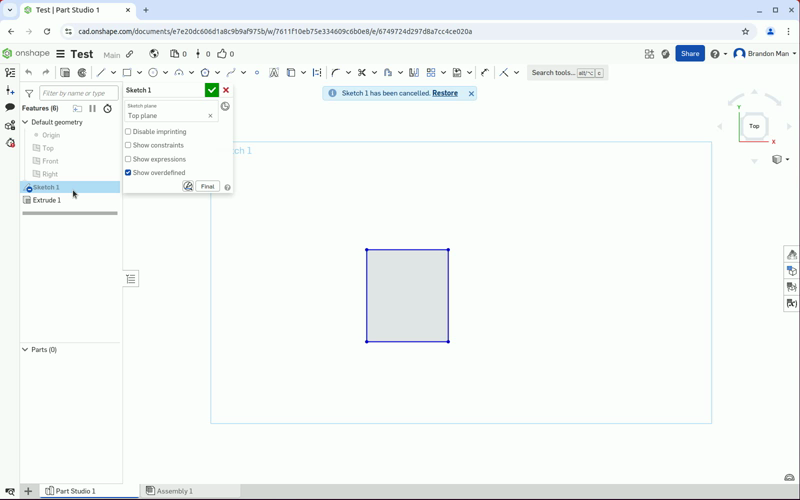
mouse_move(229, 92)
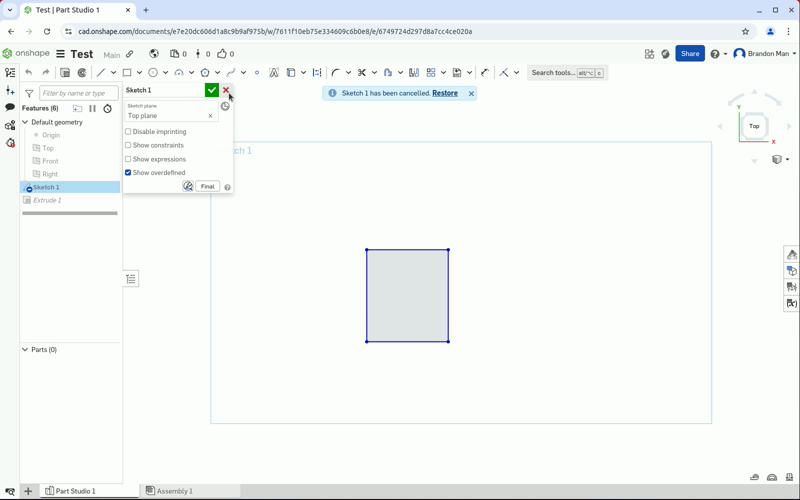
click(229, 92)
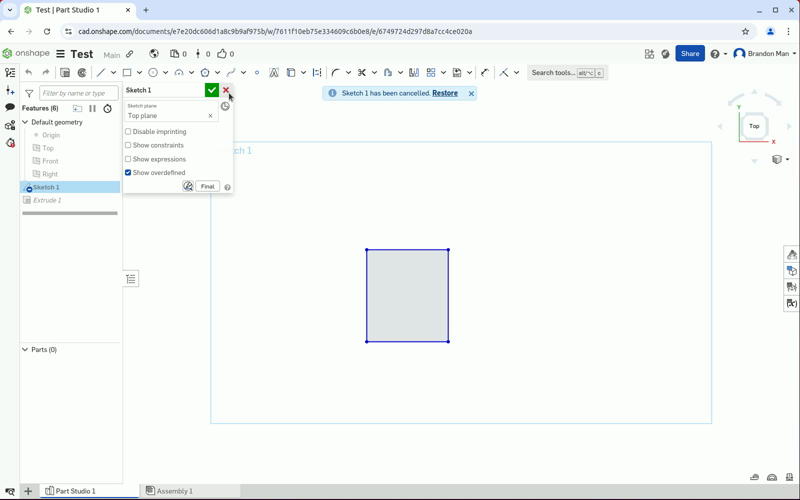
key(shift+s)
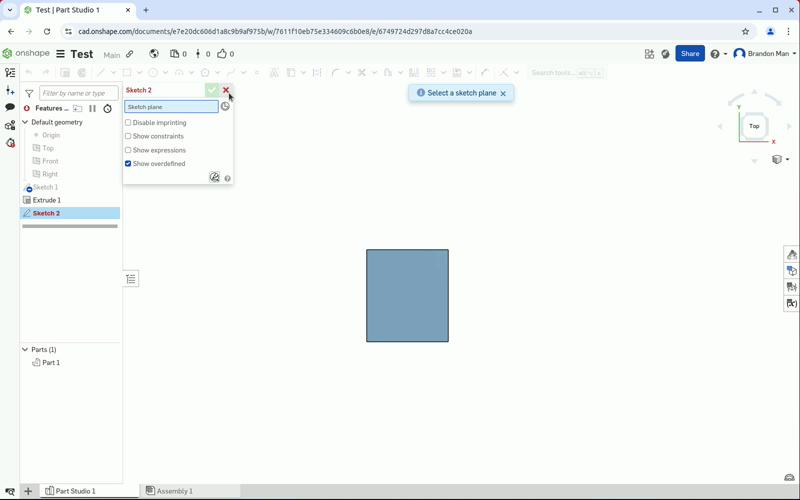
mouse_move(73, 150)
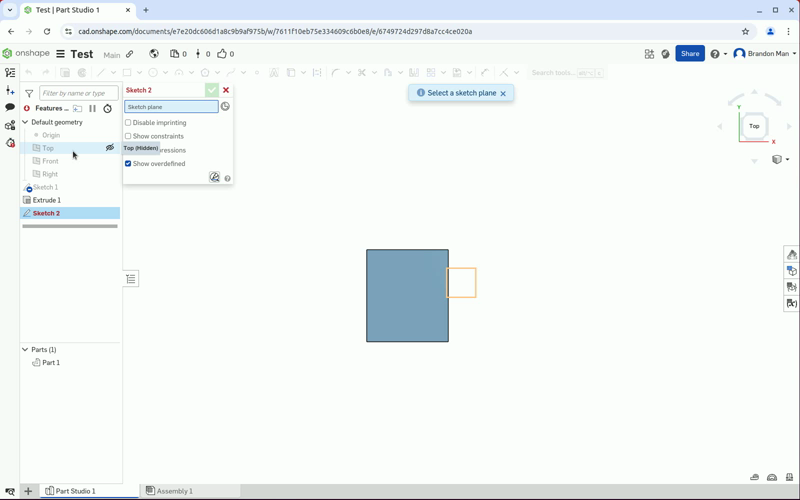
click(73, 150)
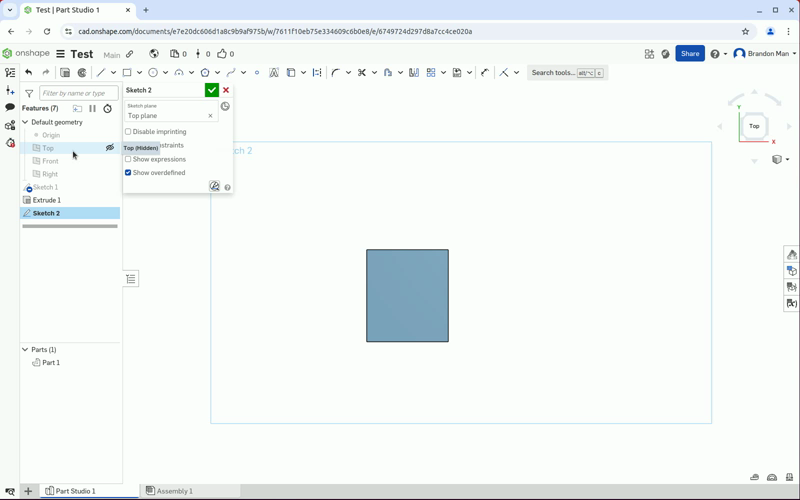
mouse_move(73, 352)
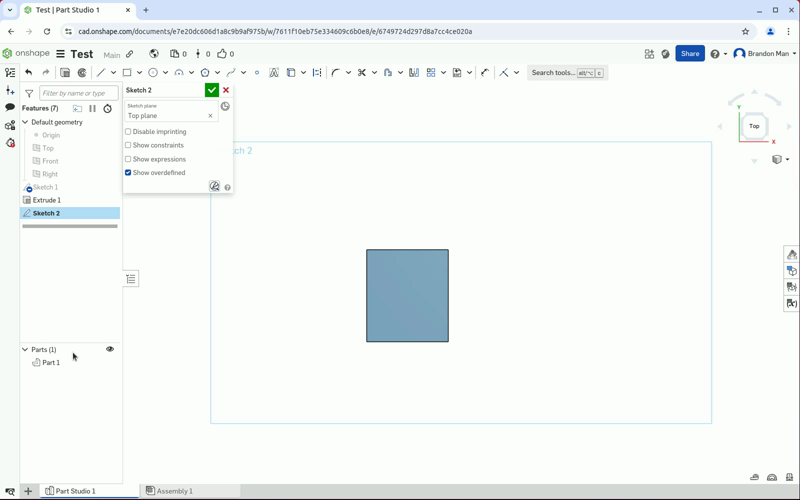
key(y)
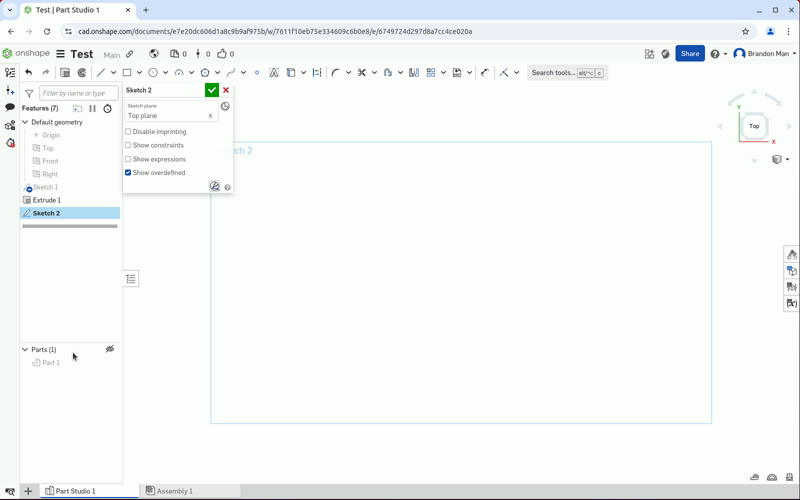
key(l)
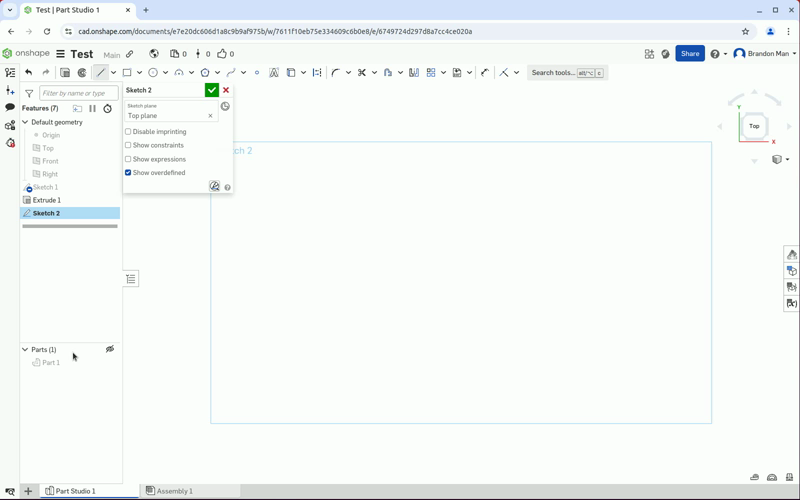
key_down(shift)
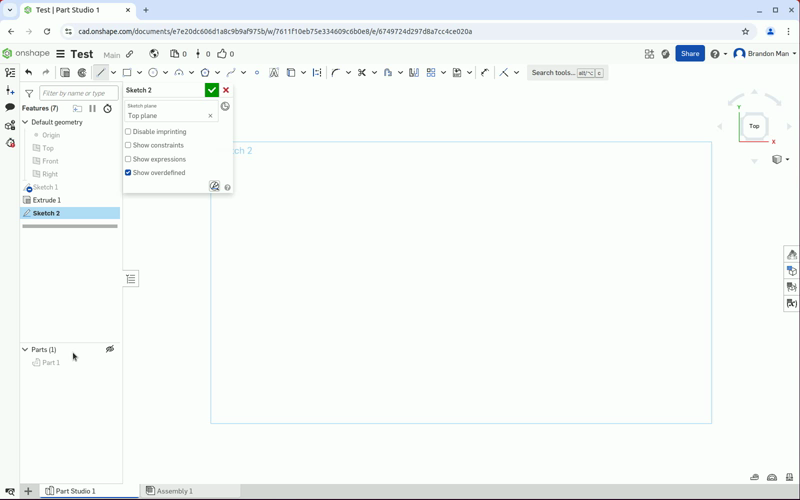
mouse_move(492, 341)
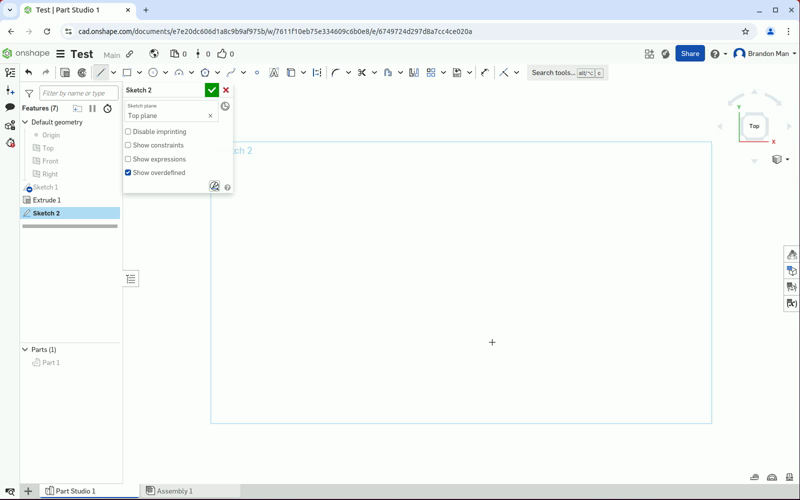
click(492, 341)
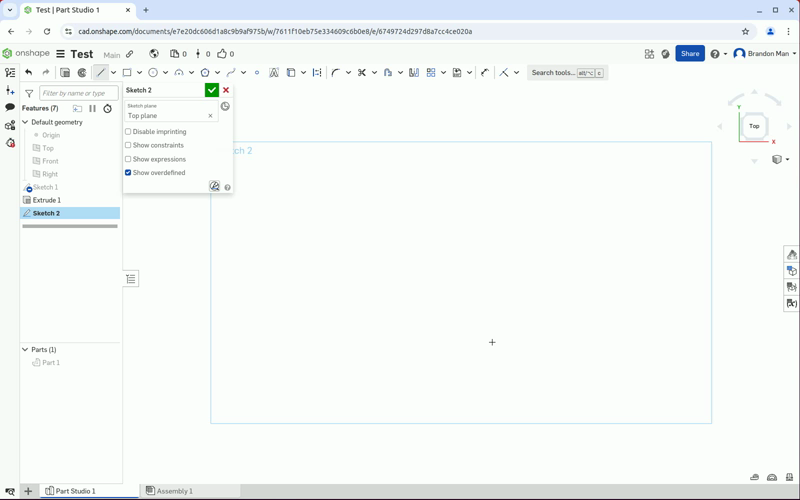
key_up(shift)
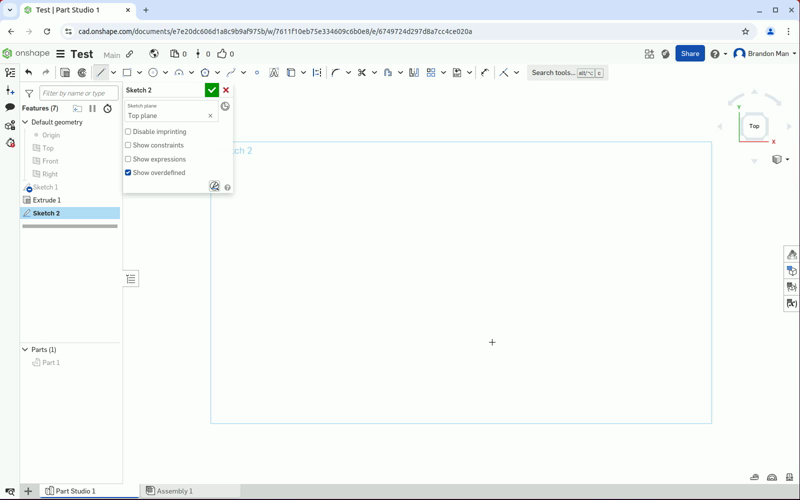
key_down(shift)
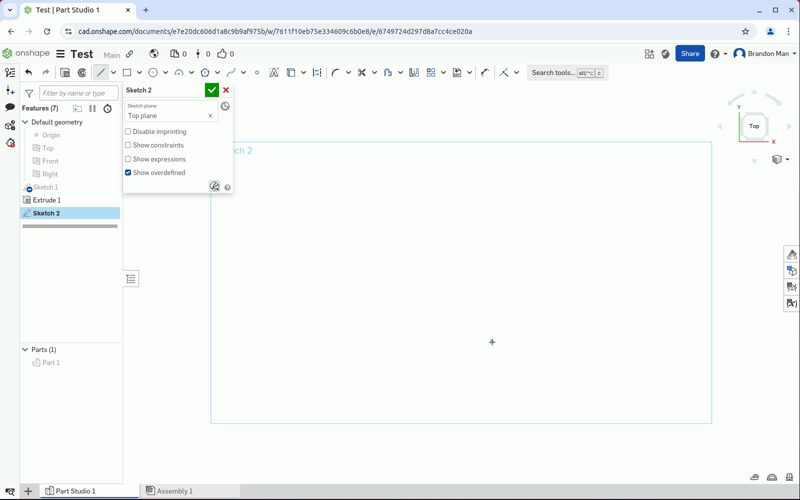
mouse_move(572, 341)
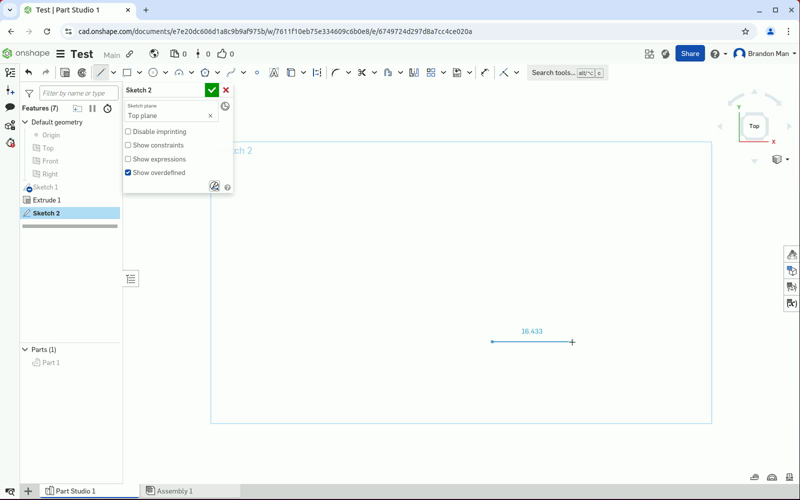
click(572, 341)
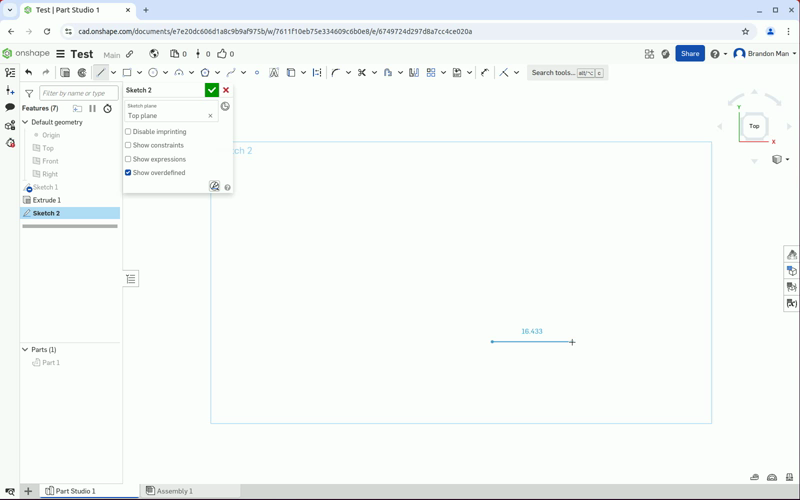
key_up(shift)
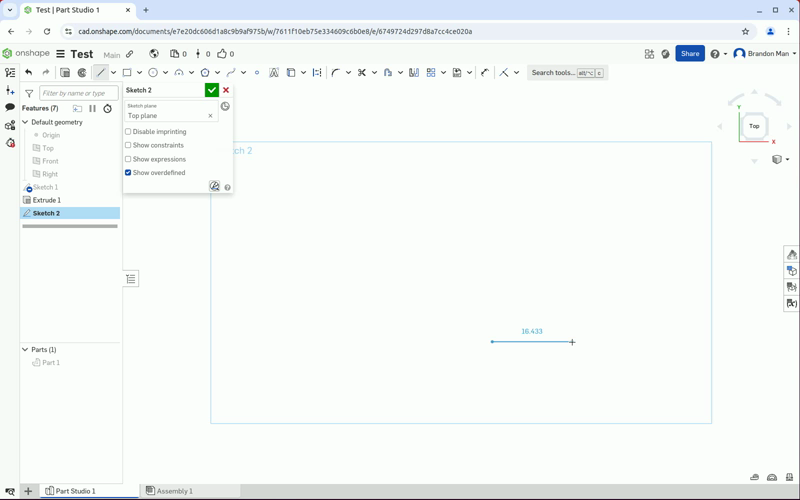
key_down(shift)
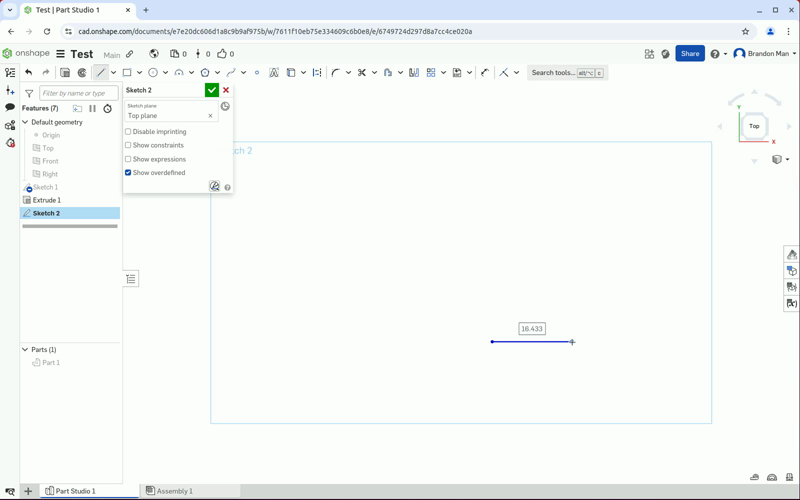
mouse_move(572, 203)
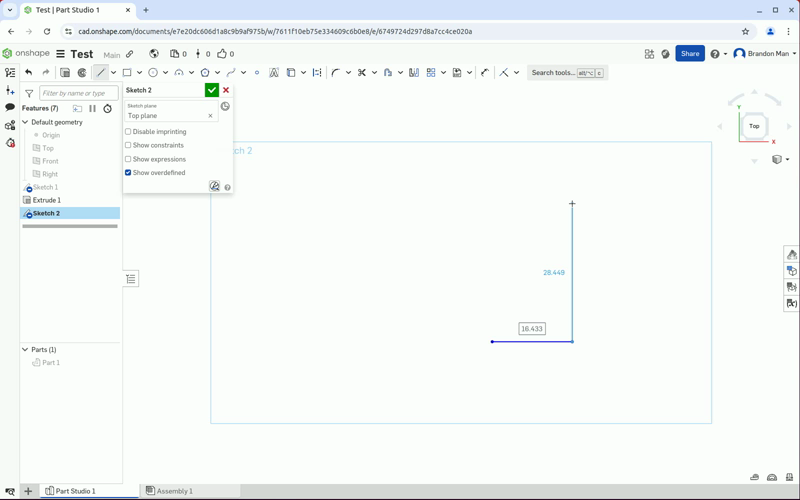
click(572, 203)
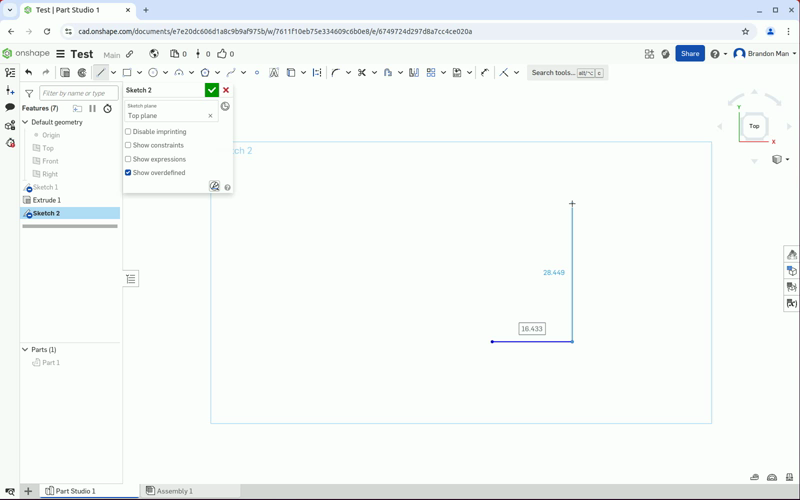
key_up(shift)
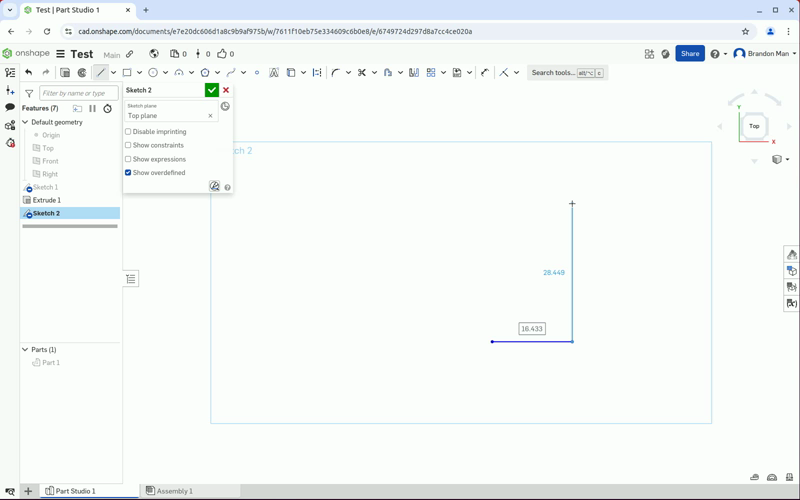
key_down(shift)
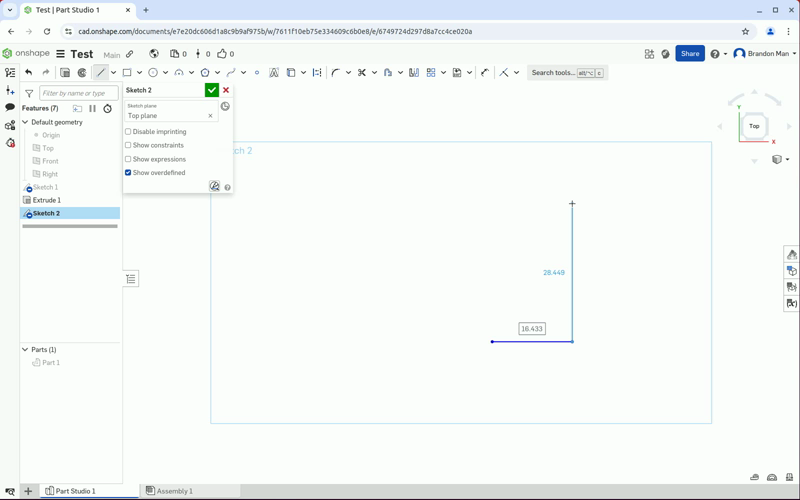
mouse_move(492, 203)
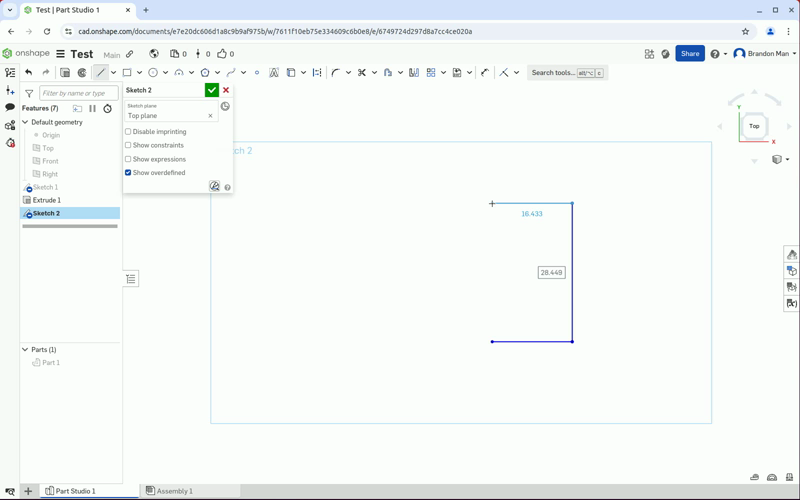
click(492, 203)
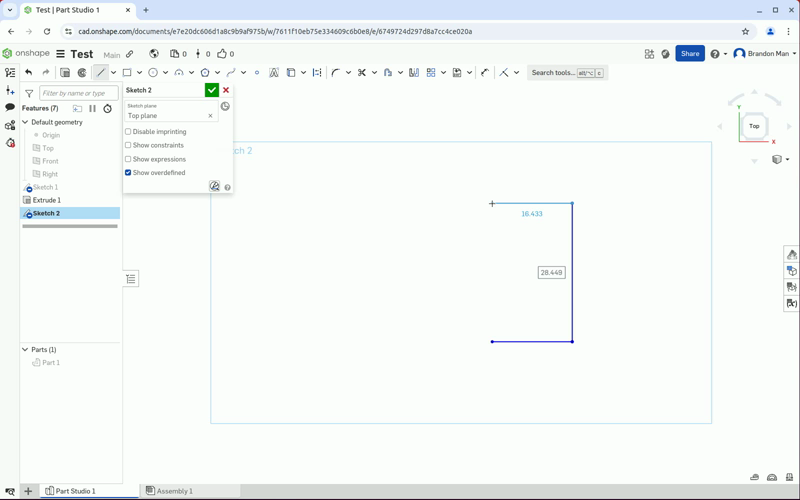
key_up(shift)
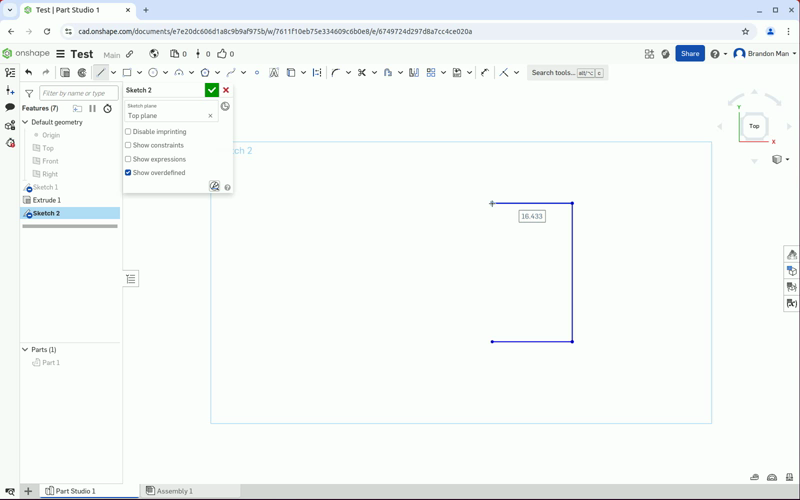
key_down(shift)
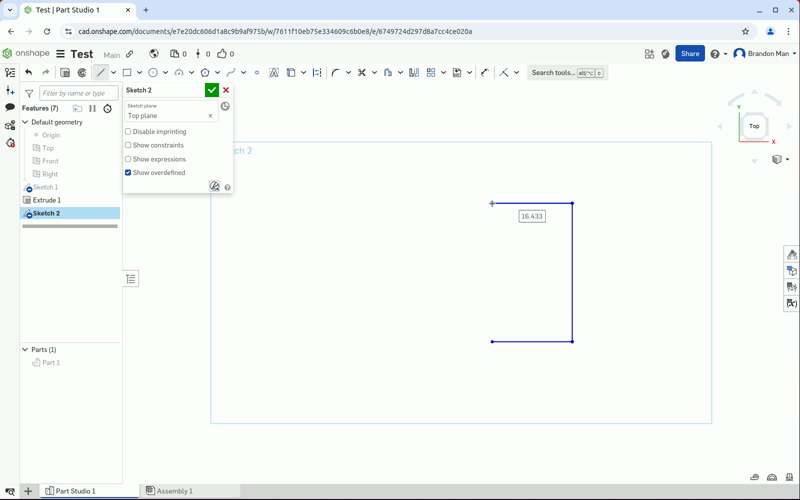
mouse_move(492, 341)
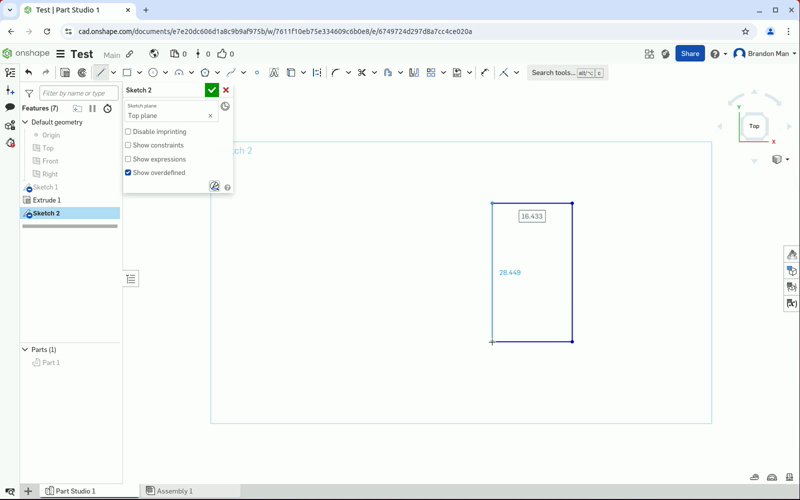
key_up(shift)
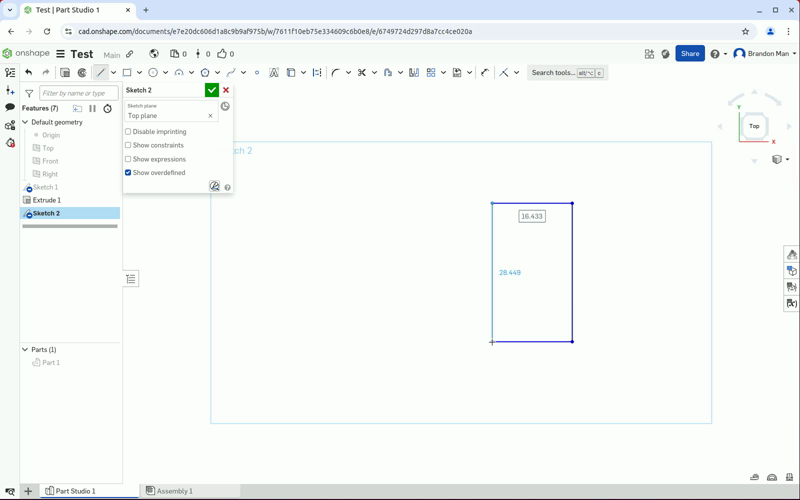
click(492, 341)
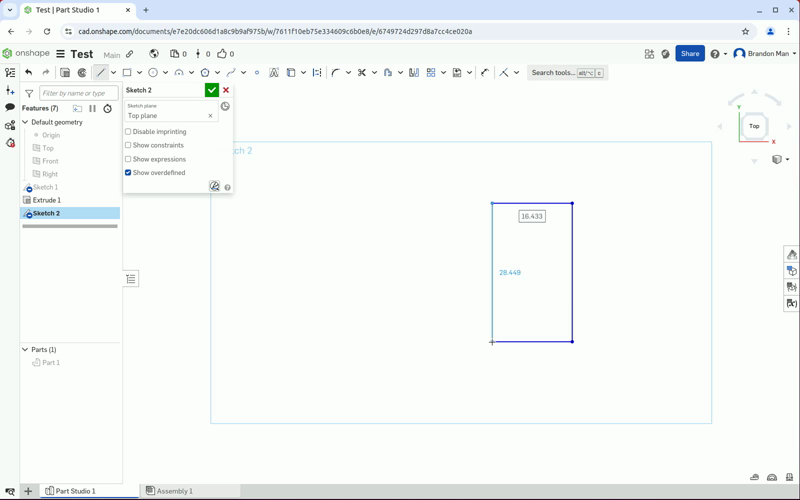
key(esc)
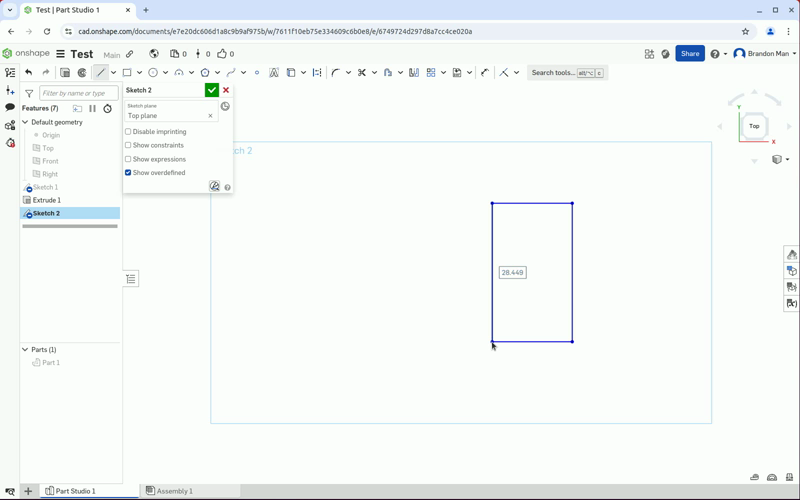
mouse_move(552, 329)
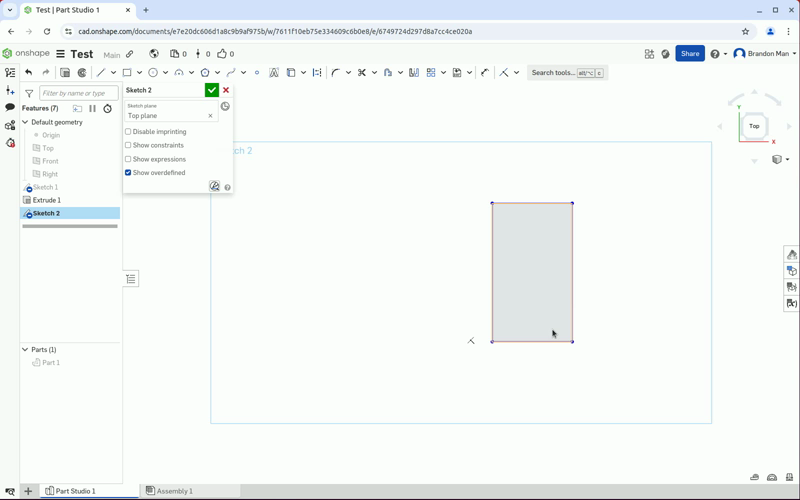
click(552, 329)
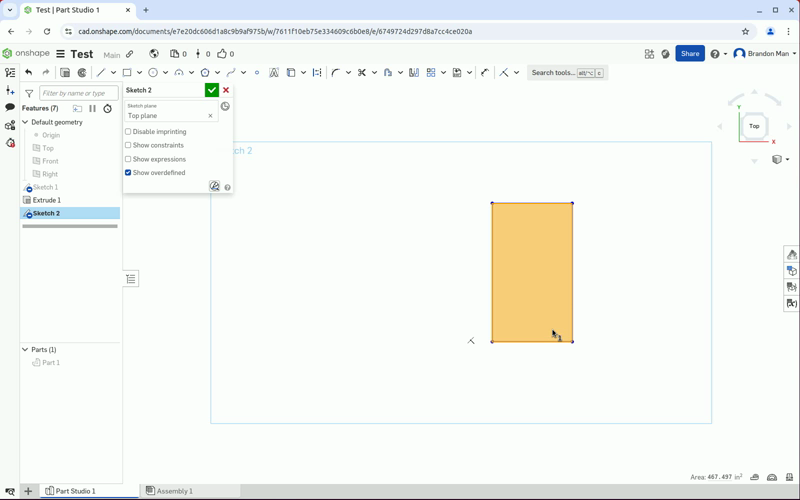
mouse_move(73, 352)
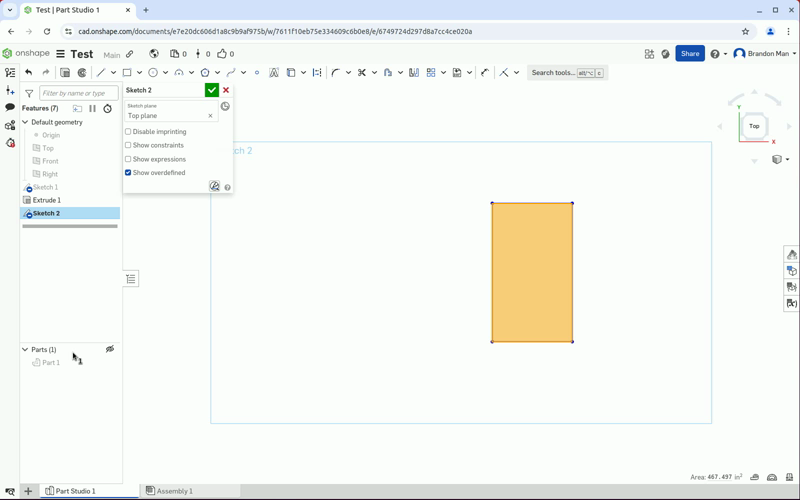
key(shift+y)
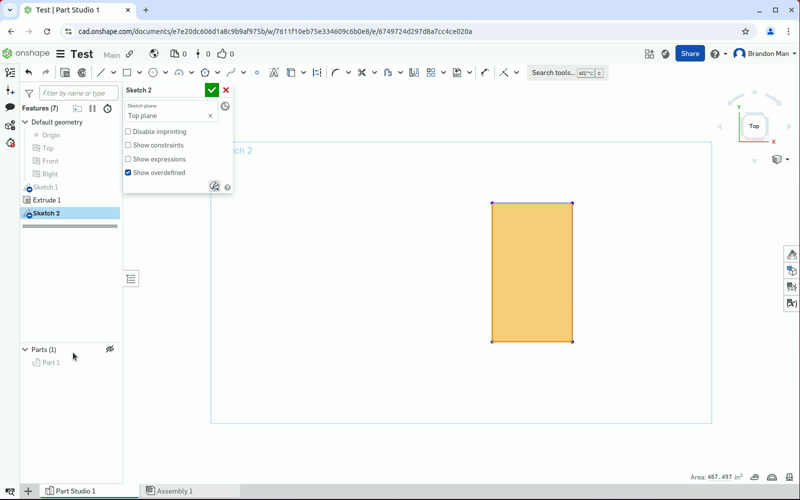
key(shift+e)
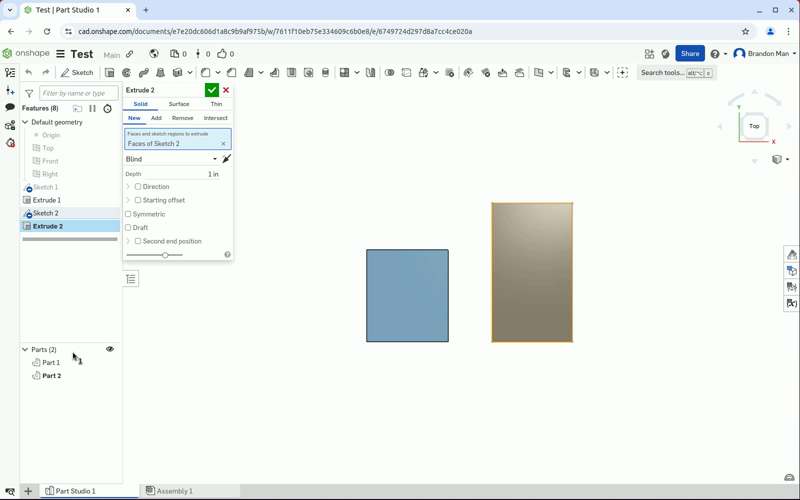
mouse_move(143, 106)
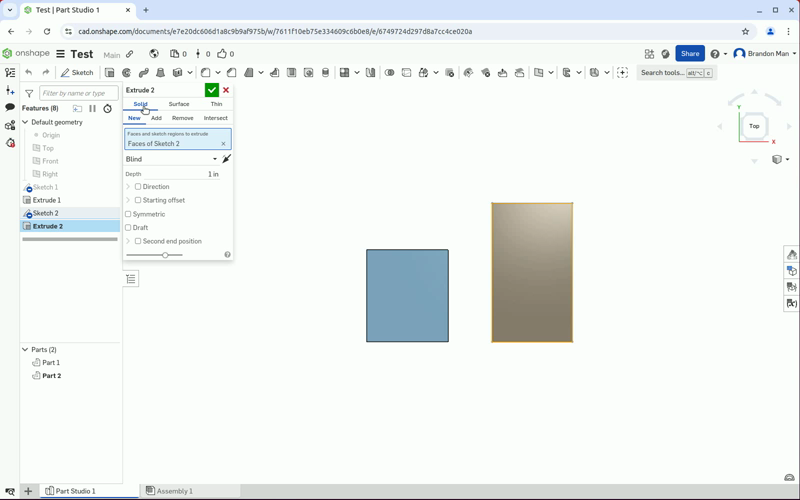
click(143, 106)
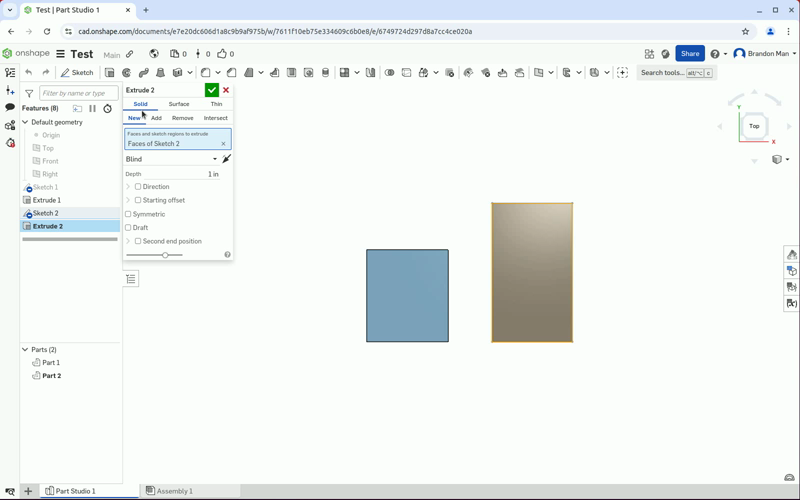
mouse_move(137, 120)
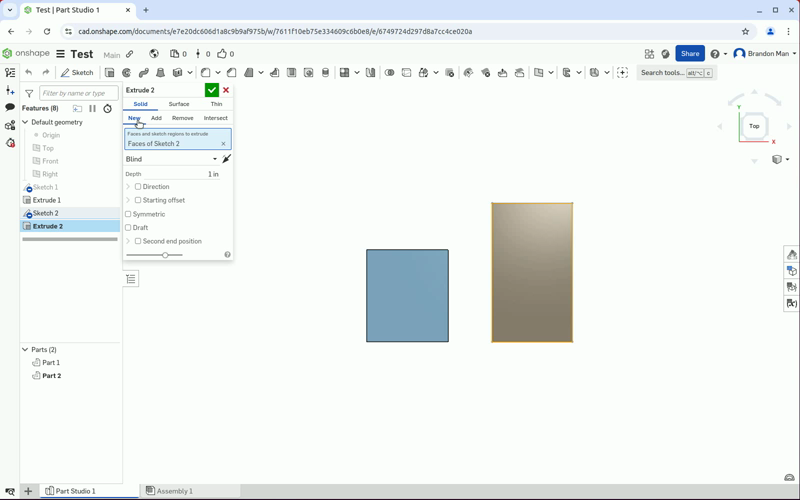
click(137, 120)
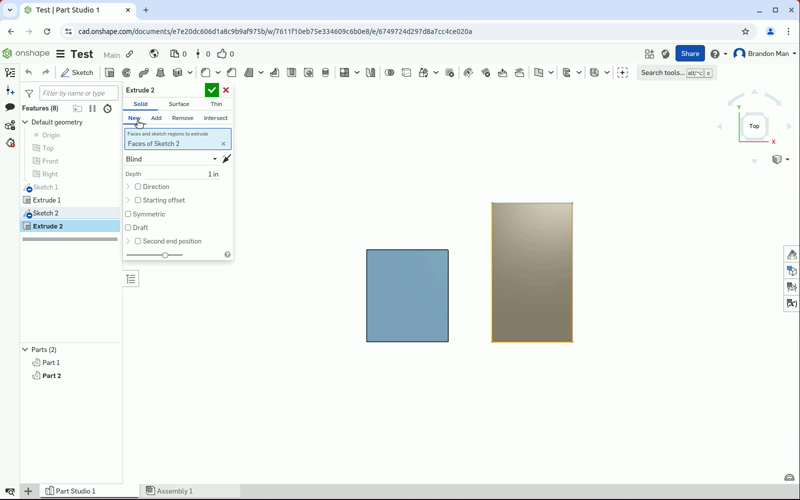
key(tab, 4)
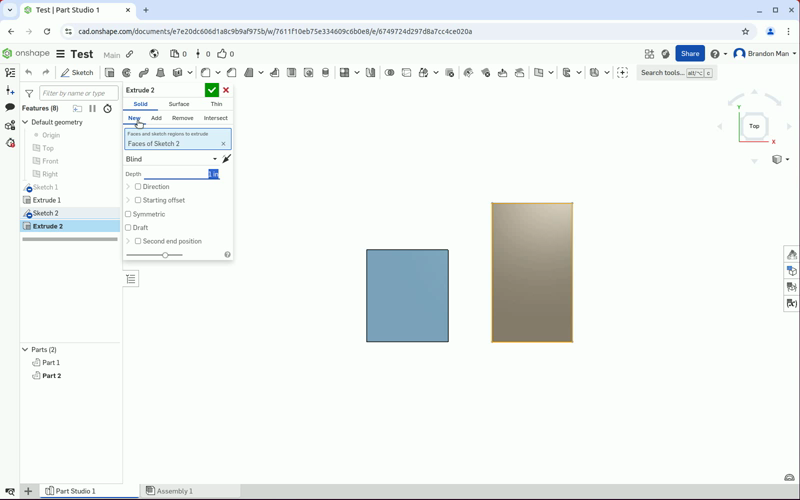
text(4.814)
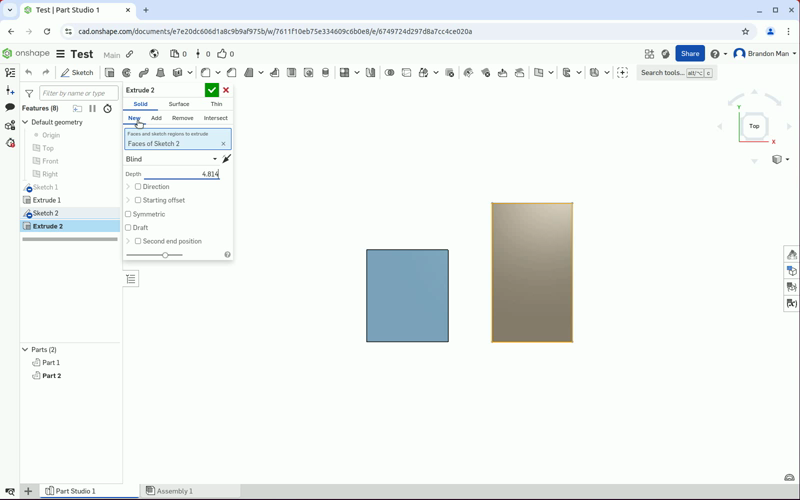
key(enter)
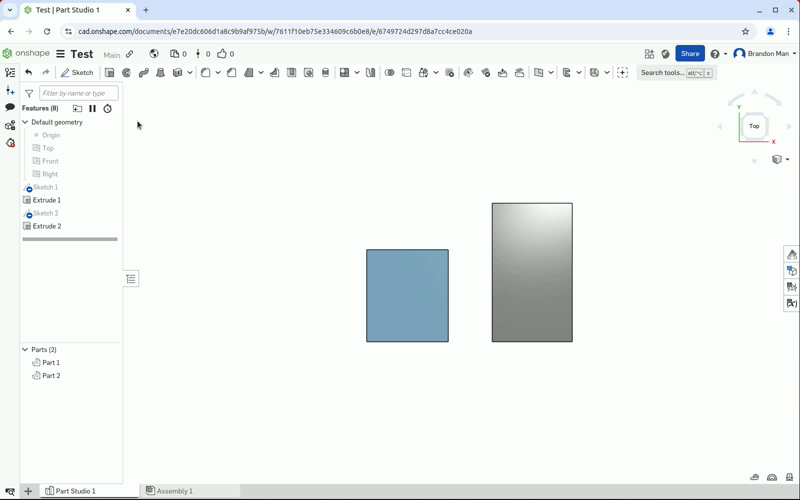
key(shift+h)
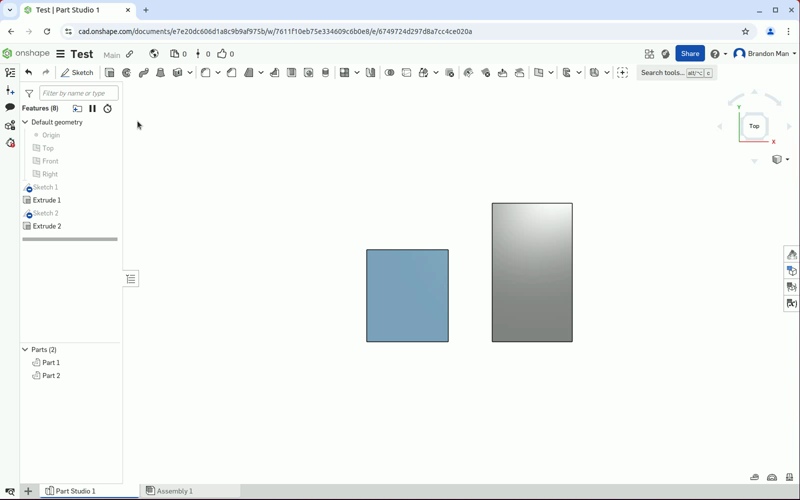
key(shift+h)
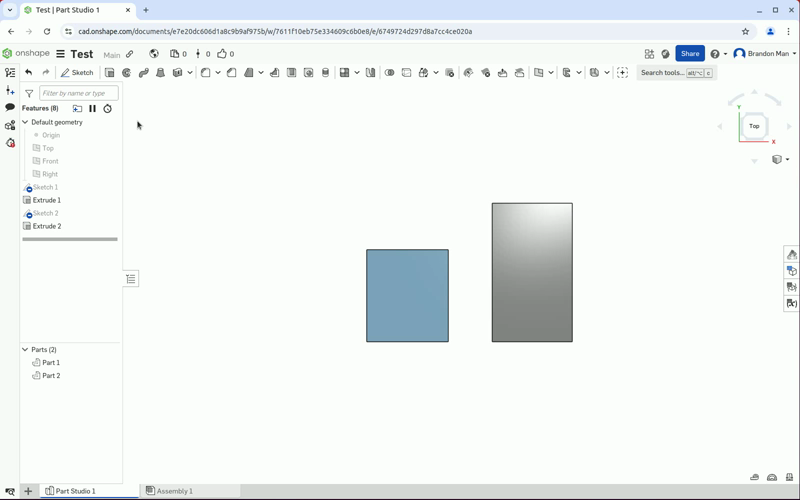
mouse_move(73, 189)
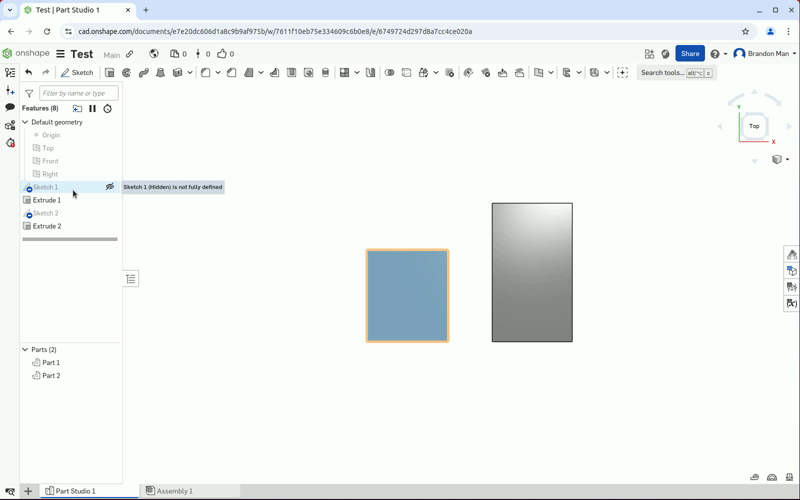
click(73, 189)
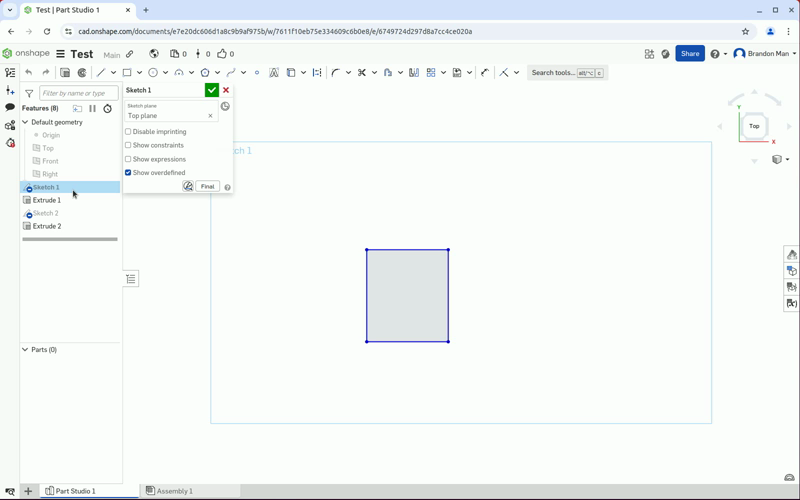
mouse_move(229, 92)
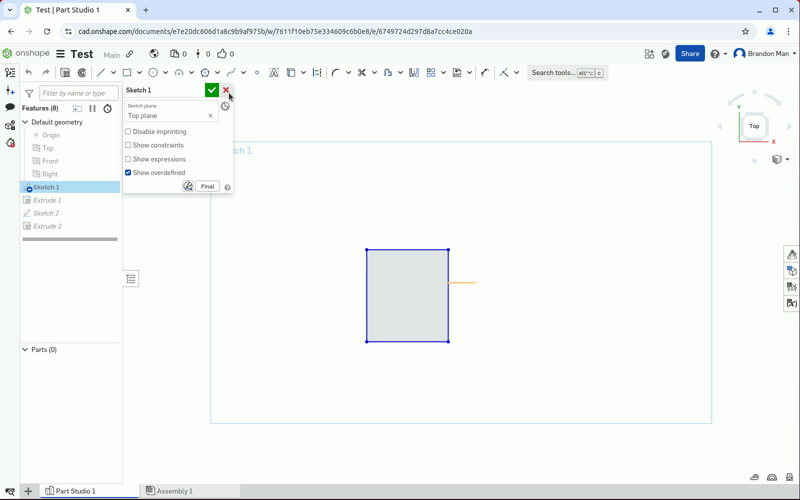
click(229, 92)
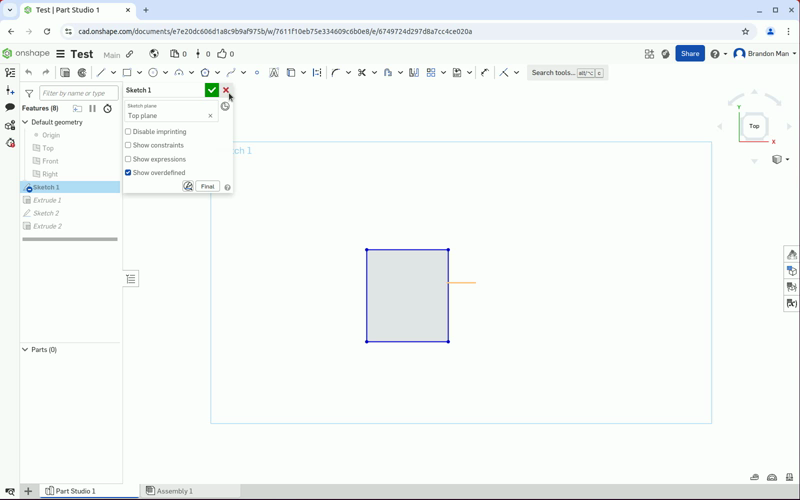
key(shift+s)
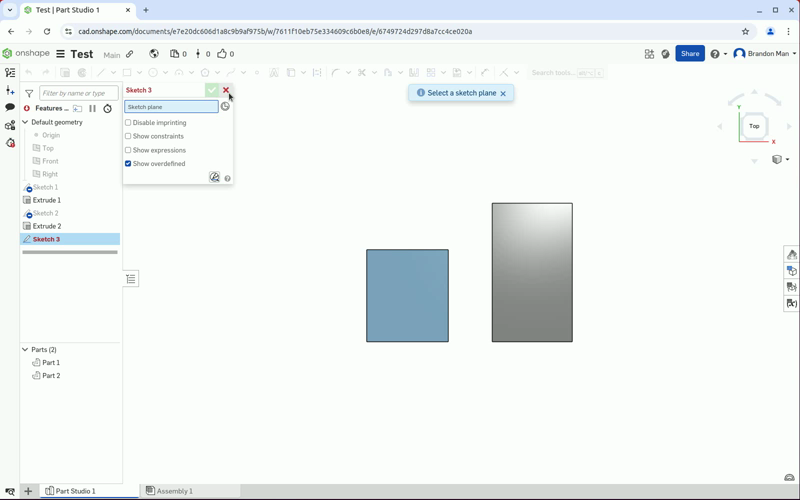
mouse_move(73, 150)
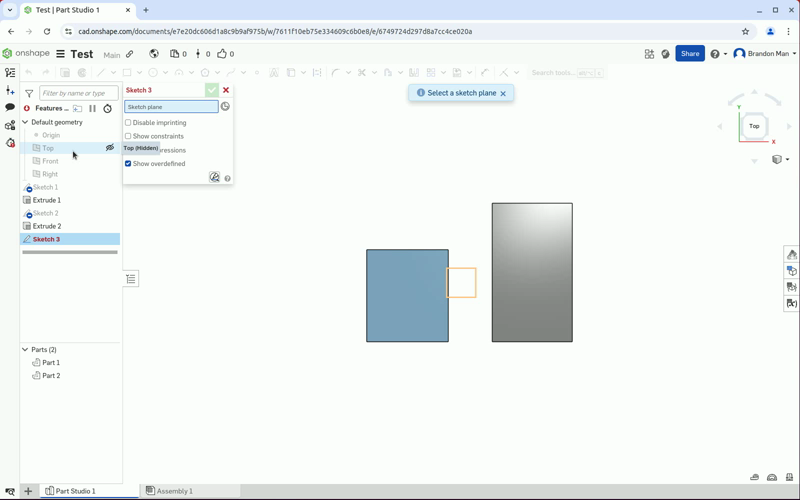
click(73, 150)
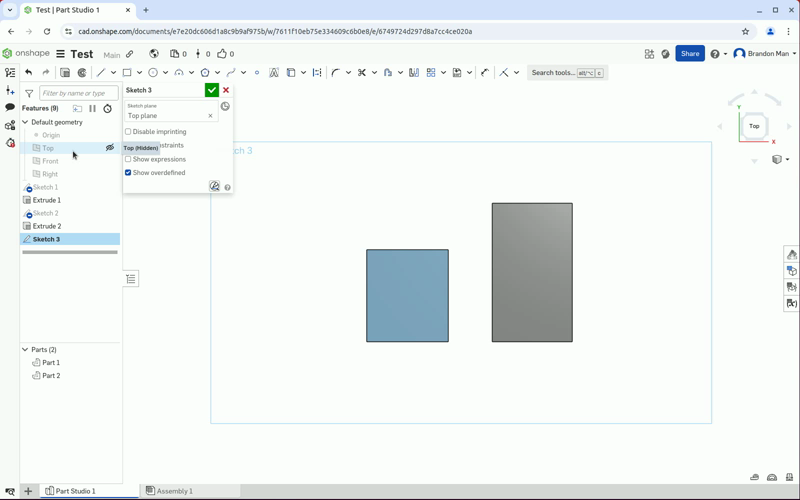
mouse_move(73, 352)
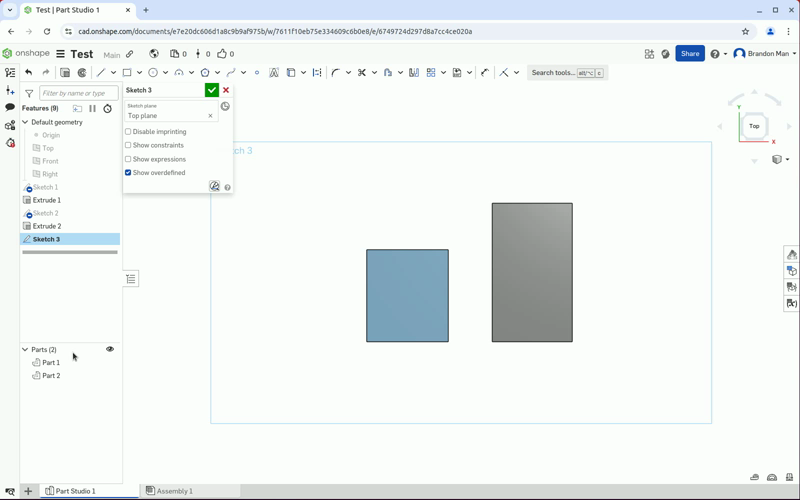
key(y)
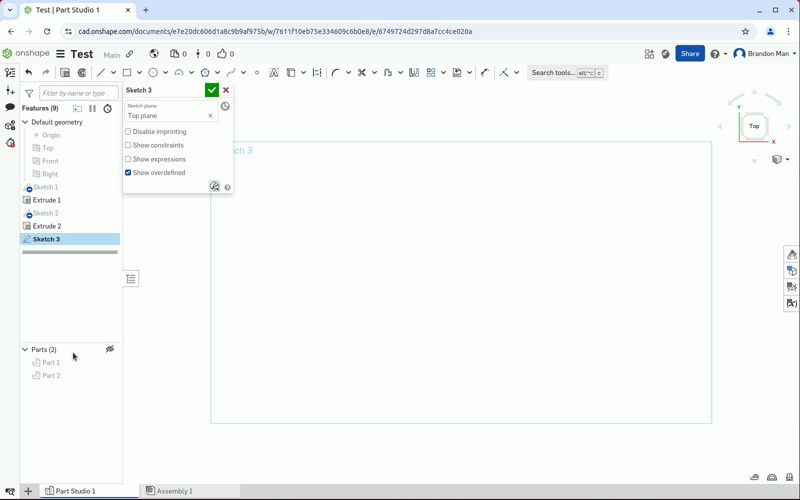
key(l)
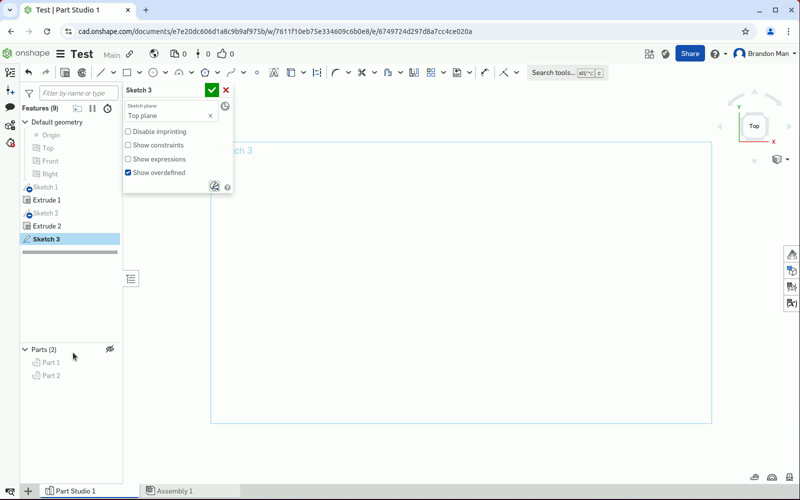
key_down(shift)
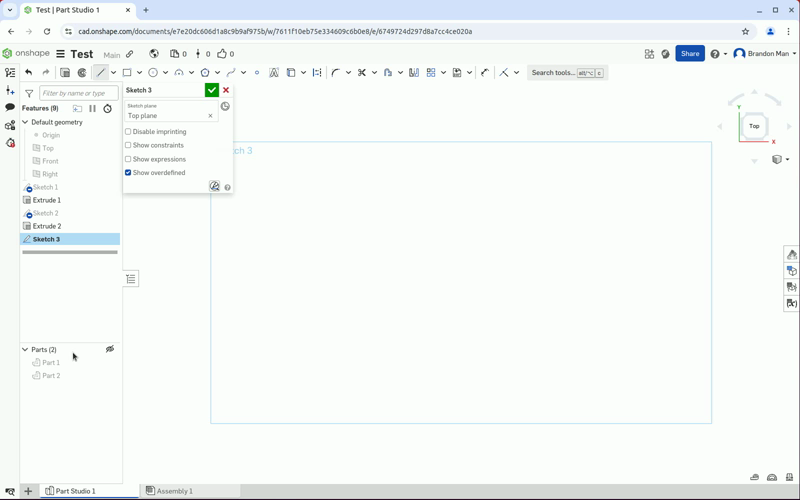
mouse_move(366, 250)
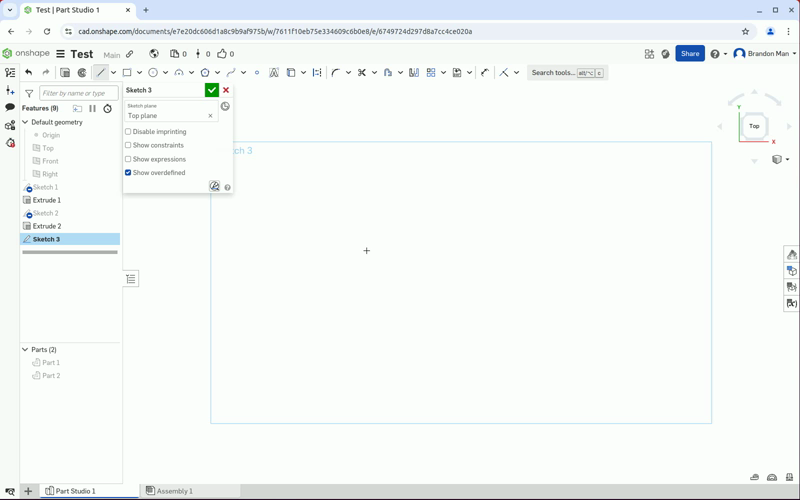
click(366, 250)
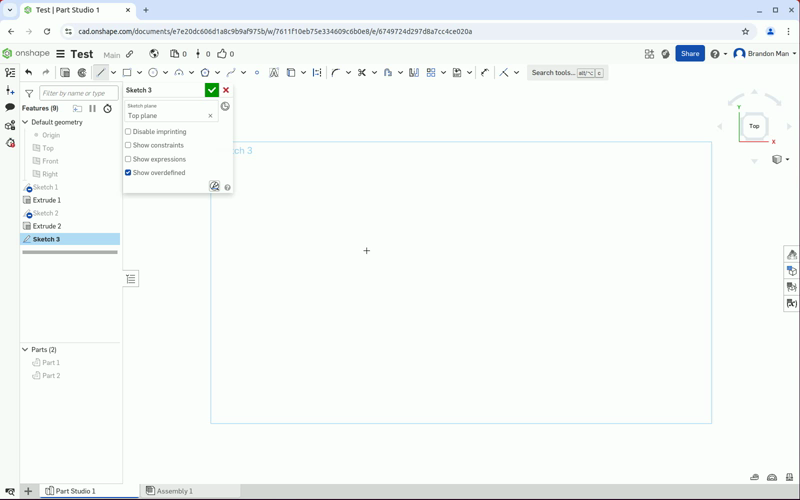
key_up(shift)
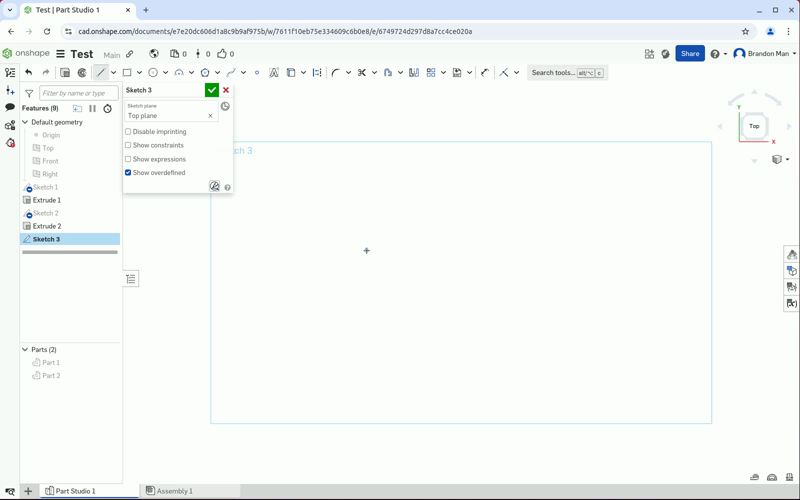
key_down(shift)
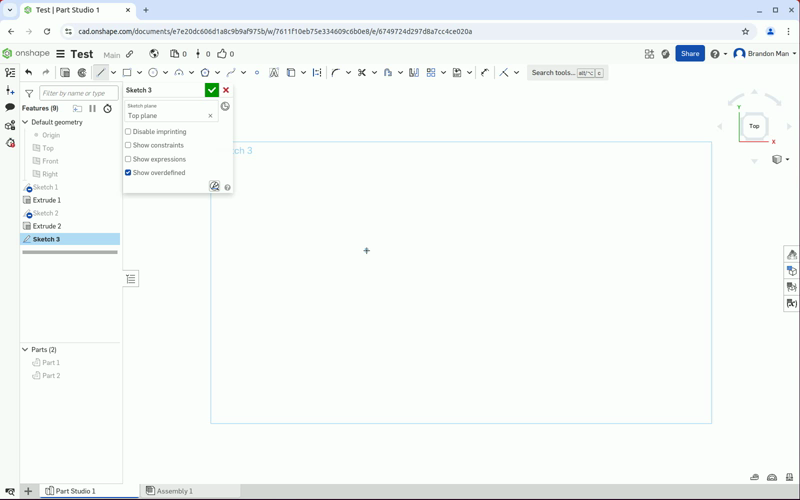
mouse_move(448, 250)
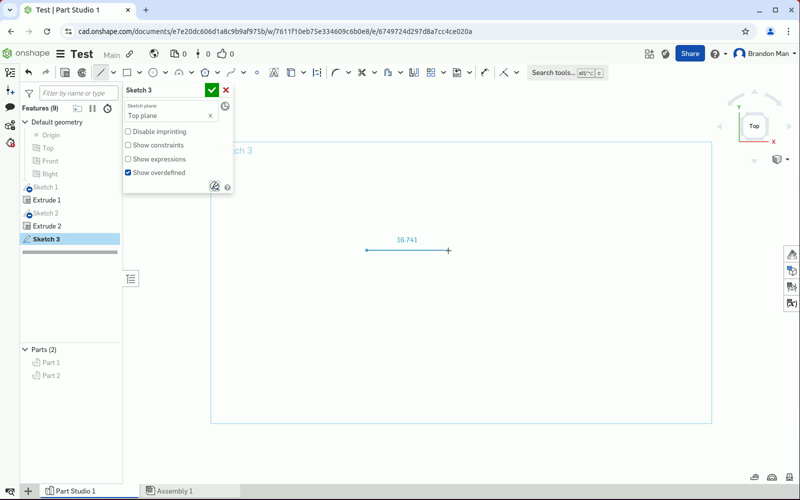
click(448, 250)
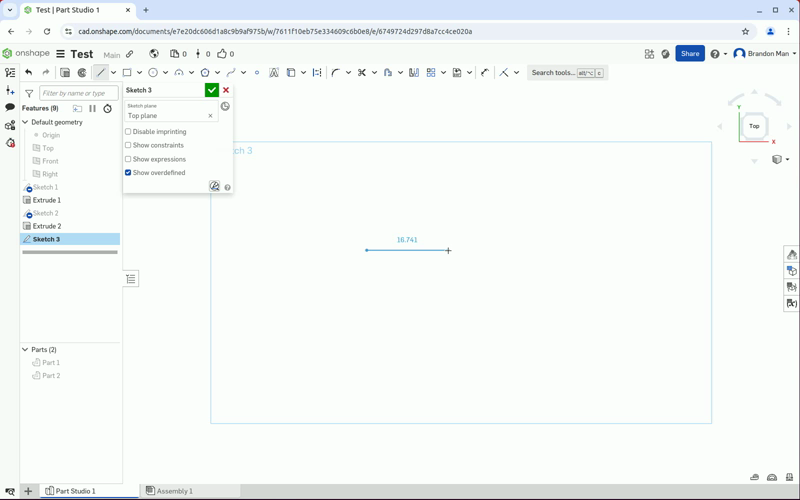
key_up(shift)
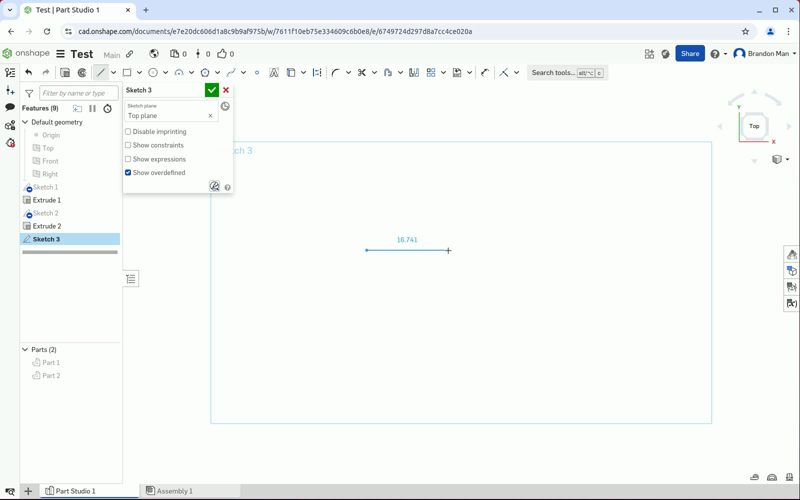
key_down(shift)
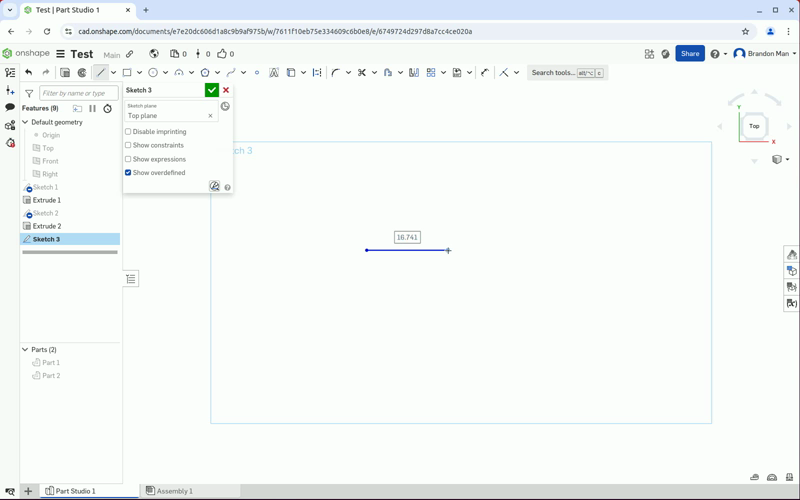
mouse_move(478, 250)
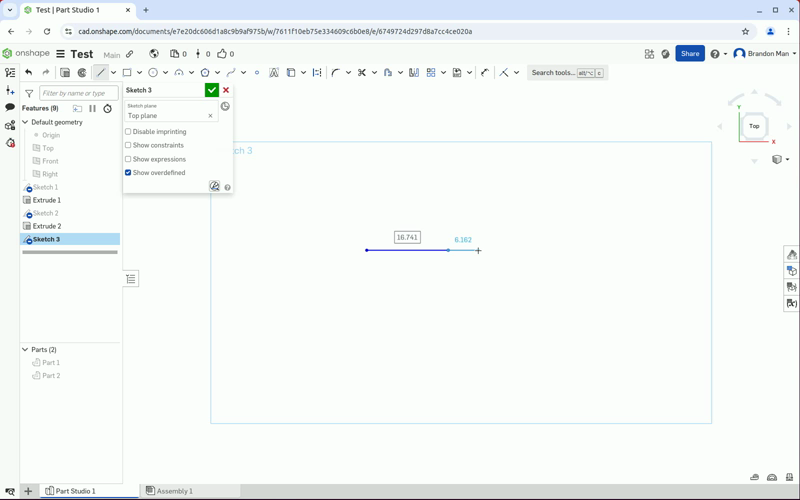
mouse_move(448, 203)
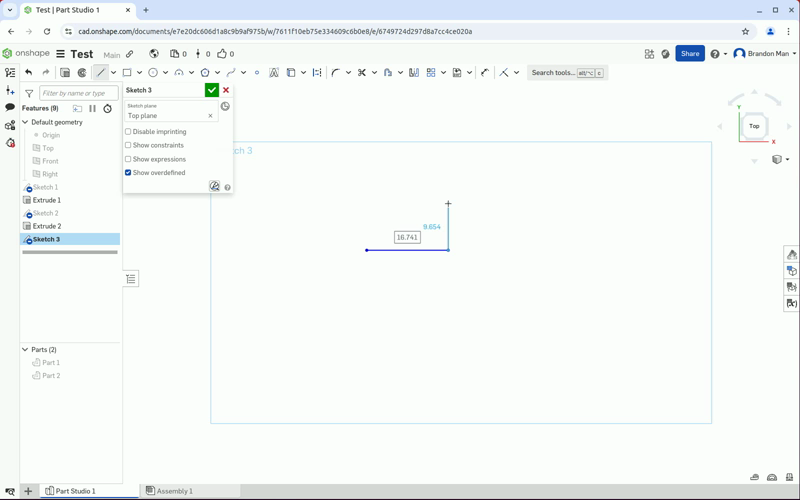
click(448, 203)
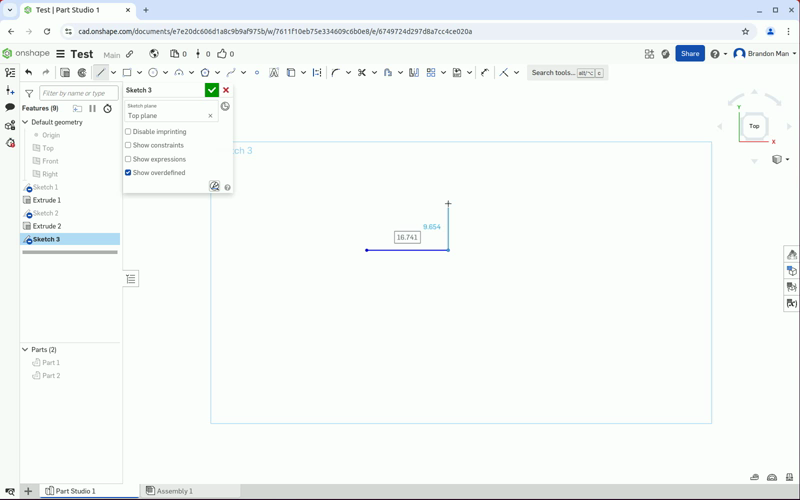
key_up(shift)
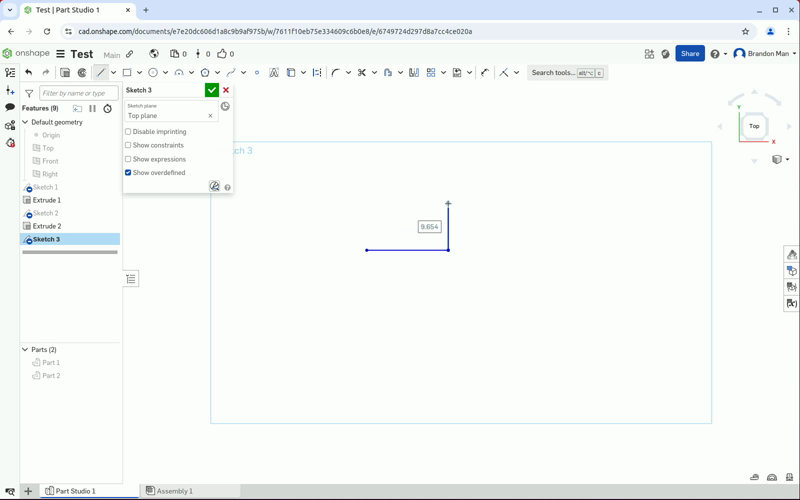
key_down(shift)
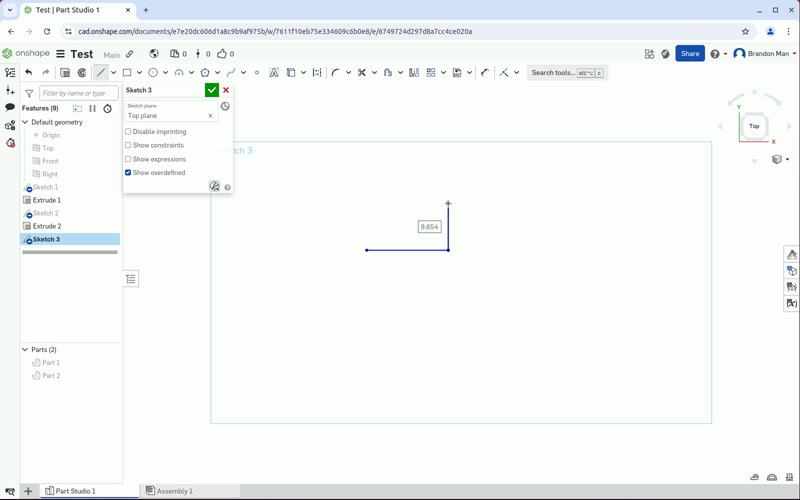
mouse_move(366, 203)
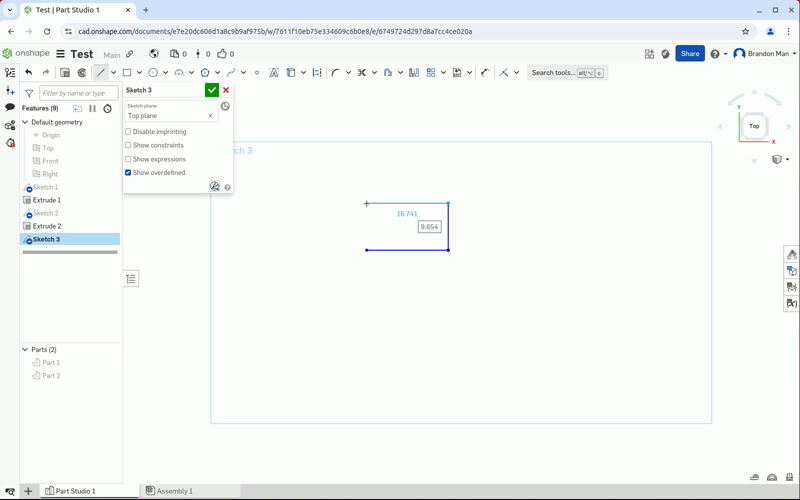
click(366, 203)
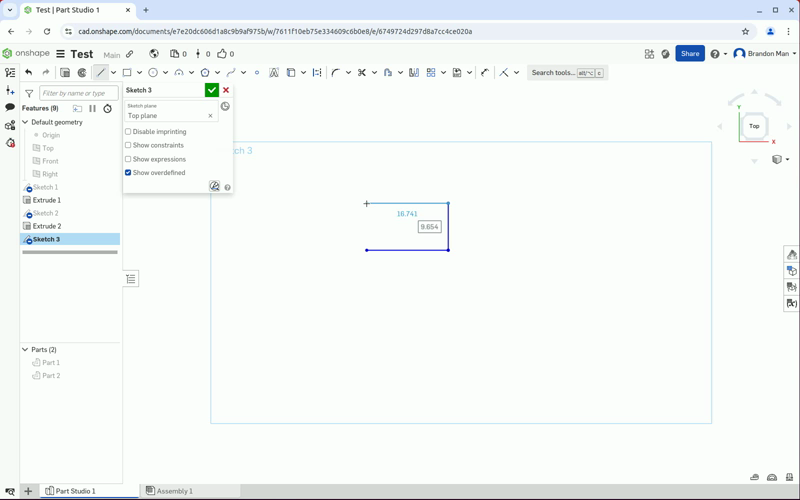
key_up(shift)
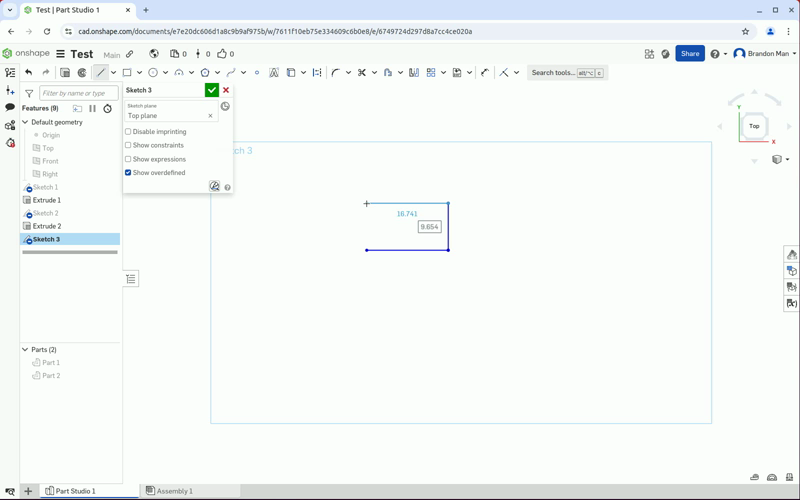
mouse_move(396, 203)
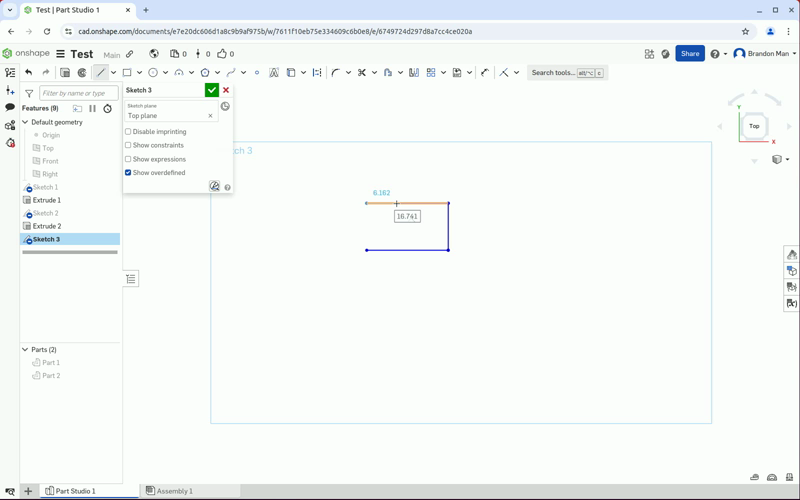
key_down(shift)
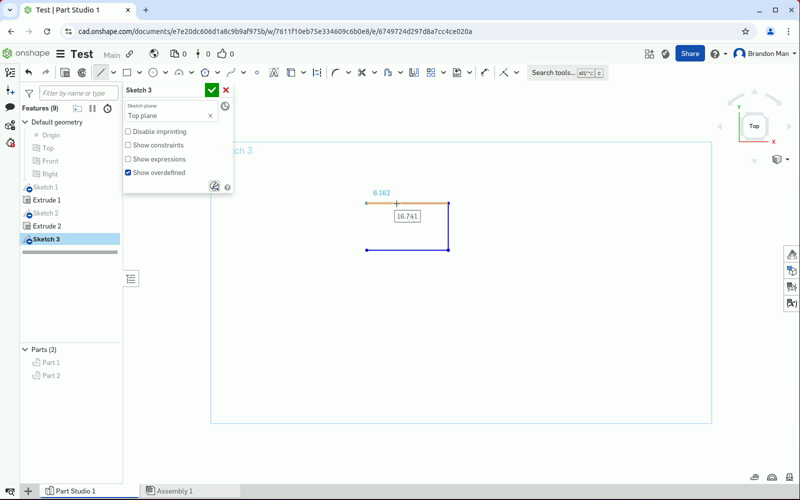
mouse_move(366, 250)
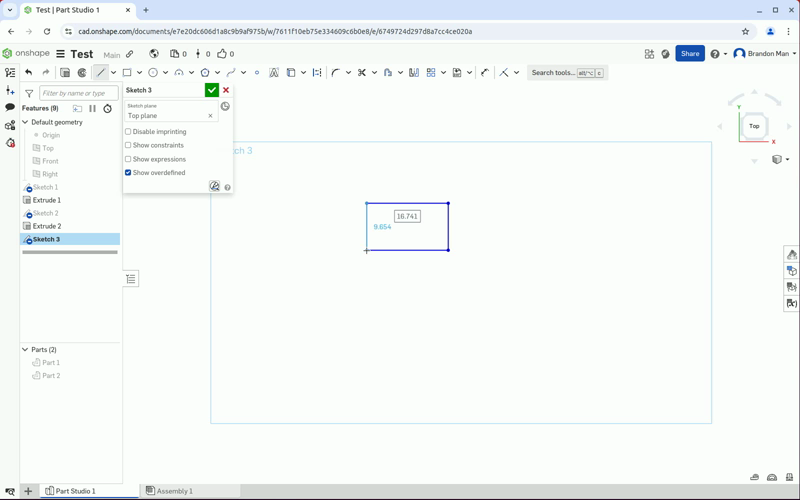
key_up(shift)
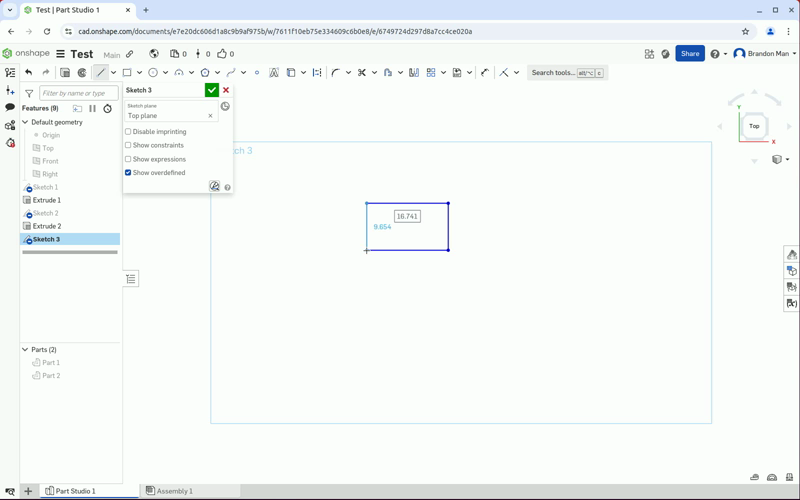
click(366, 250)
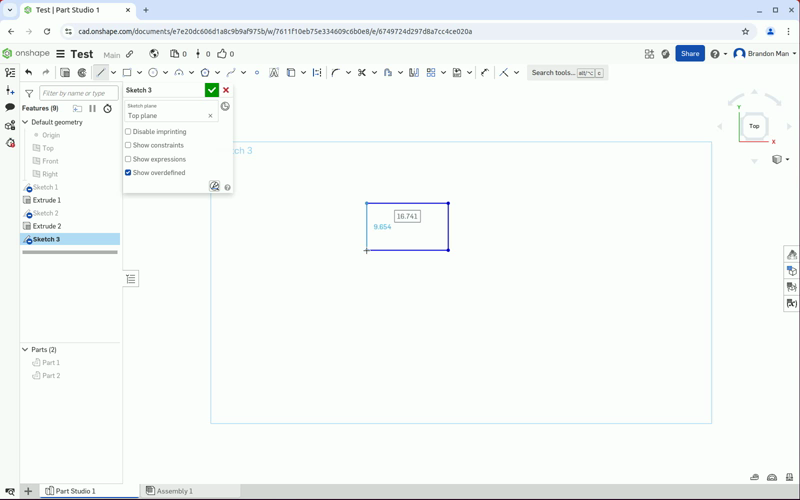
key(esc)
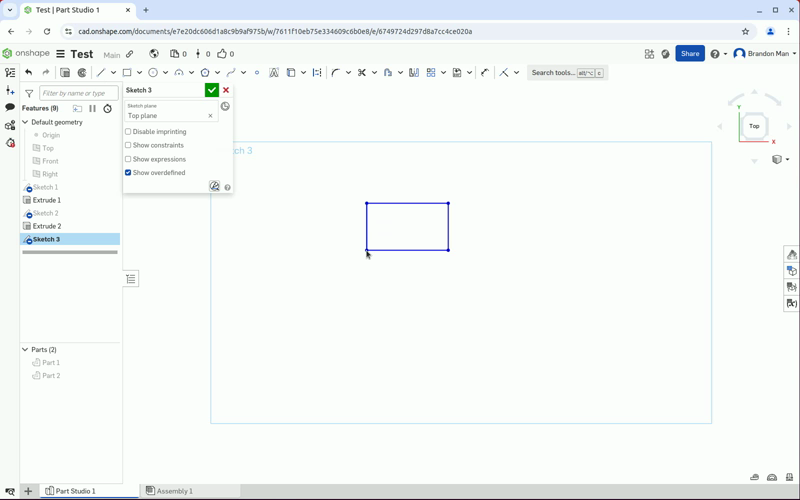
mouse_move(395, 242)
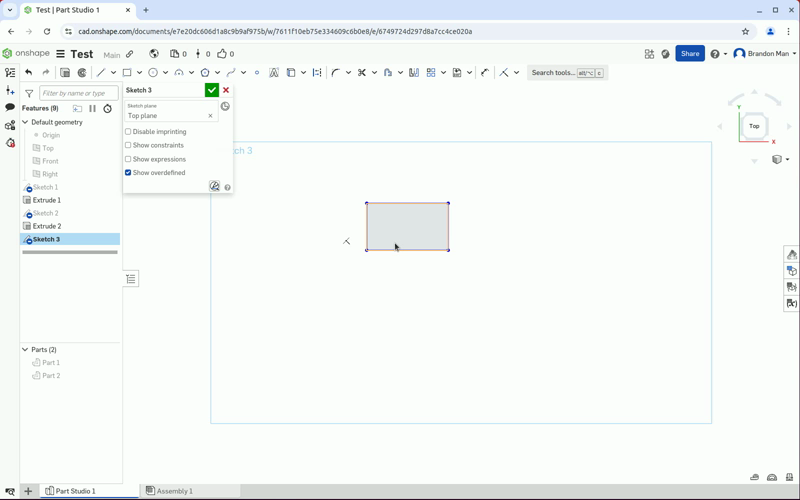
click(395, 242)
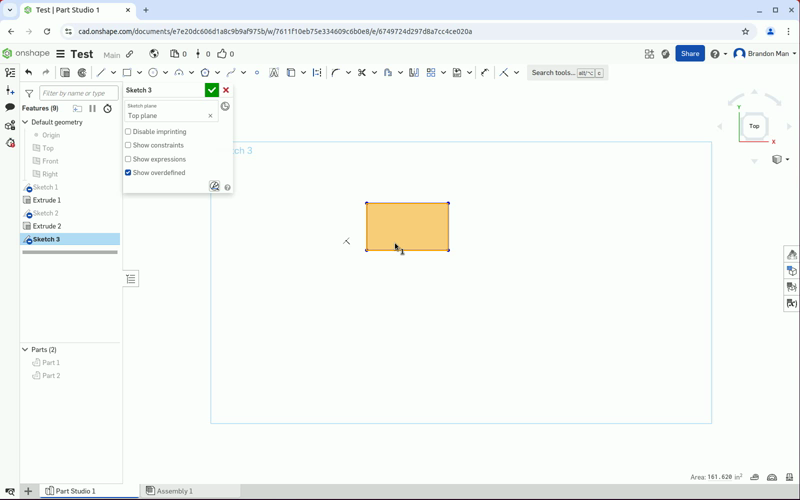
mouse_move(73, 352)
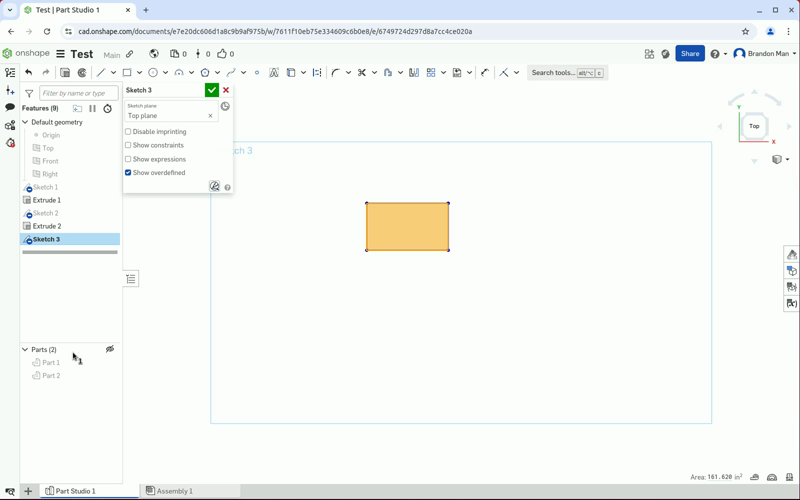
key(shift+y)
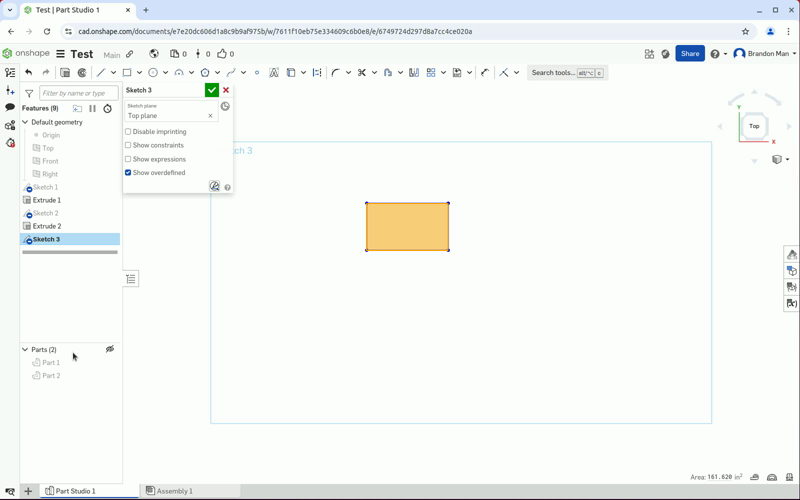
key(shift+e)
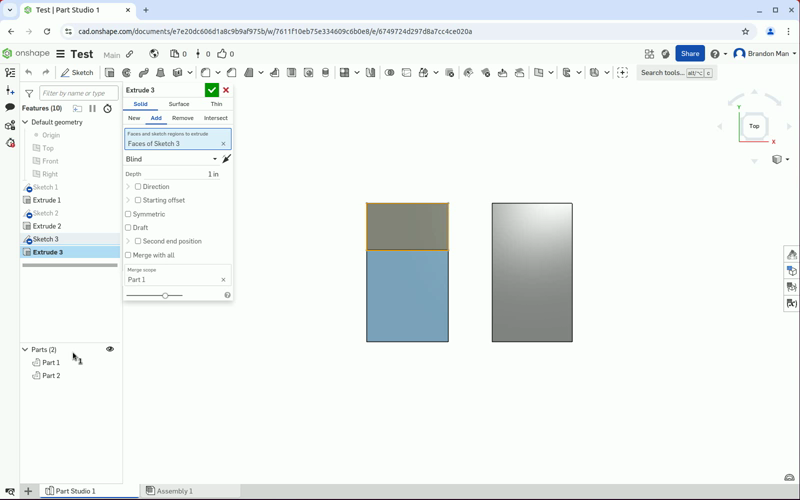
mouse_move(143, 106)
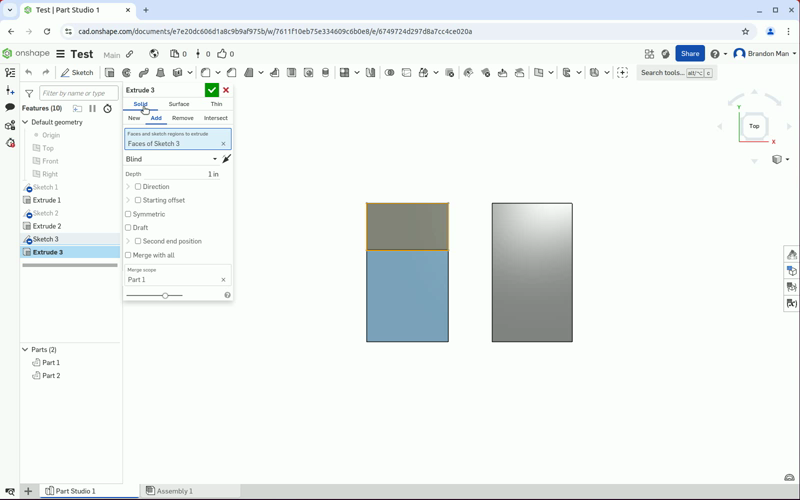
click(143, 106)
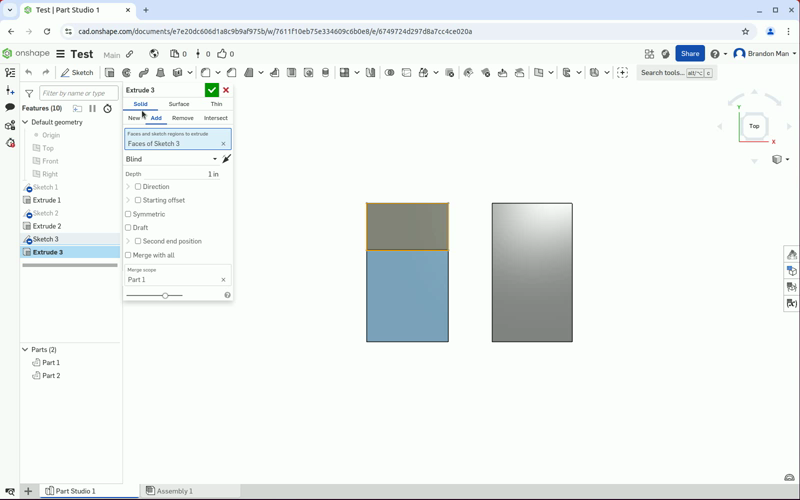
mouse_move(137, 120)
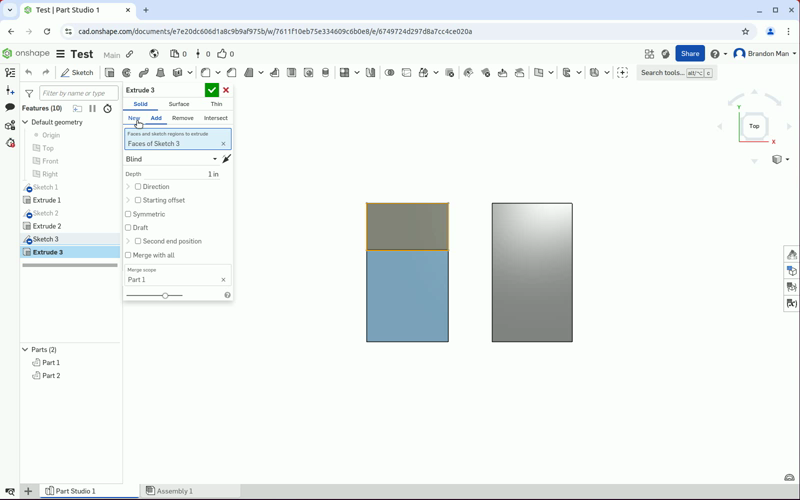
click(137, 120)
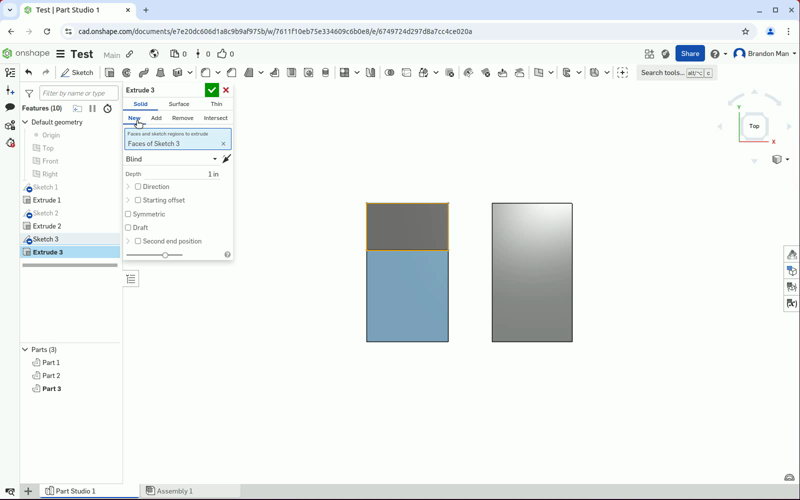
key(tab, 4)
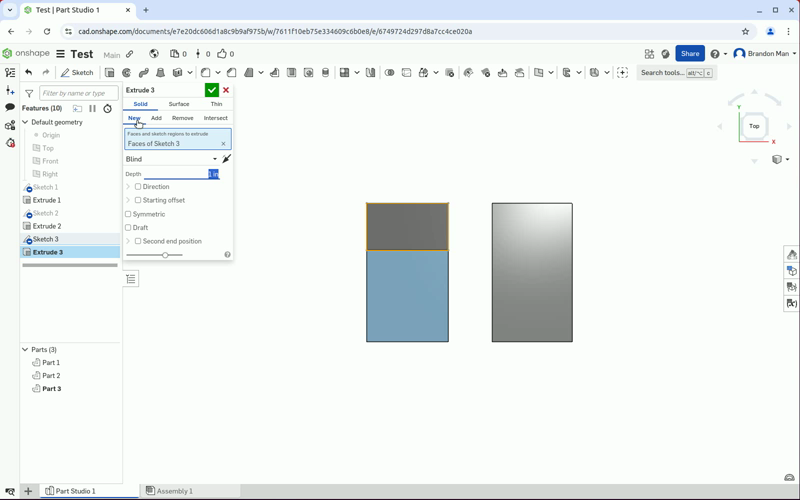
text(4.814)
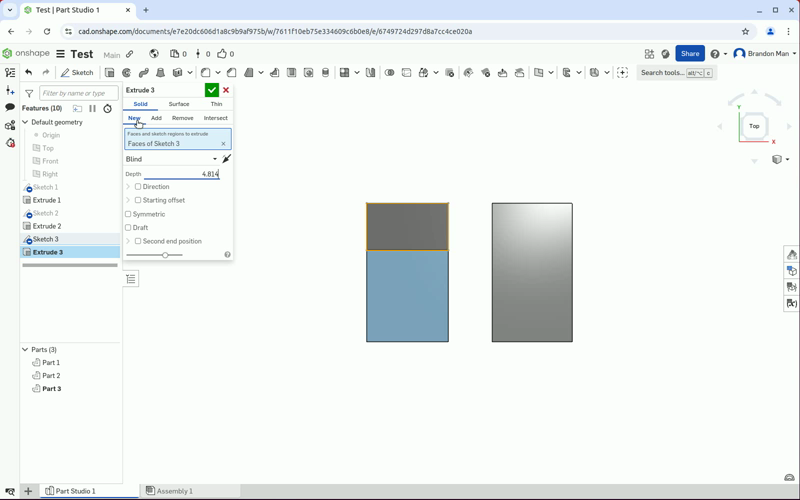
key(enter)
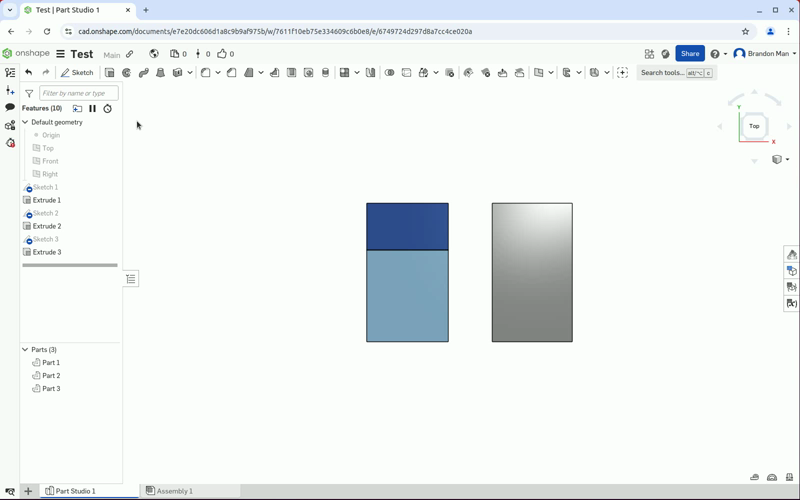
key(shift+h)
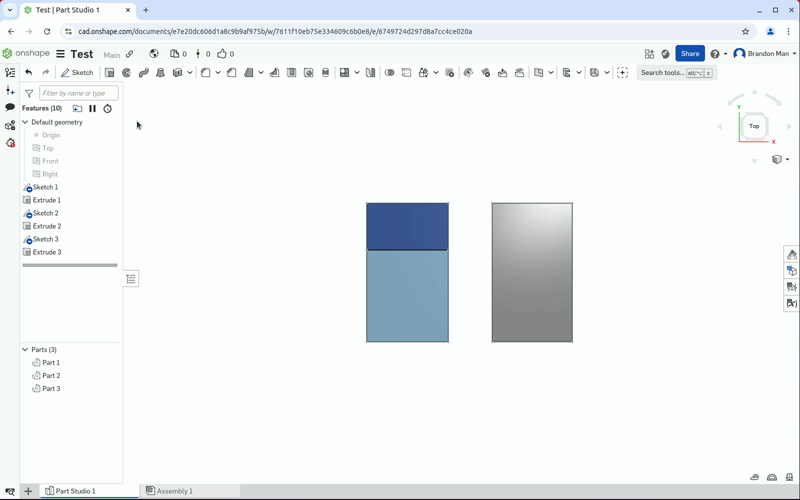
key(shift+h)
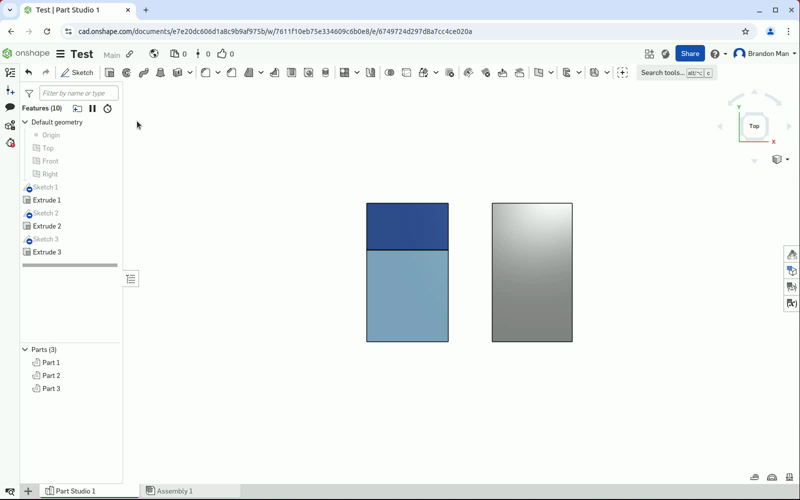
mouse_move(73, 189)
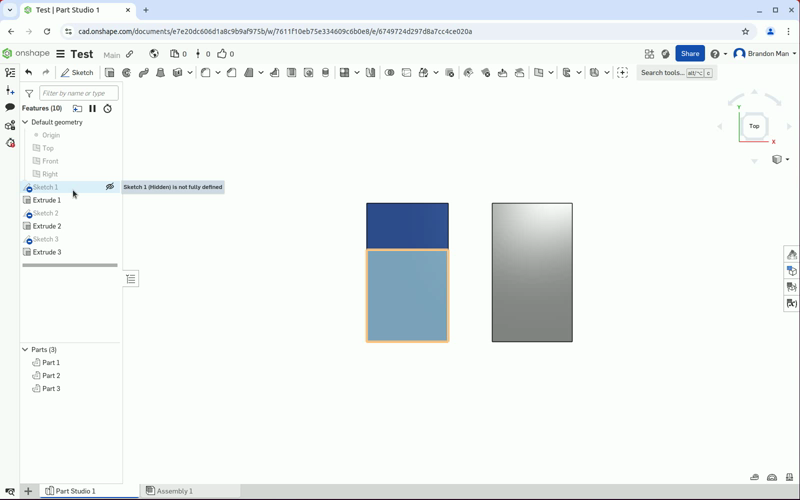
click(73, 189)
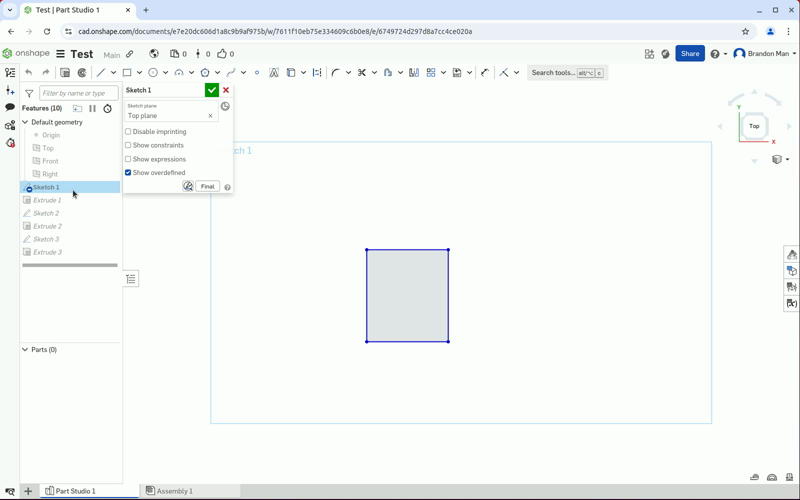
mouse_move(229, 92)
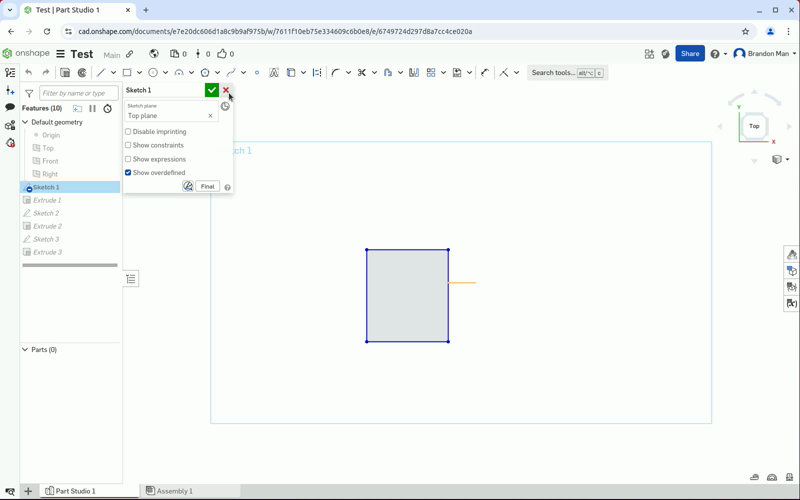
click(229, 92)
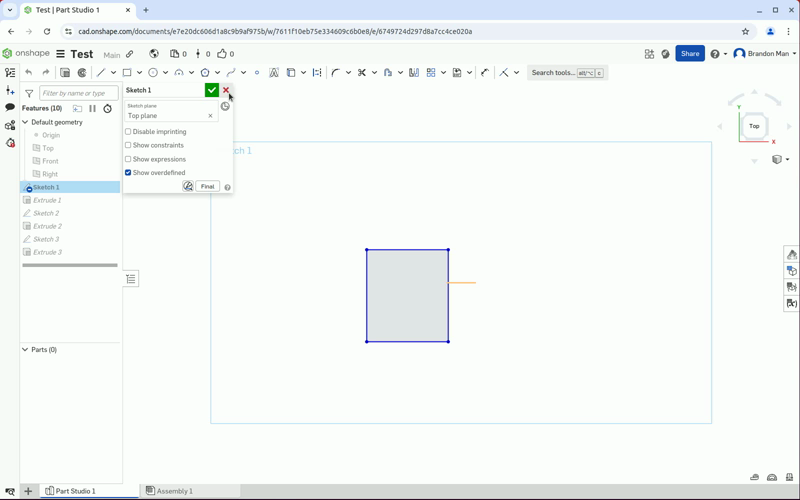
key(shift+s)
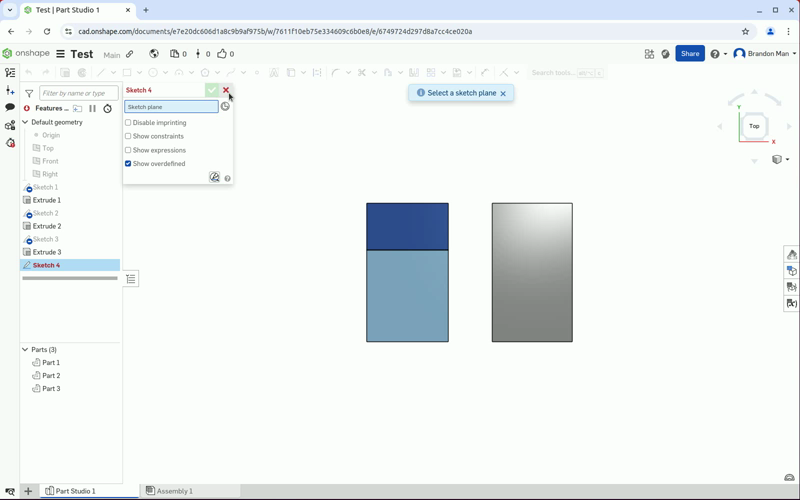
mouse_move(73, 150)
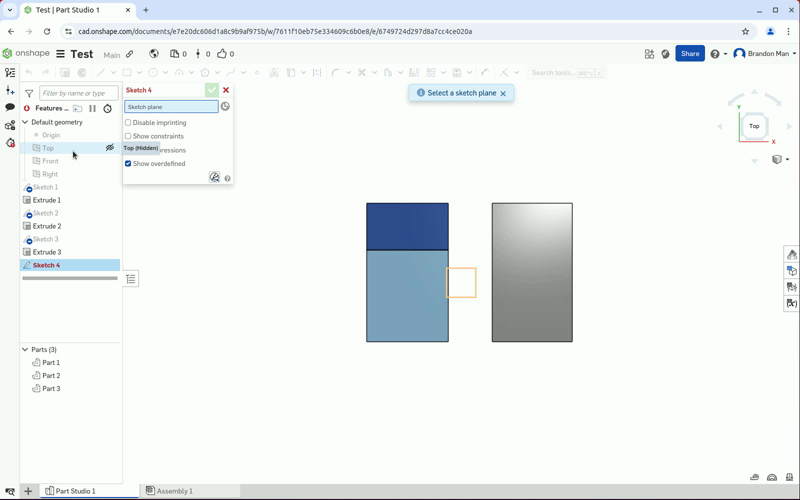
click(73, 150)
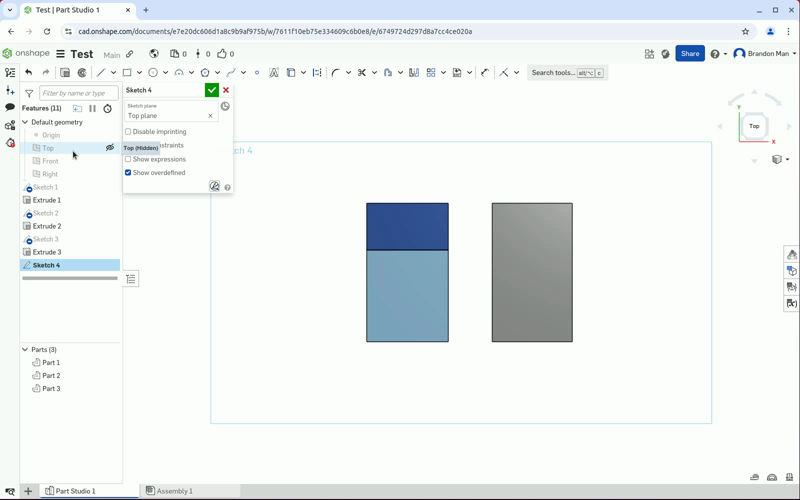
mouse_move(73, 352)
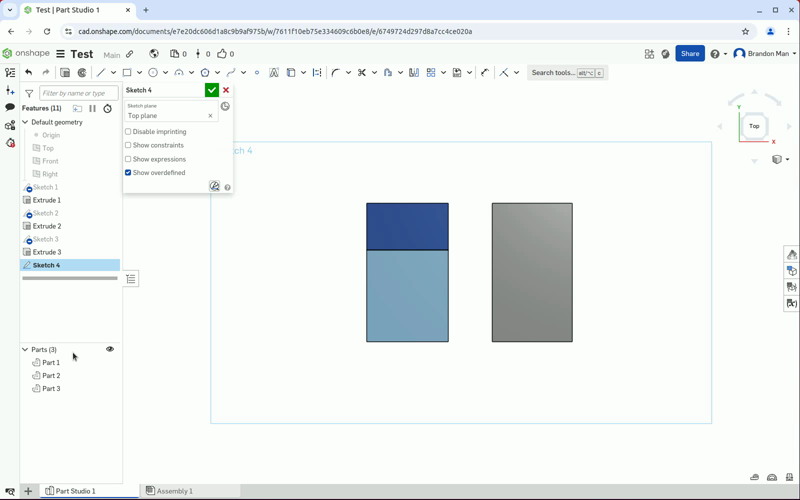
key(y)
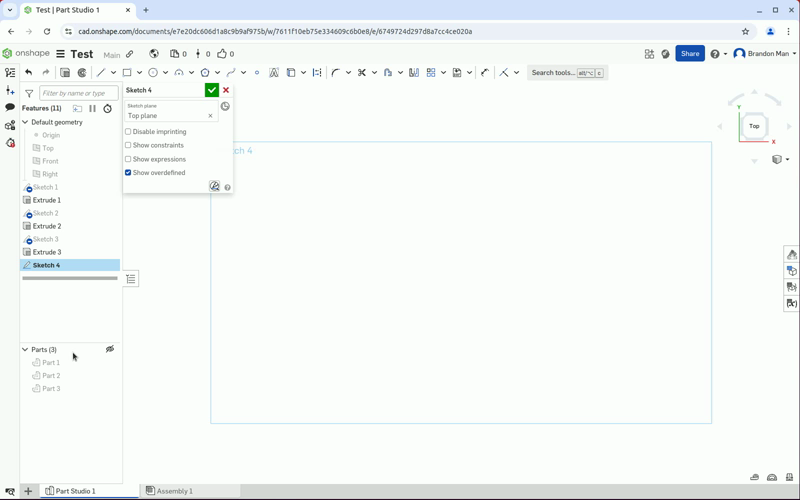
key(l)
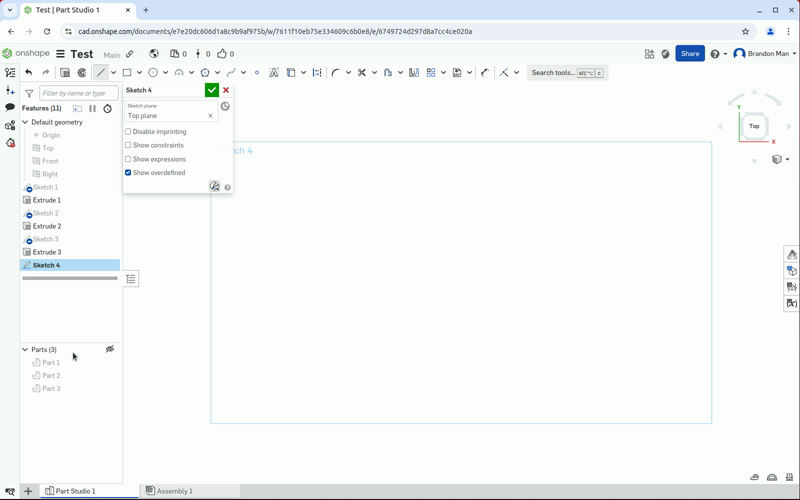
key_down(shift)
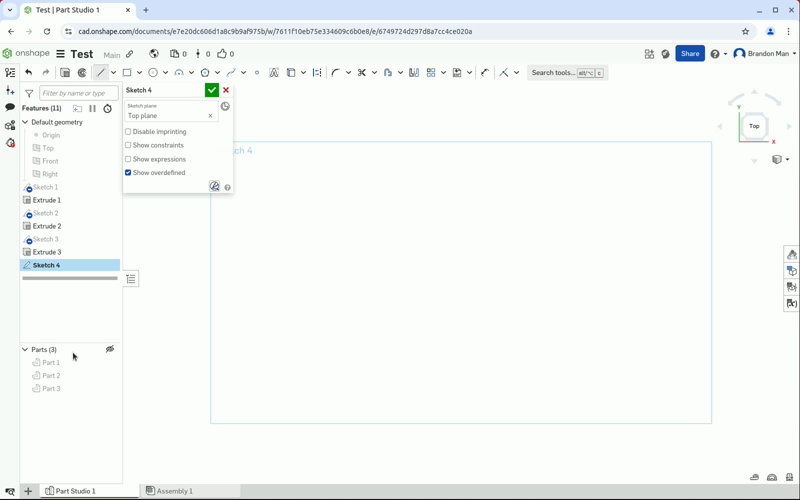
mouse_move(492, 341)
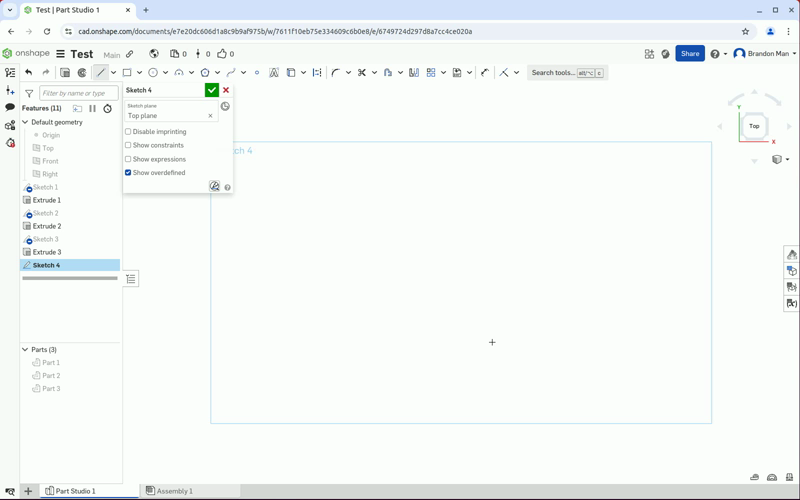
click(492, 341)
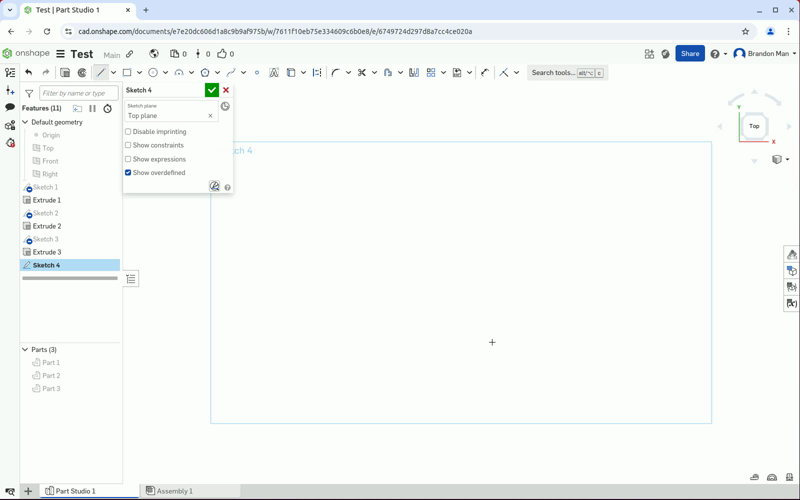
key_up(shift)
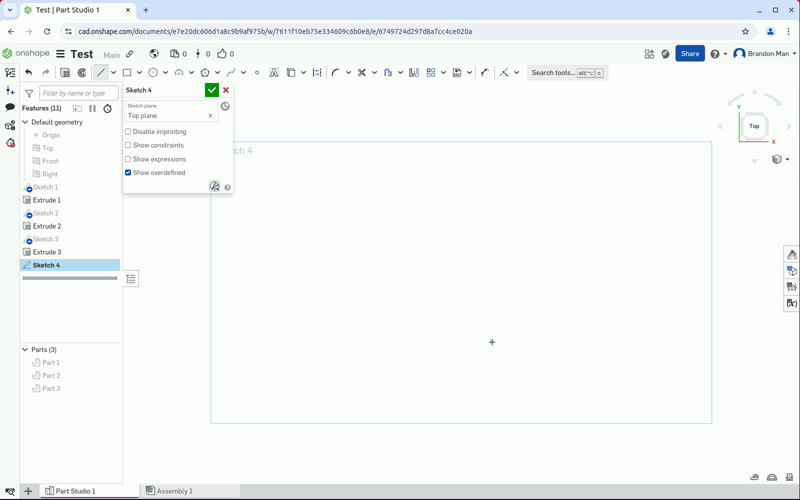
key_down(shift)
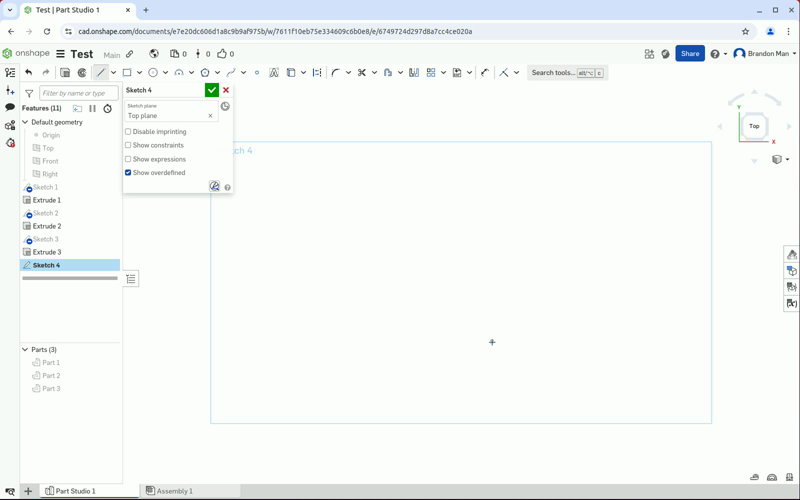
mouse_move(572, 341)
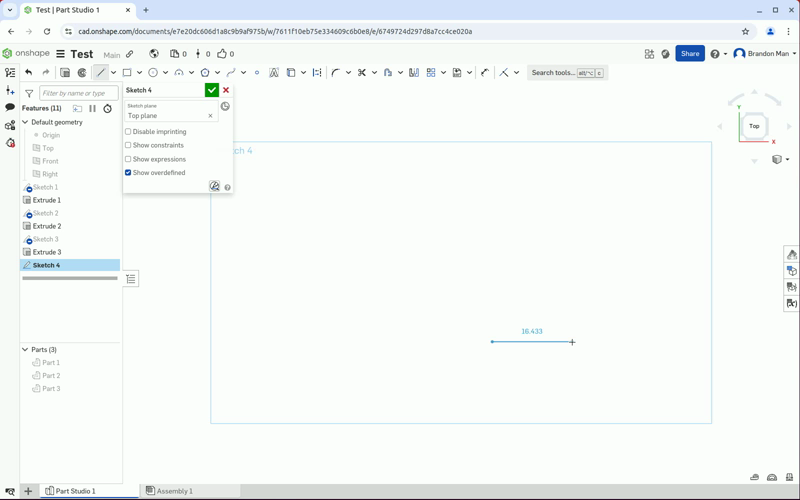
click(572, 341)
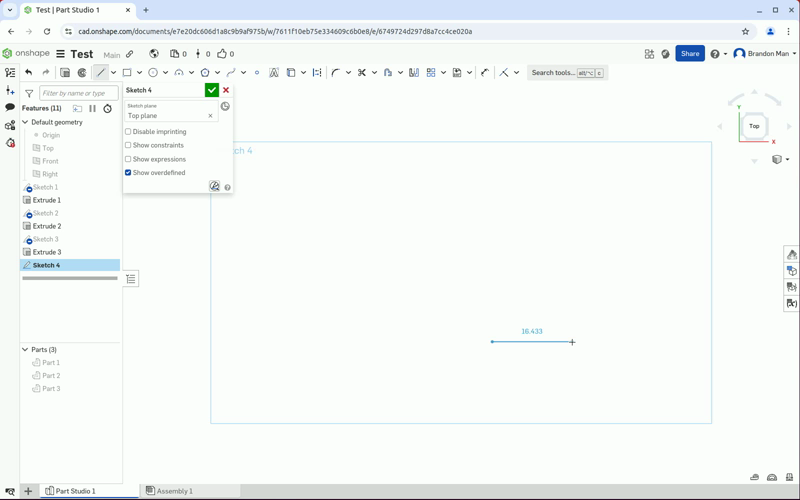
key_up(shift)
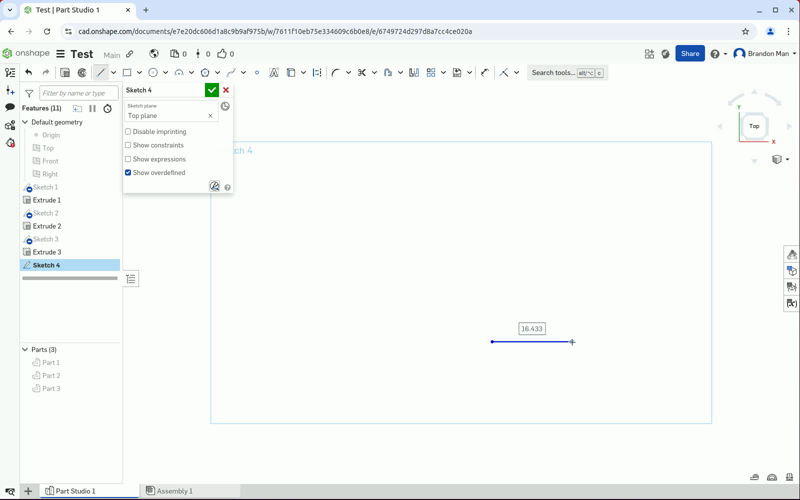
key_down(shift)
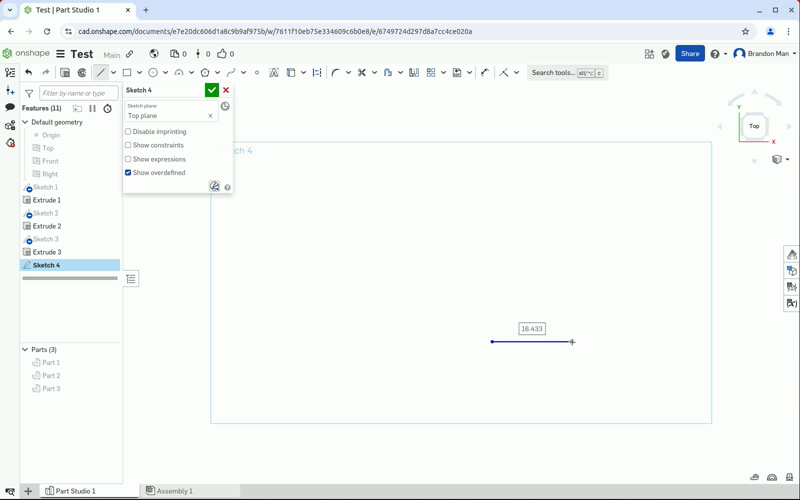
mouse_move(572, 203)
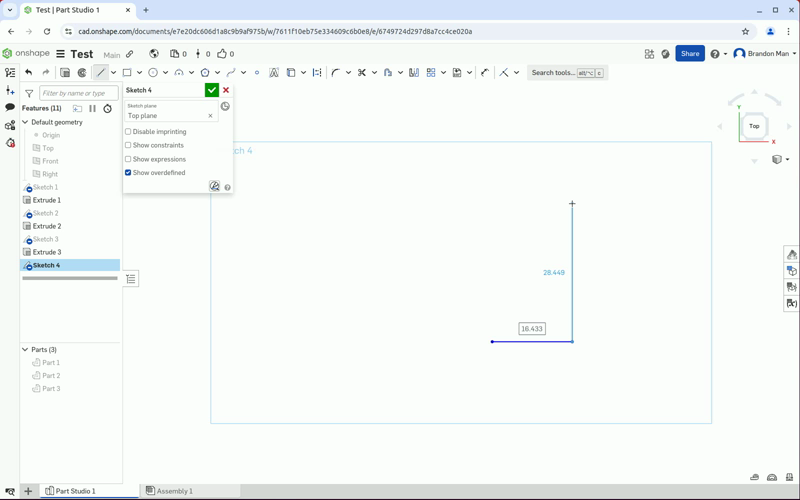
click(572, 203)
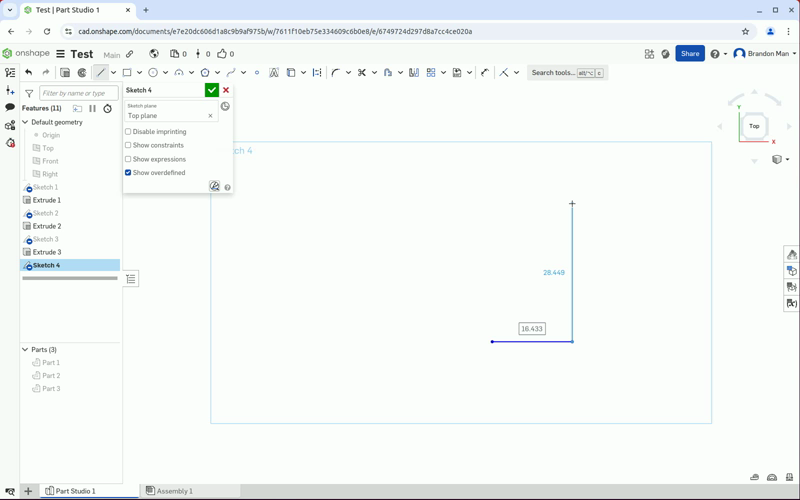
key_up(shift)
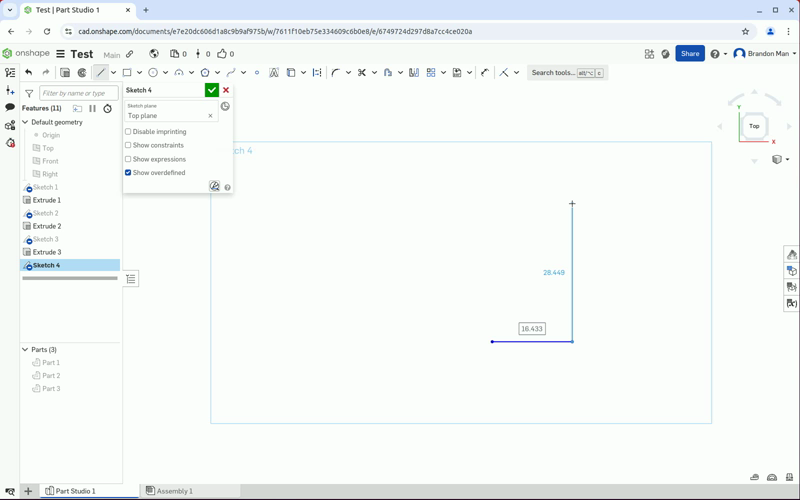
key_down(shift)
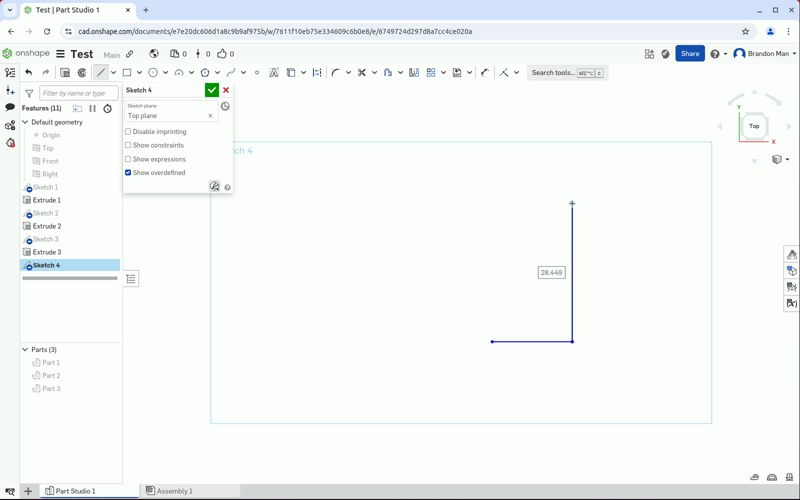
mouse_move(492, 203)
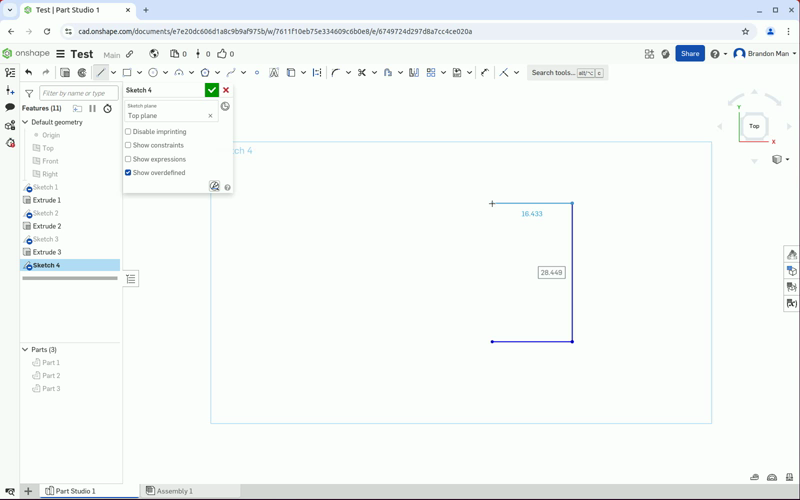
click(492, 203)
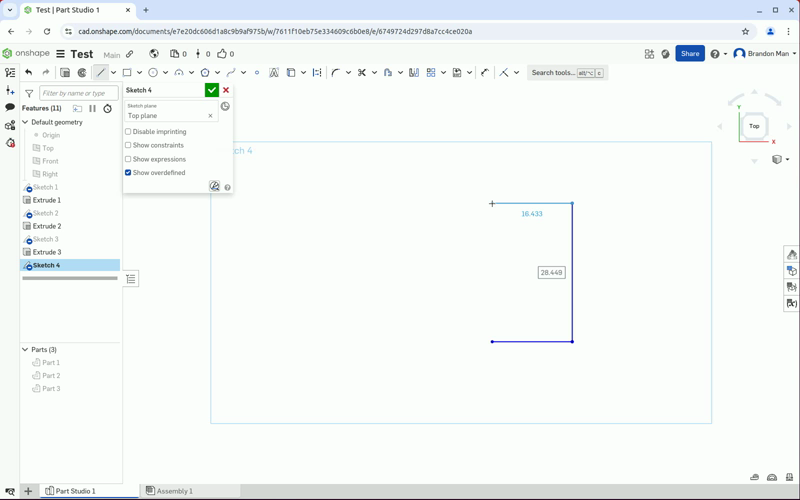
key_up(shift)
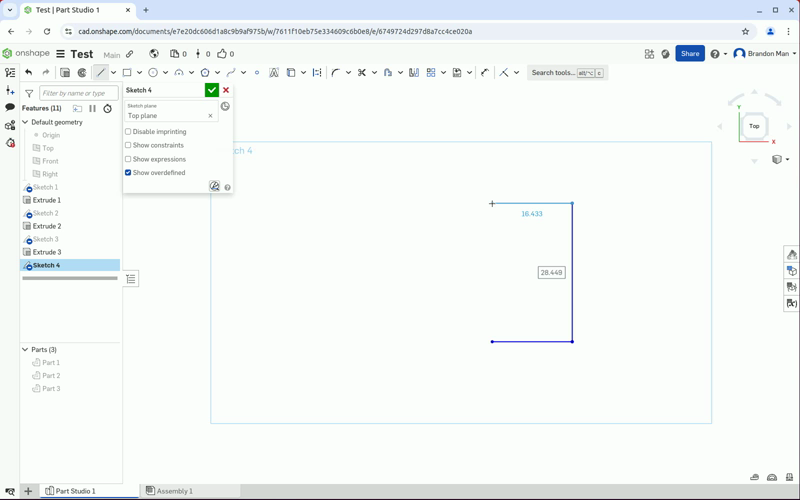
key_down(shift)
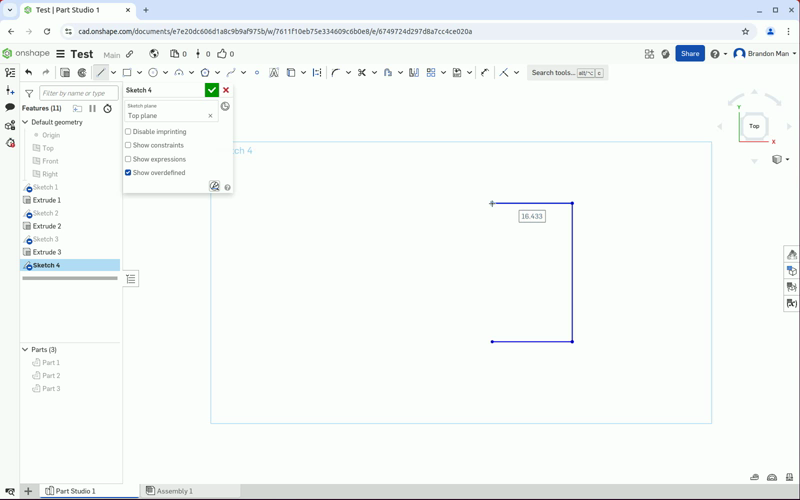
mouse_move(492, 341)
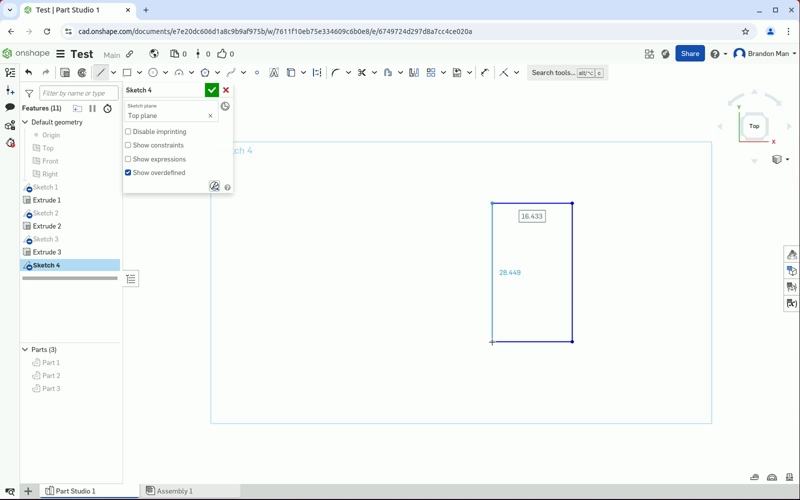
key_up(shift)
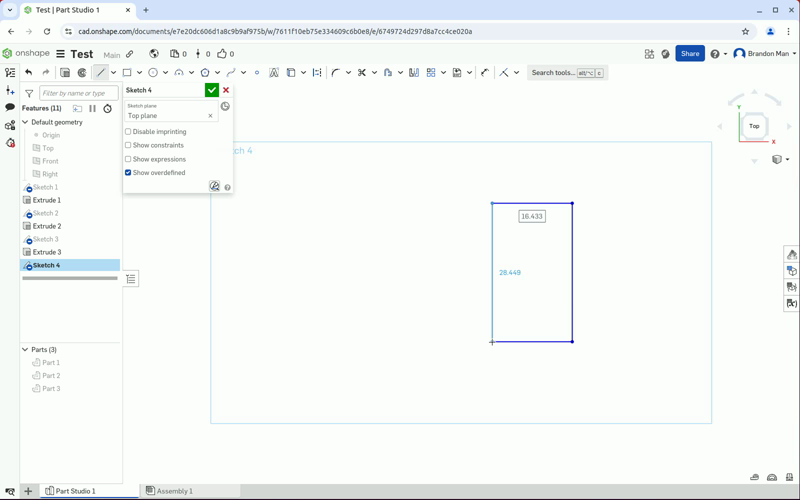
click(492, 341)
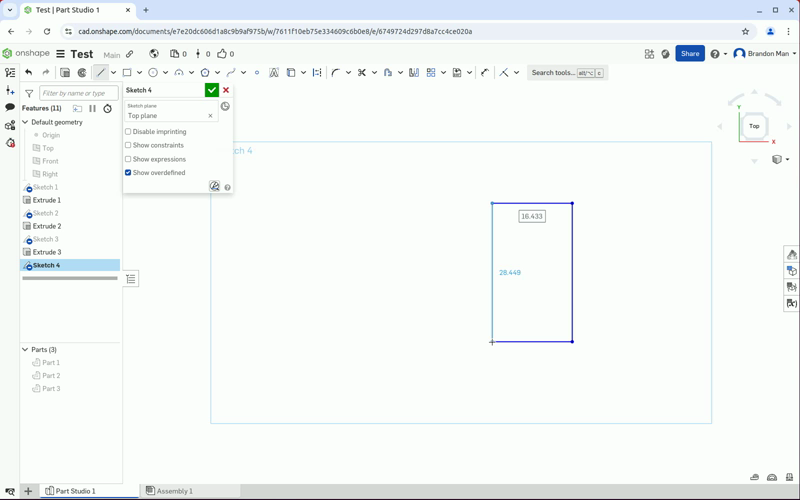
key(esc)
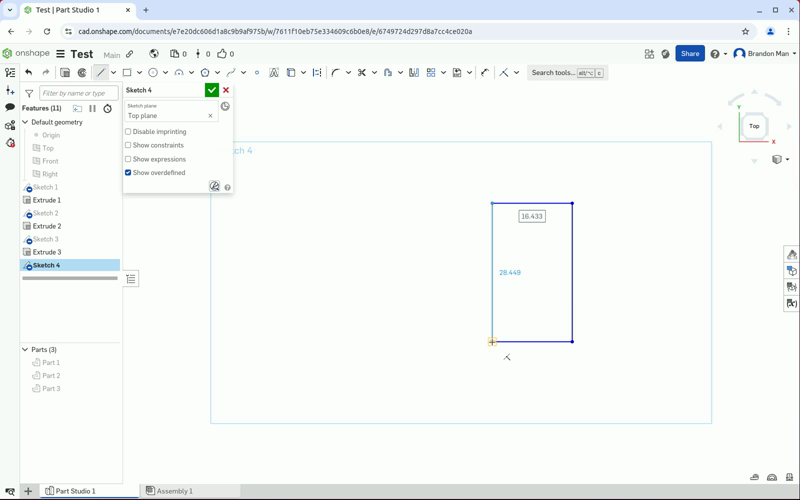
mouse_move(535, 256)
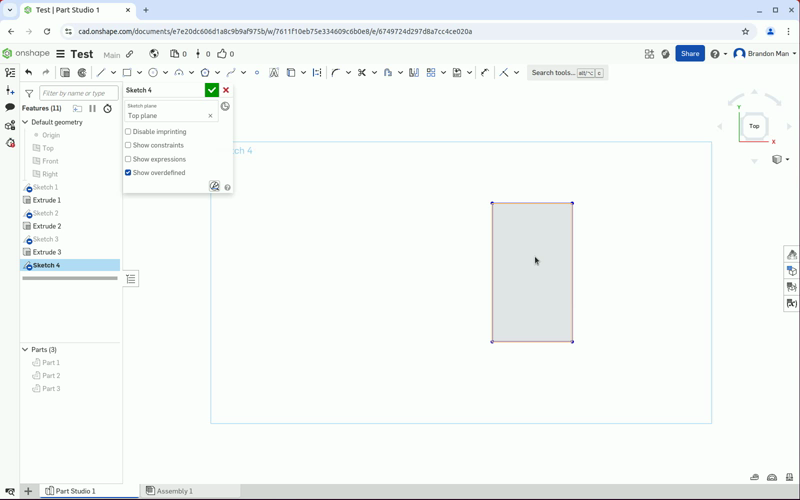
click(535, 256)
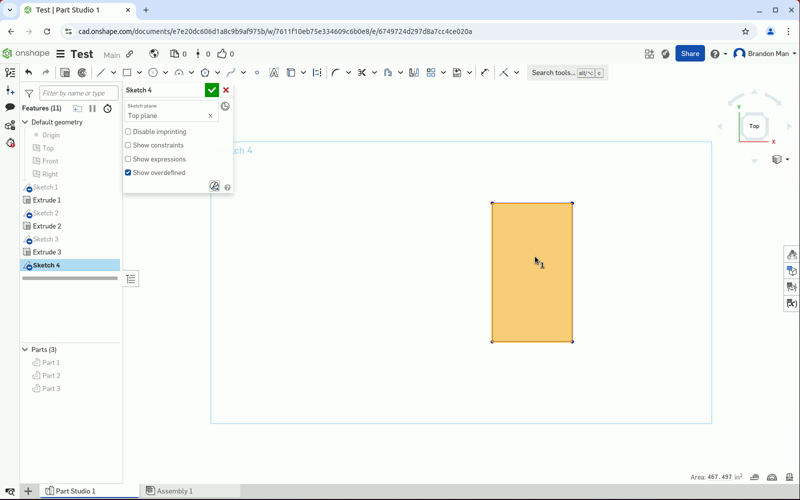
mouse_move(73, 352)
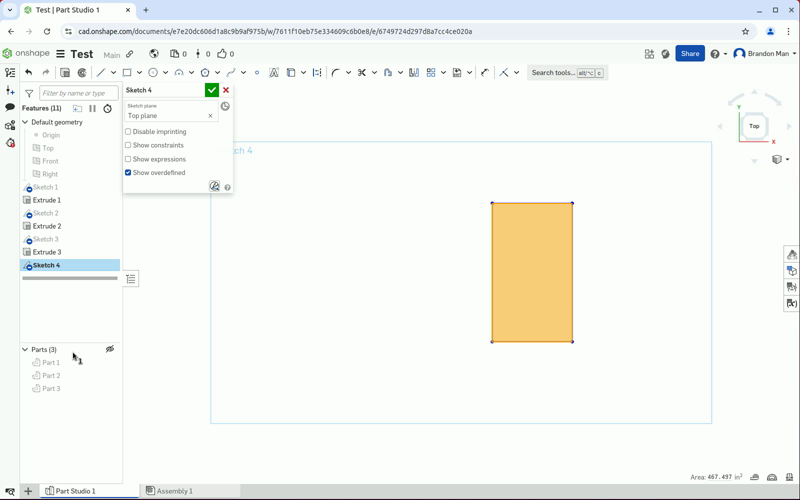
key(shift+y)
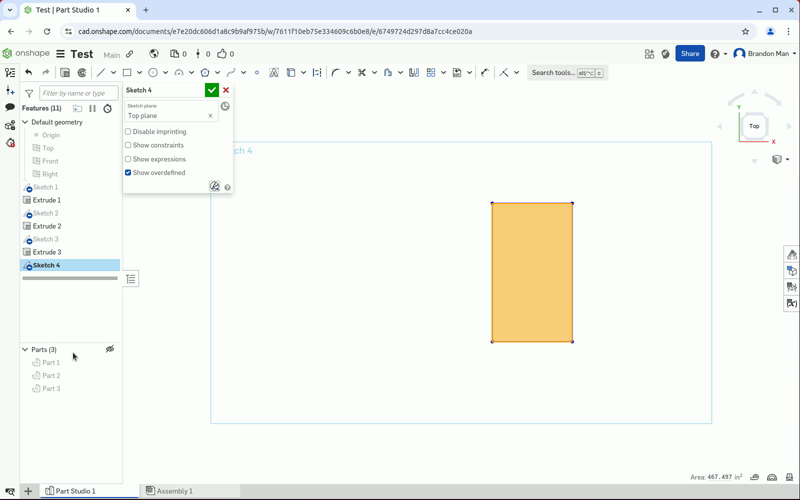
key(shift+e)
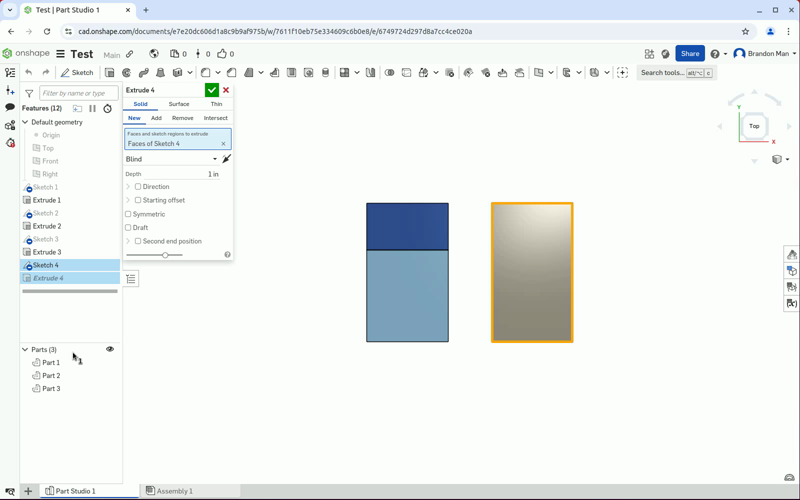
mouse_move(143, 106)
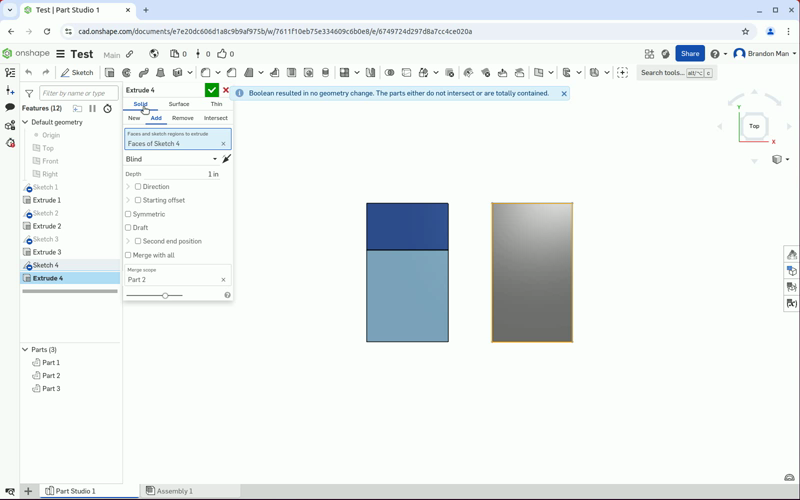
click(143, 106)
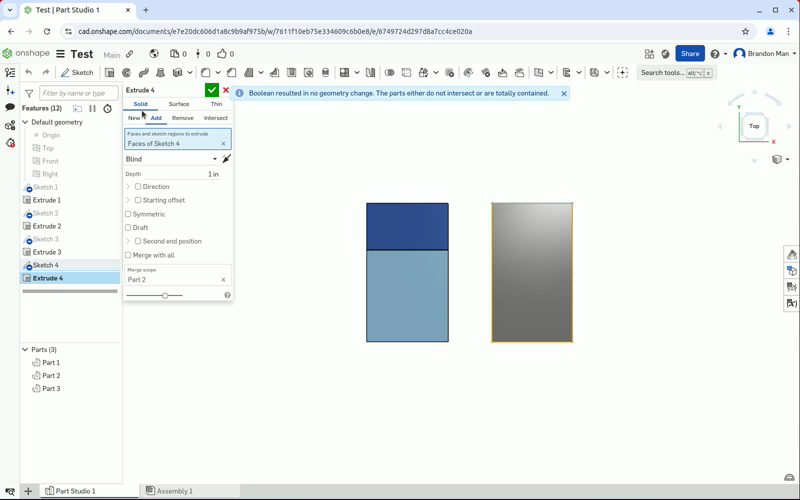
mouse_move(137, 120)
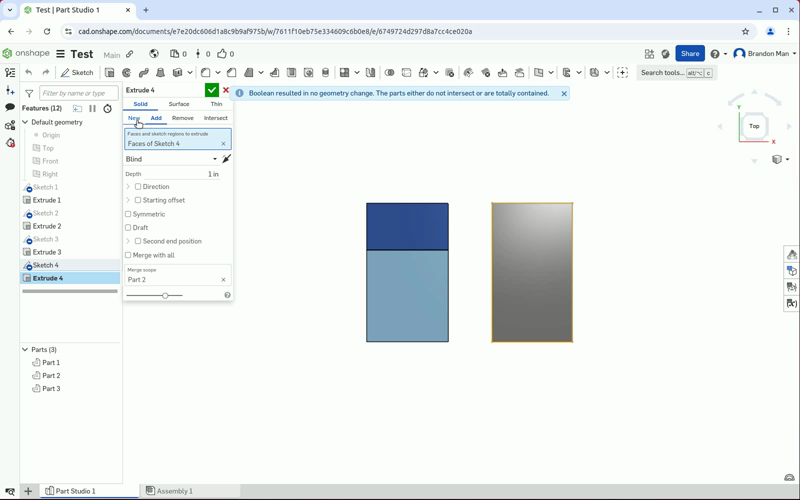
click(137, 120)
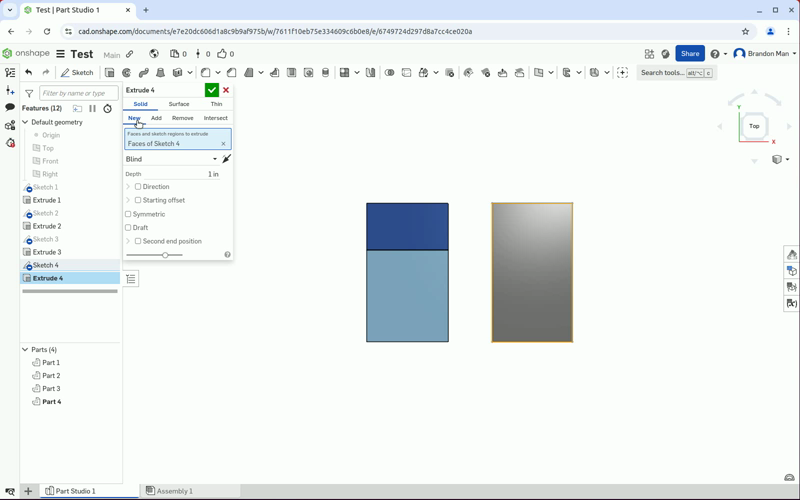
key(tab, 4)
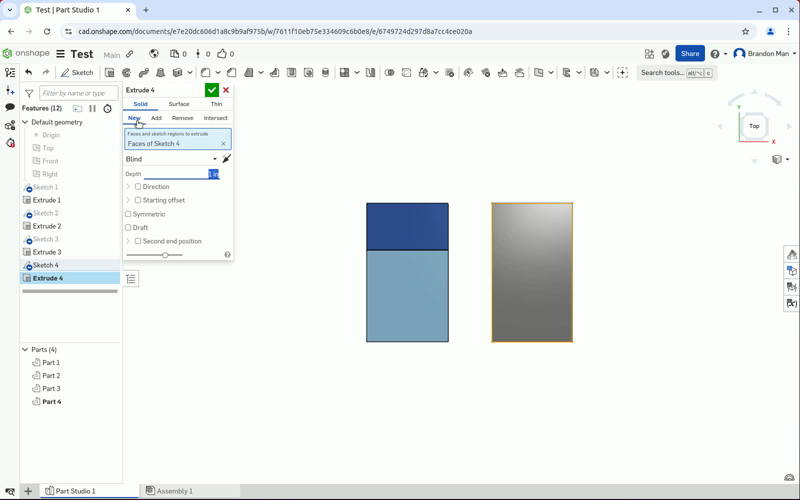
text(0.241)
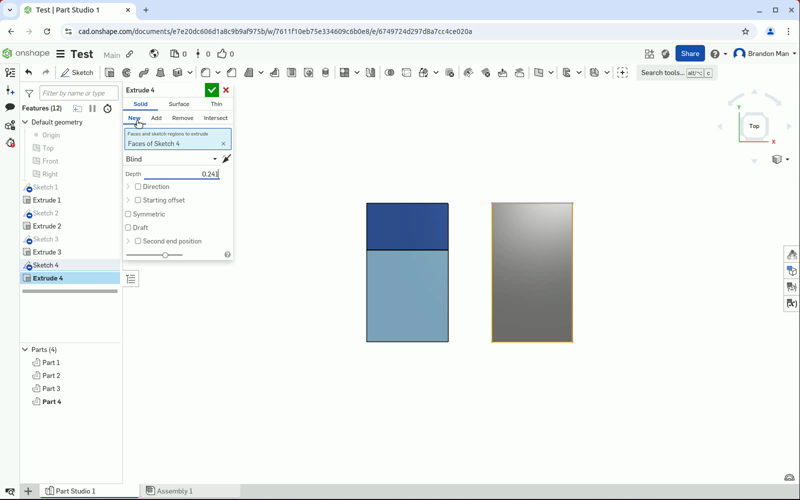
key(enter)
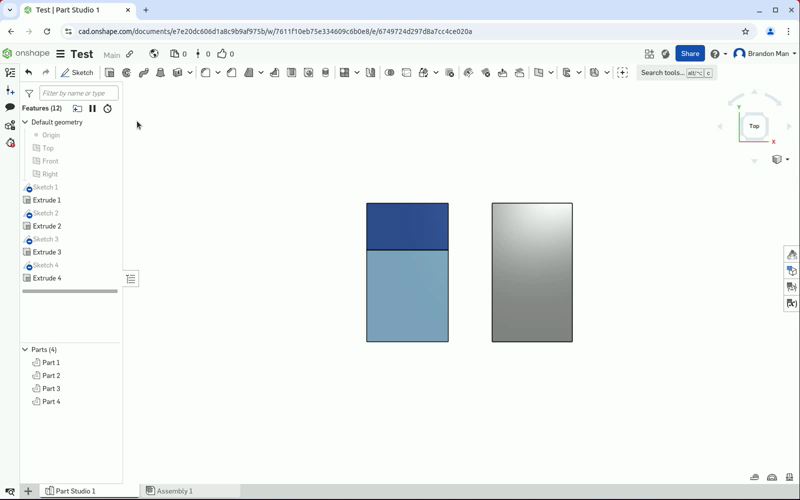
key(shift+h)
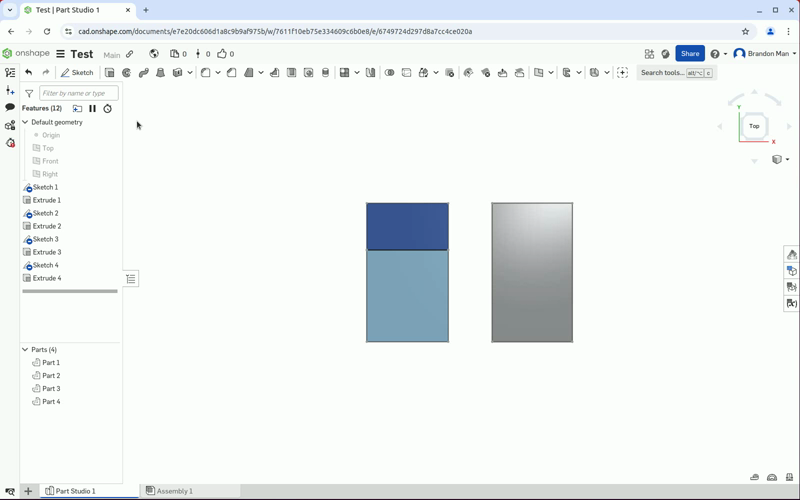
key(shift+h)
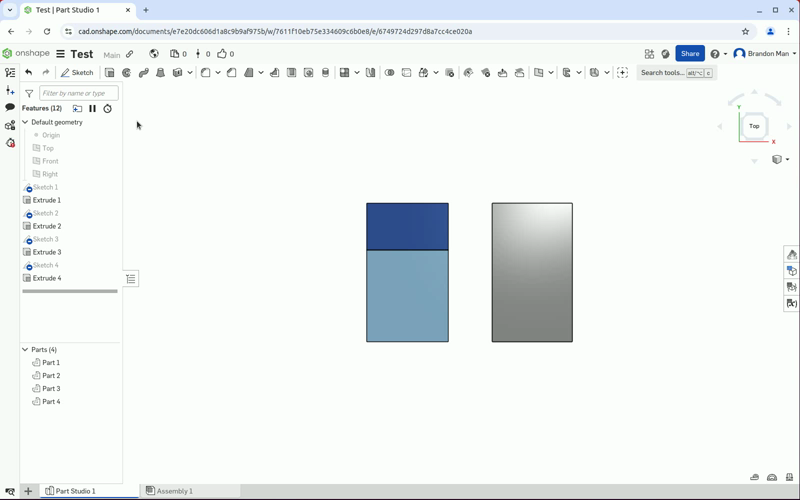
mouse_move(73, 189)
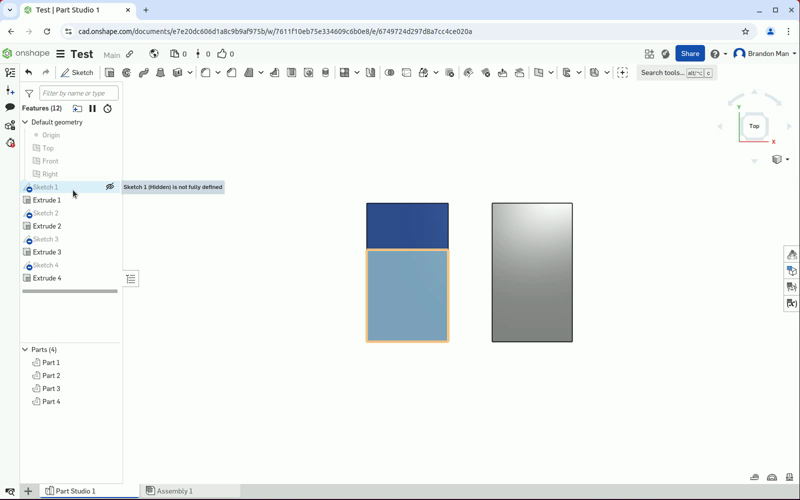
click(73, 189)
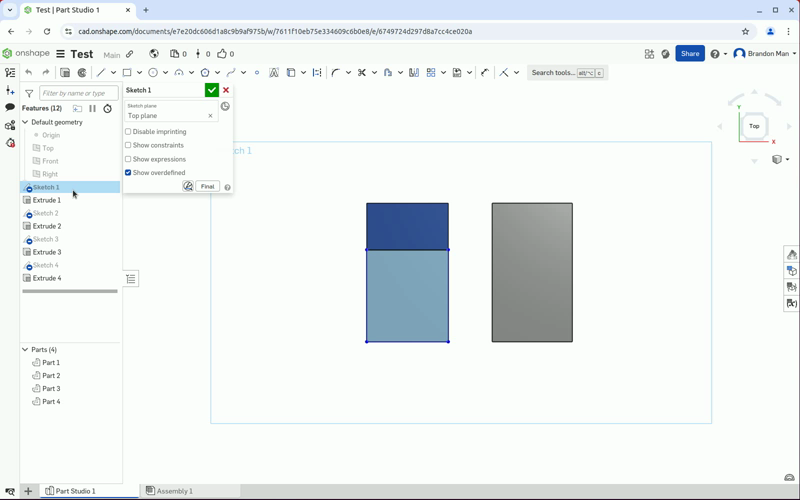
mouse_move(229, 92)
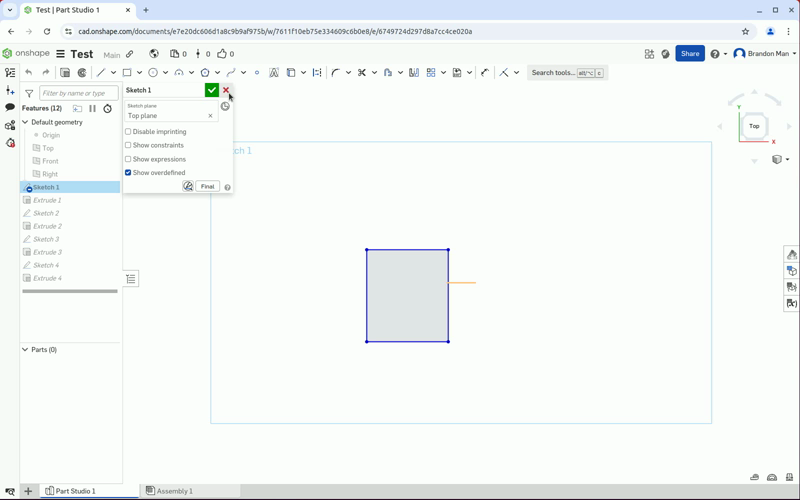
click(229, 92)
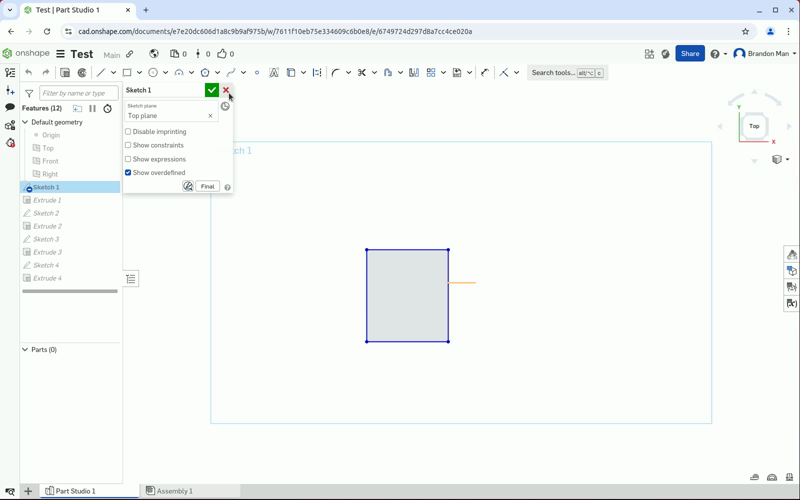
key(shift+s)
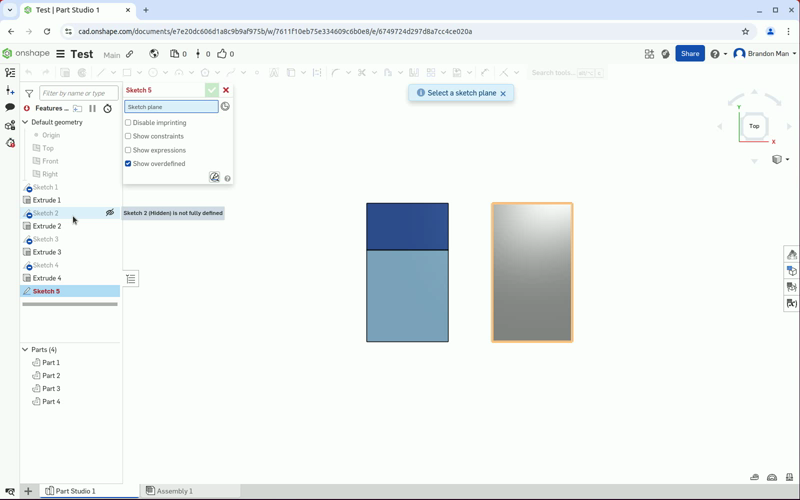
scroll(3)
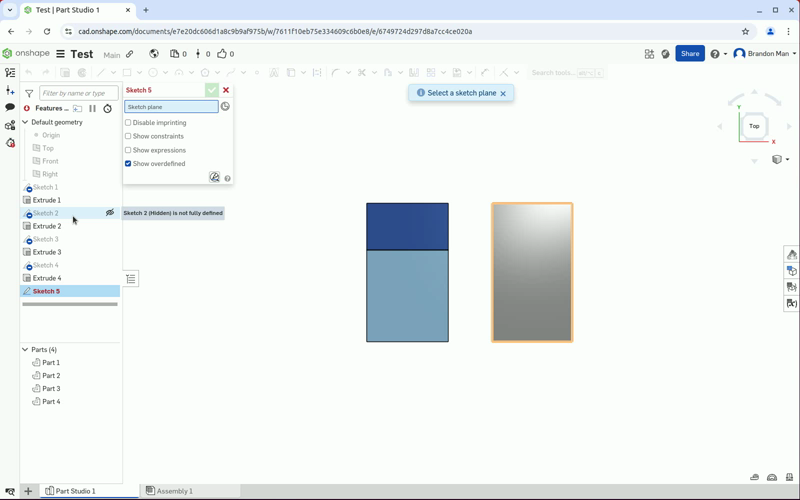
mouse_move(73, 150)
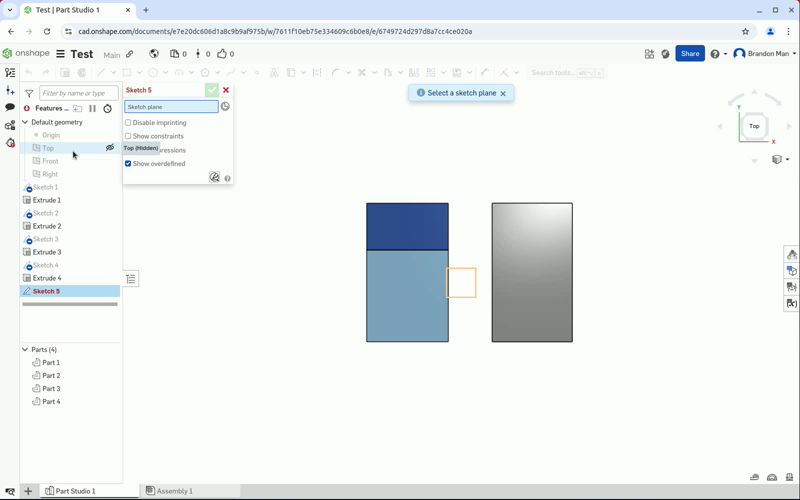
click(73, 150)
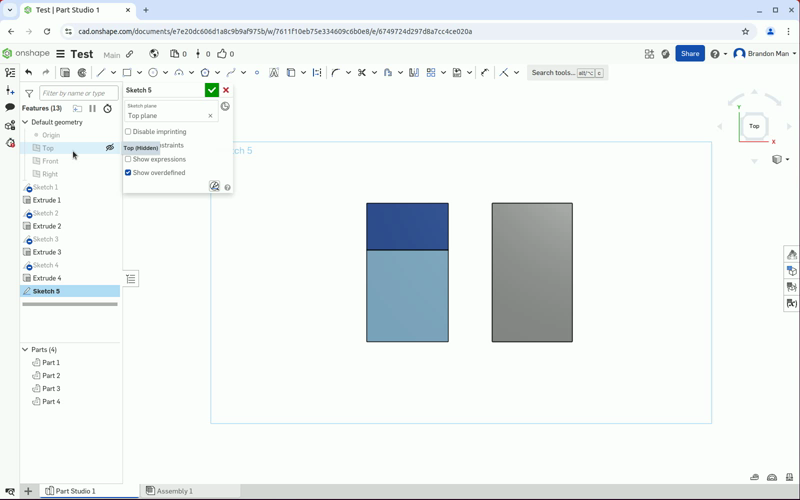
mouse_move(73, 352)
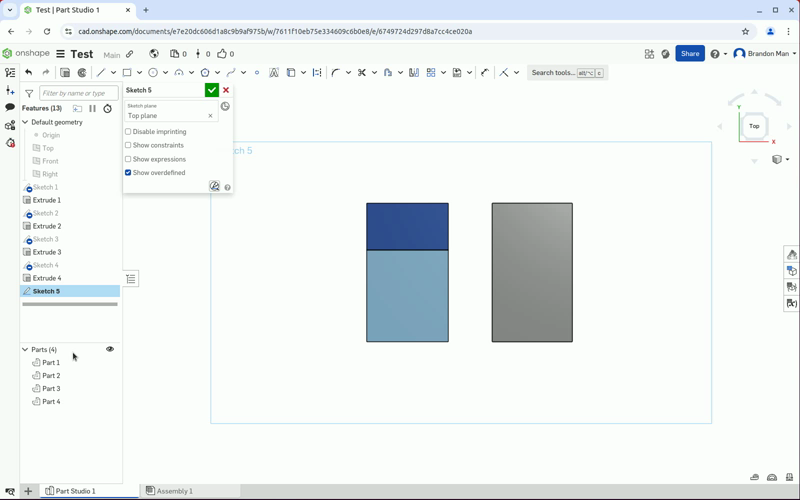
key(y)
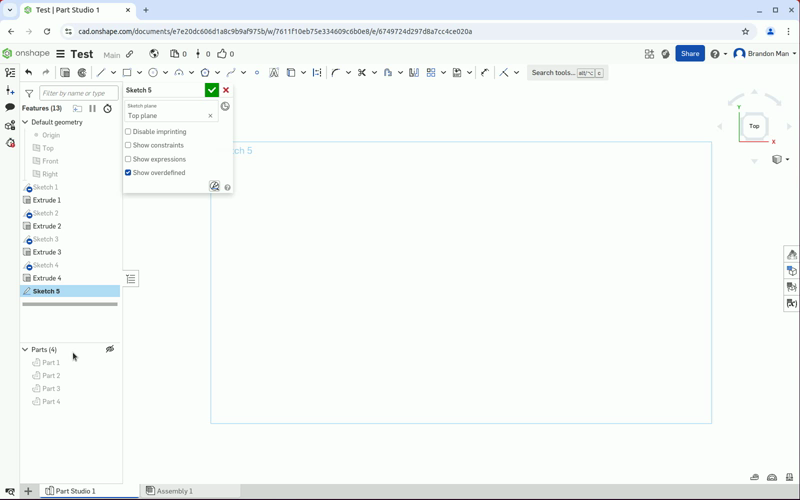
key(l)
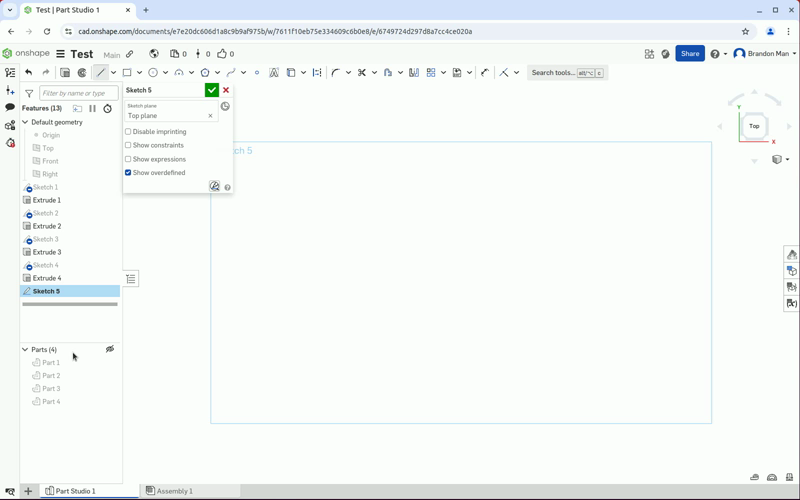
key_down(shift)
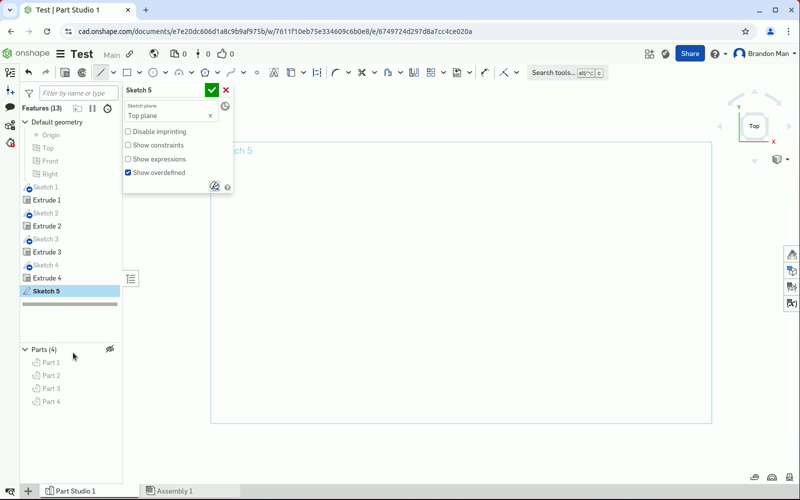
mouse_move(446, 341)
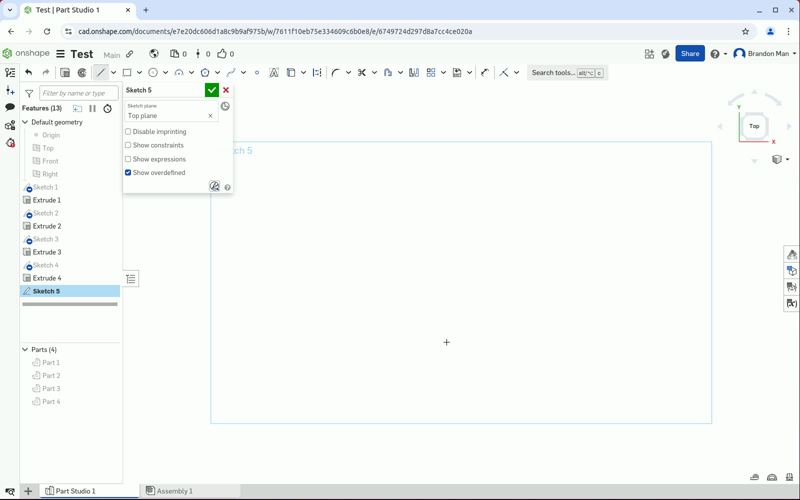
click(446, 341)
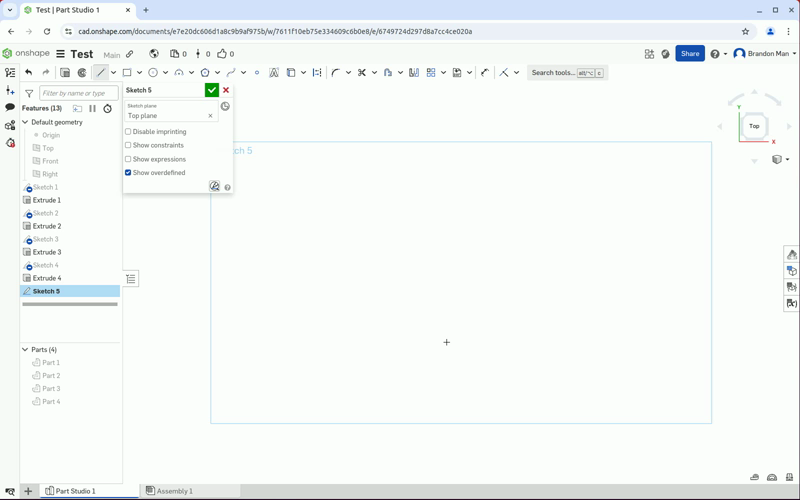
key_up(shift)
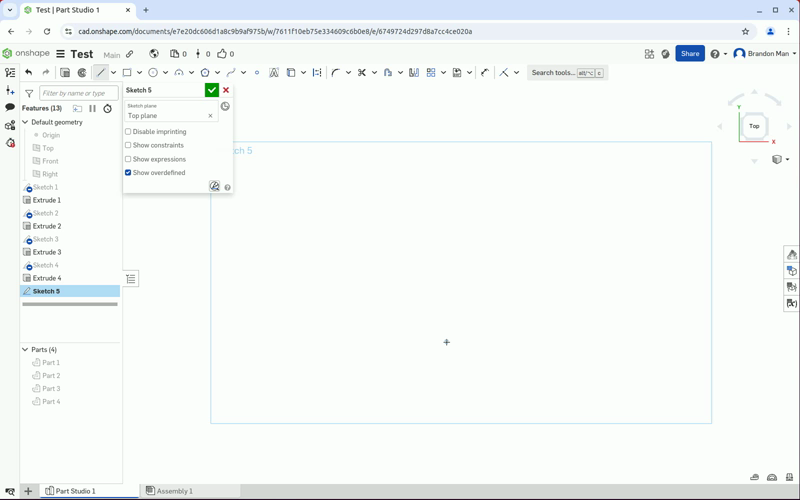
key_down(shift)
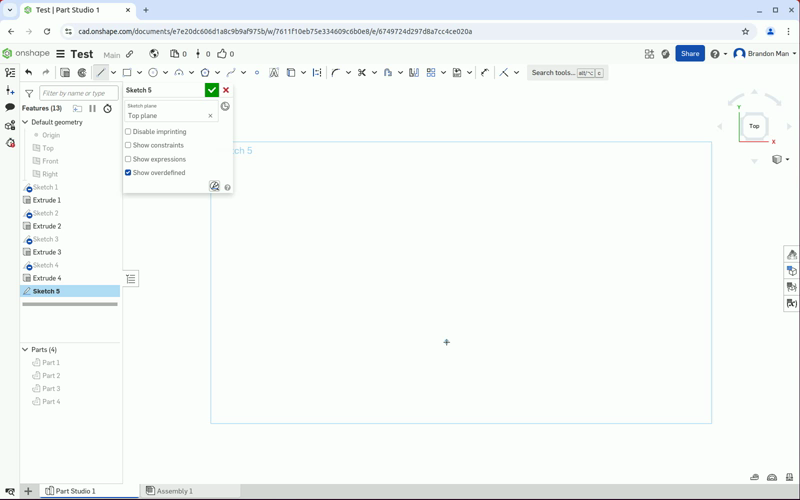
mouse_move(476, 341)
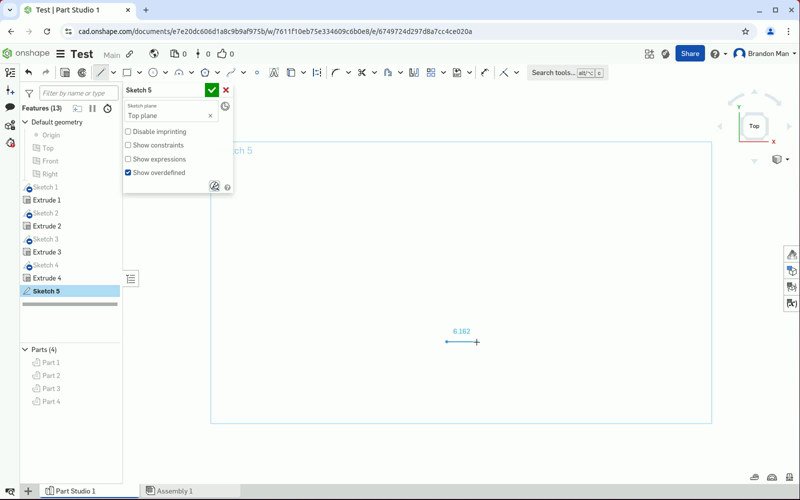
mouse_move(493, 341)
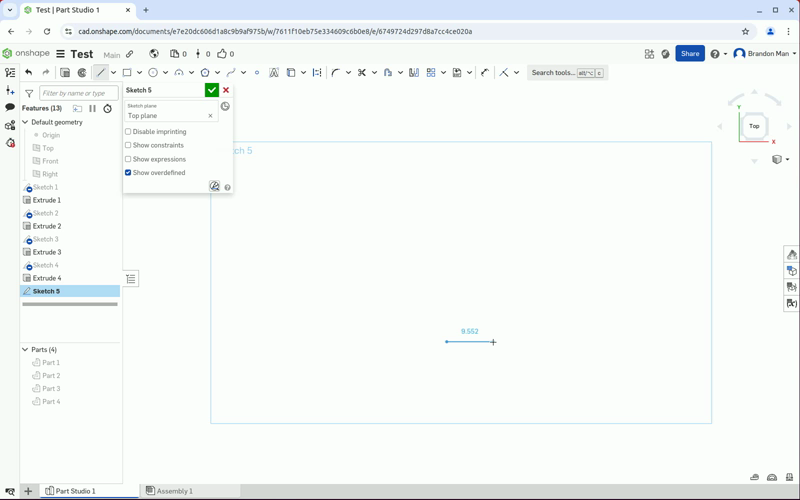
click(493, 341)
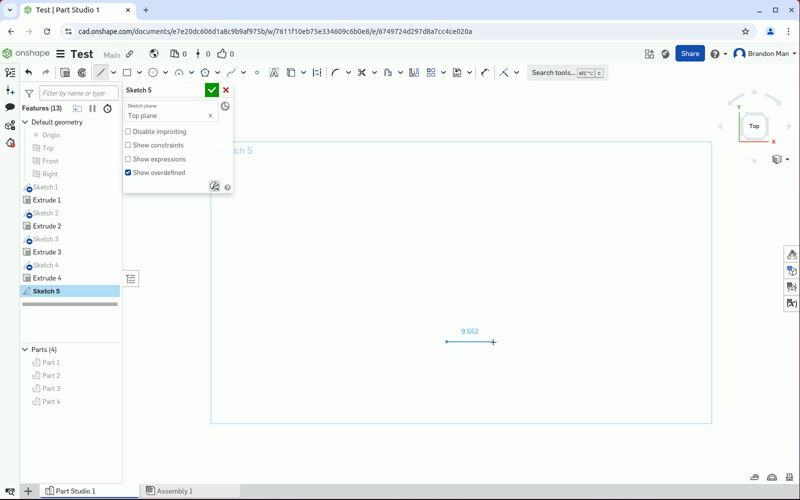
key_up(shift)
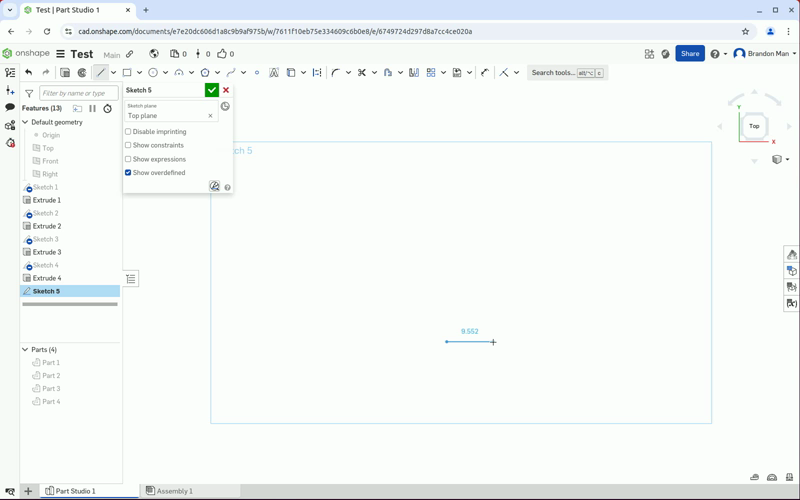
key_down(shift)
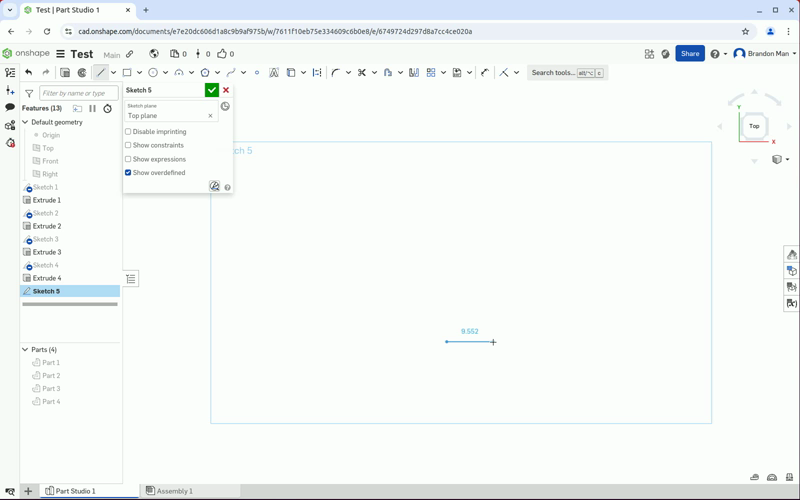
mouse_move(523, 341)
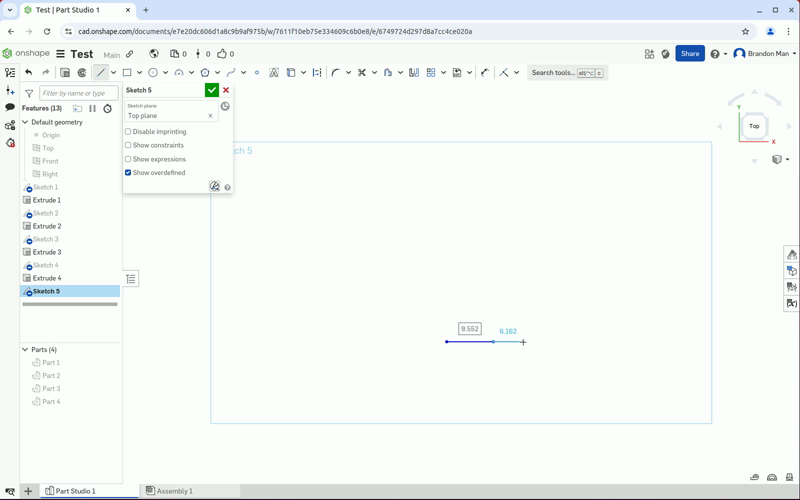
mouse_move(493, 341)
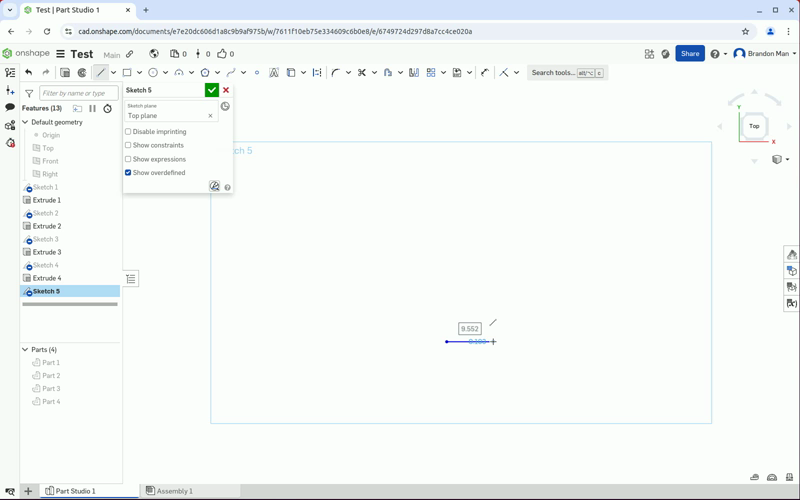
scroll(6)
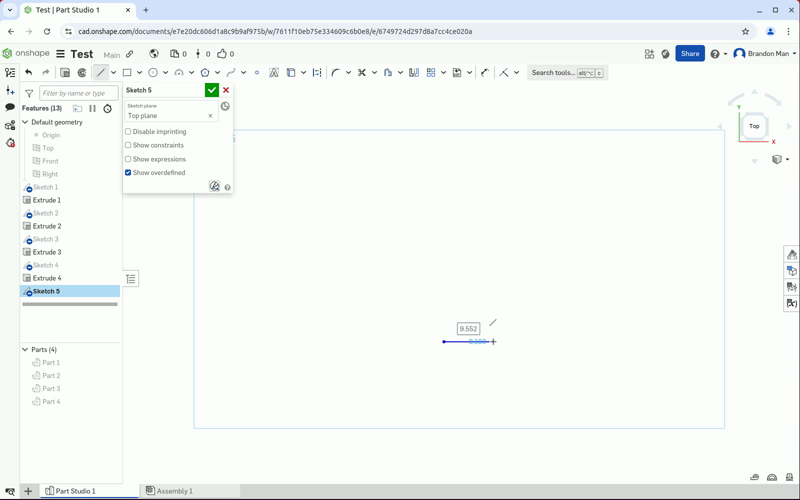
scroll(6)
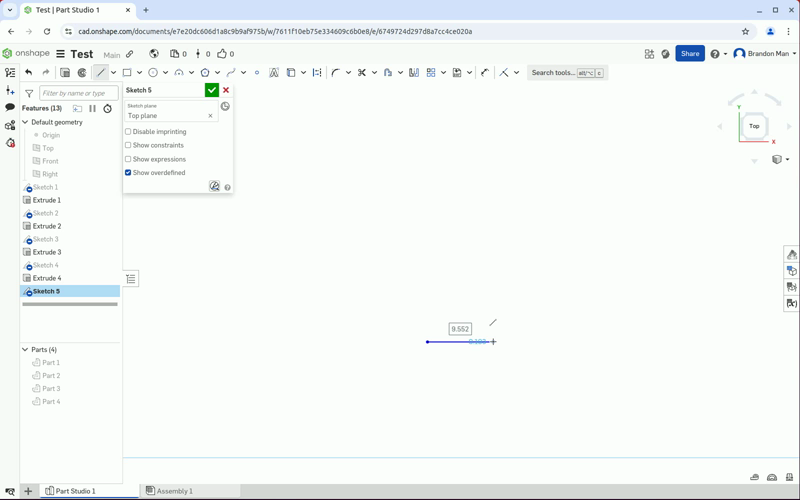
scroll(6)
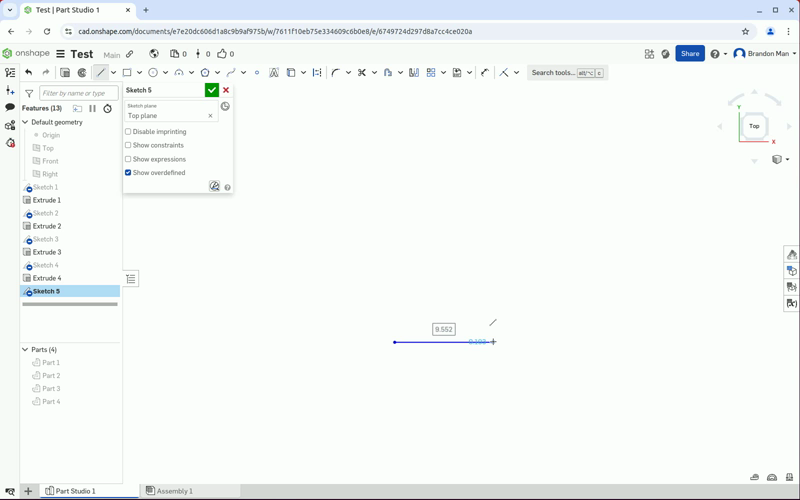
scroll(6)
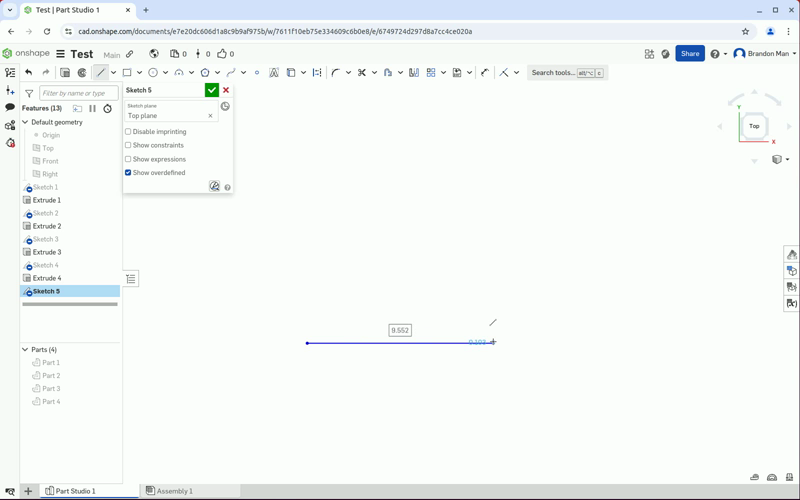
scroll(6)
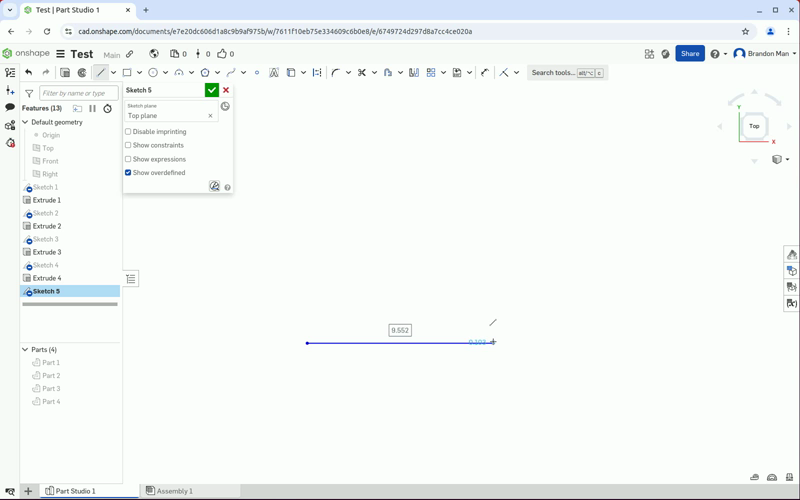
scroll(6)
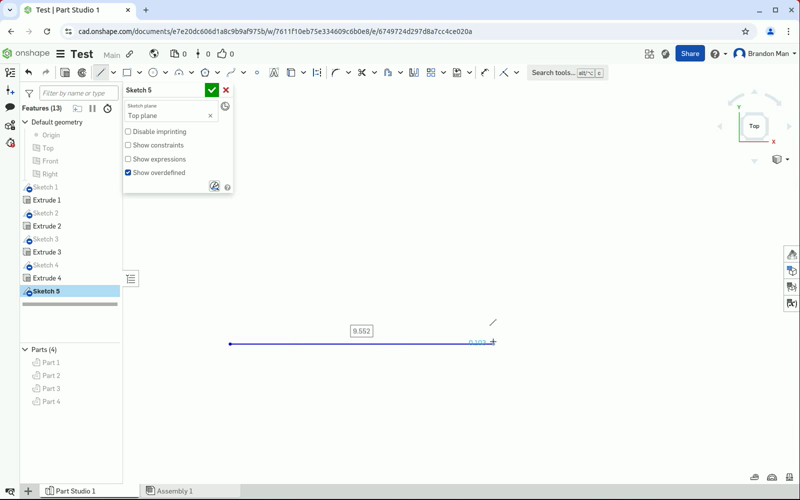
scroll(6)
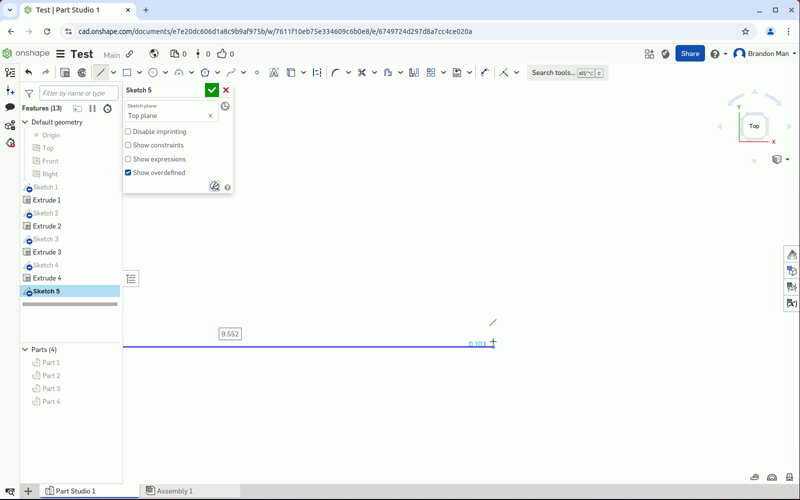
click(493, 341)
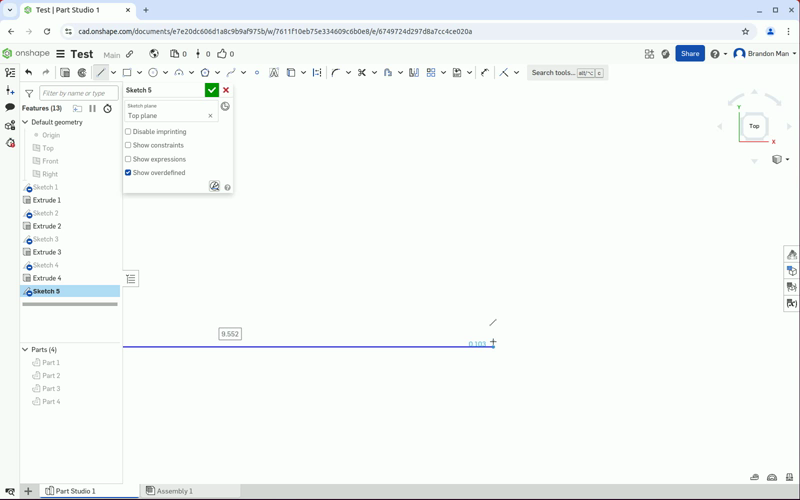
scroll(-6)
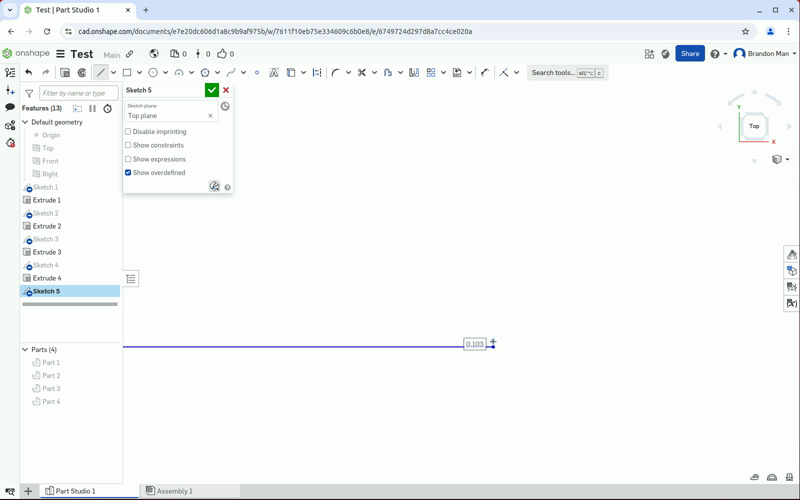
scroll(-6)
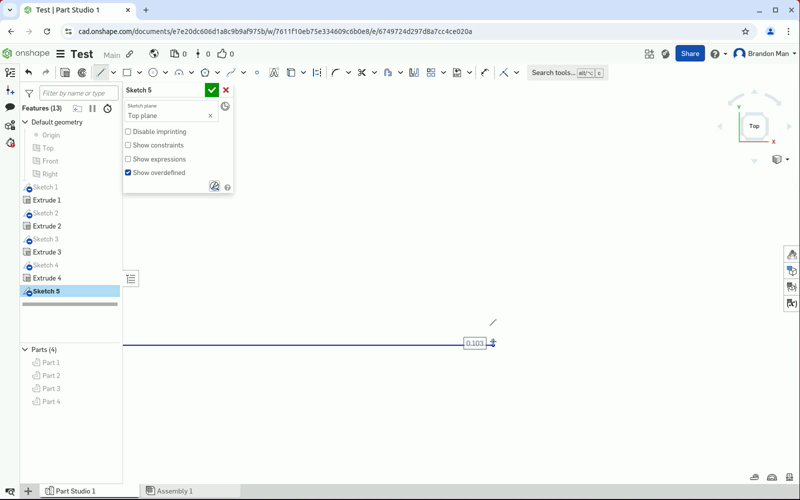
scroll(-6)
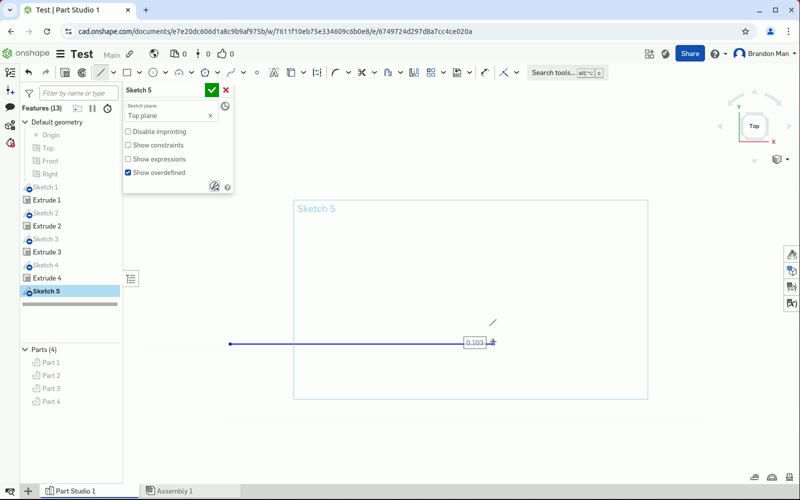
scroll(-6)
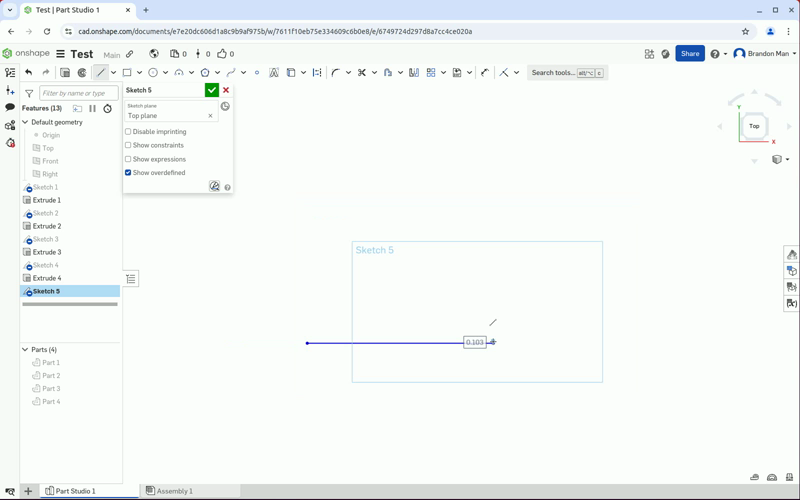
scroll(-6)
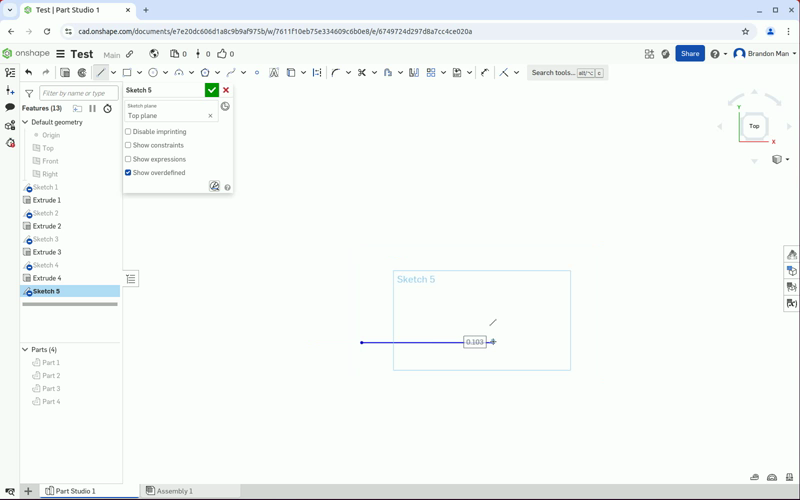
scroll(-6)
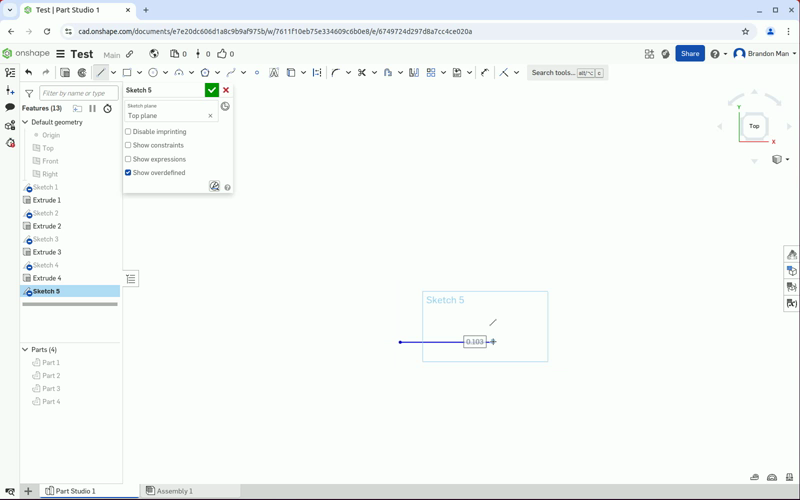
scroll(-6)
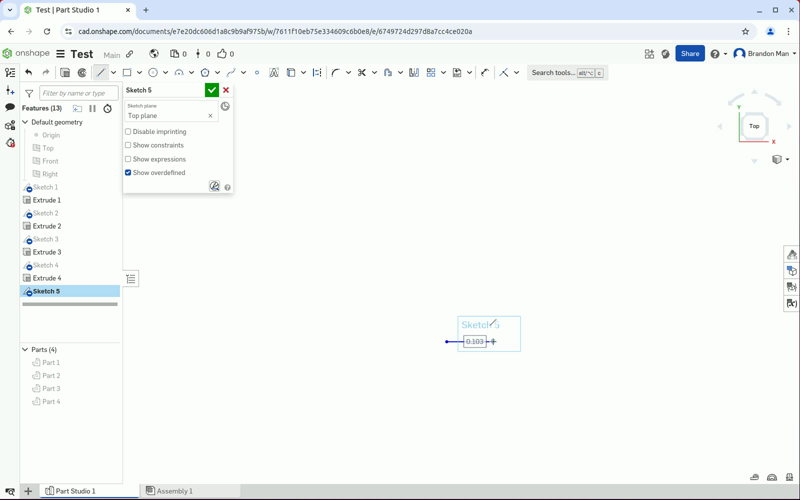
key_up(shift)
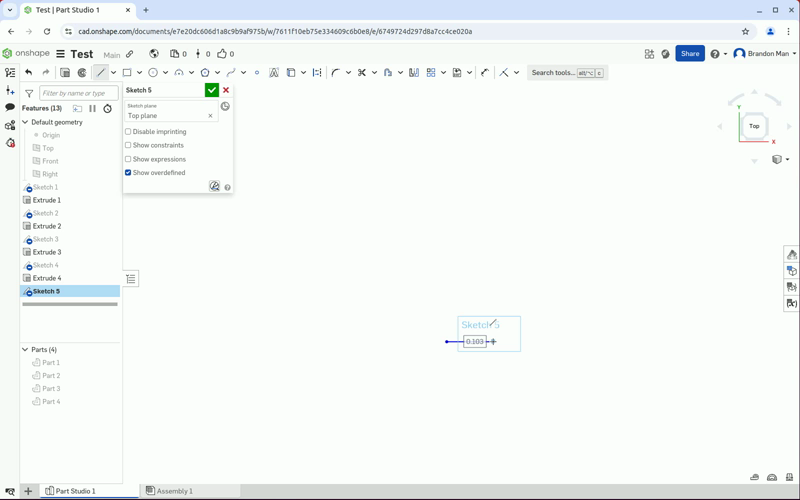
key_down(shift)
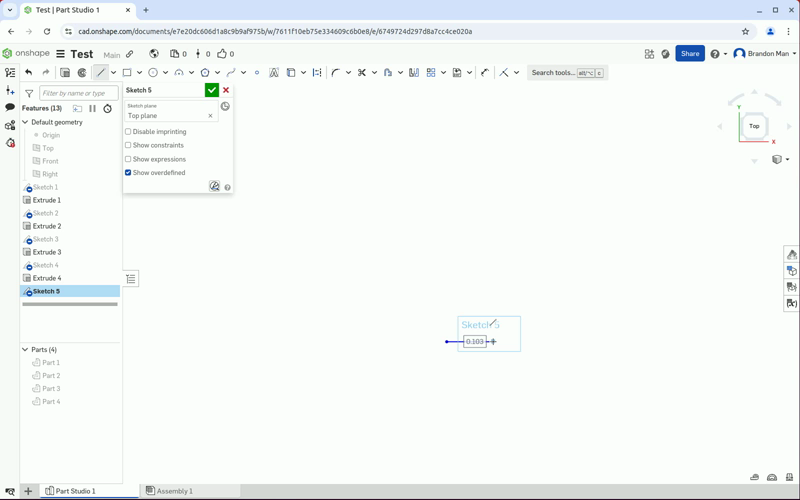
mouse_move(523, 341)
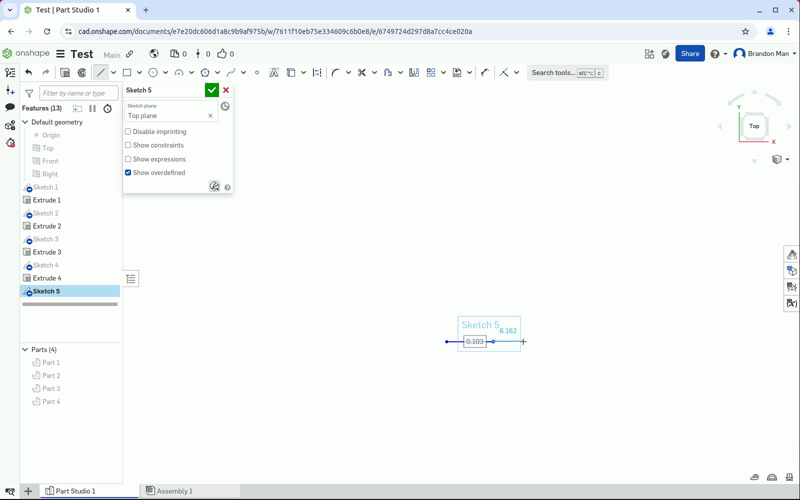
mouse_move(446, 341)
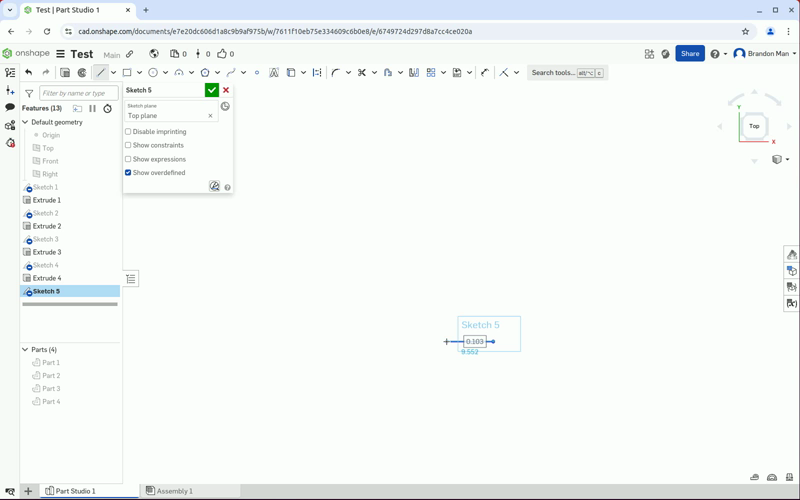
scroll(6)
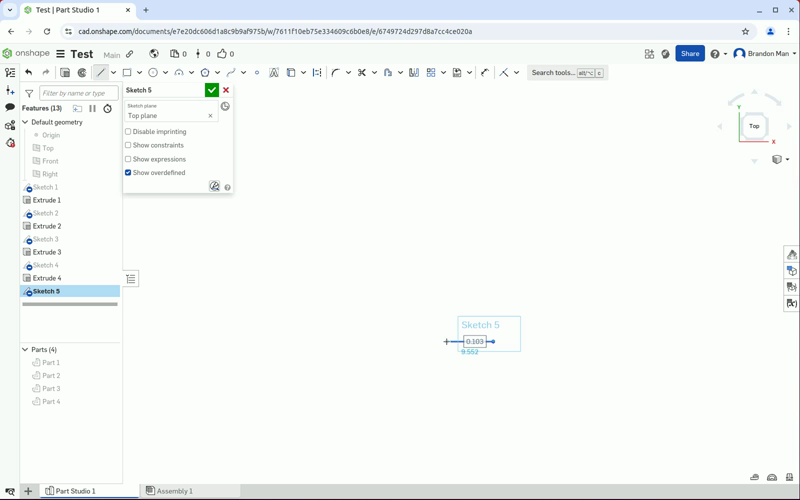
scroll(6)
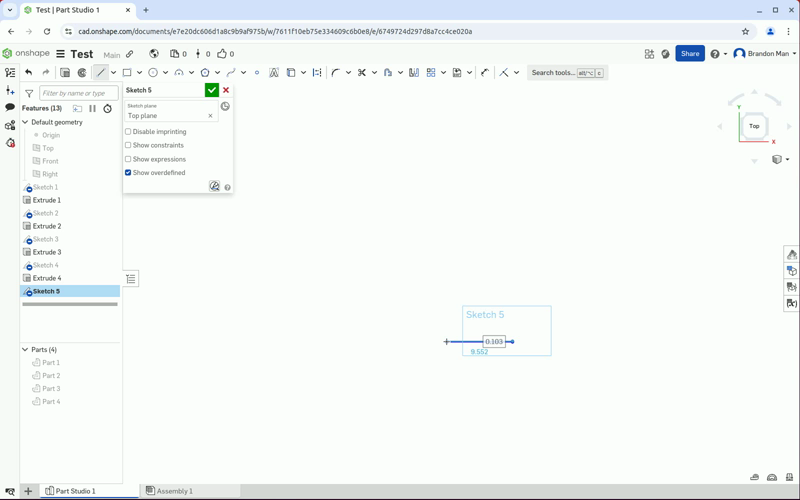
scroll(6)
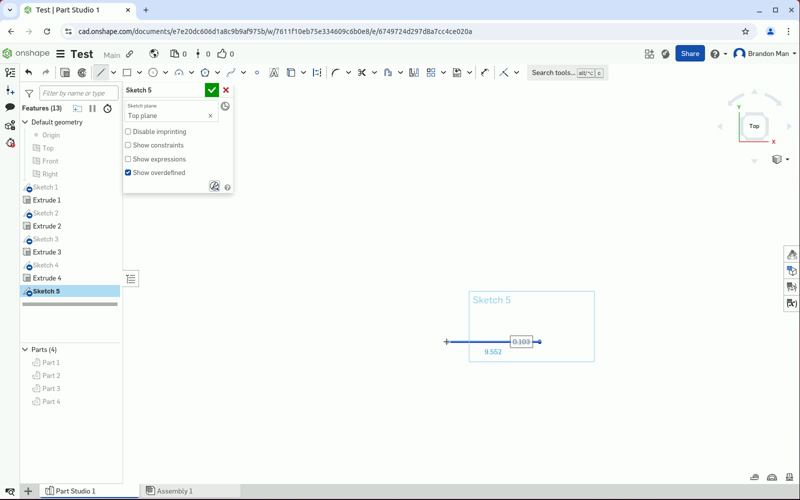
scroll(6)
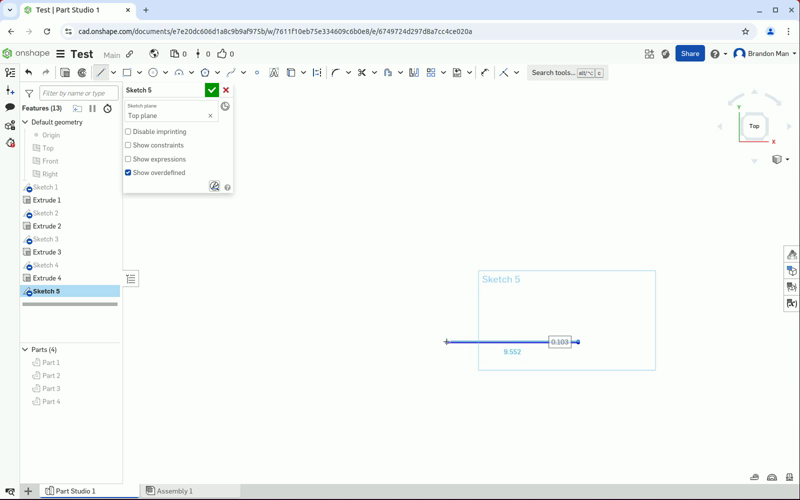
scroll(6)
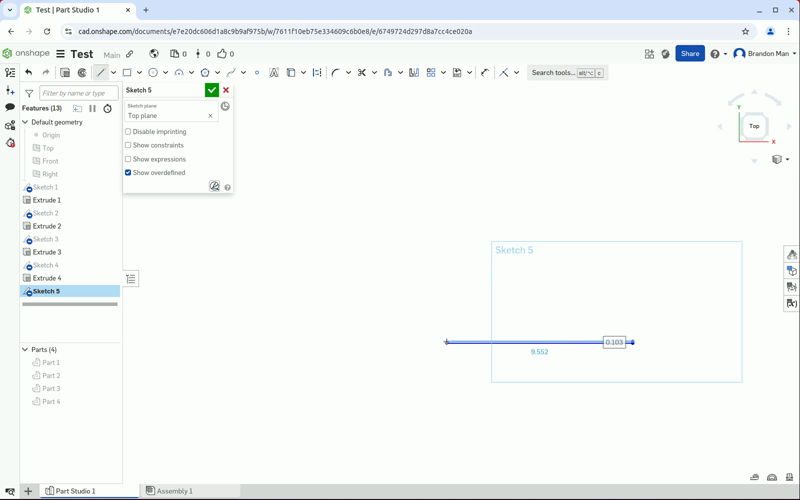
scroll(6)
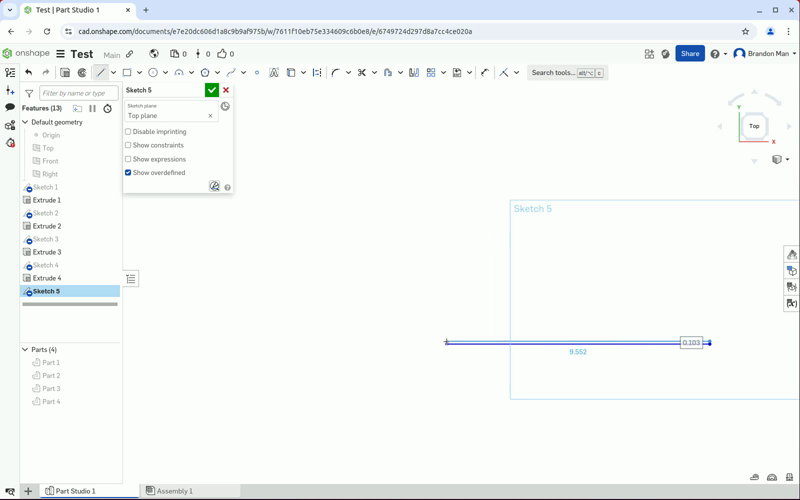
scroll(6)
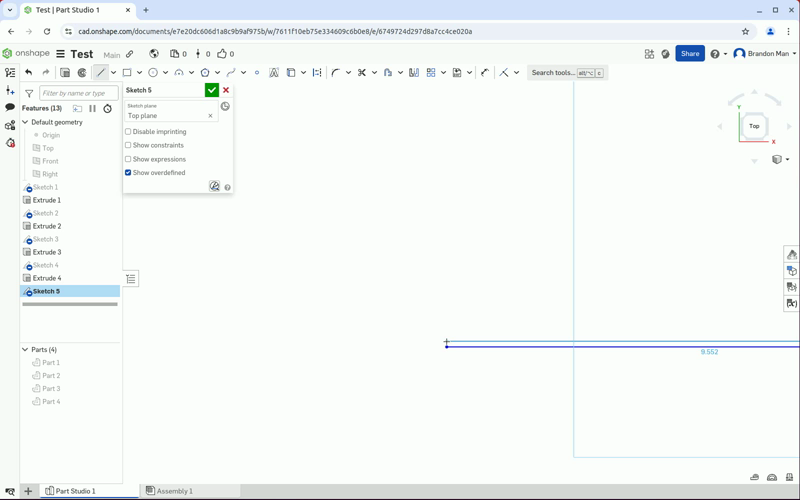
click(446, 341)
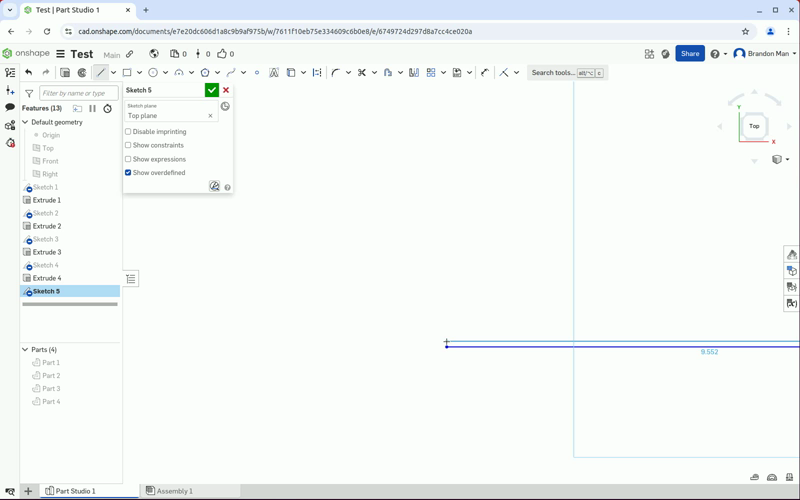
scroll(-6)
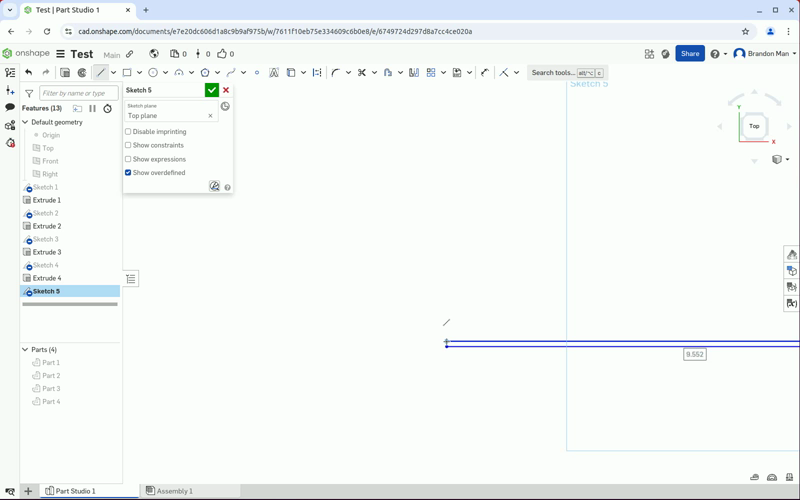
scroll(-6)
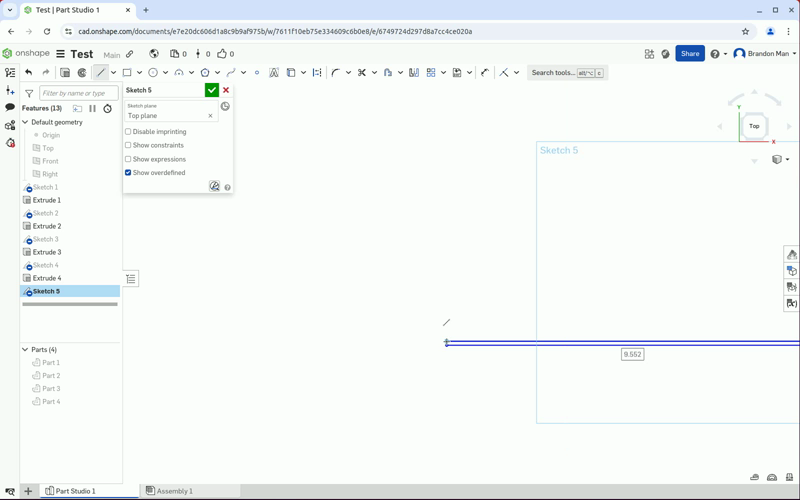
scroll(-6)
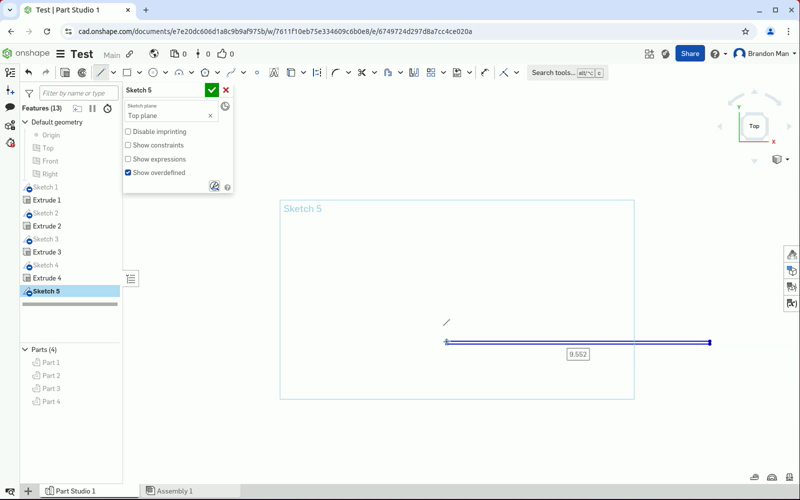
scroll(-6)
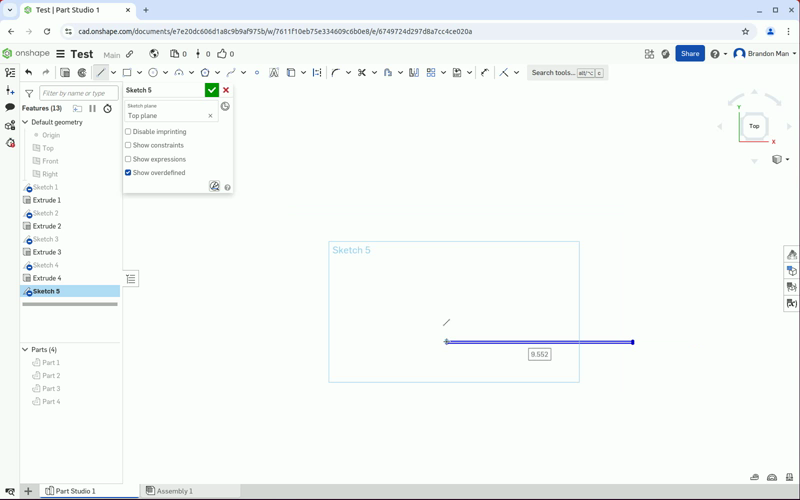
scroll(-6)
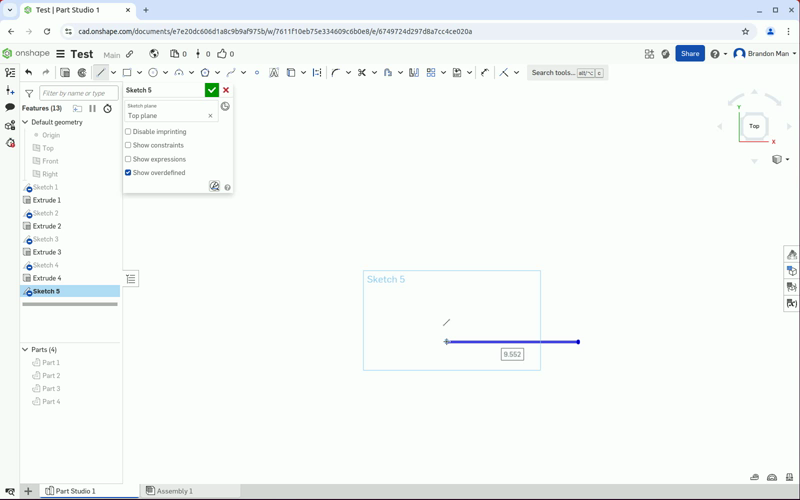
scroll(-6)
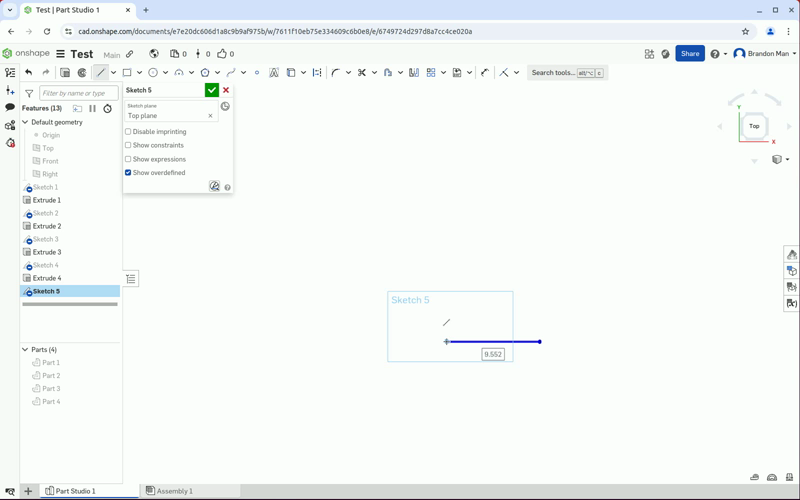
scroll(-6)
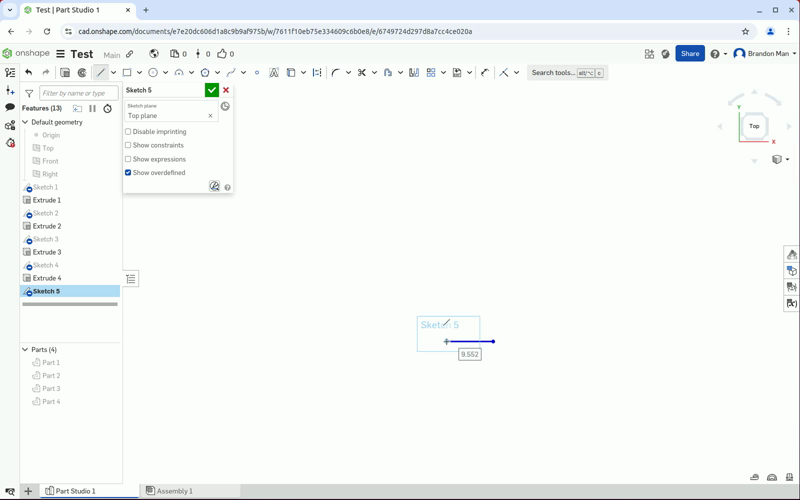
key_up(shift)
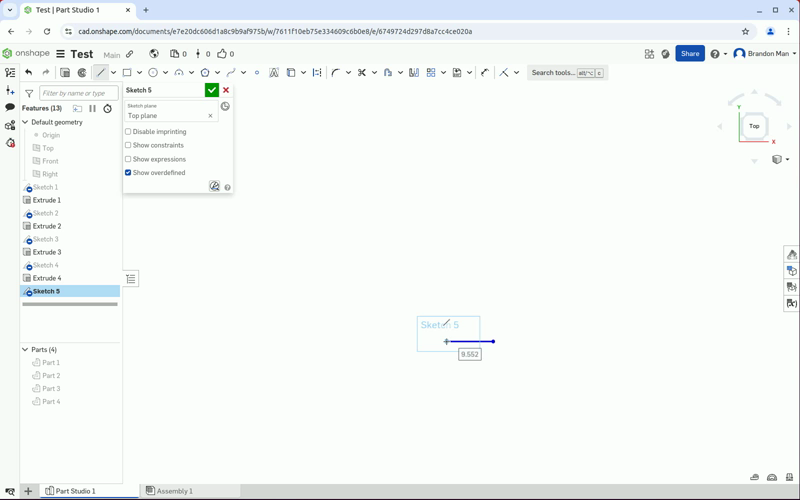
mouse_move(476, 341)
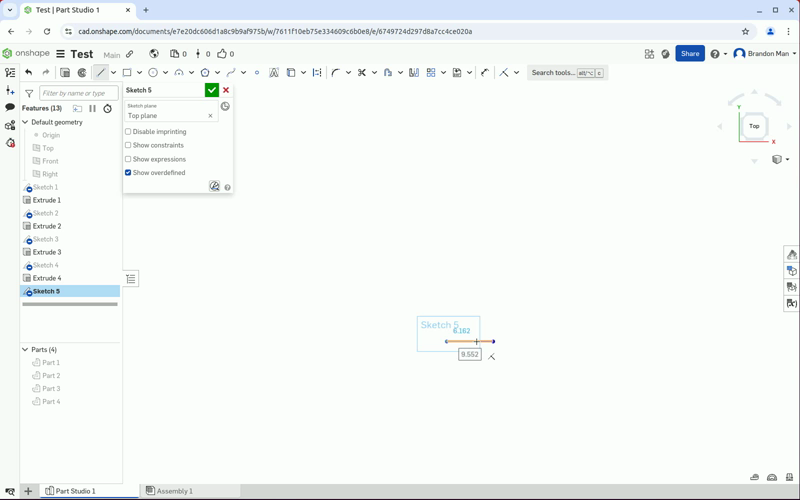
key_down(shift)
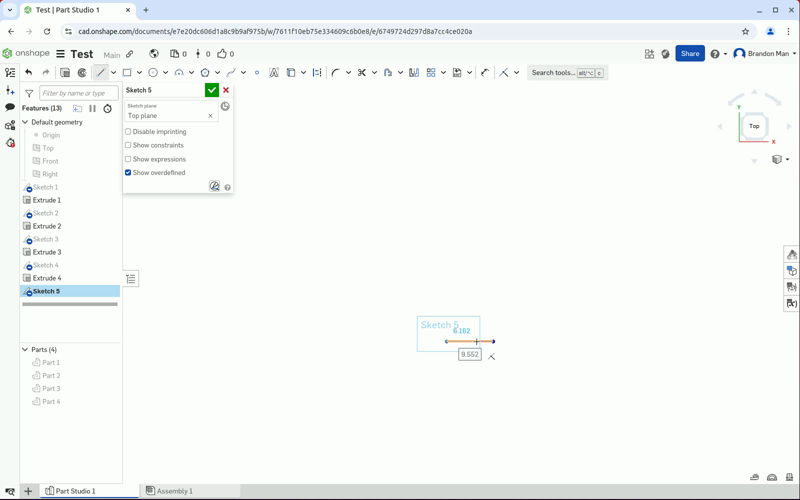
mouse_move(446, 341)
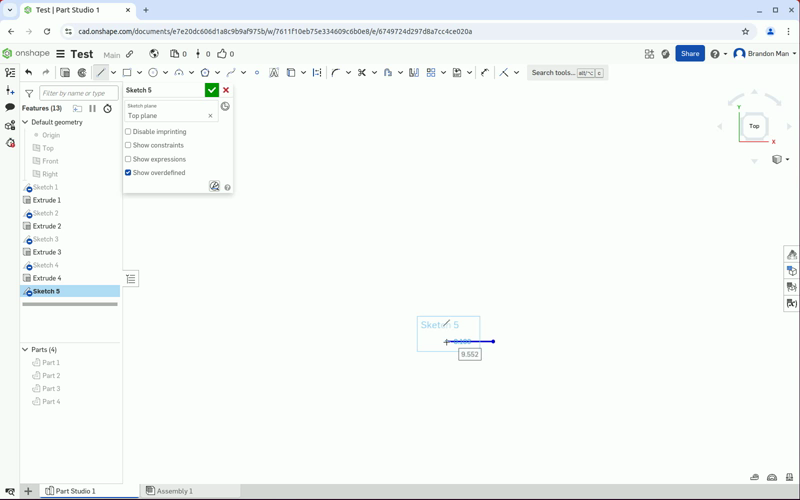
scroll(6)
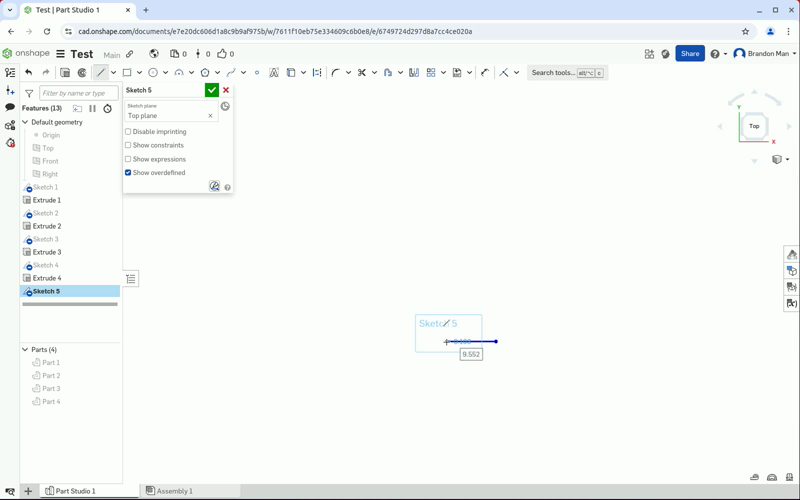
scroll(6)
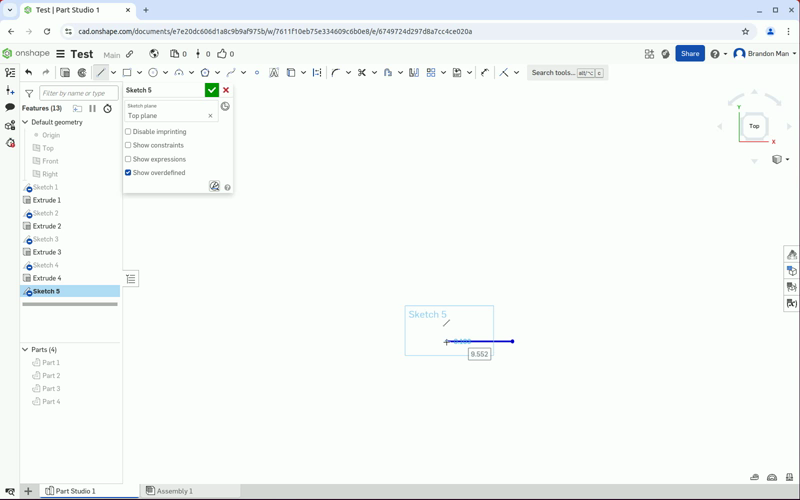
scroll(6)
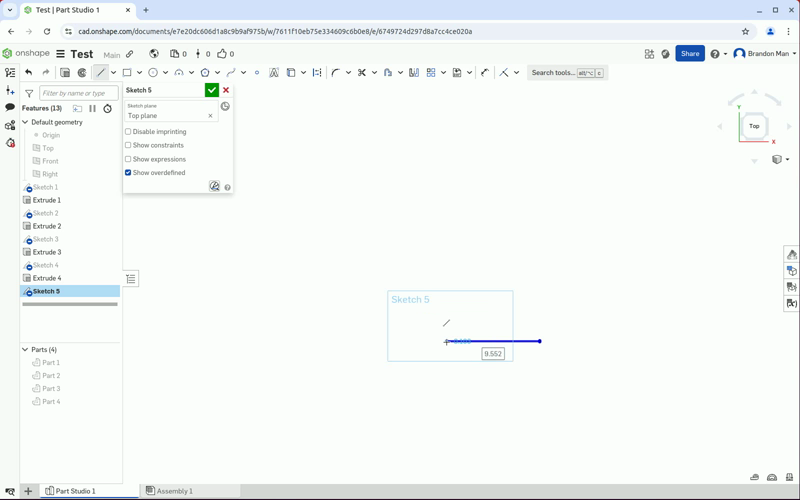
scroll(6)
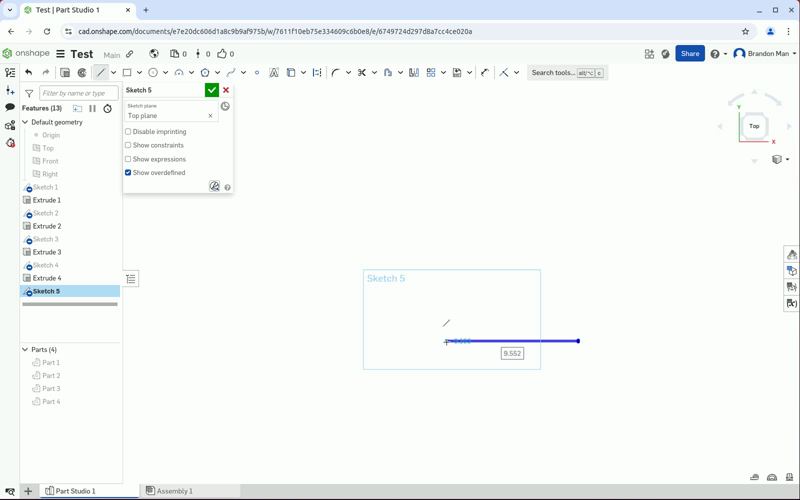
scroll(6)
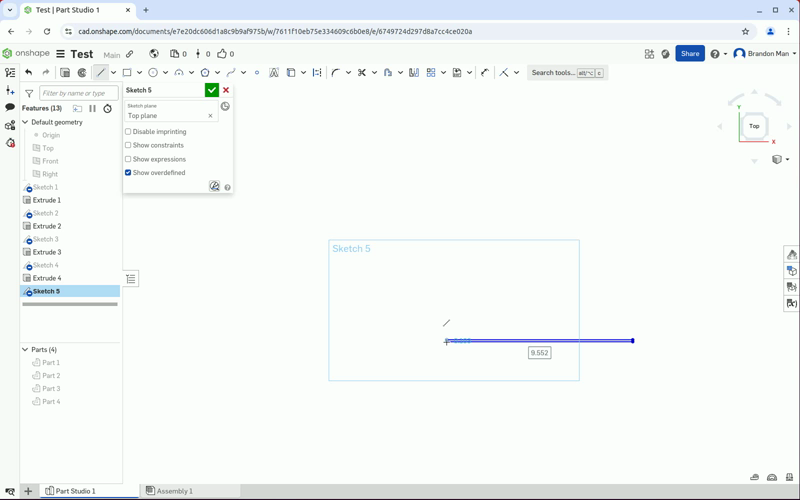
scroll(6)
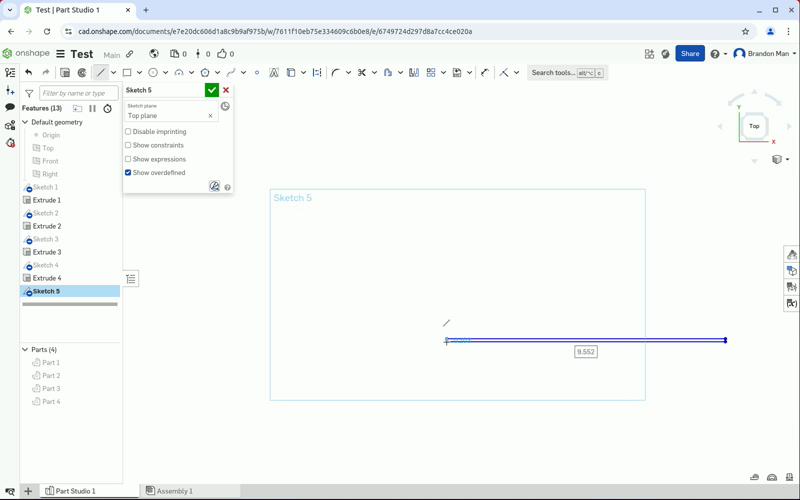
scroll(6)
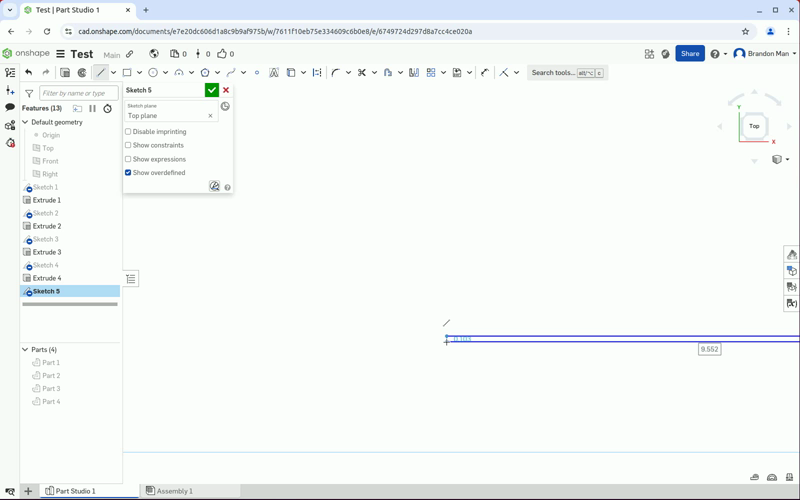
key_up(shift)
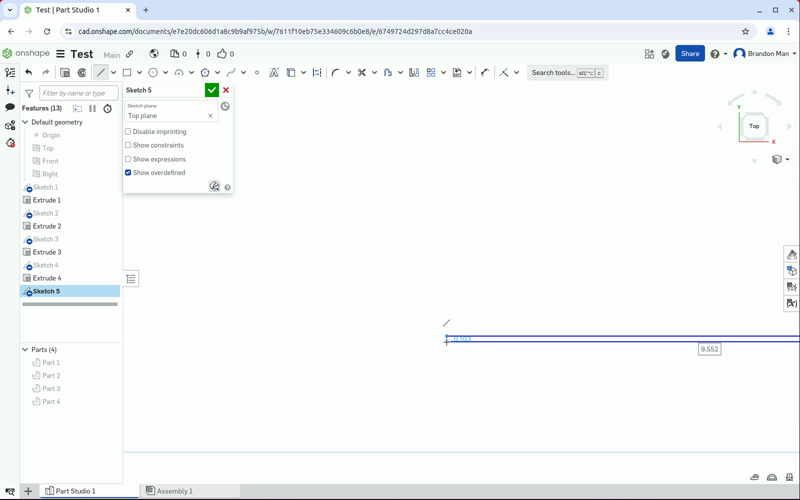
click(446, 341)
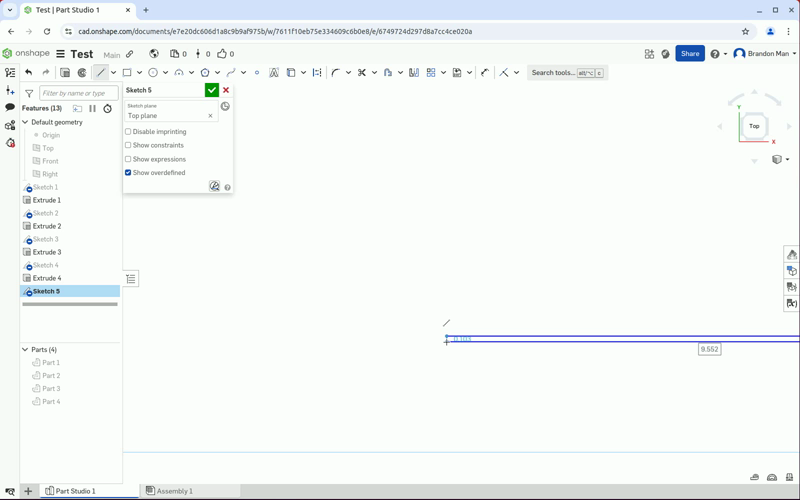
scroll(-6)
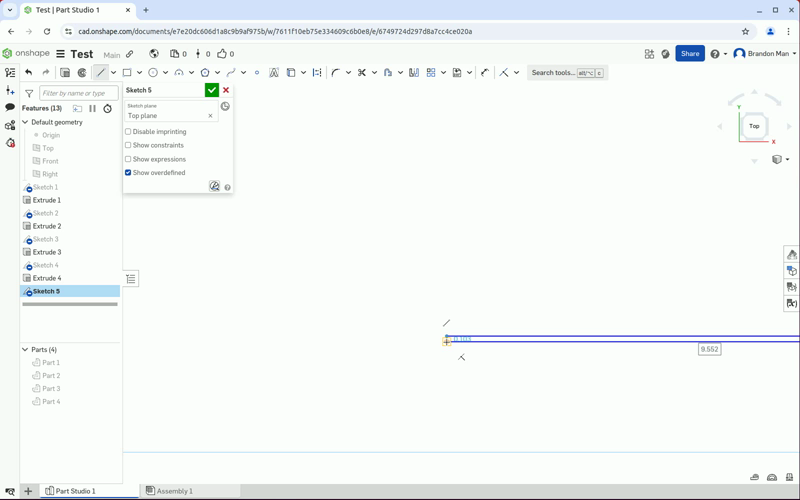
scroll(-6)
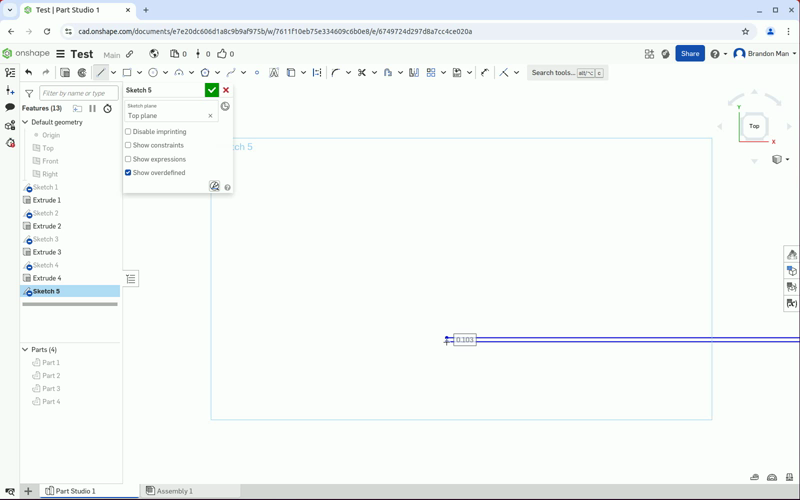
scroll(-6)
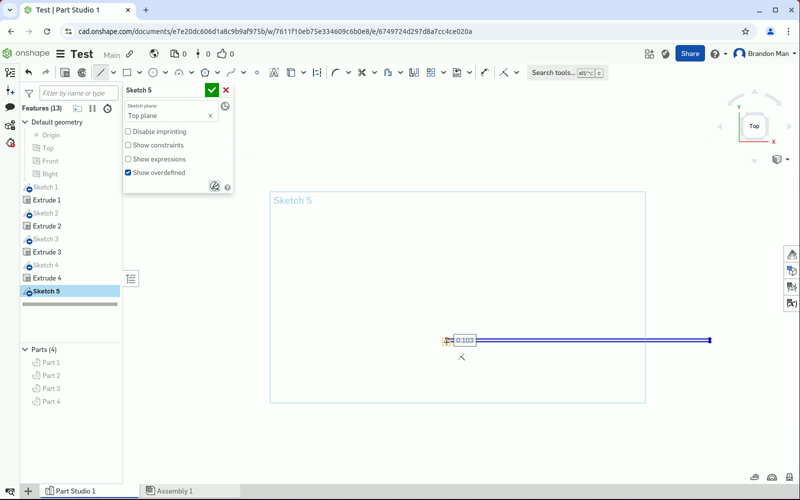
scroll(-6)
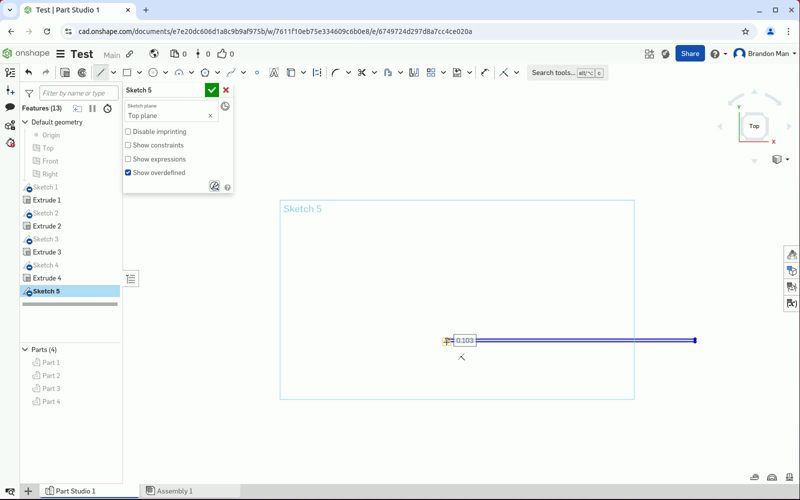
scroll(-6)
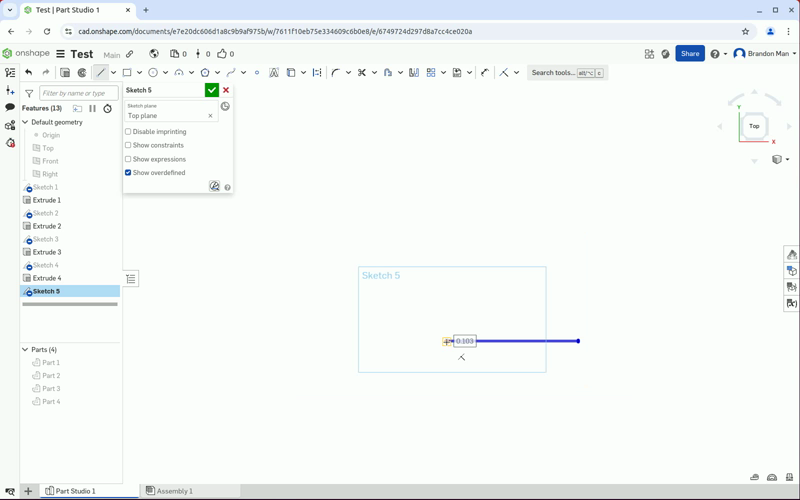
scroll(-6)
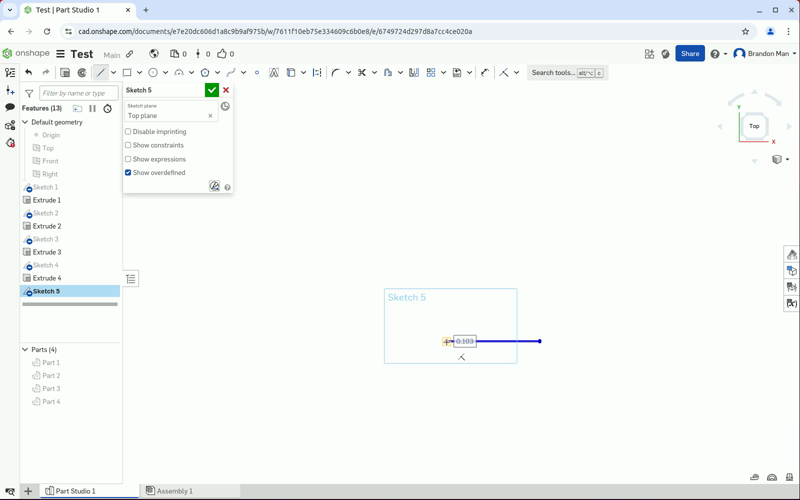
scroll(-6)
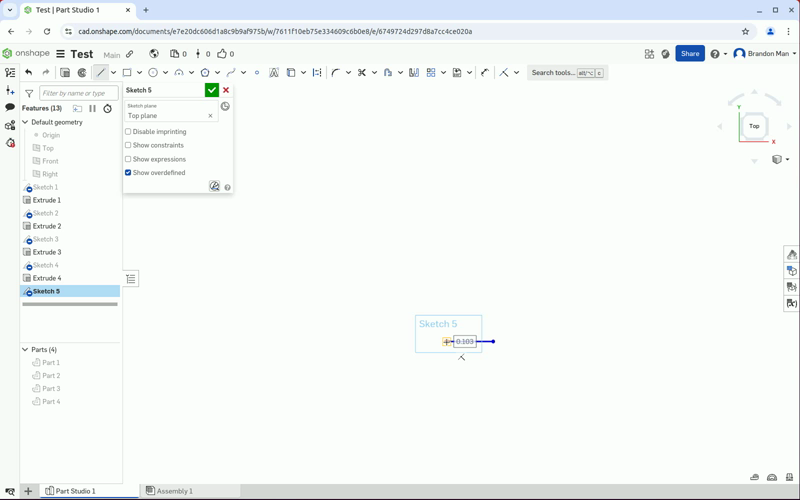
key(esc)
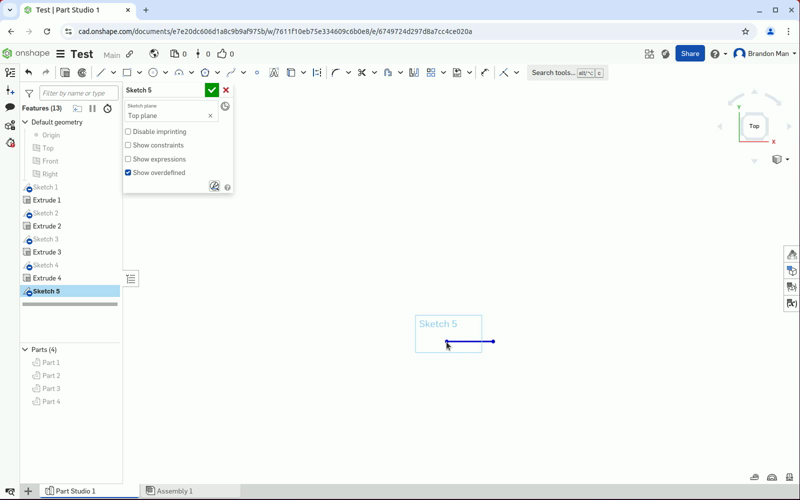
mouse_move(469, 341)
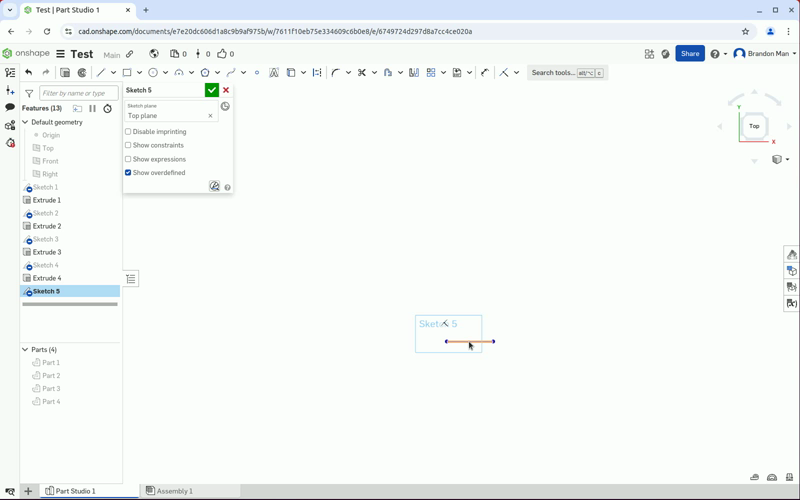
scroll(6)
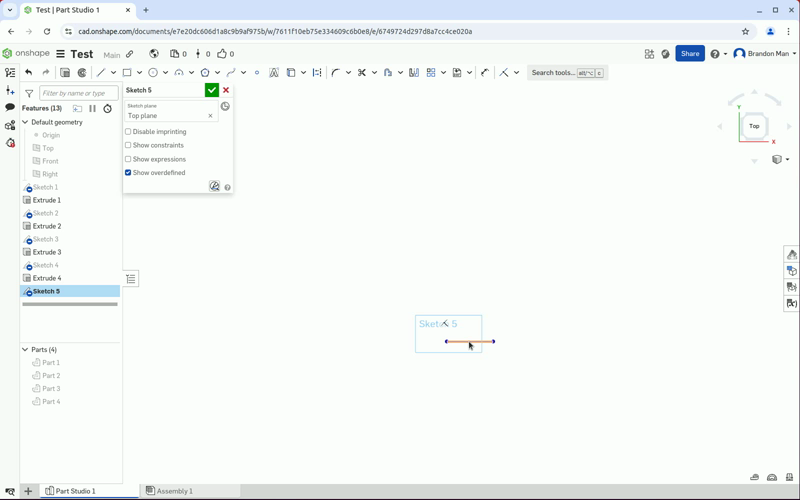
scroll(6)
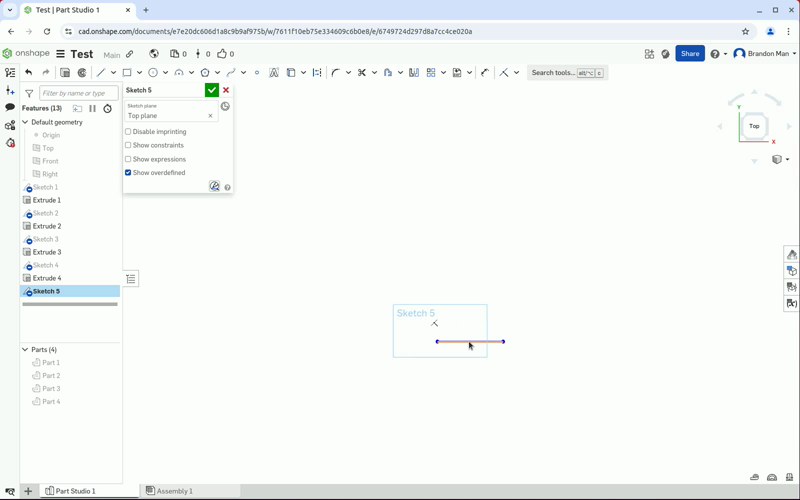
scroll(6)
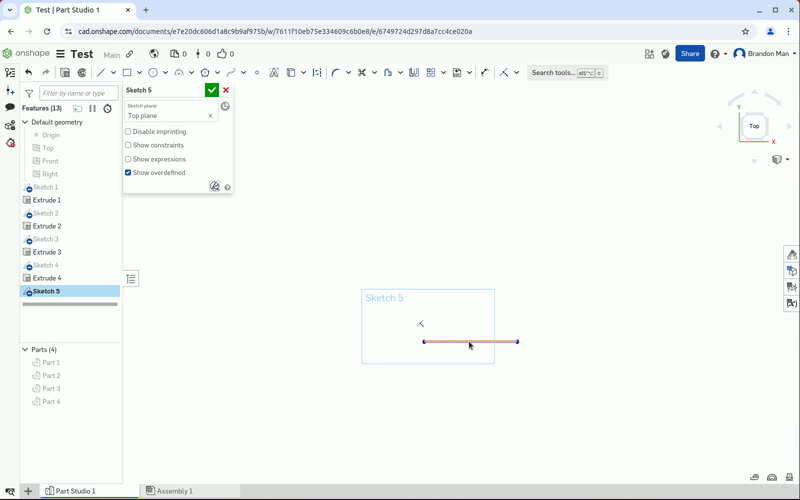
scroll(6)
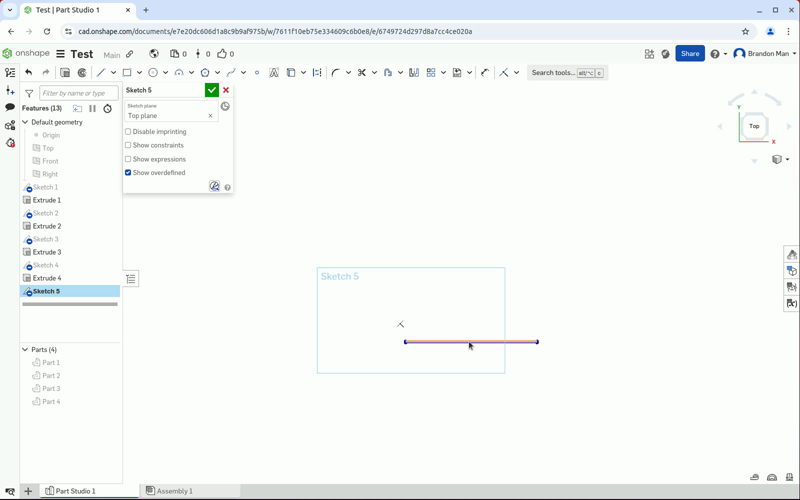
scroll(6)
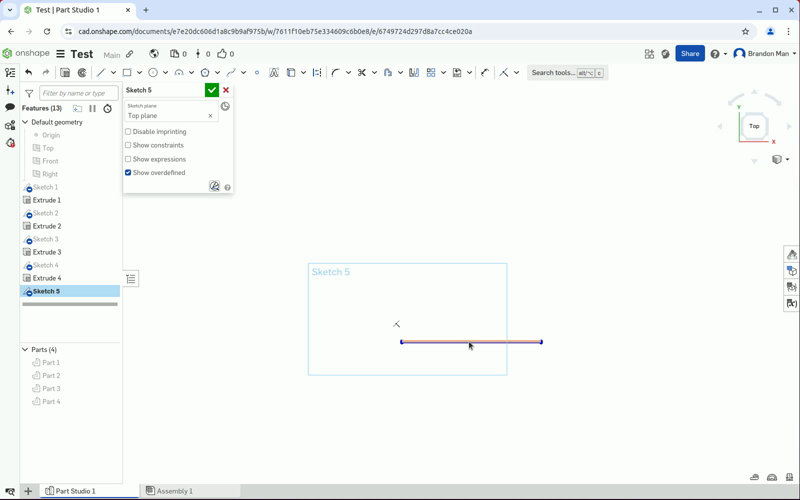
scroll(6)
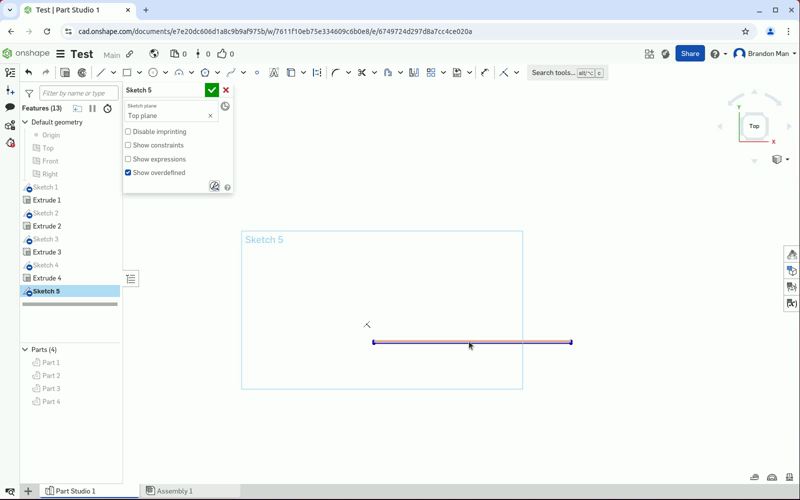
scroll(6)
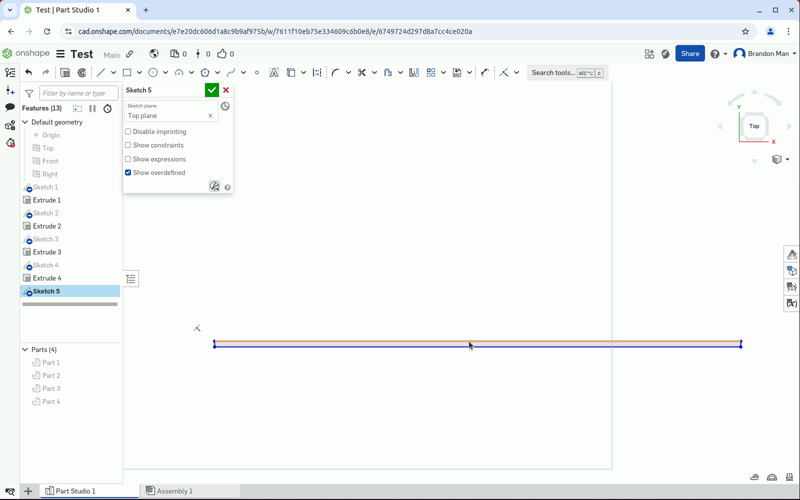
click(469, 341)
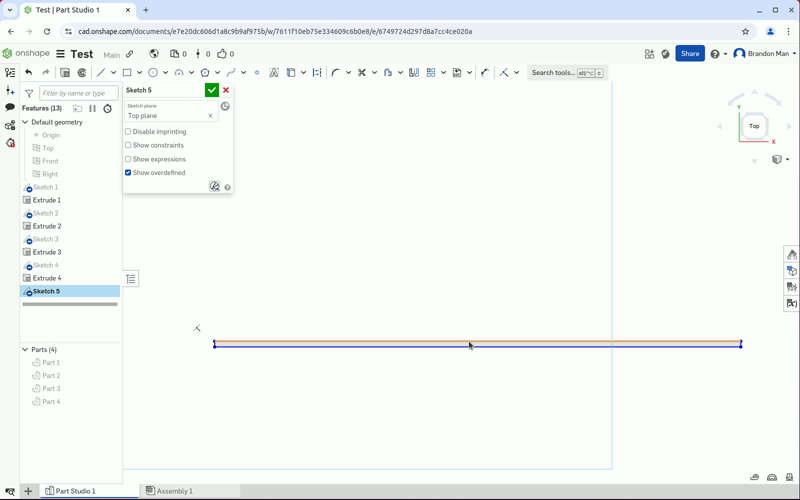
scroll(-6)
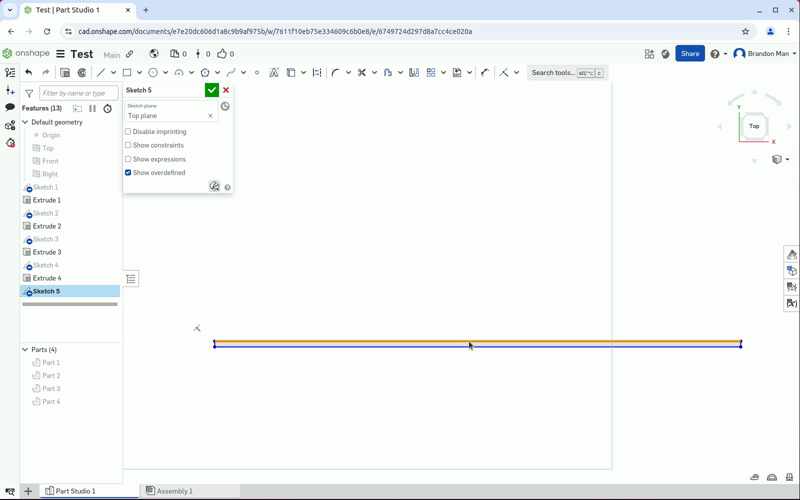
scroll(-6)
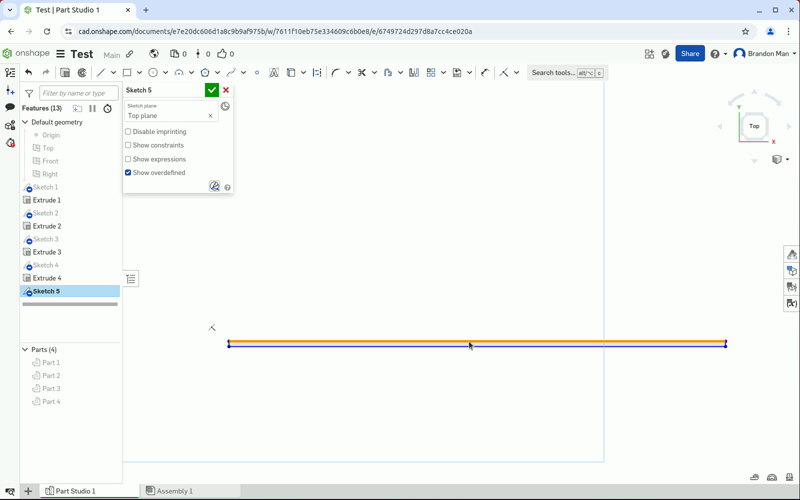
scroll(-6)
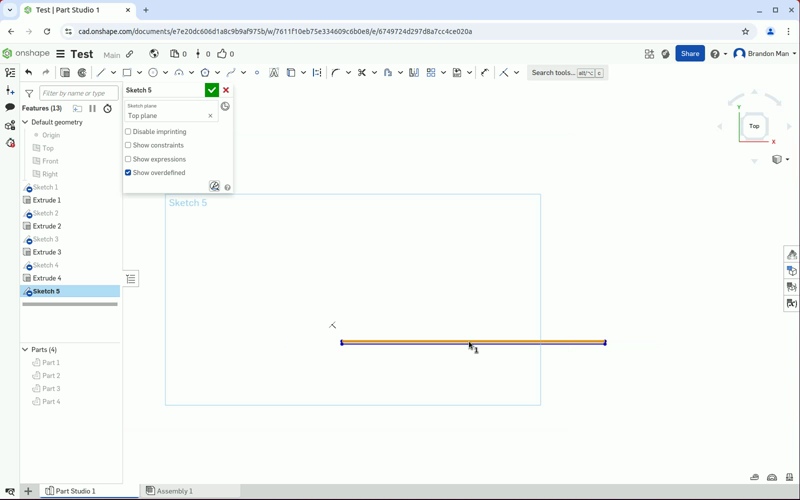
scroll(-6)
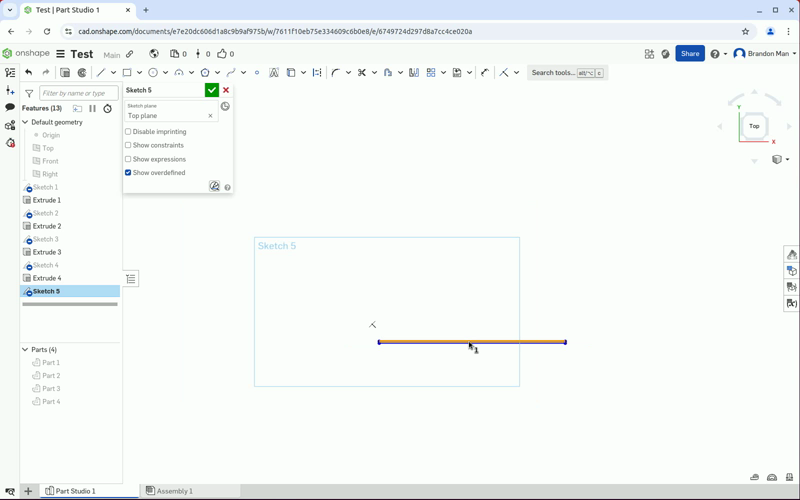
scroll(-6)
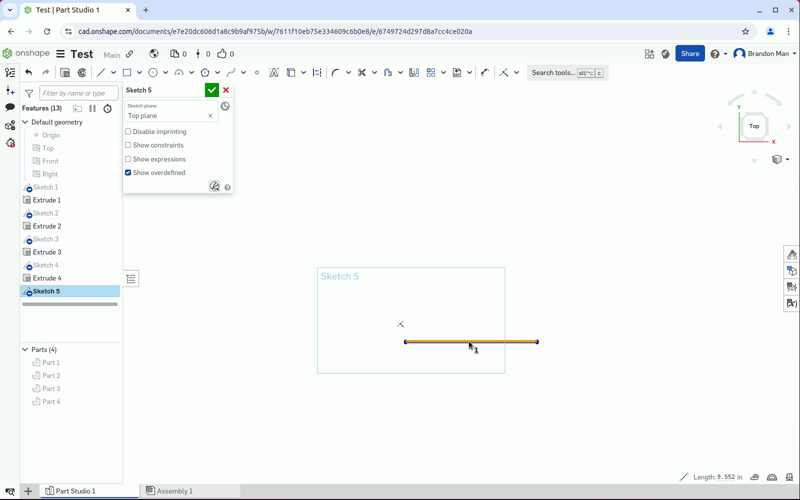
scroll(-6)
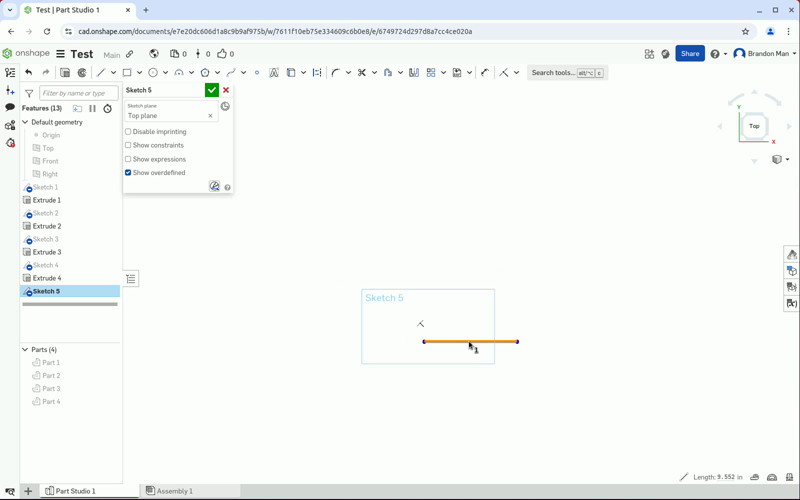
scroll(-6)
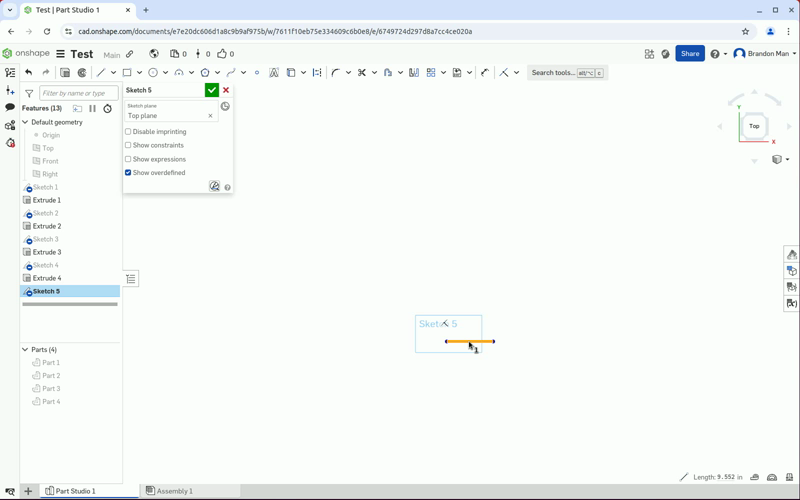
mouse_move(73, 352)
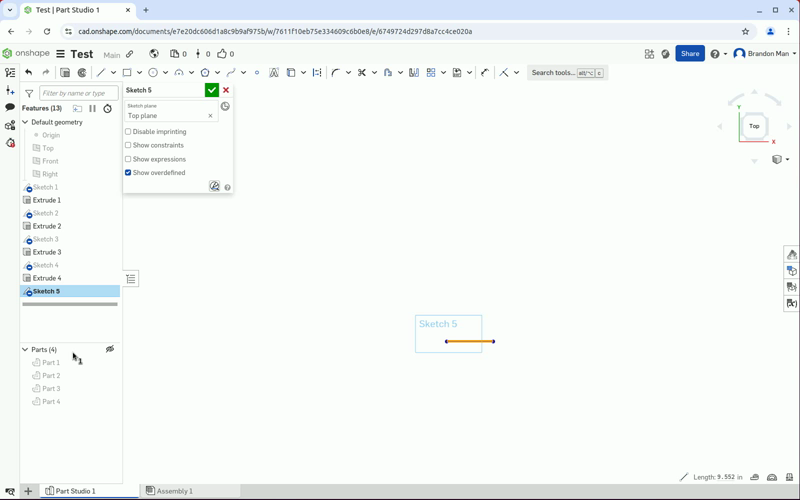
key(shift+y)
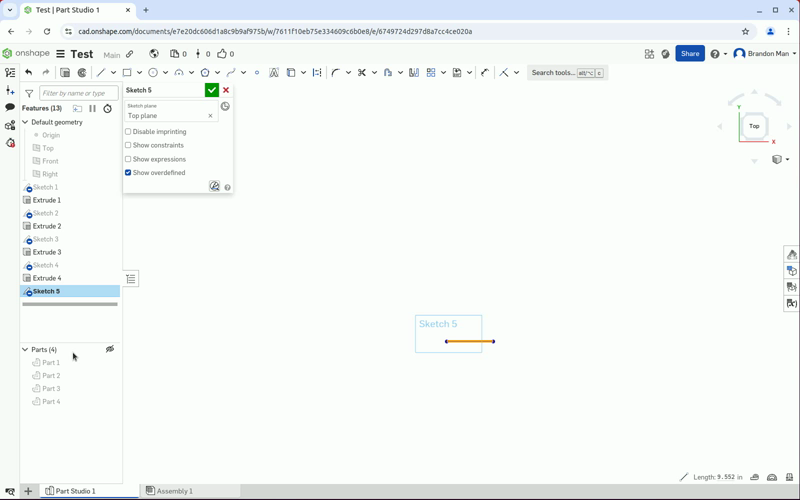
key(shift+e)
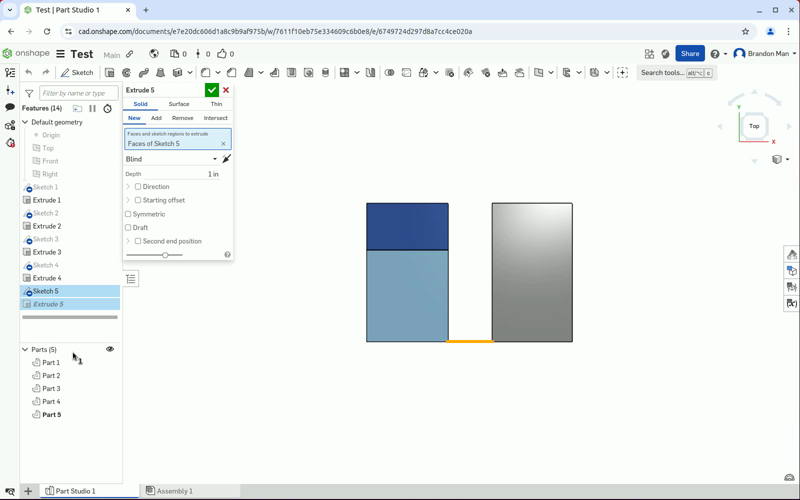
mouse_move(143, 106)
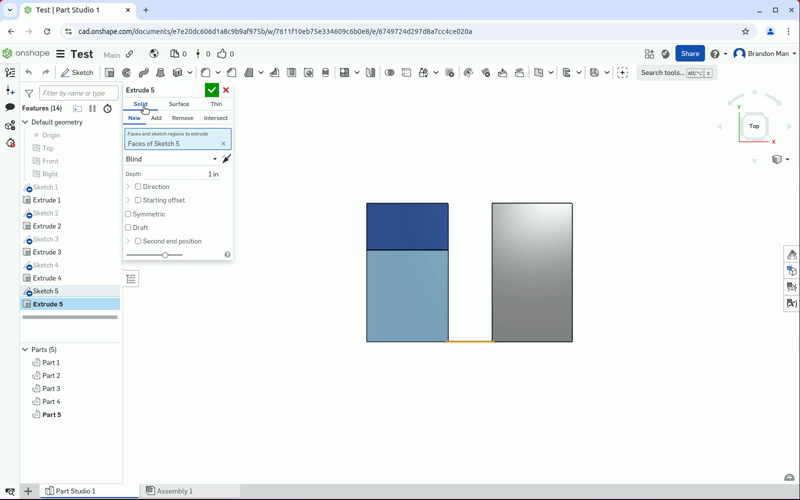
click(143, 106)
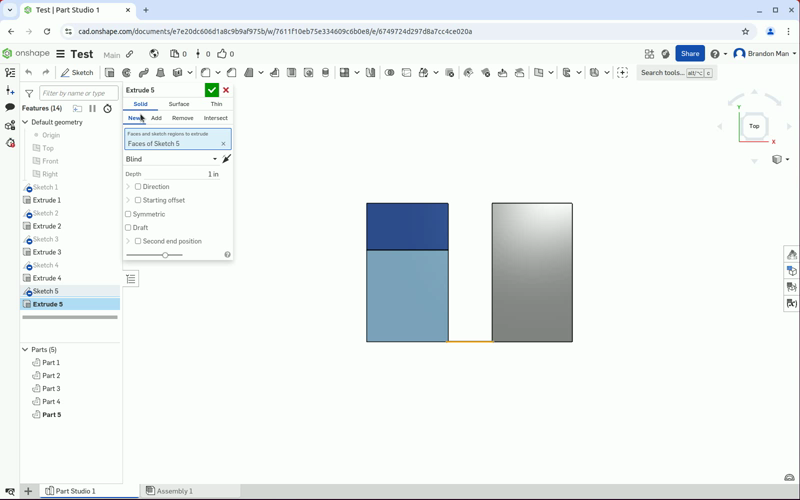
mouse_move(137, 120)
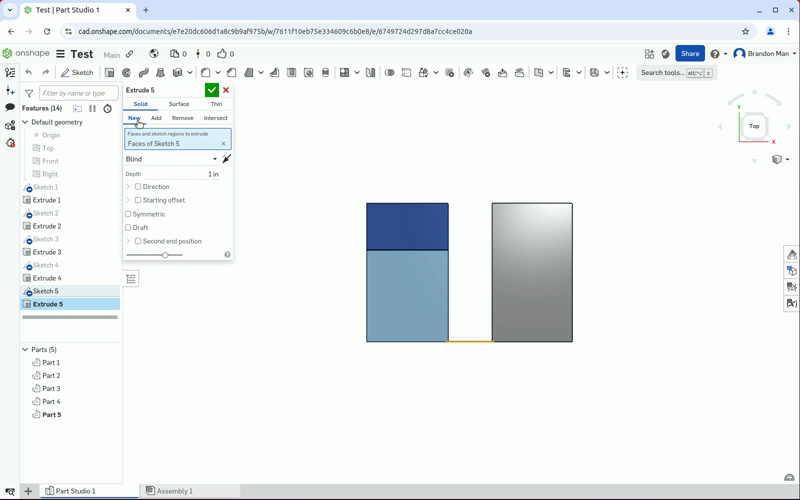
click(137, 120)
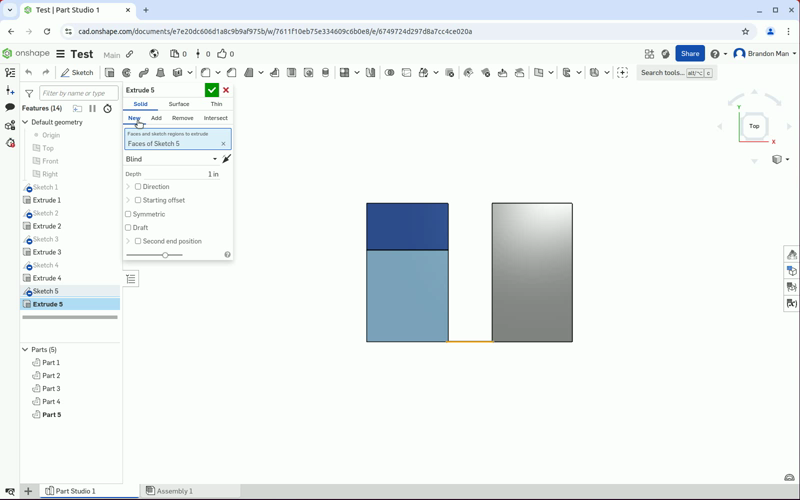
key(tab, 4)
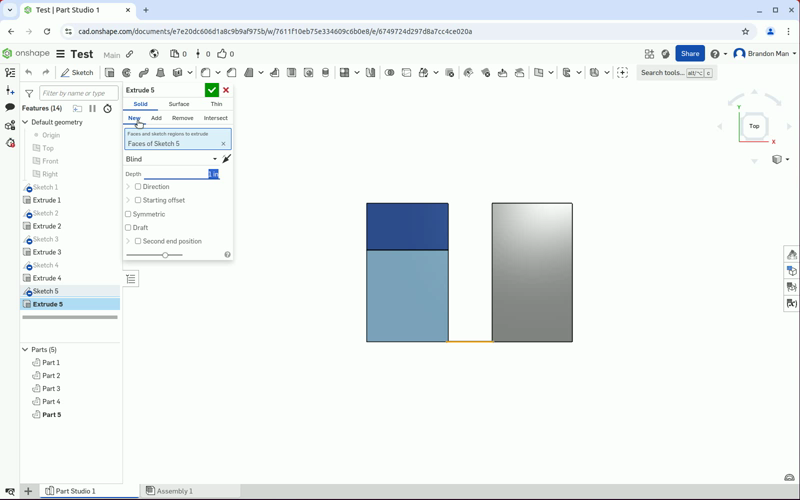
text(0.241)
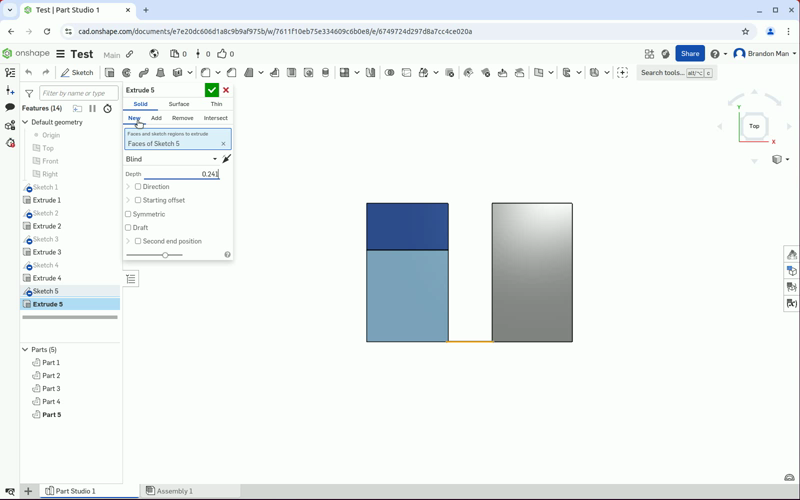
key(enter)
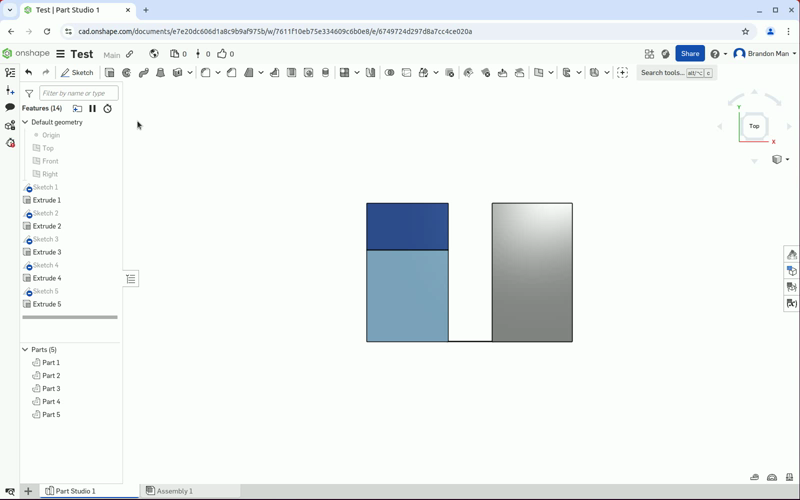
key(shift+h)
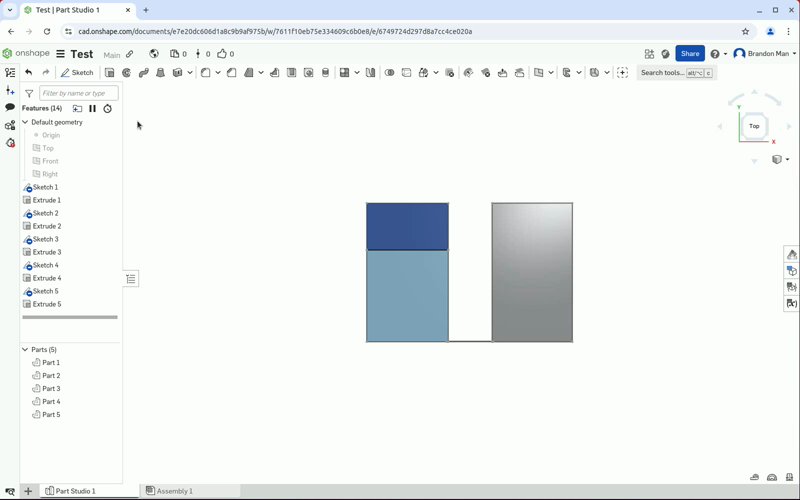
key(shift+h)
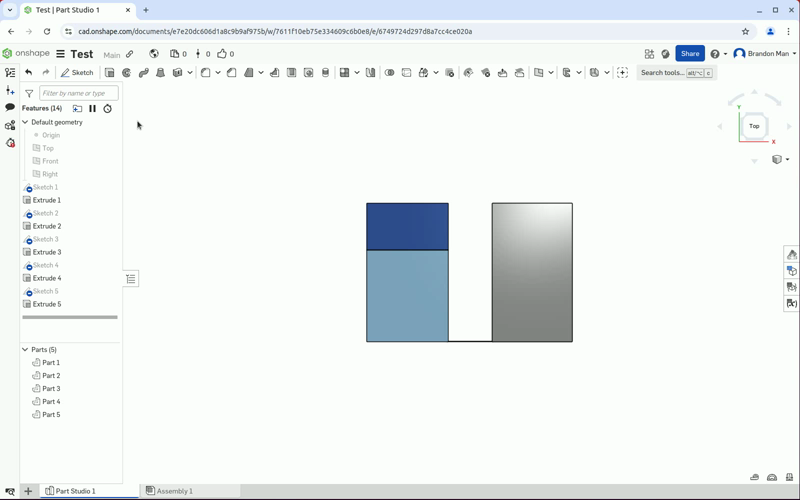
mouse_move(73, 189)
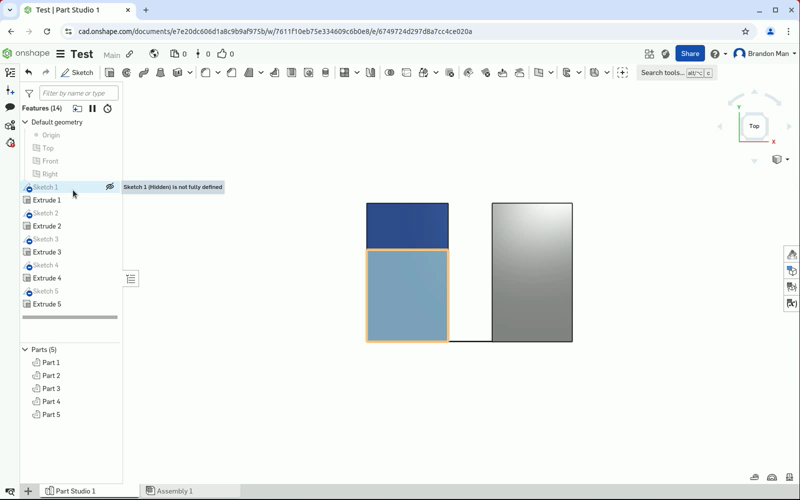
click(73, 189)
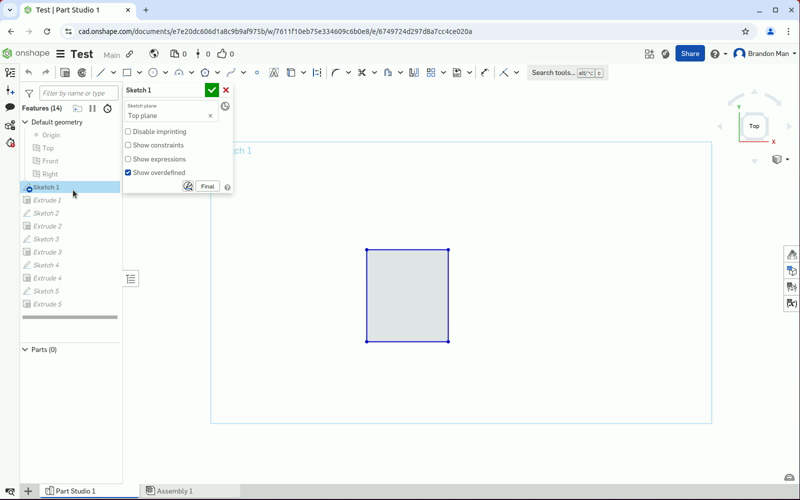
mouse_move(229, 92)
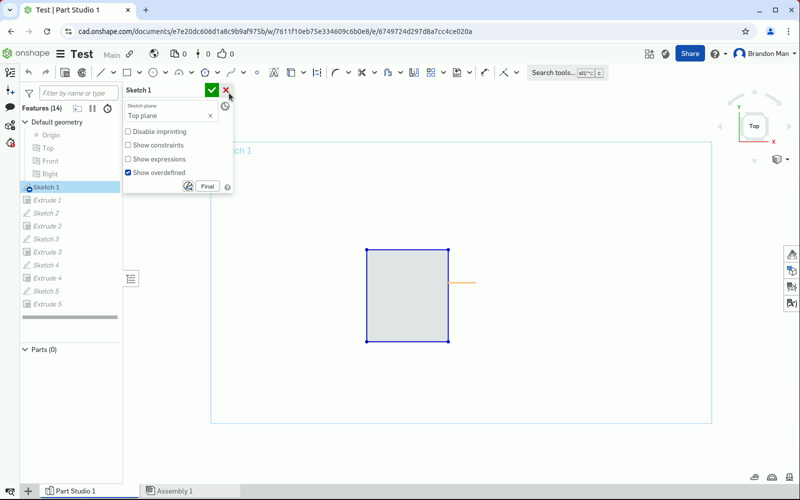
click(229, 92)
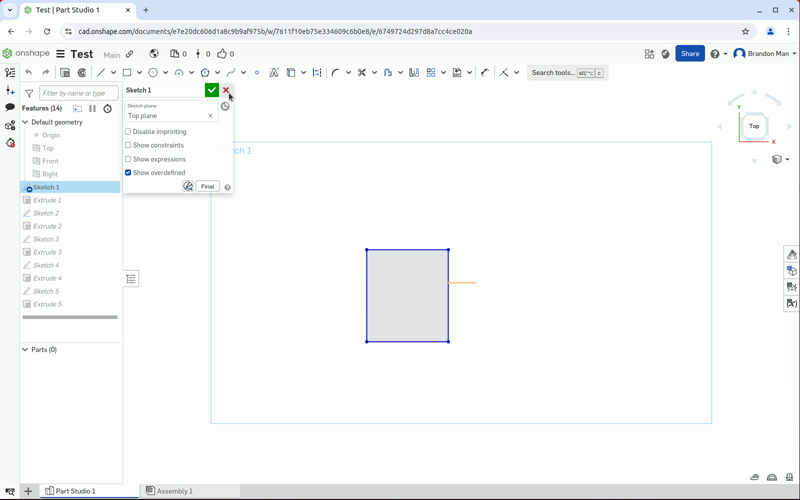
key(shift+s)
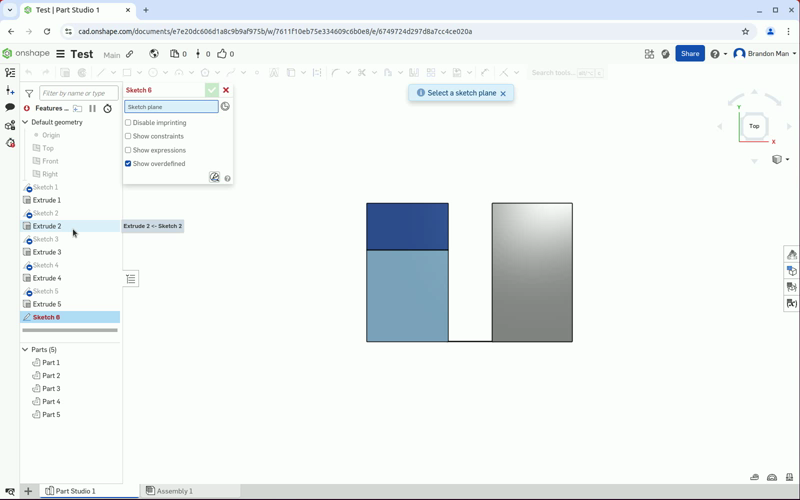
scroll(3)
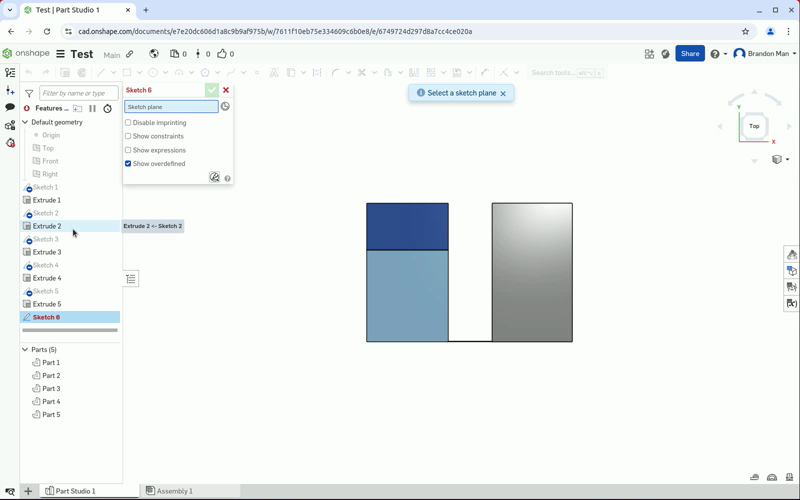
mouse_move(73, 150)
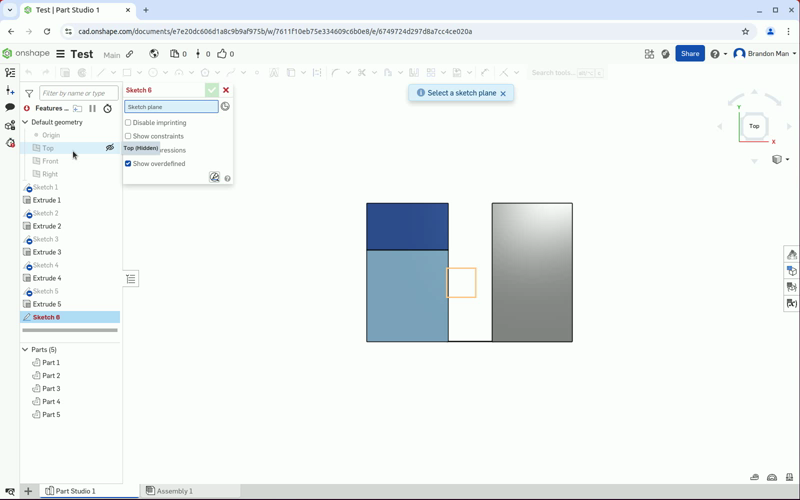
click(73, 150)
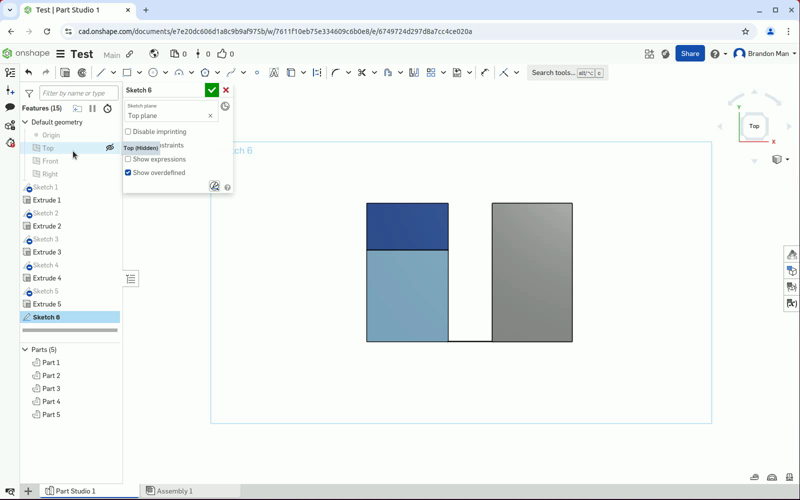
mouse_move(73, 352)
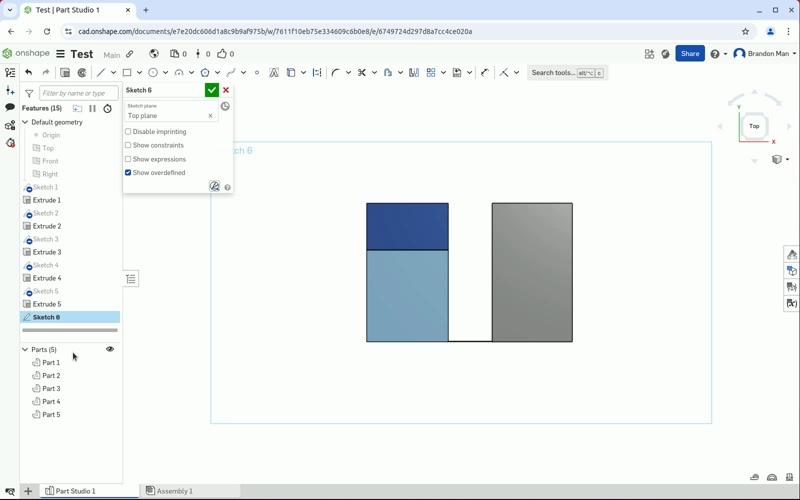
key(y)
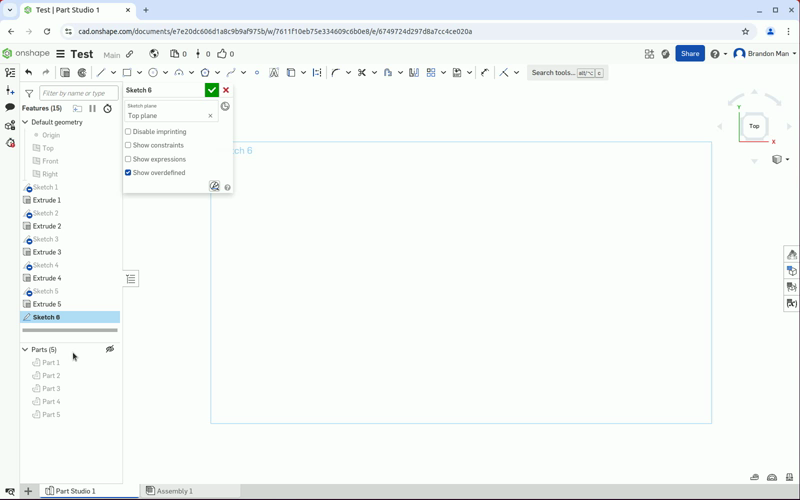
key(l)
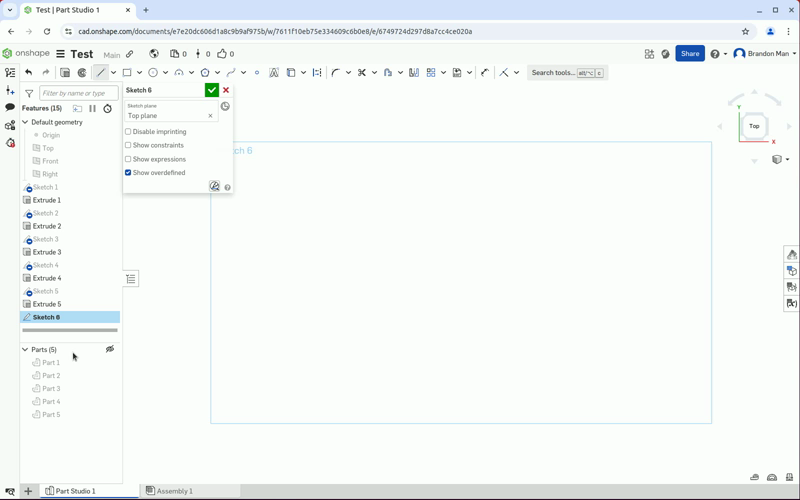
key_down(shift)
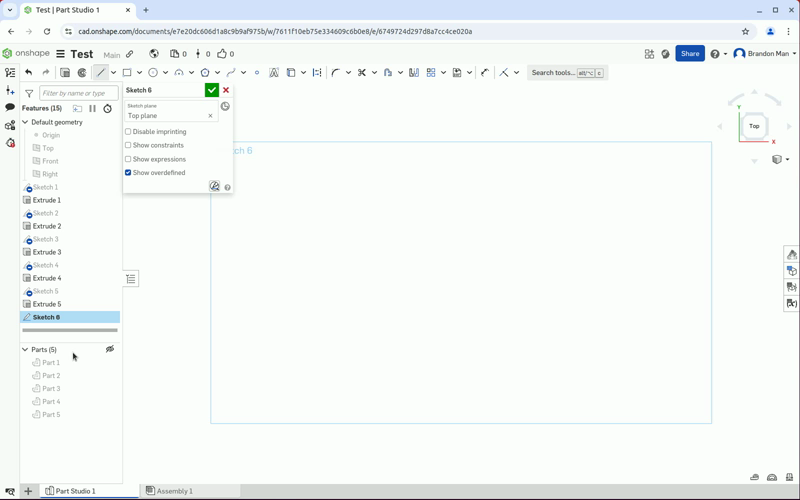
mouse_move(366, 250)
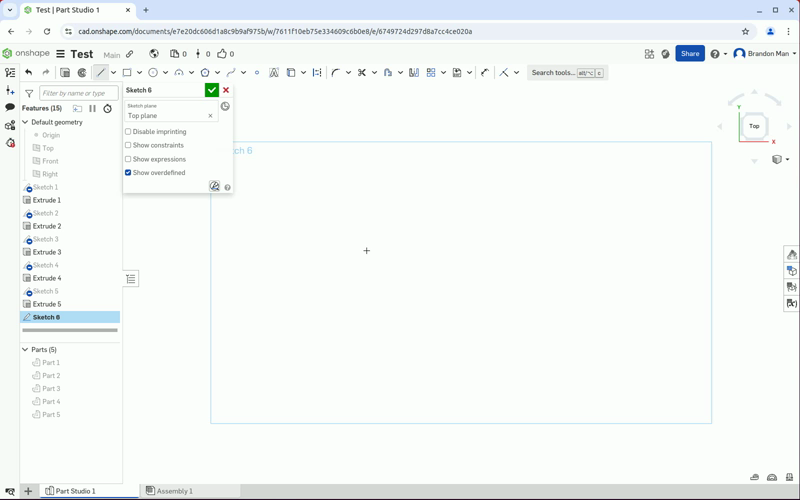
click(366, 250)
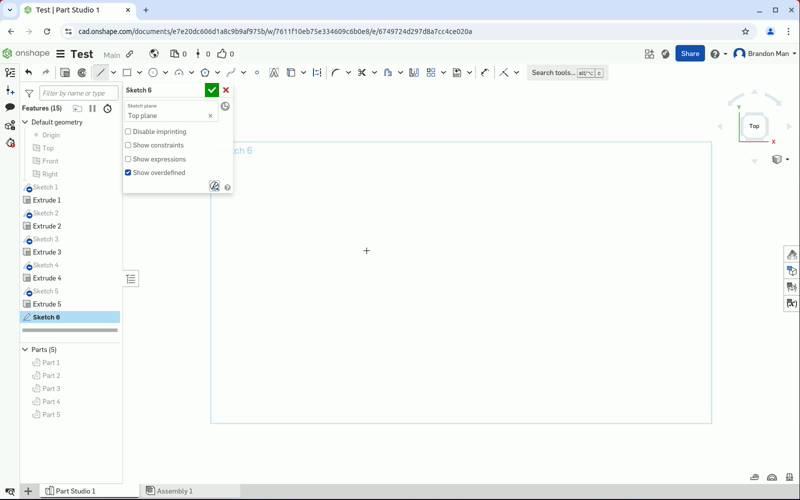
key_up(shift)
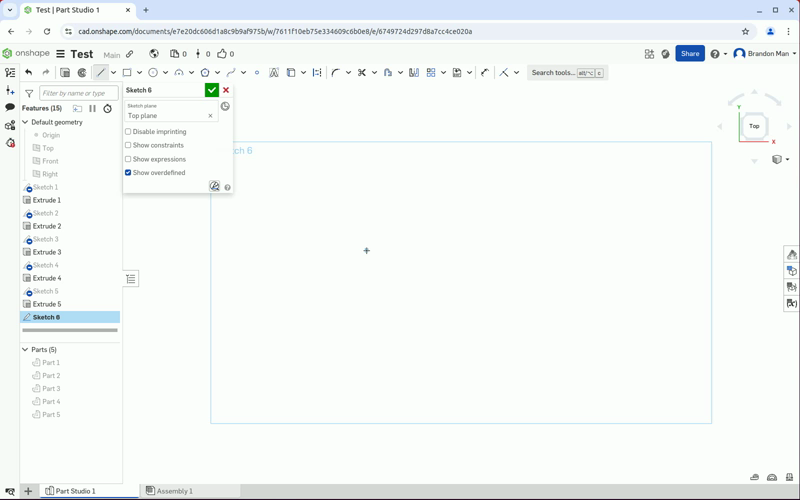
key_down(shift)
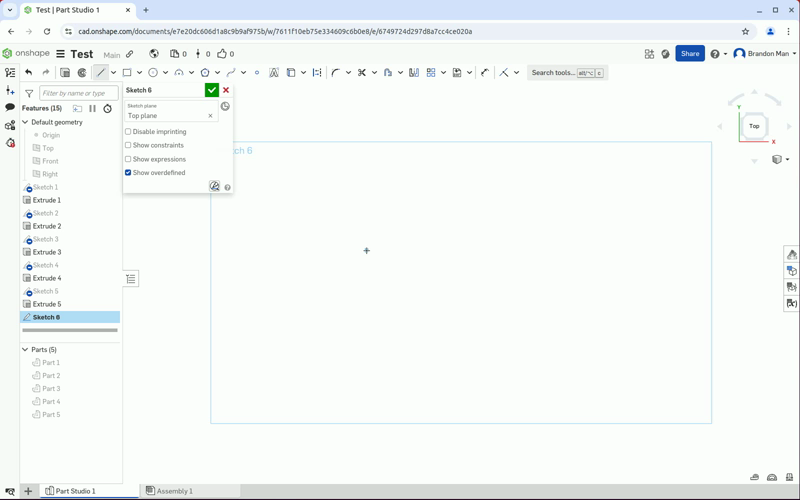
mouse_move(448, 250)
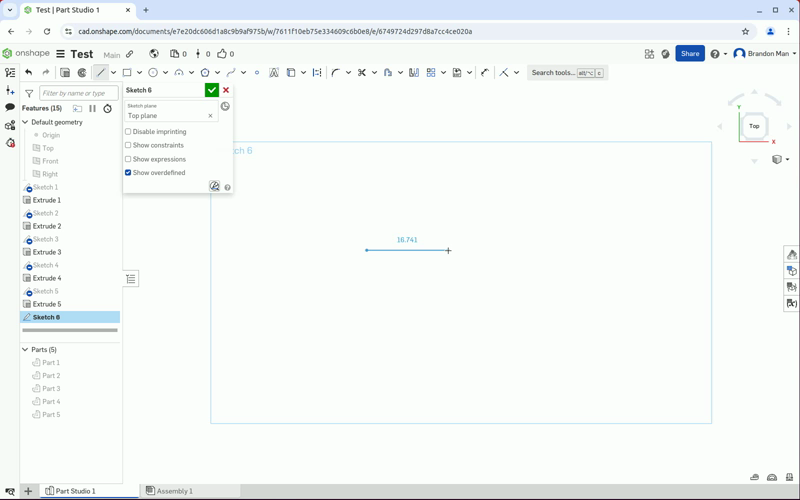
click(448, 250)
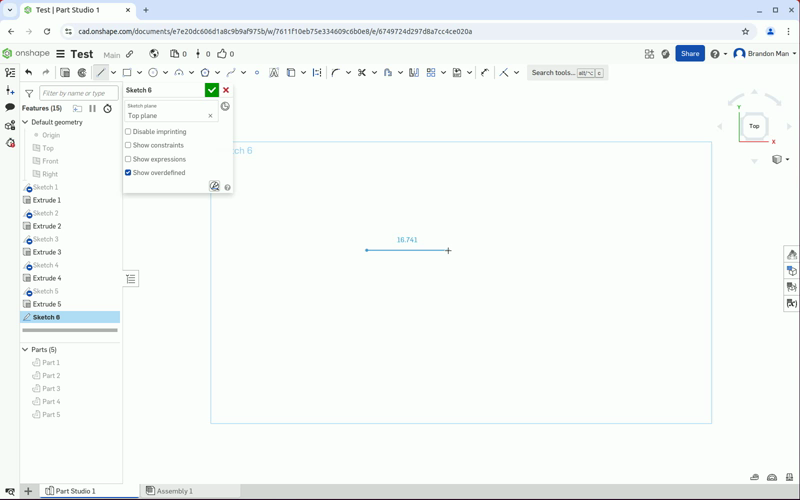
key_up(shift)
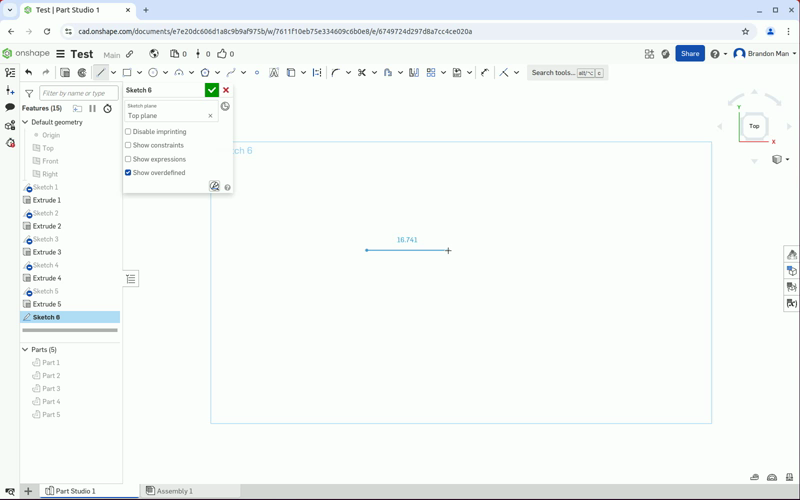
key_down(shift)
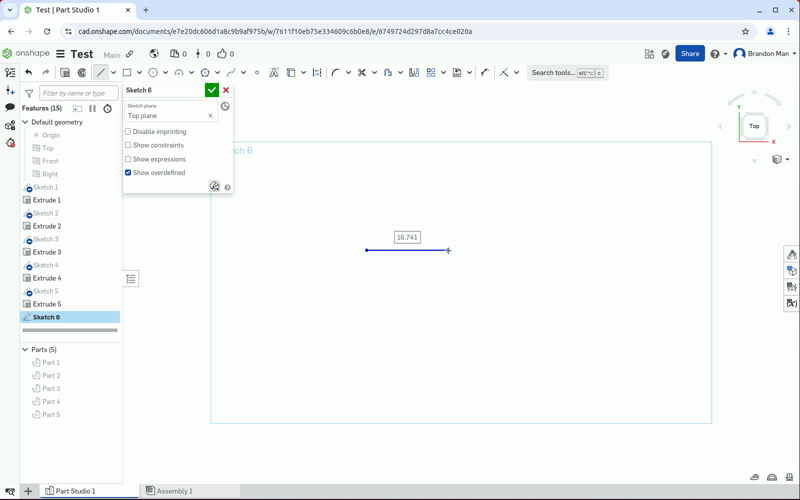
mouse_move(478, 250)
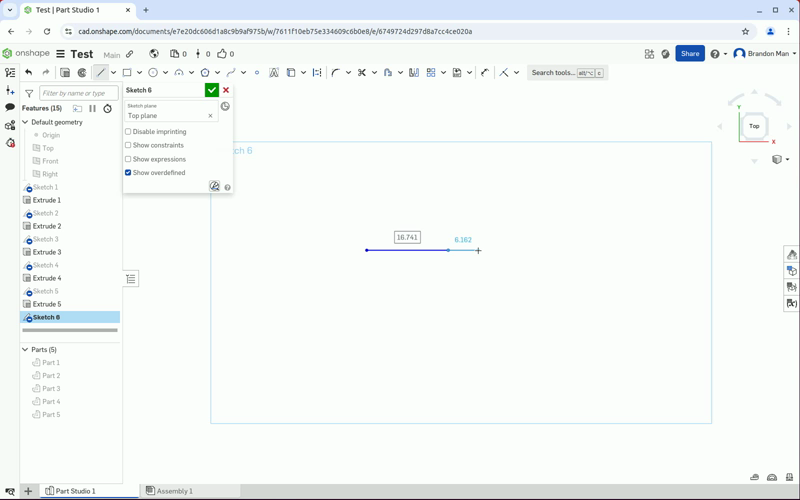
mouse_move(448, 203)
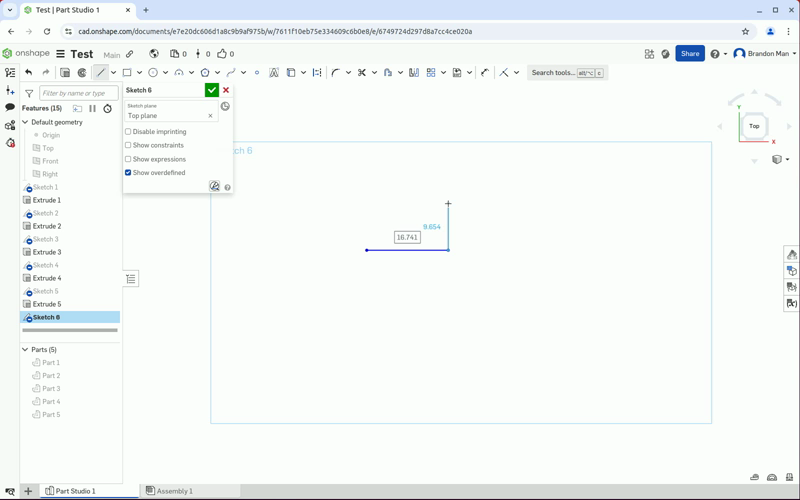
click(448, 203)
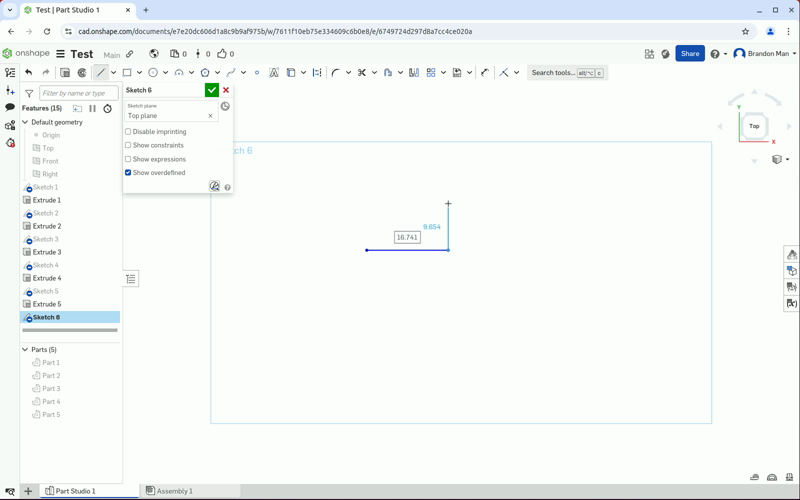
key_up(shift)
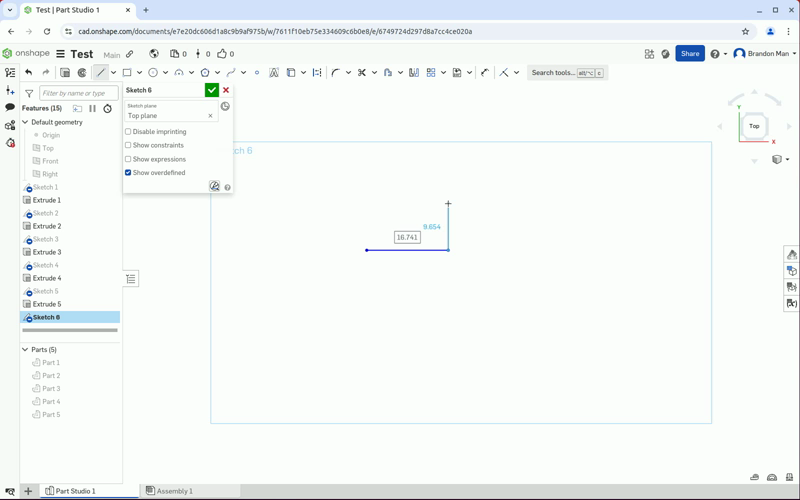
key_down(shift)
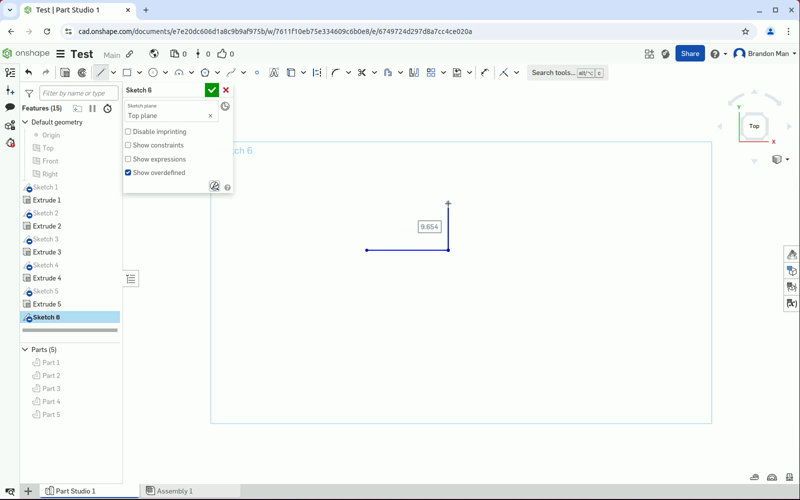
mouse_move(366, 203)
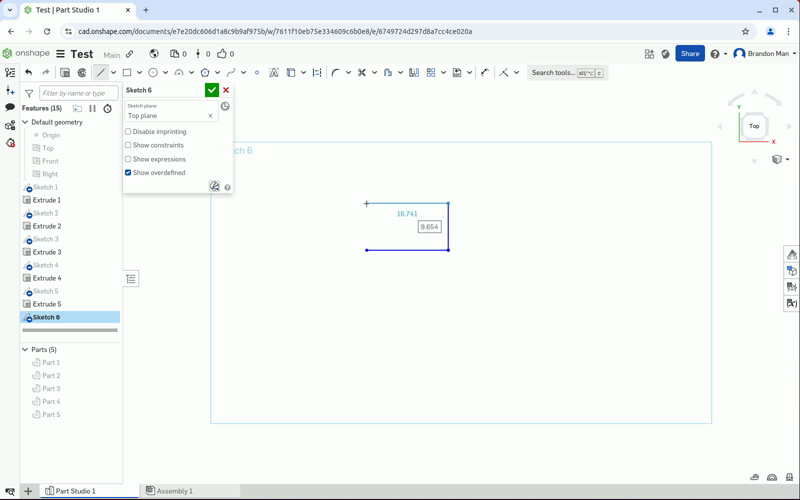
click(366, 203)
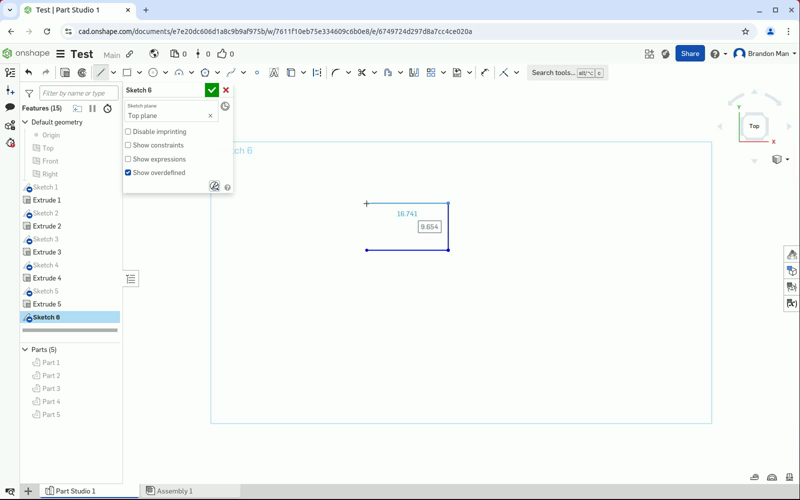
key_up(shift)
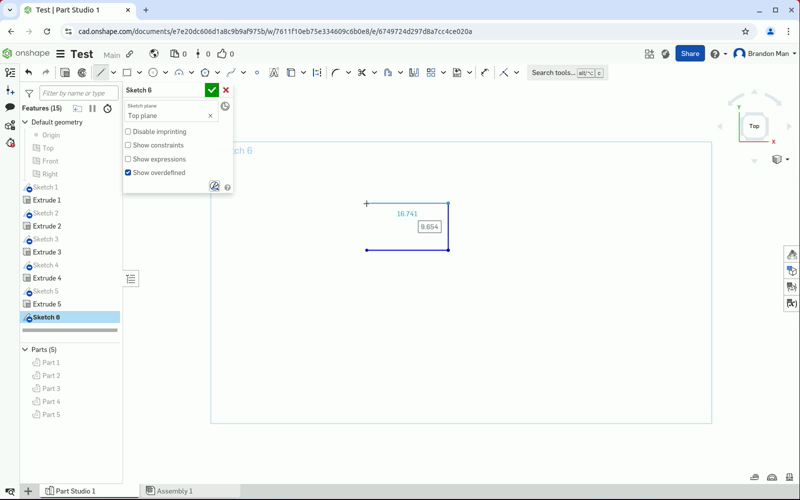
mouse_move(396, 203)
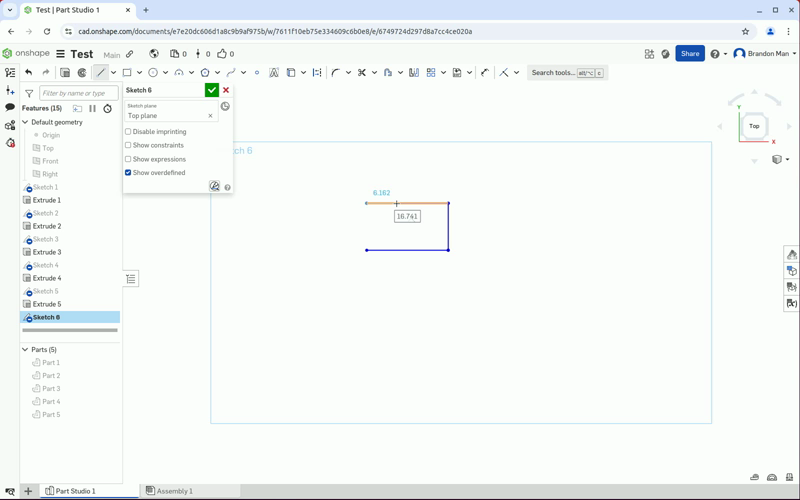
key_down(shift)
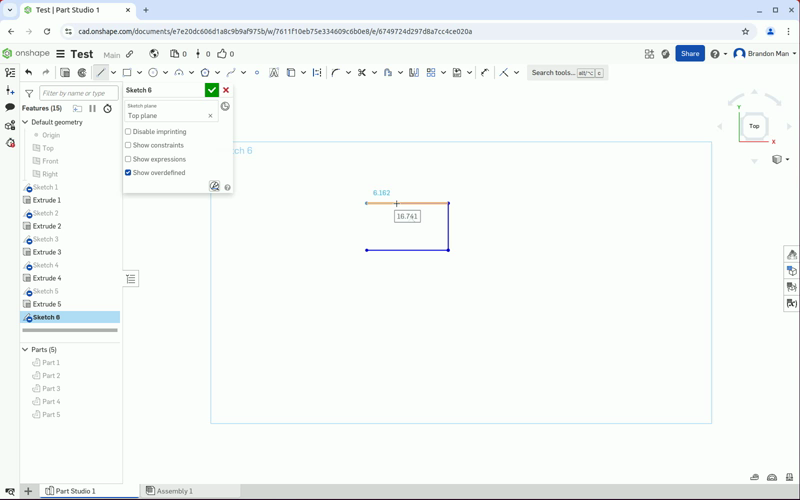
mouse_move(366, 250)
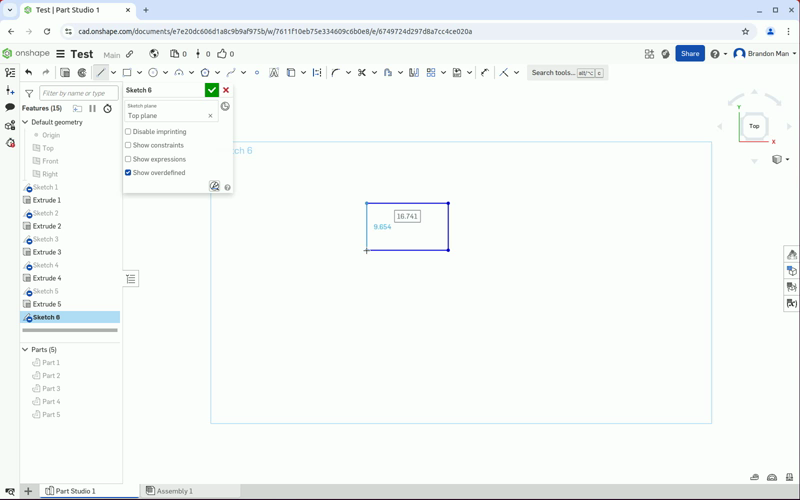
key_up(shift)
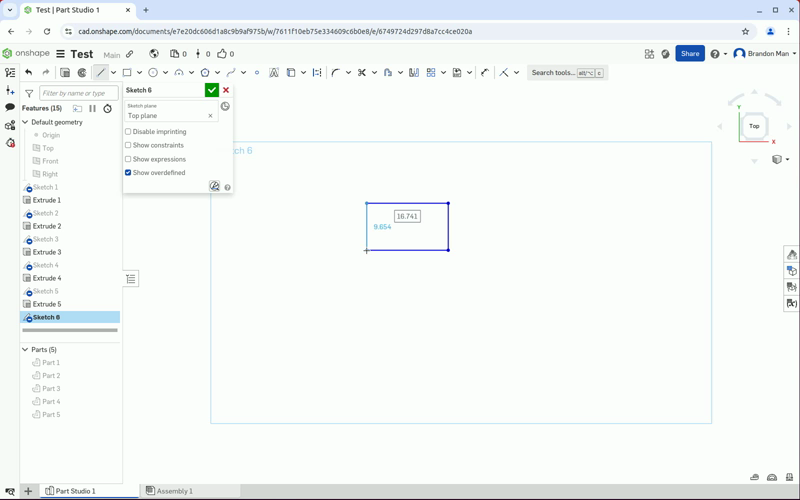
click(366, 250)
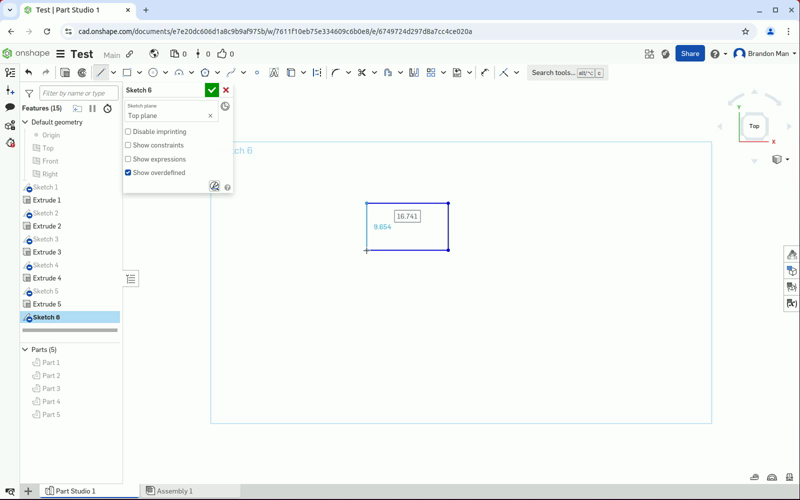
key(esc)
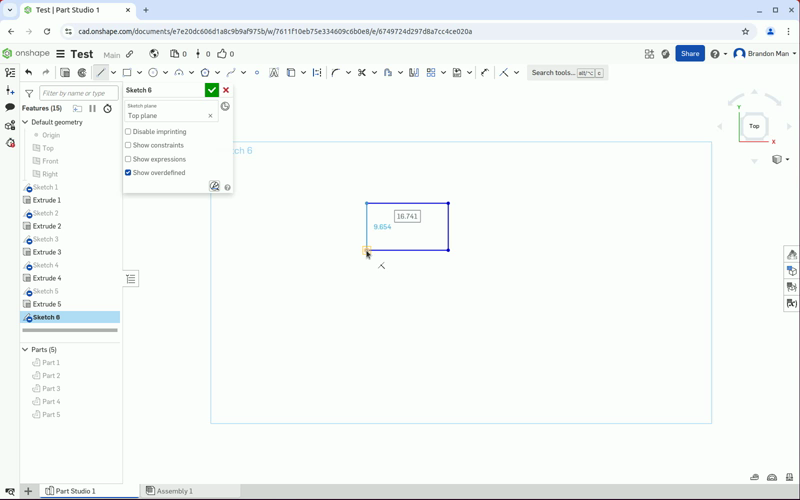
mouse_move(419, 230)
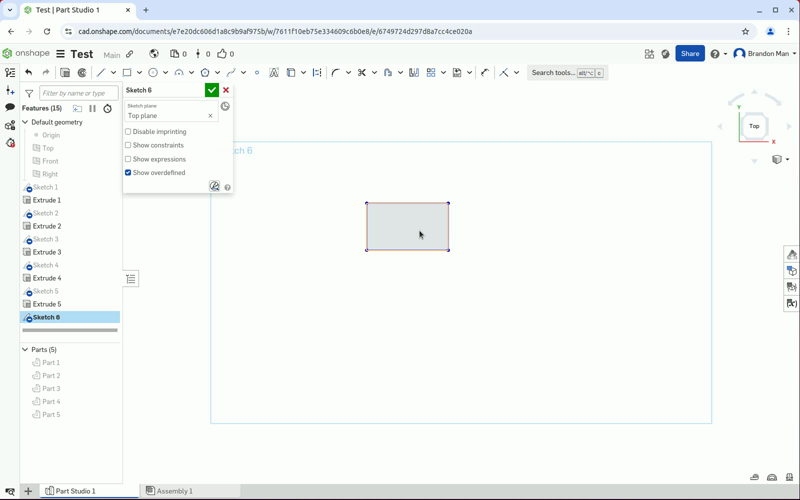
click(419, 230)
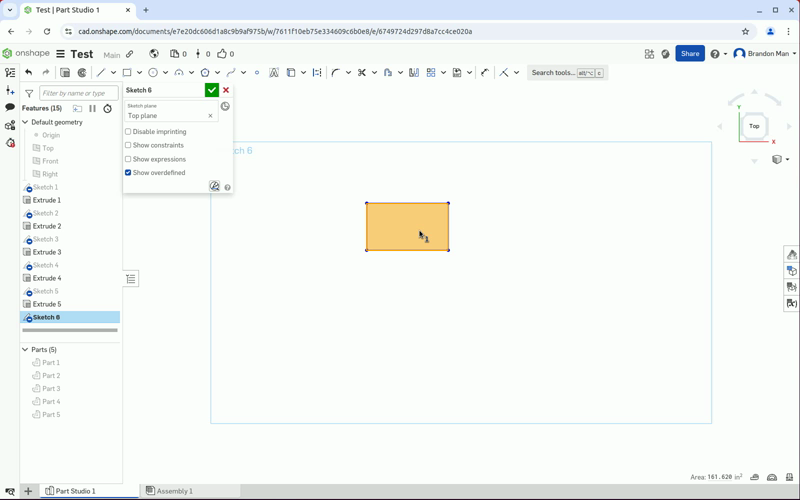
mouse_move(73, 352)
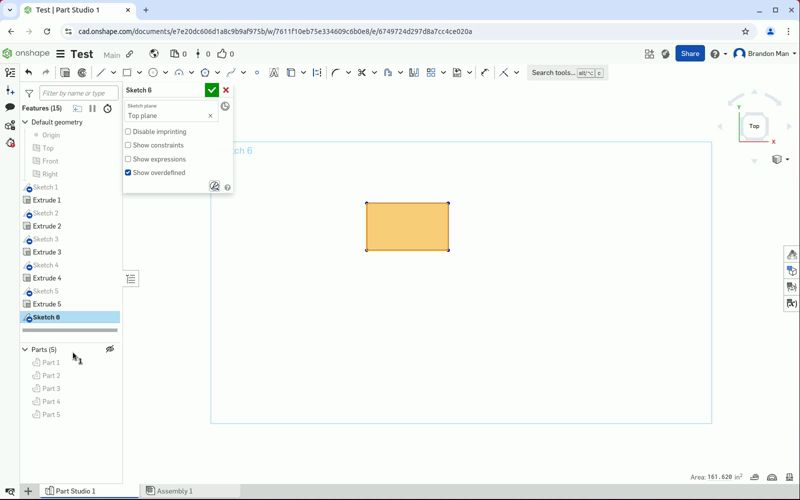
key(shift+y)
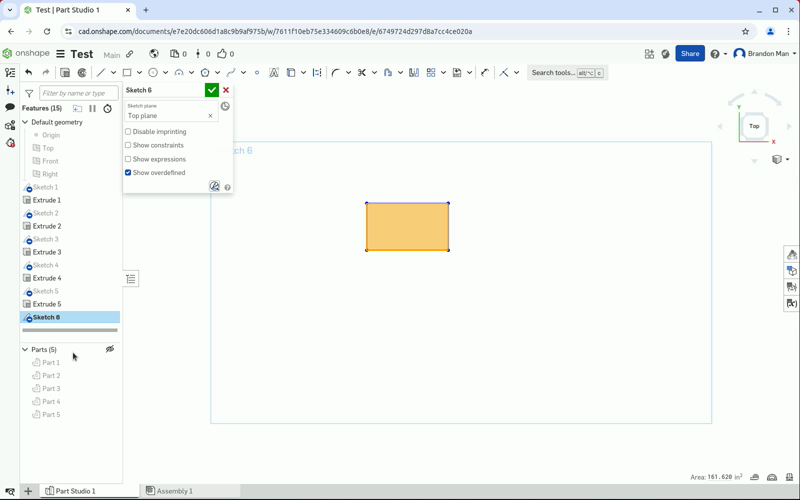
key(shift+e)
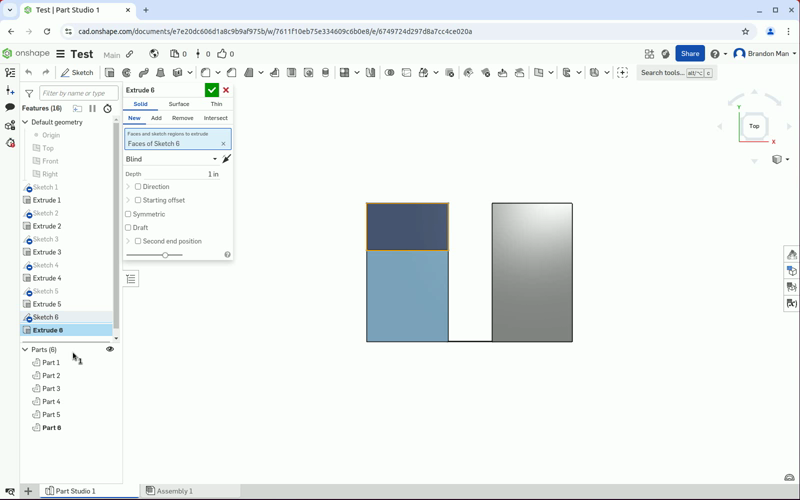
mouse_move(143, 106)
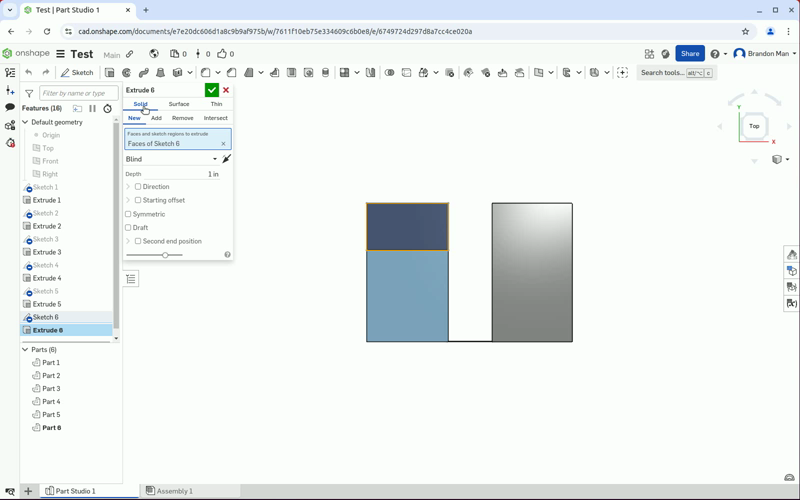
click(143, 106)
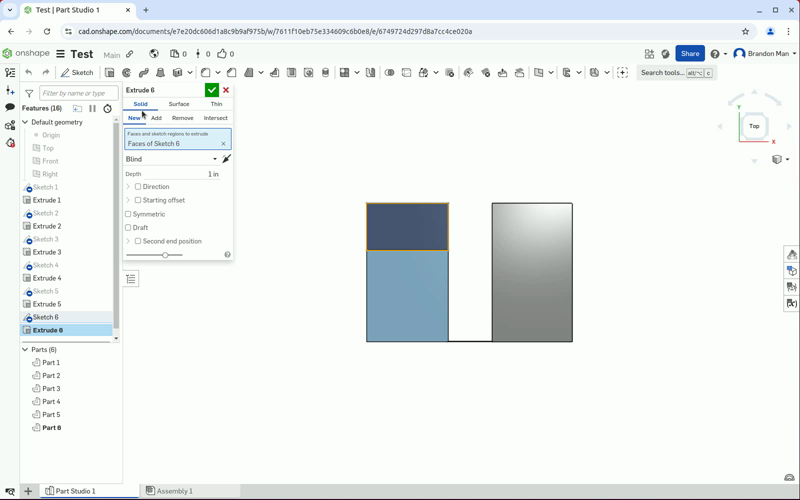
mouse_move(137, 120)
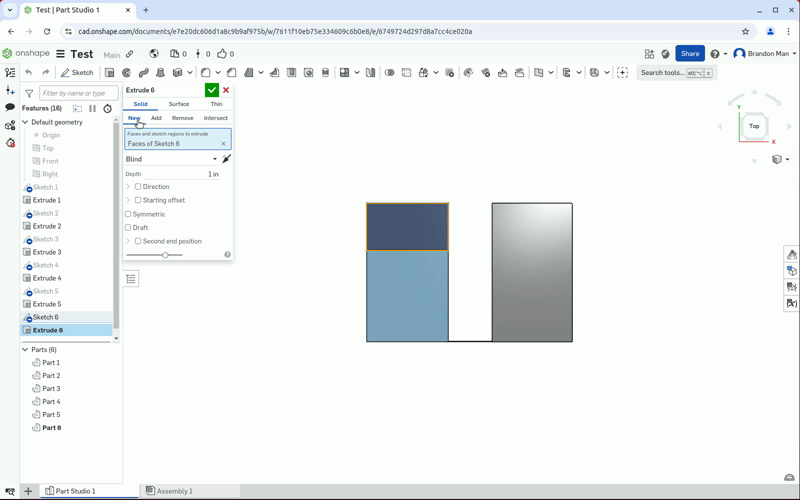
click(137, 120)
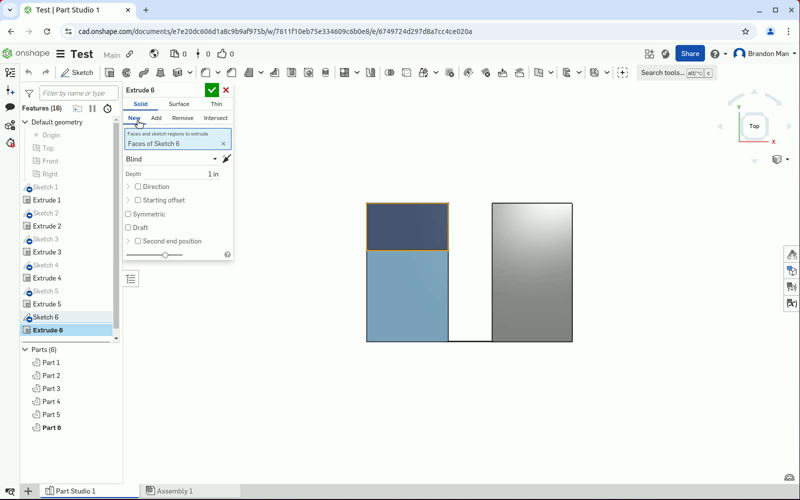
key(tab, 4)
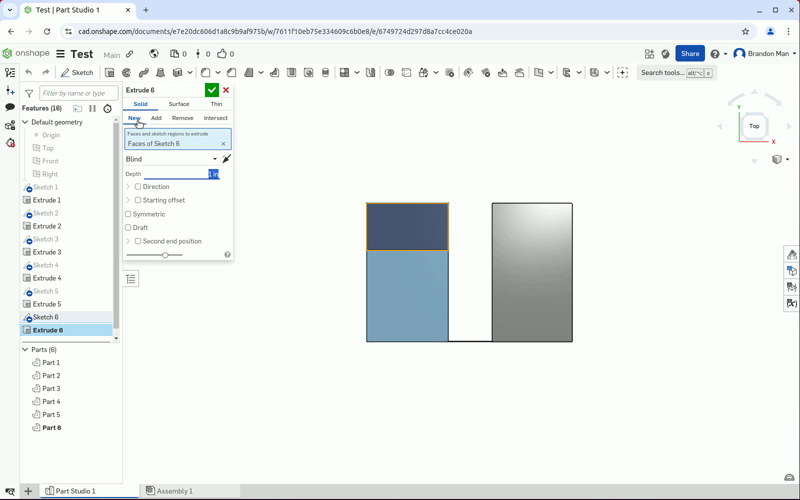
text(0.241)
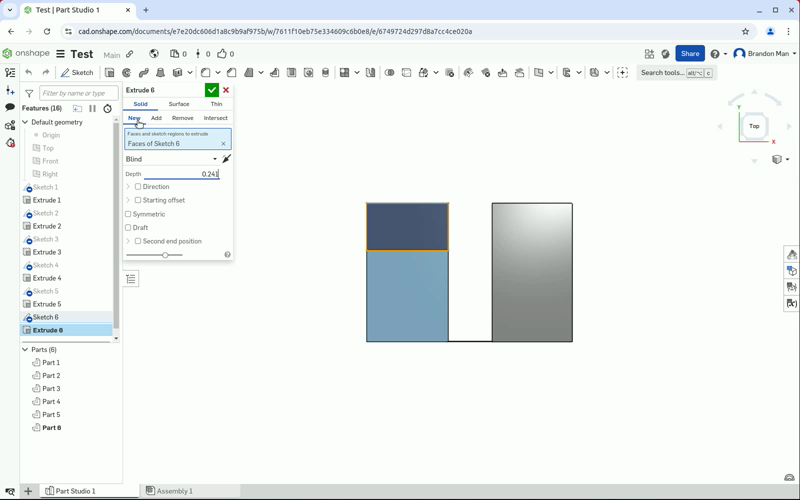
key(enter)
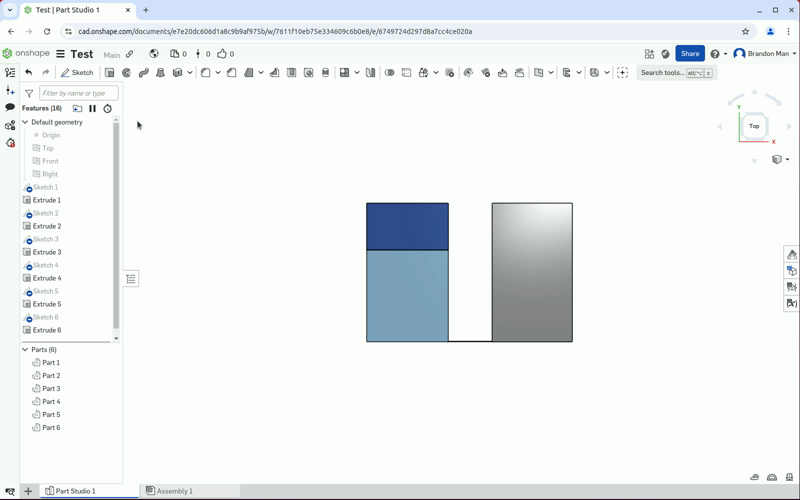
key(shift+h)
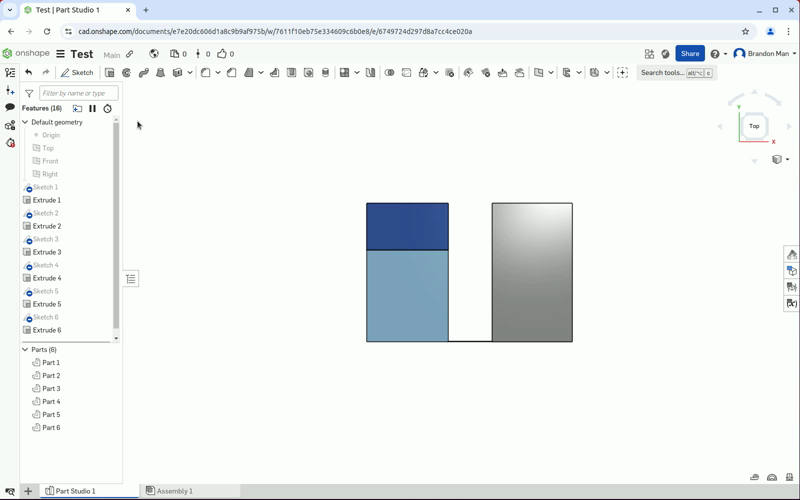
key(shift+h)
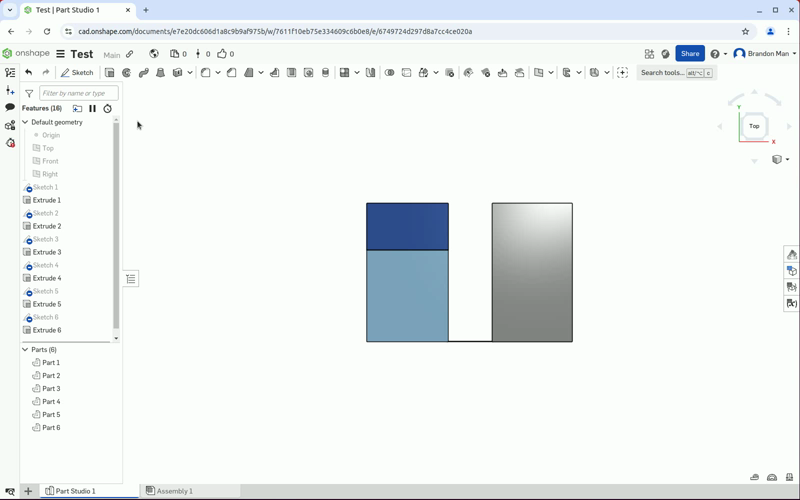
mouse_move(69, 189)
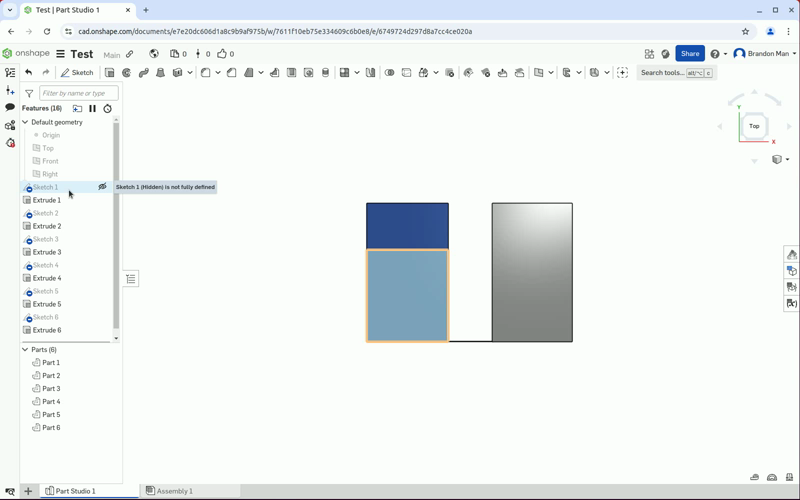
click(69, 189)
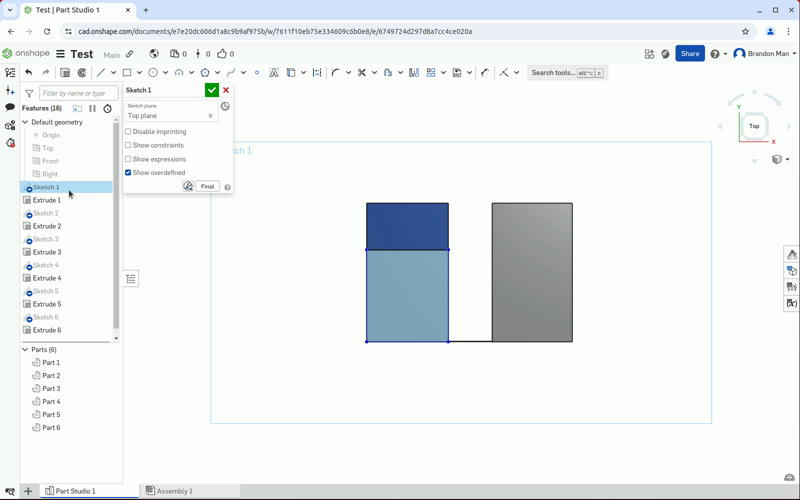
mouse_move(229, 92)
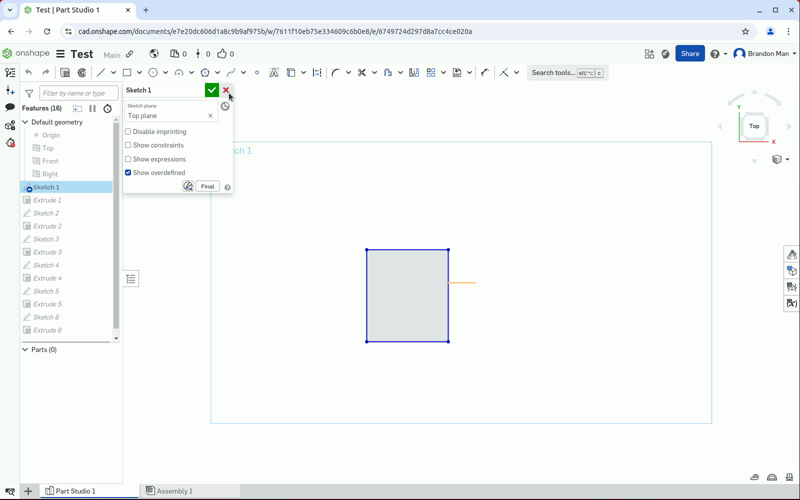
click(229, 92)
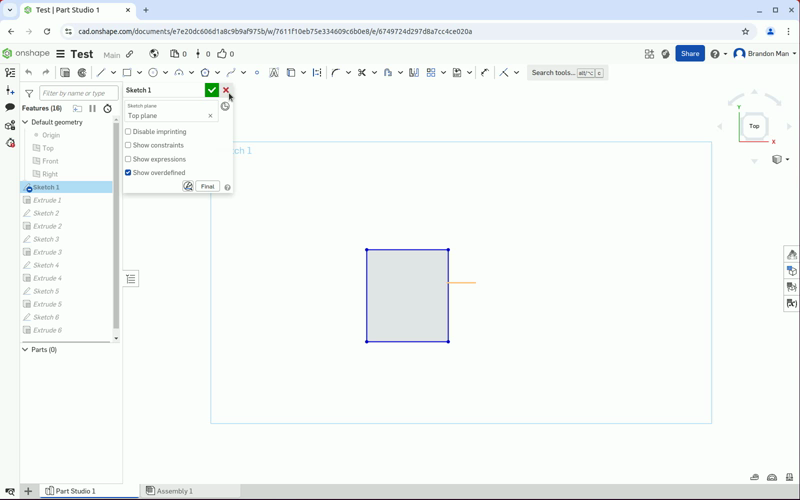
key(shift+s)
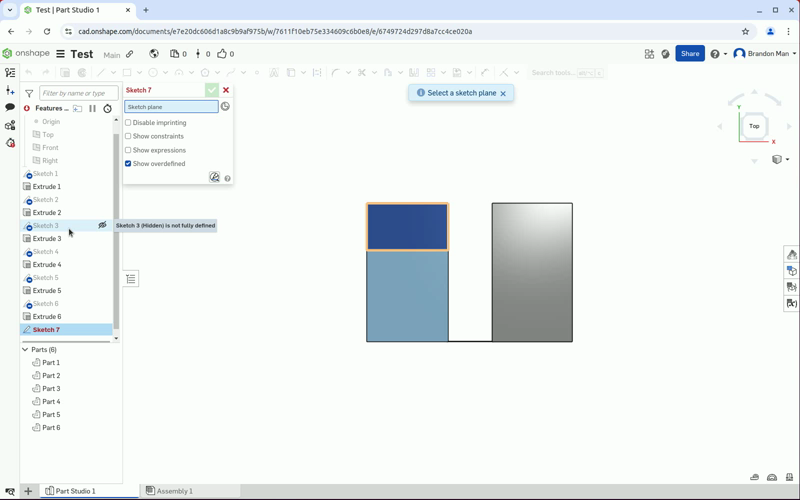
scroll(3)
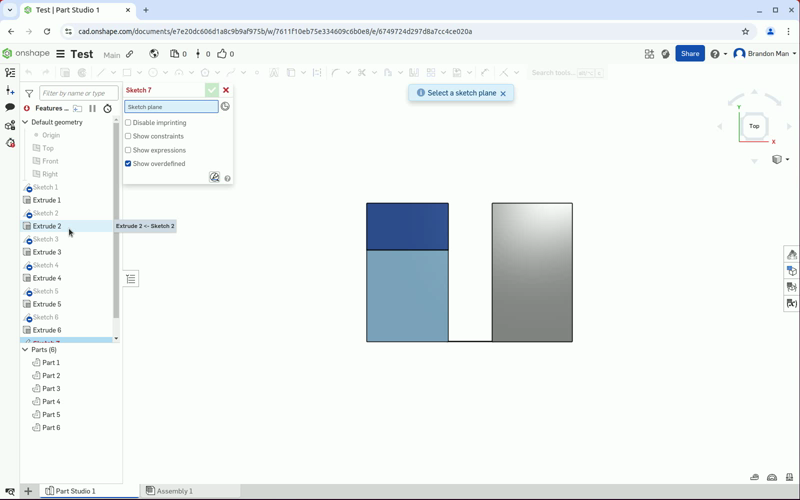
mouse_move(69, 150)
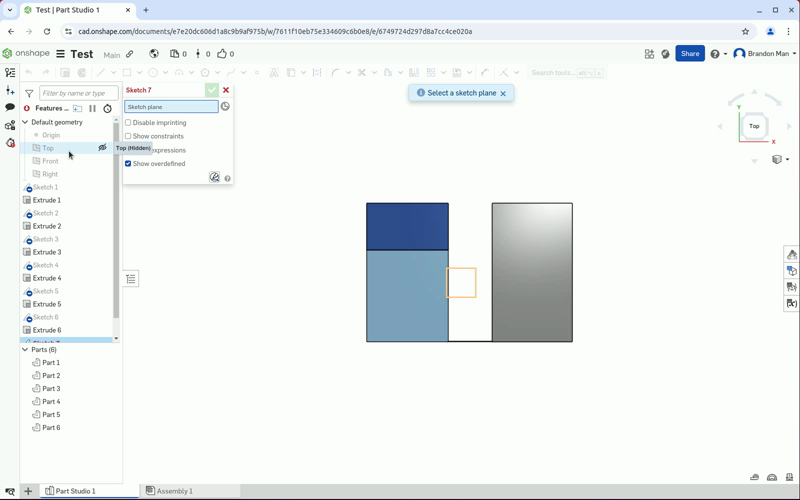
click(69, 150)
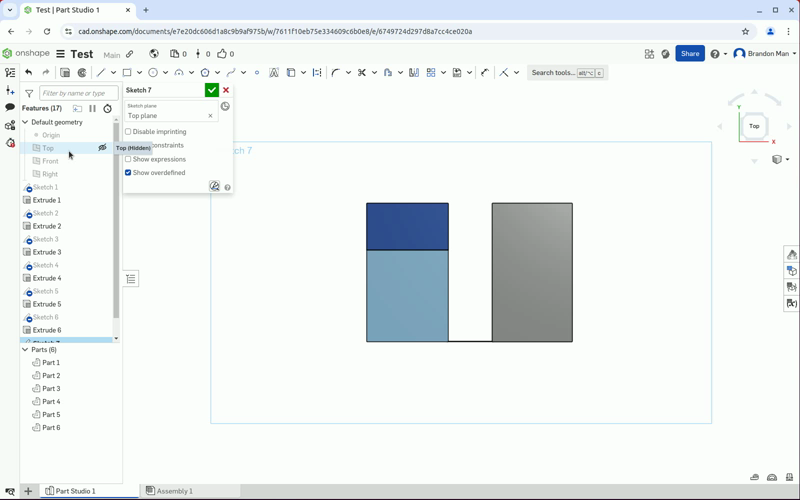
mouse_move(73, 352)
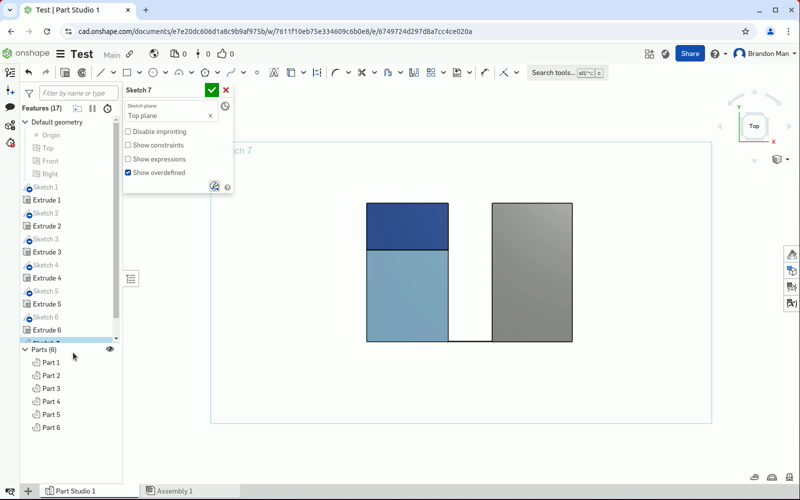
key(y)
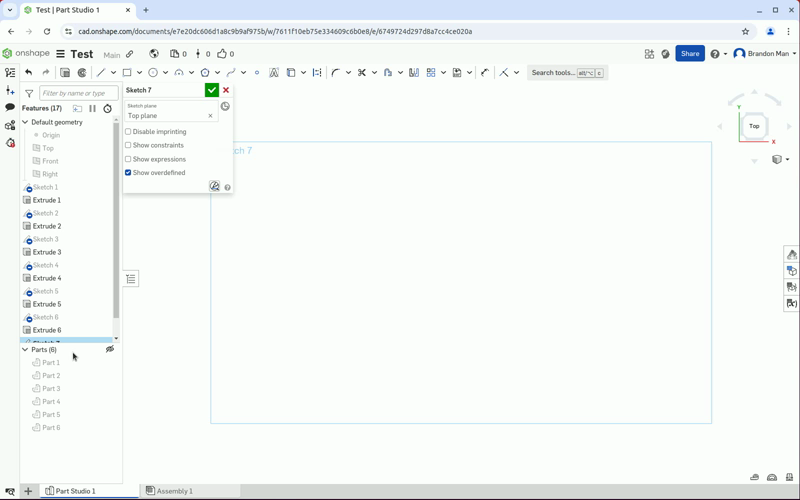
key(l)
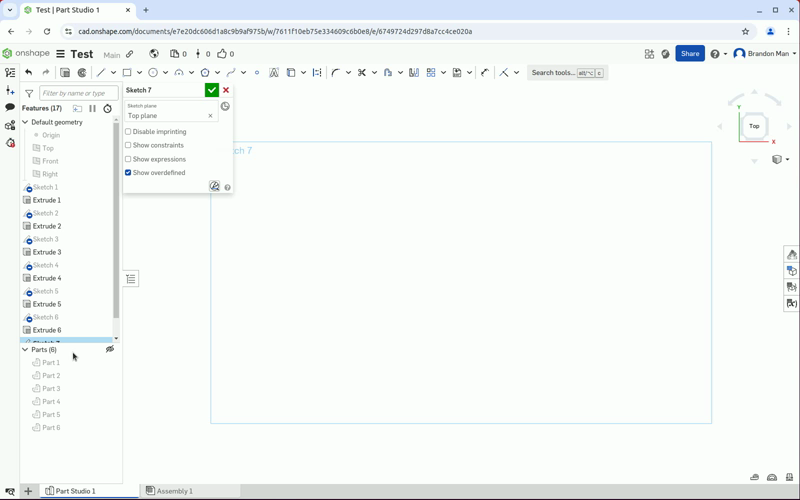
key_down(shift)
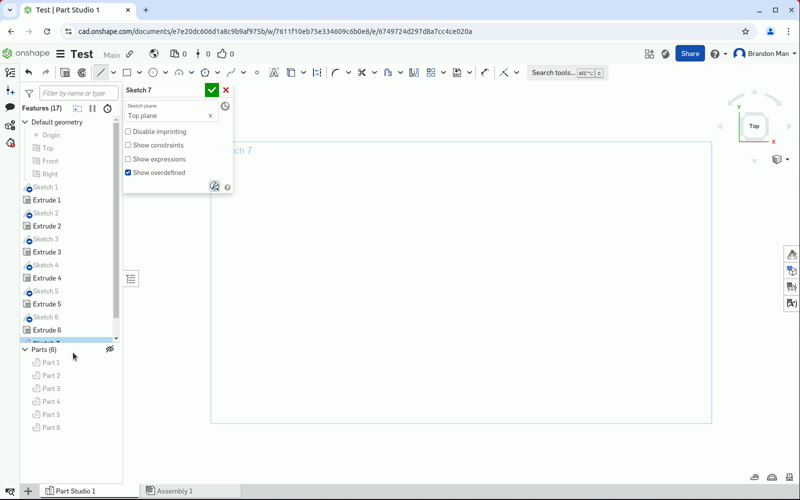
mouse_move(366, 341)
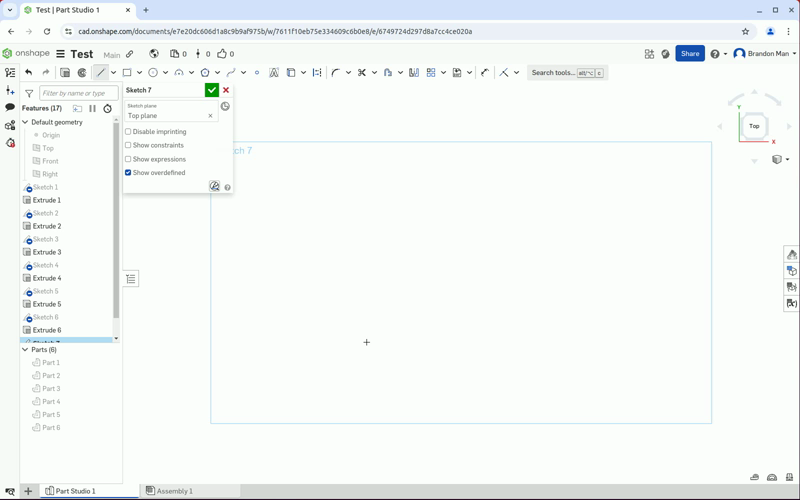
click(366, 341)
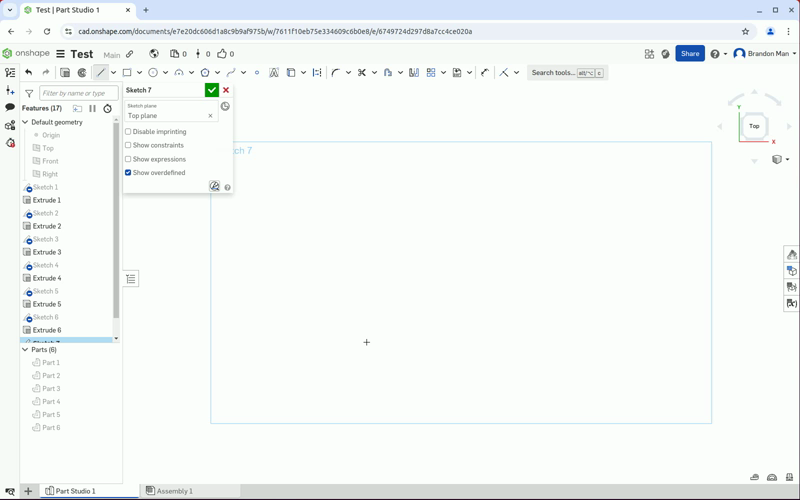
key_up(shift)
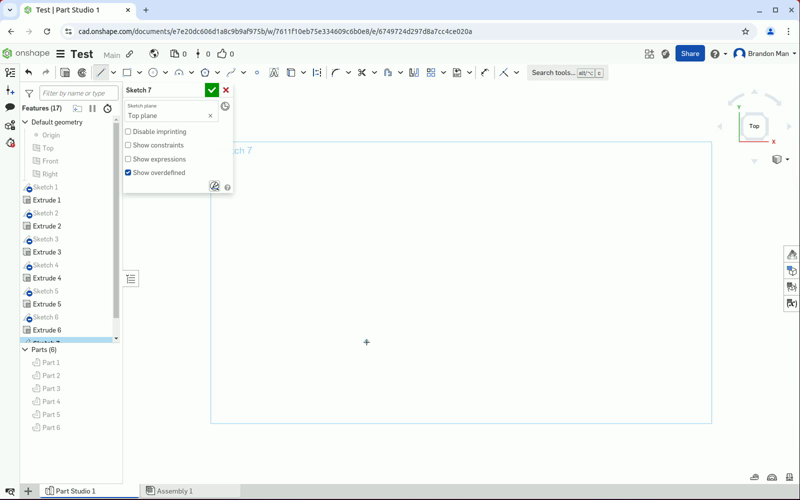
key_down(shift)
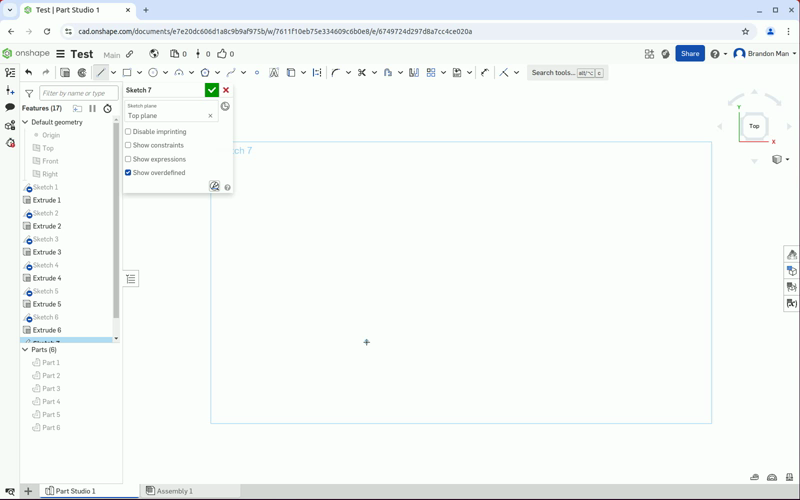
mouse_move(448, 341)
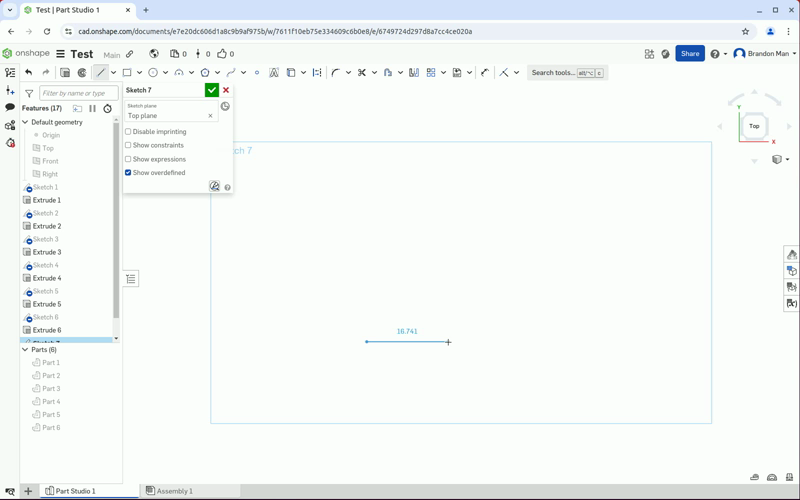
click(448, 341)
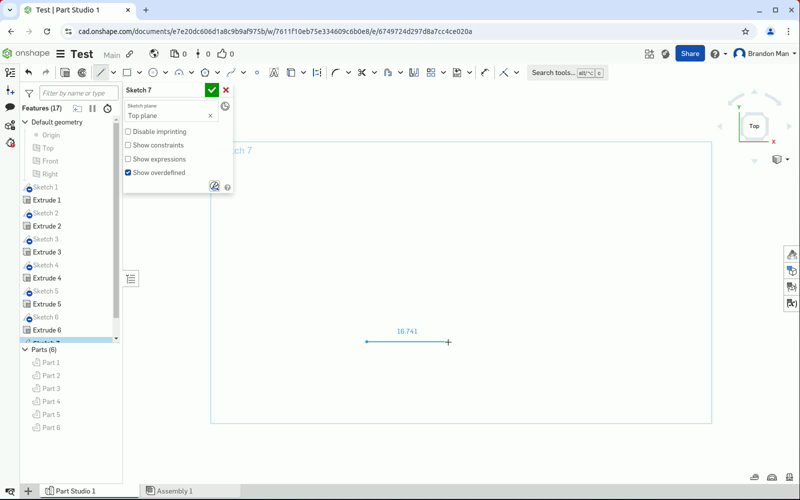
key_up(shift)
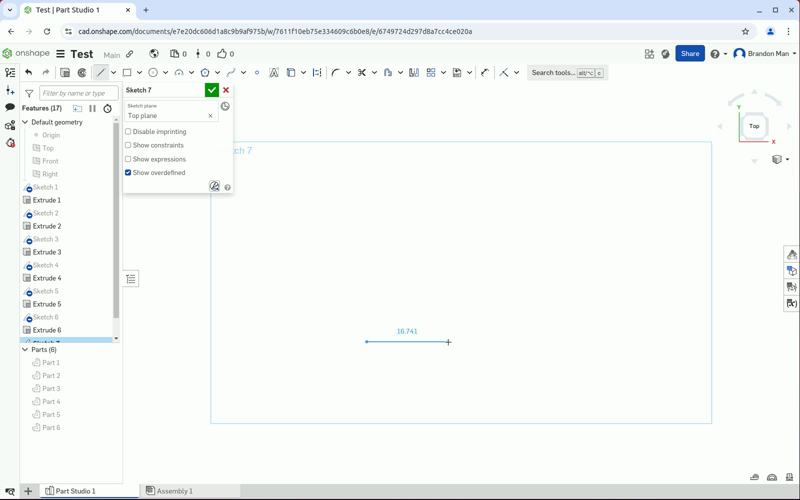
key_down(shift)
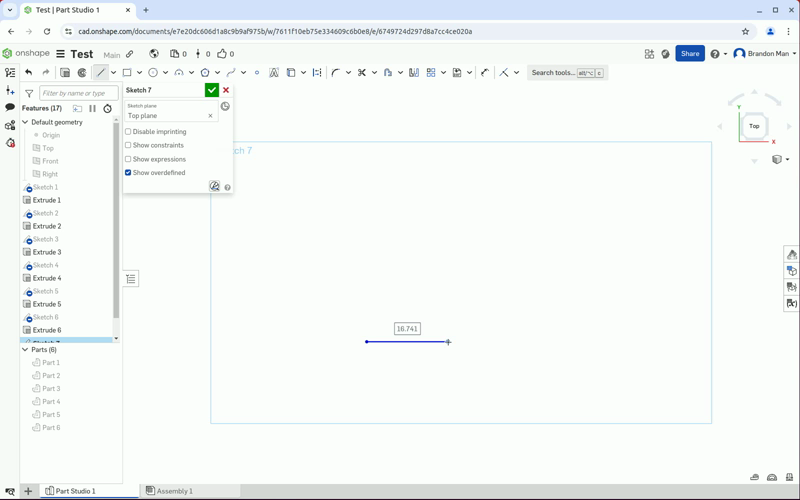
mouse_move(448, 249)
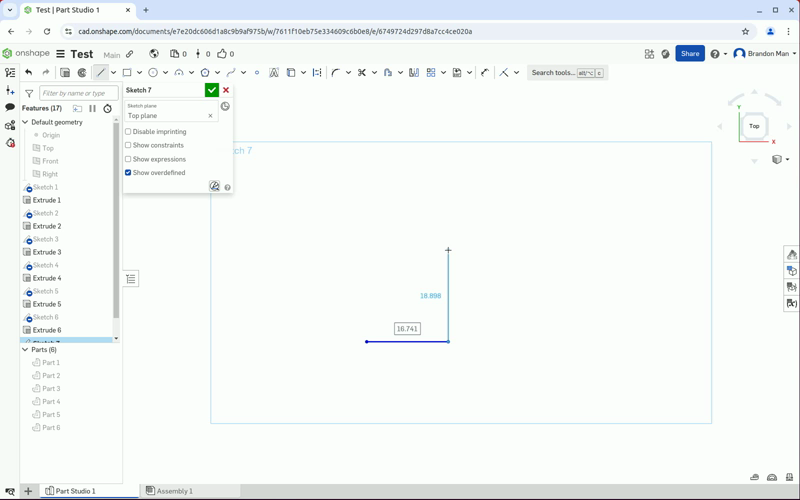
click(448, 249)
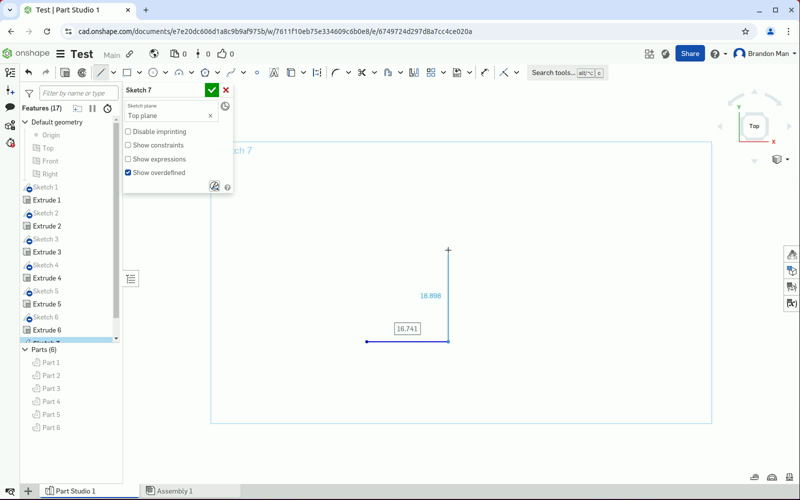
key_up(shift)
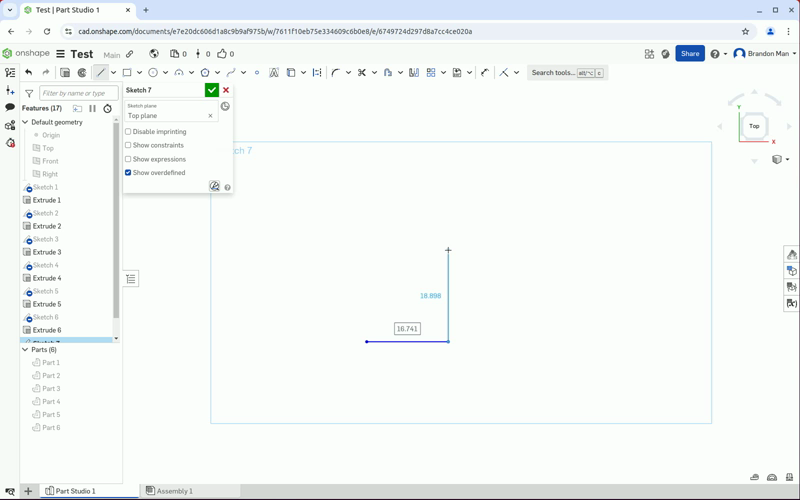
key_down(shift)
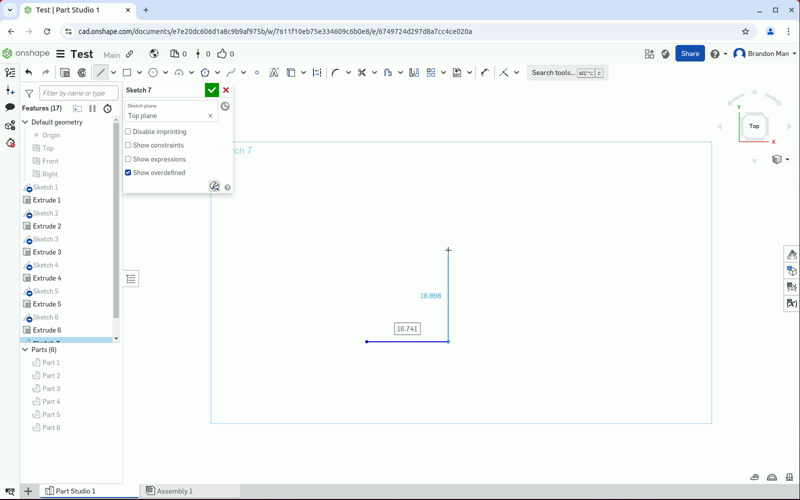
mouse_move(366, 249)
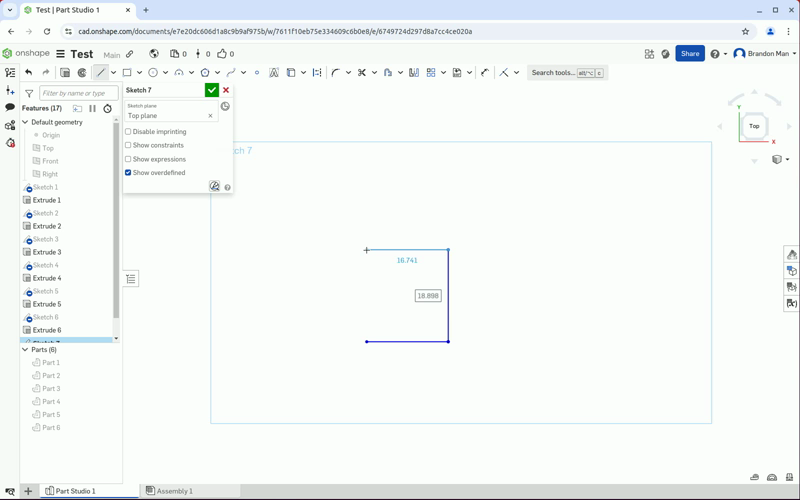
click(366, 249)
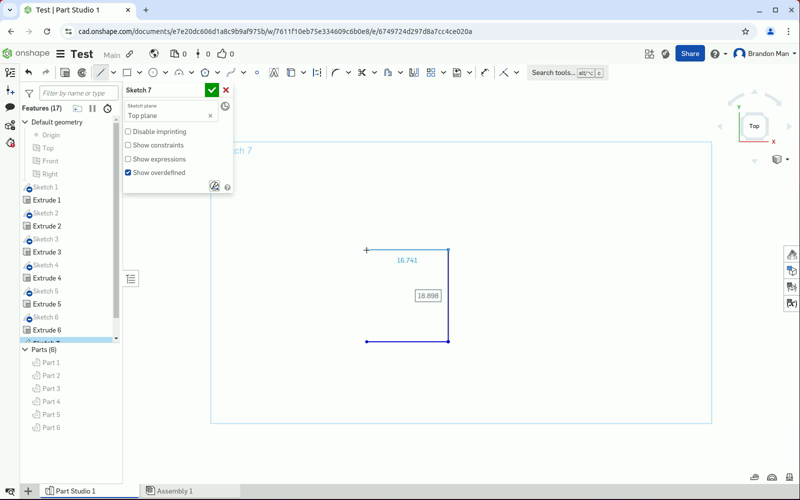
key_up(shift)
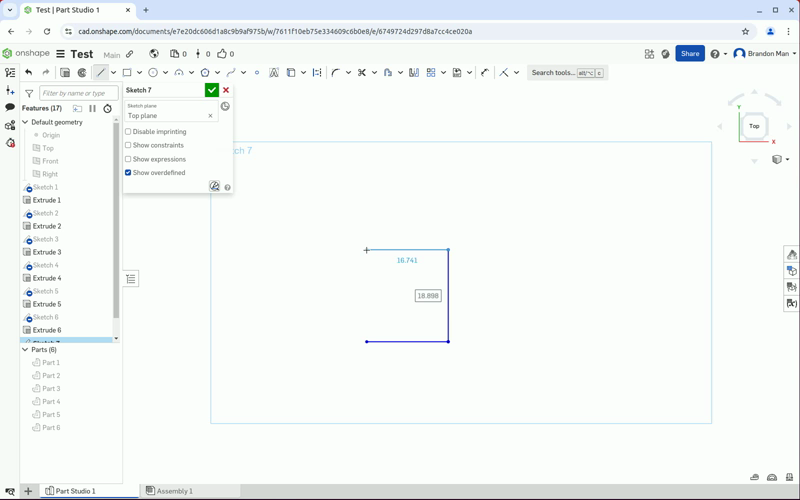
key_down(shift)
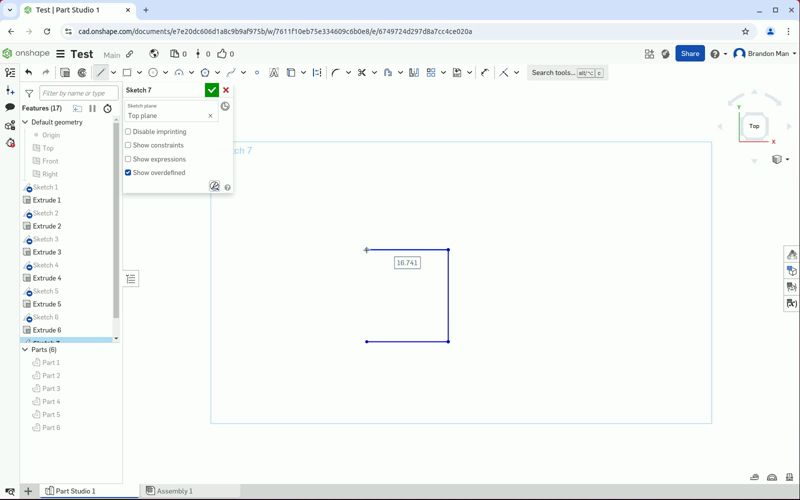
mouse_move(366, 341)
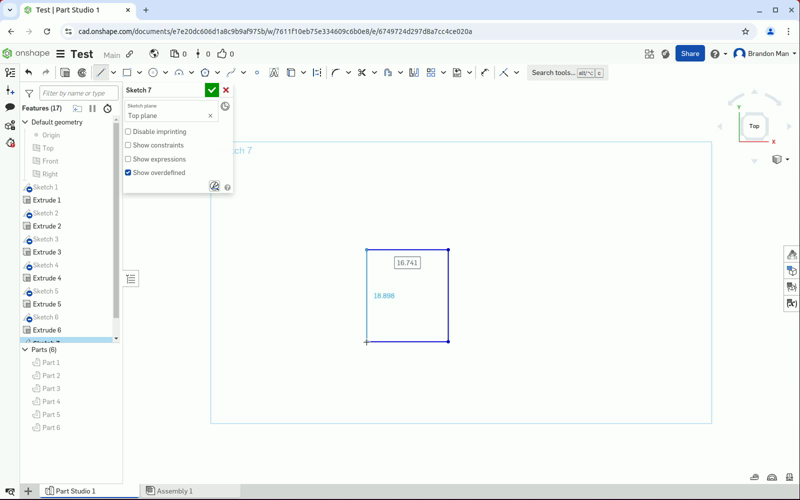
key_up(shift)
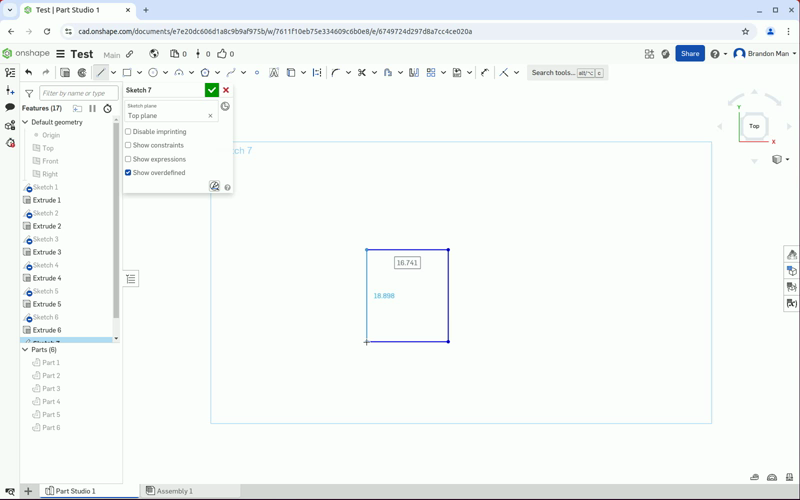
click(366, 341)
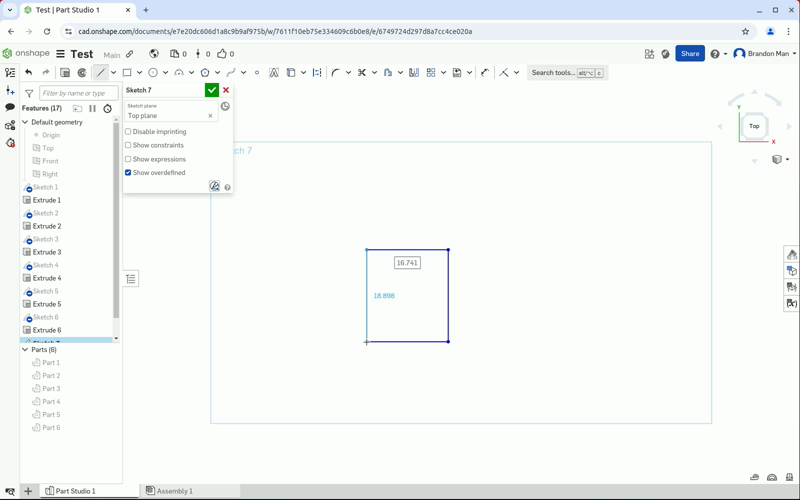
key(esc)
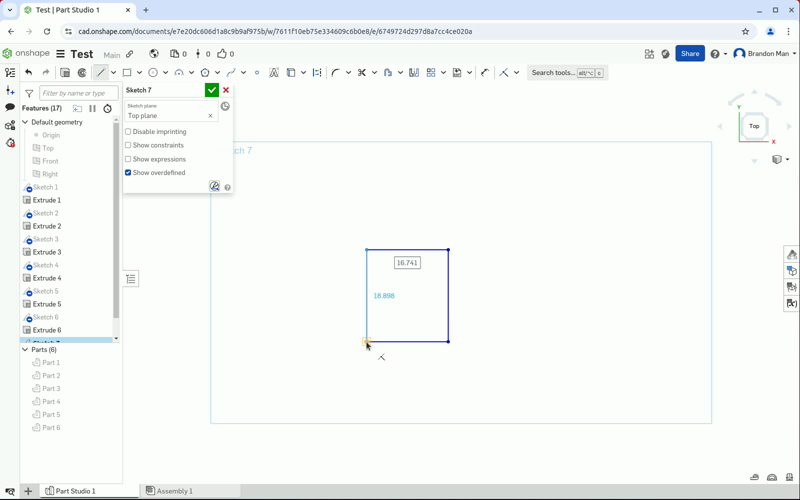
mouse_move(434, 332)
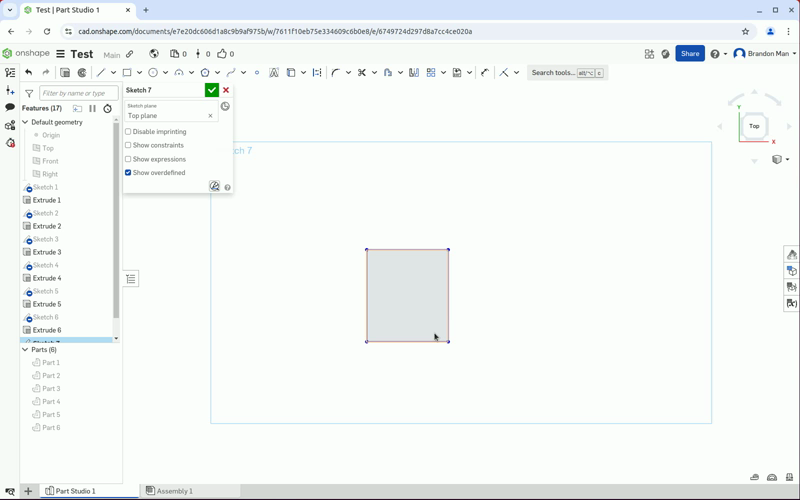
click(434, 332)
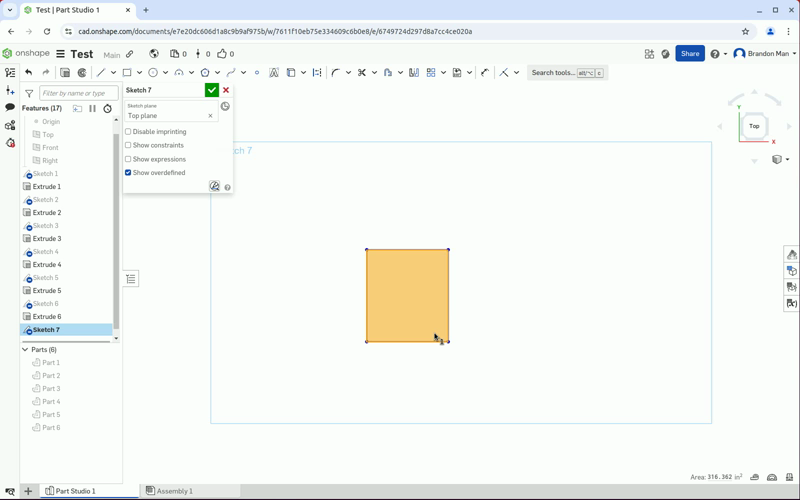
mouse_move(73, 352)
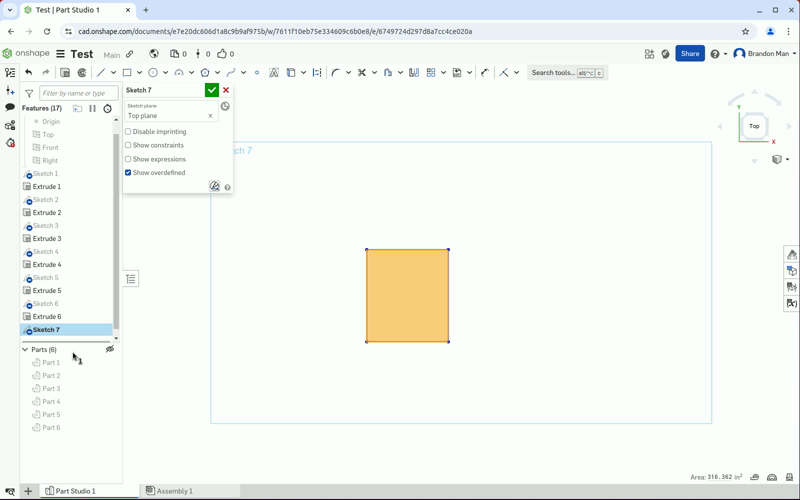
key(shift+y)
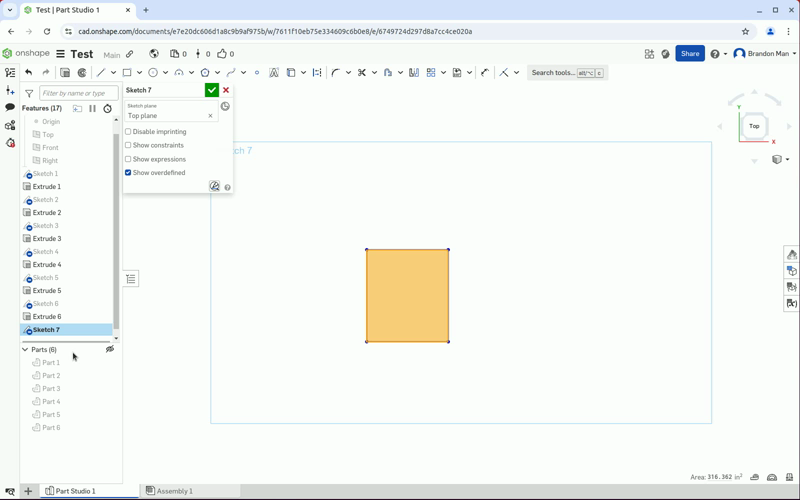
key(shift+e)
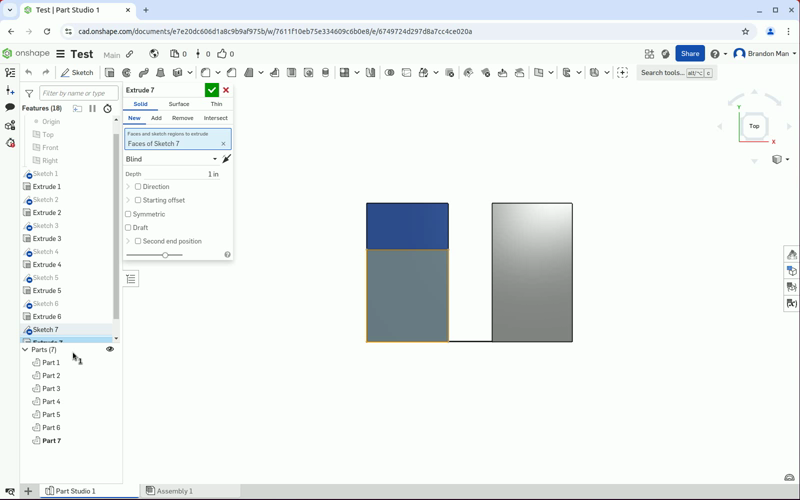
mouse_move(143, 106)
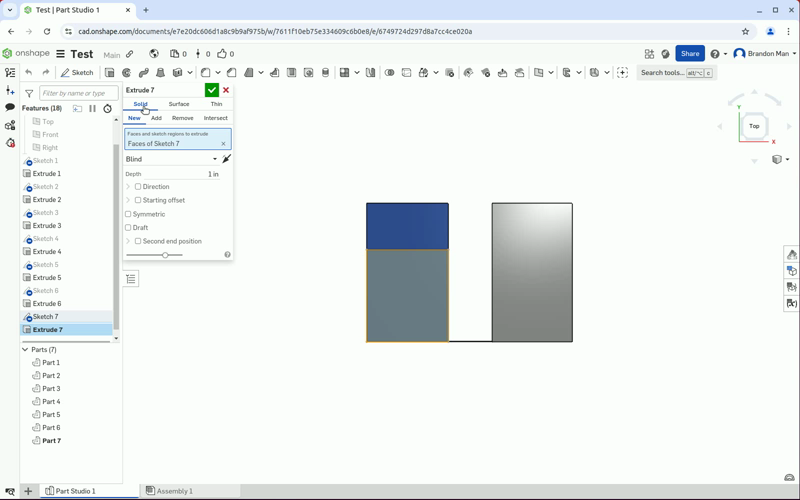
click(143, 106)
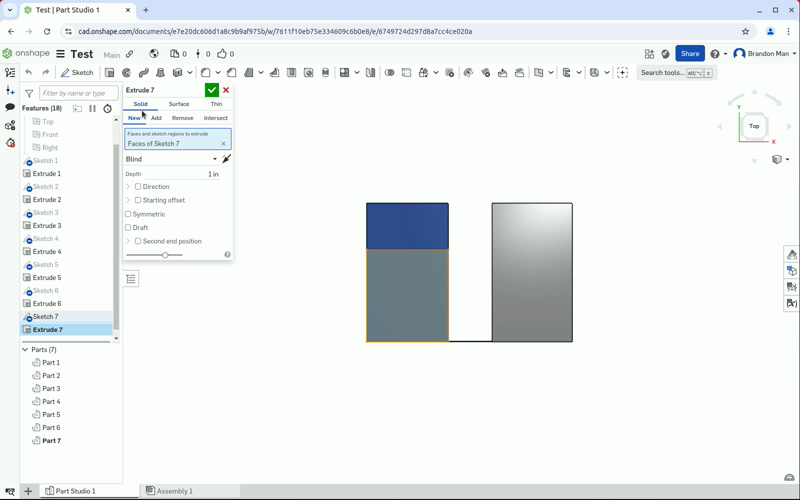
mouse_move(137, 120)
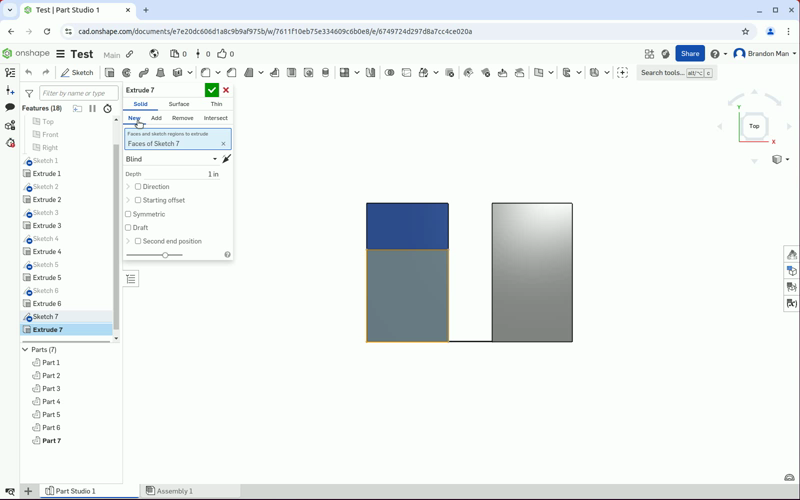
click(137, 120)
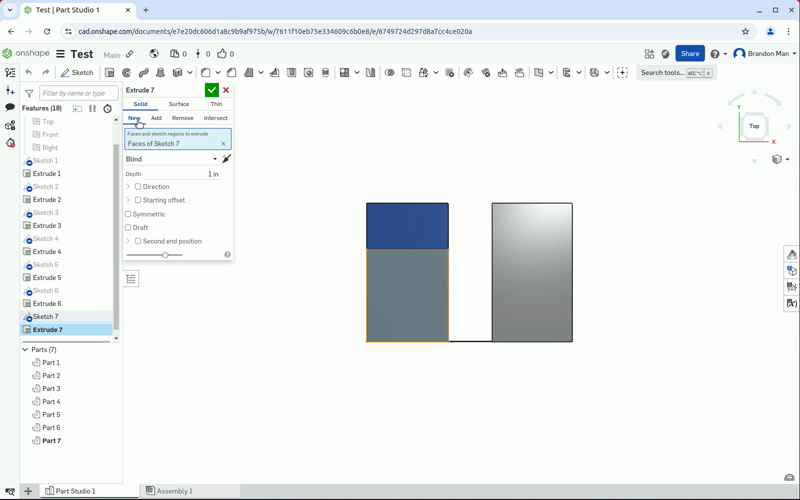
key(tab, 4)
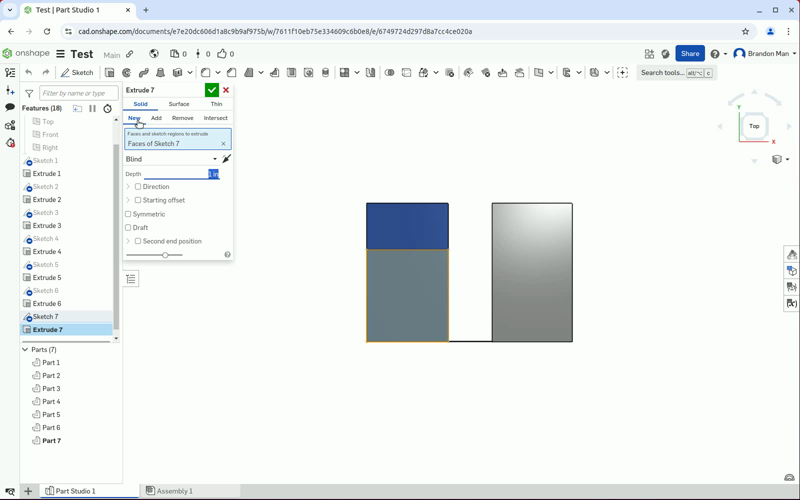
text(0.241)
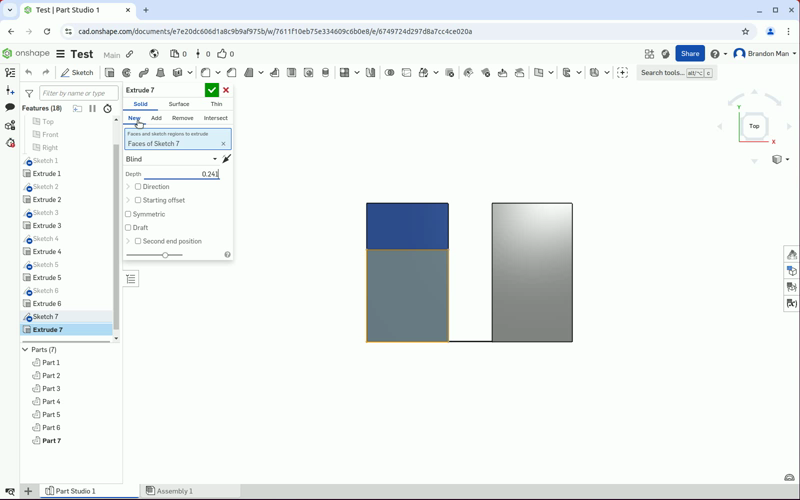
key(enter)
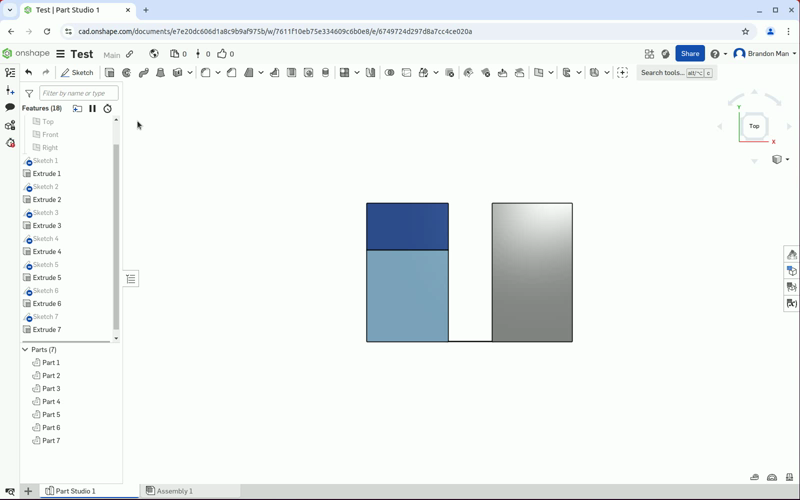
key(shift+h)
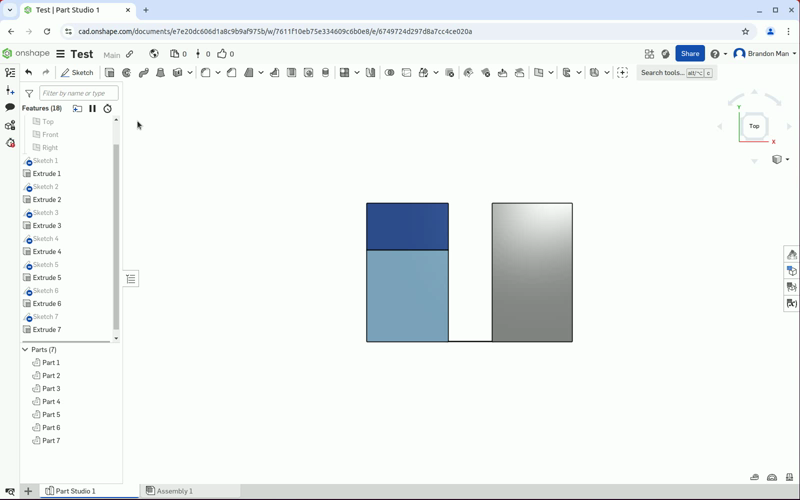
key(shift+h)
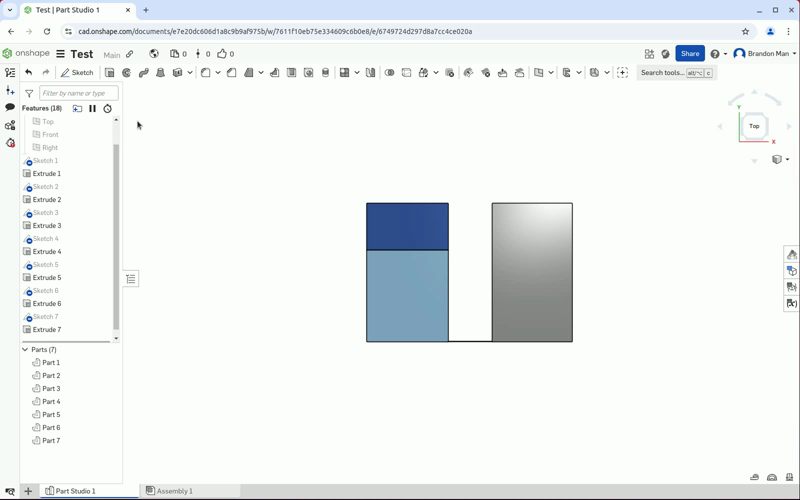
mouse_move(69, 163)
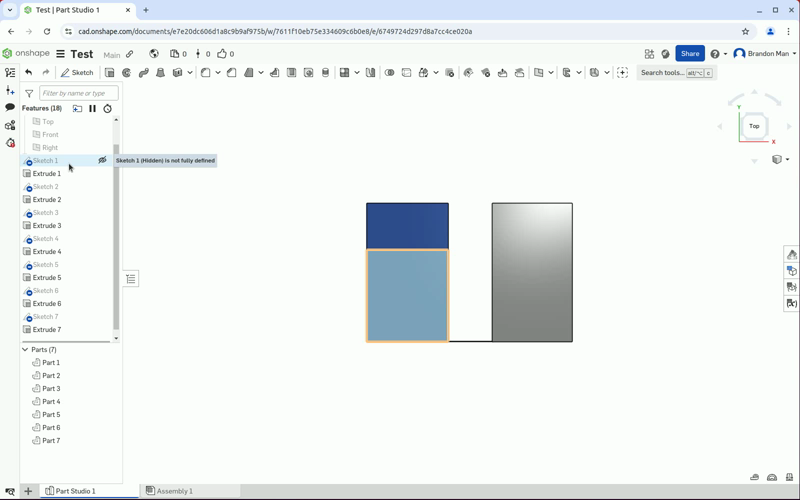
click(69, 163)
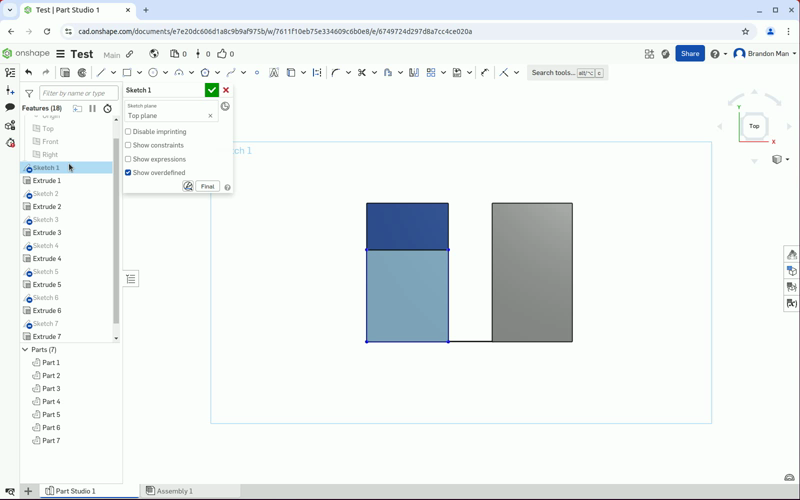
mouse_move(229, 92)
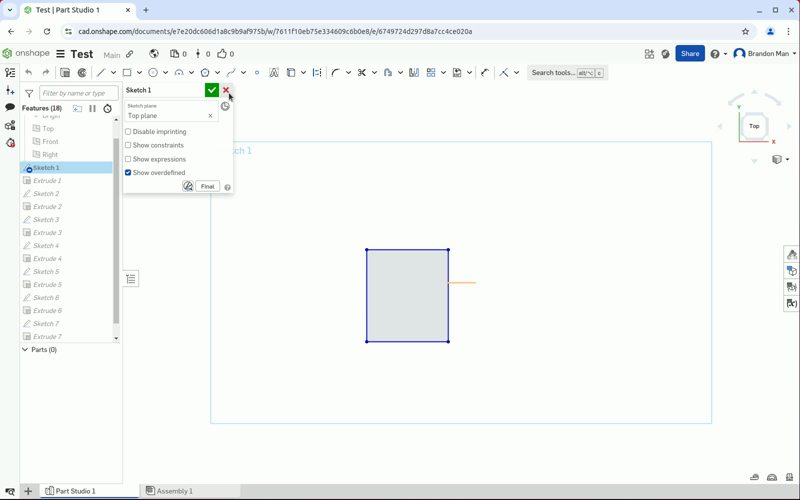
click(229, 92)
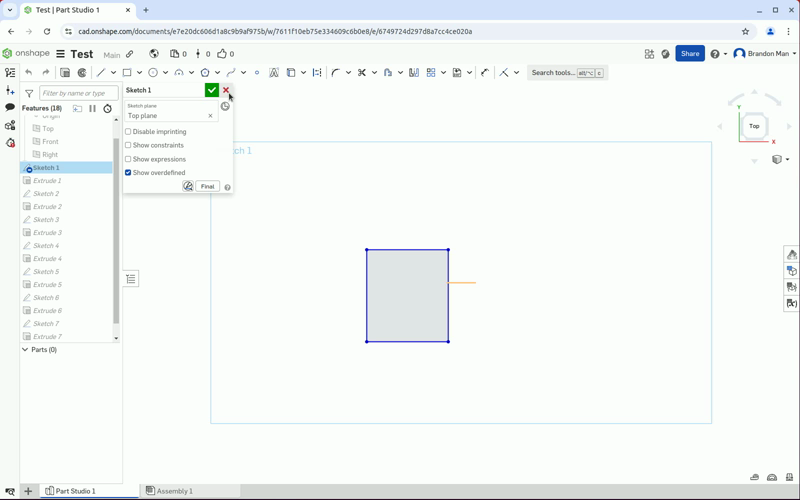
key(shift+s)
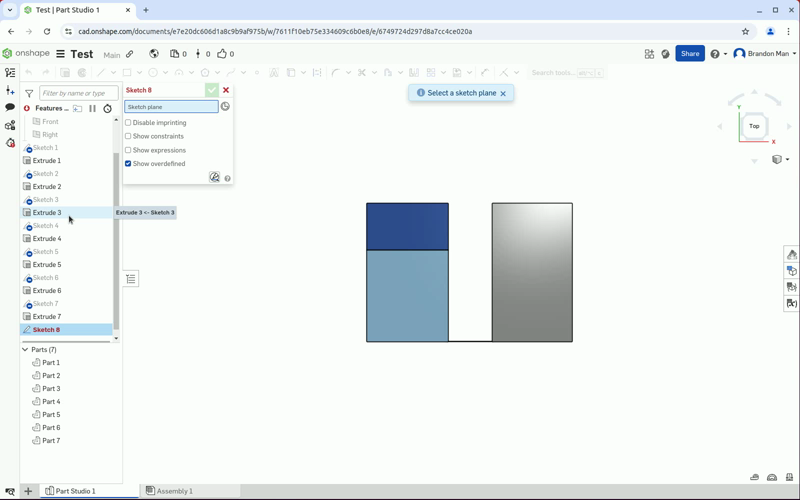
scroll(3)
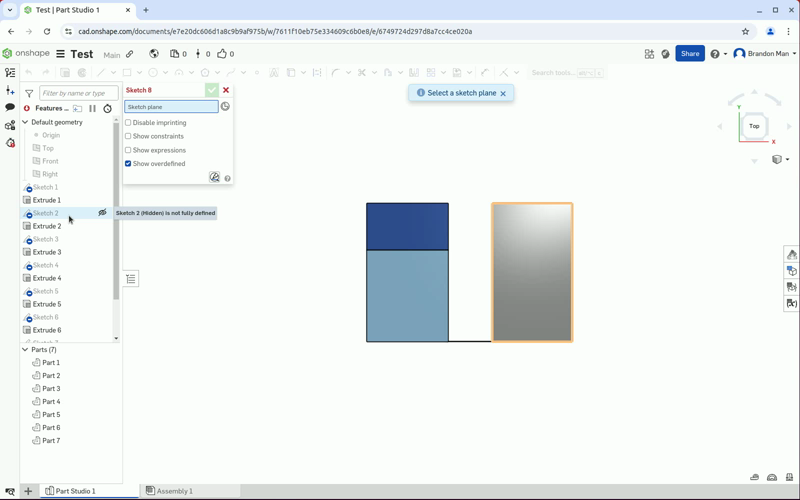
mouse_move(69, 150)
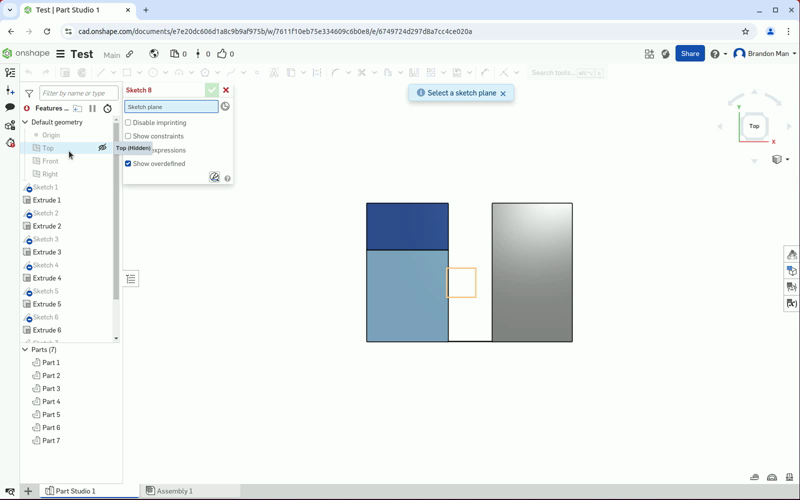
click(69, 150)
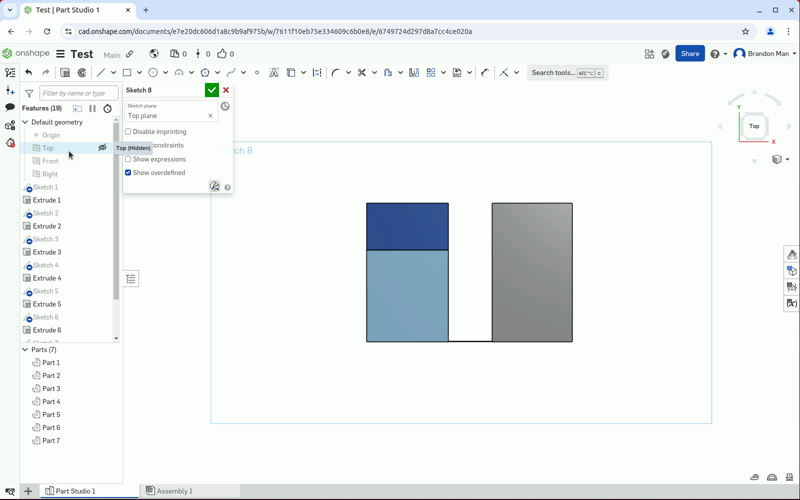
mouse_move(73, 352)
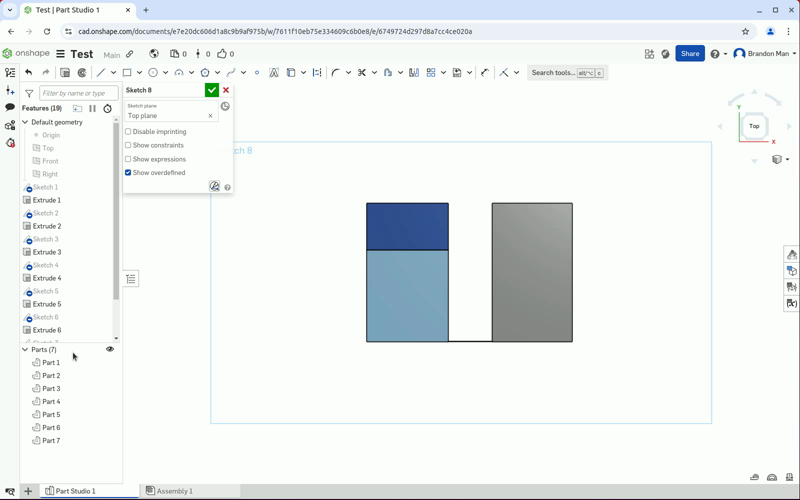
key(y)
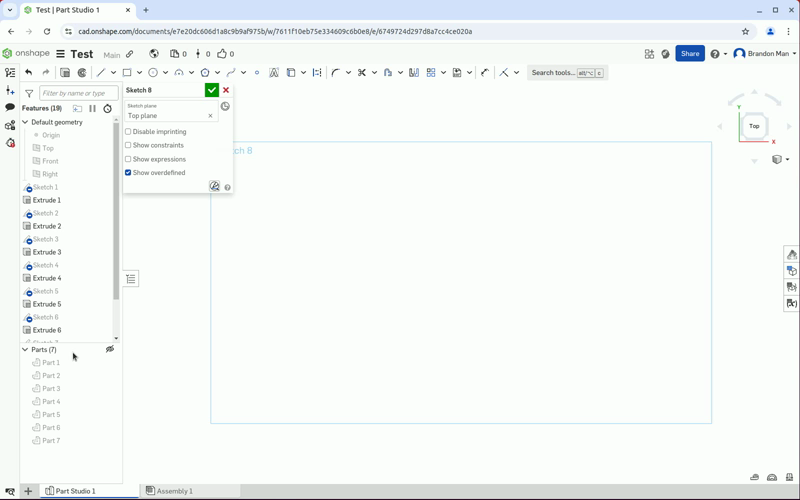
key(l)
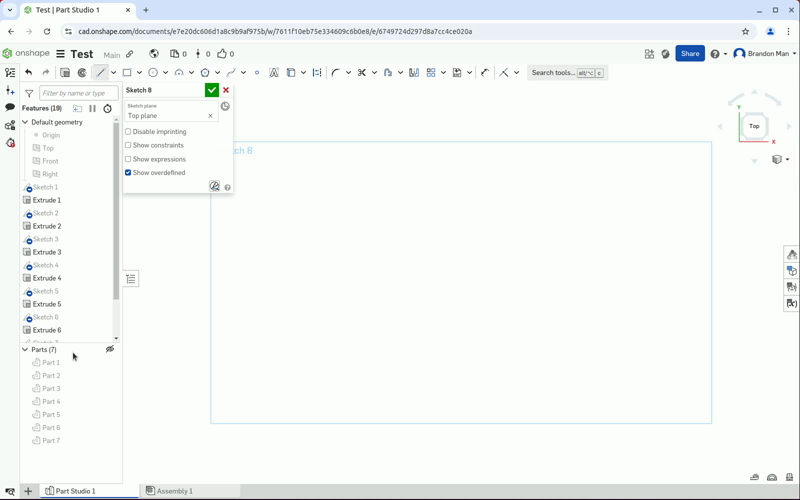
key_down(shift)
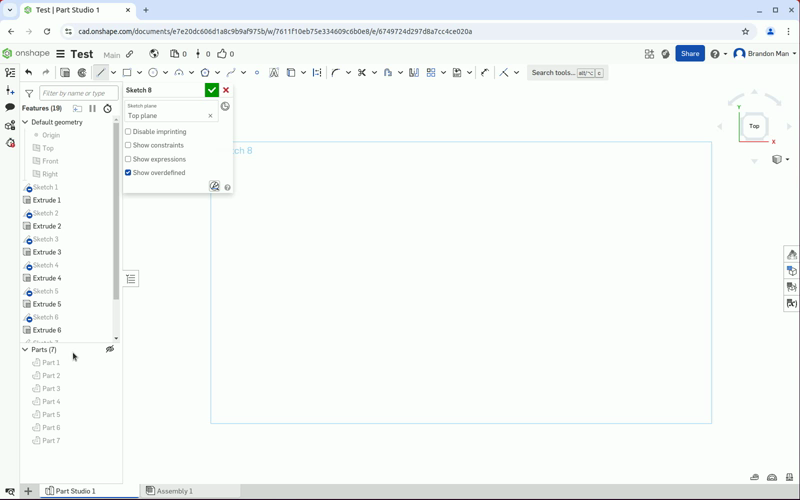
mouse_move(446, 341)
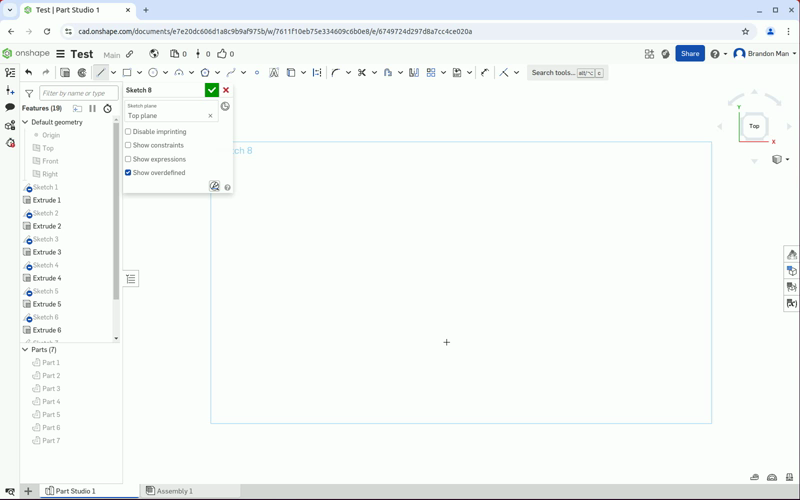
click(446, 341)
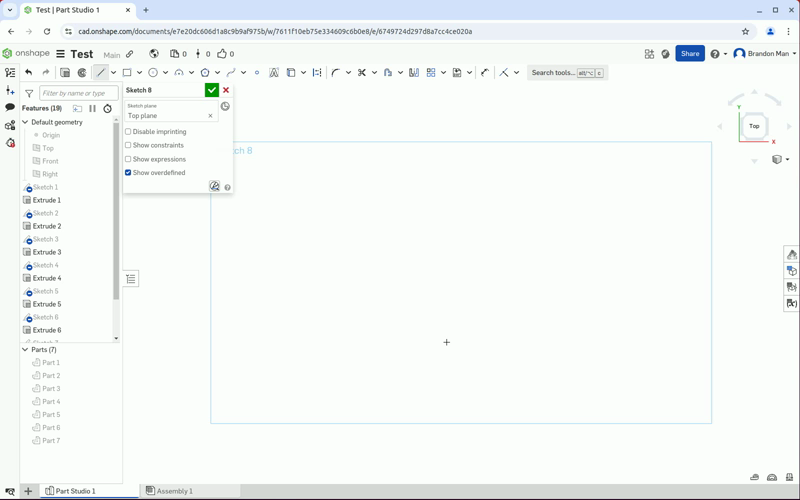
key_up(shift)
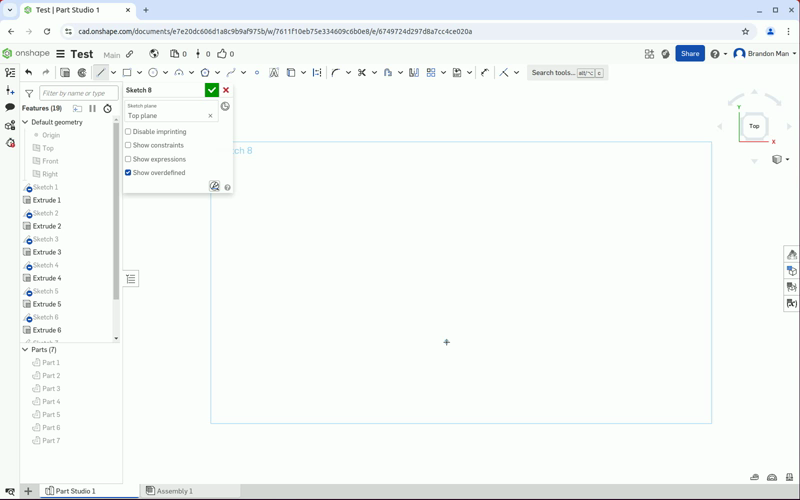
key_down(shift)
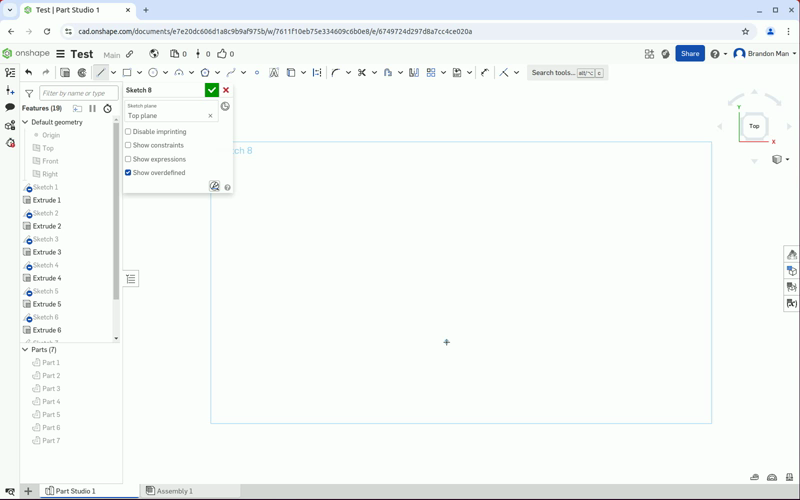
mouse_move(476, 341)
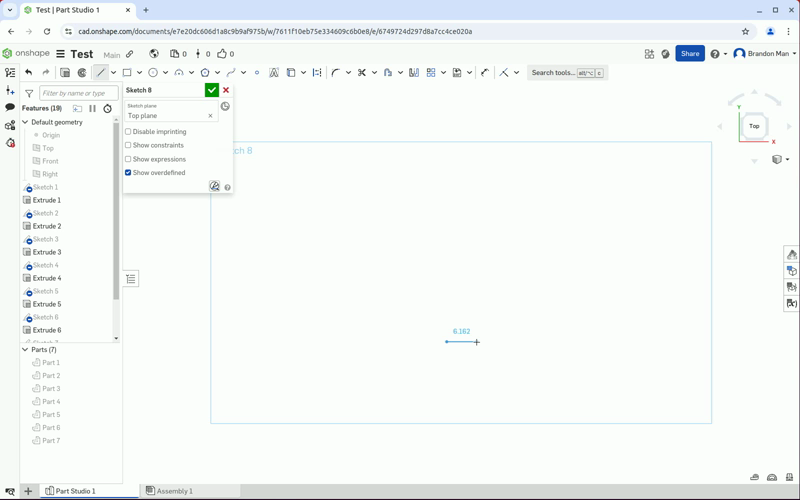
mouse_move(493, 341)
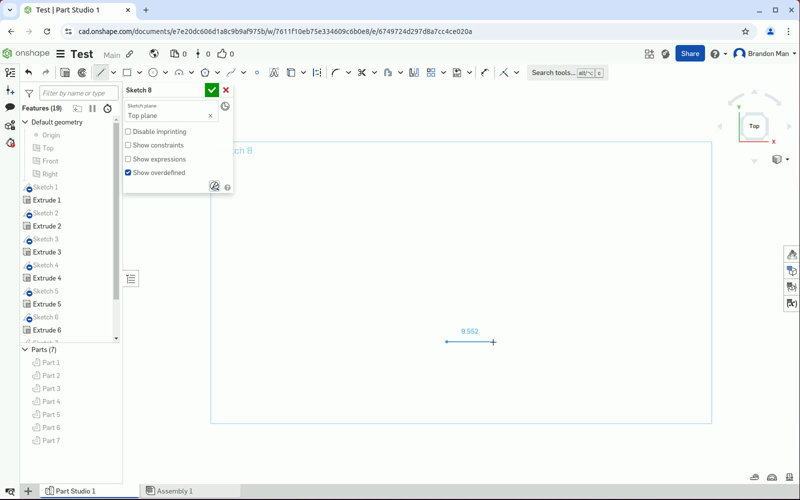
click(493, 341)
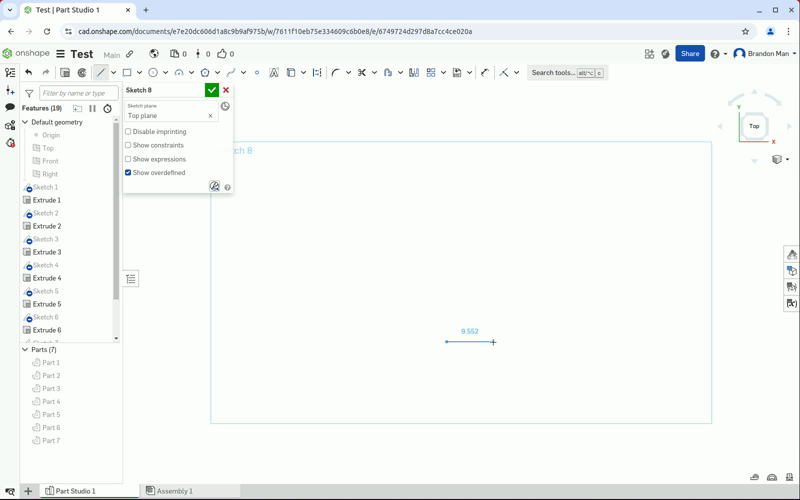
key_up(shift)
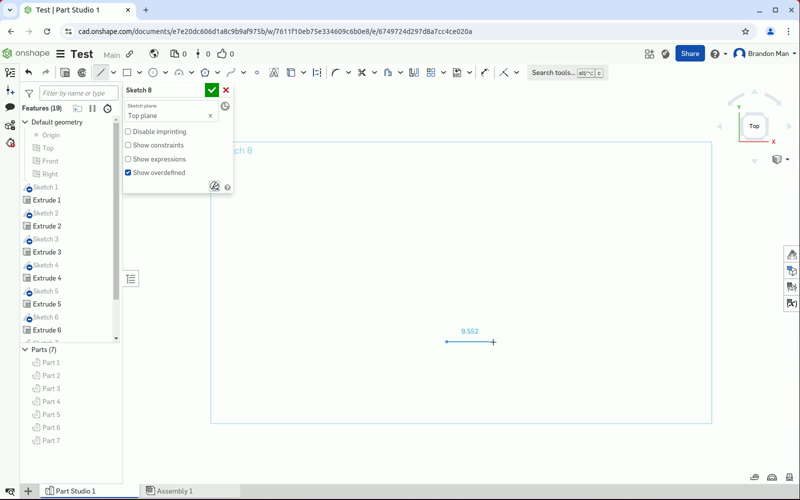
key_down(shift)
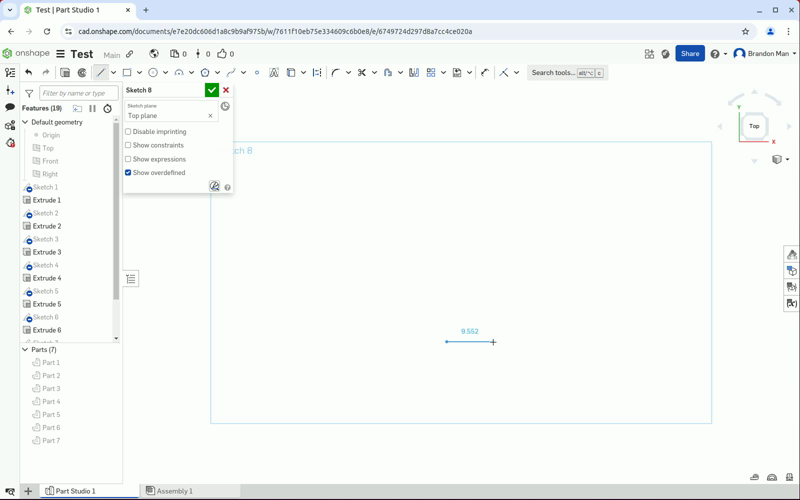
mouse_move(493, 203)
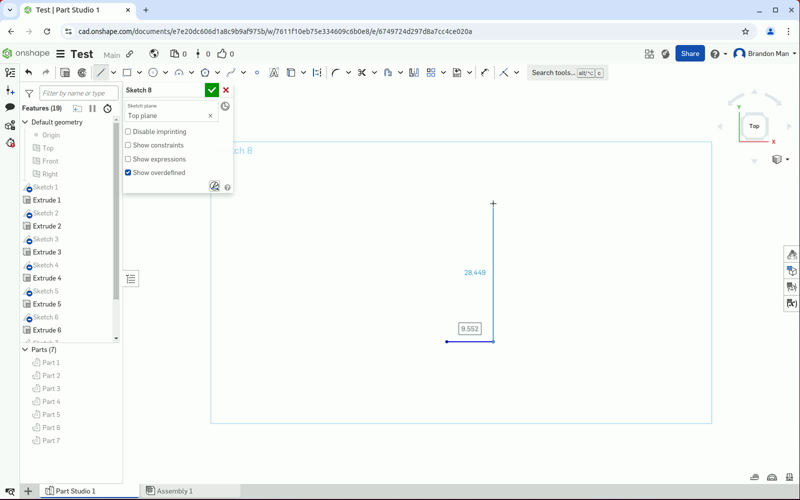
click(493, 203)
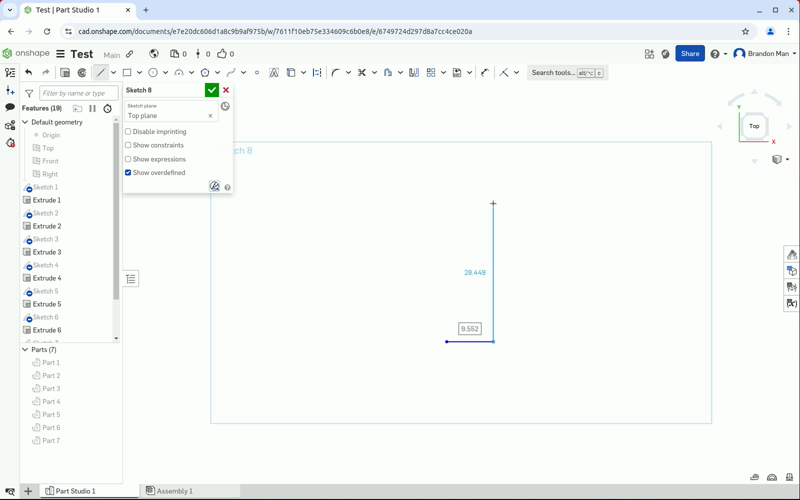
key_up(shift)
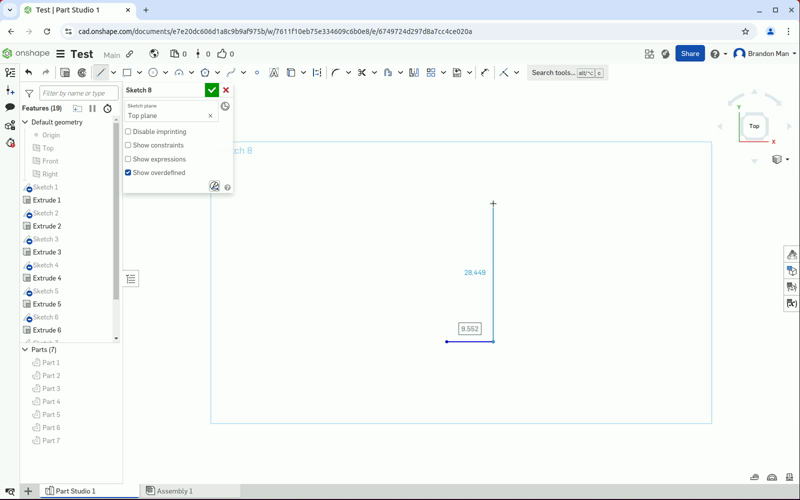
key_down(shift)
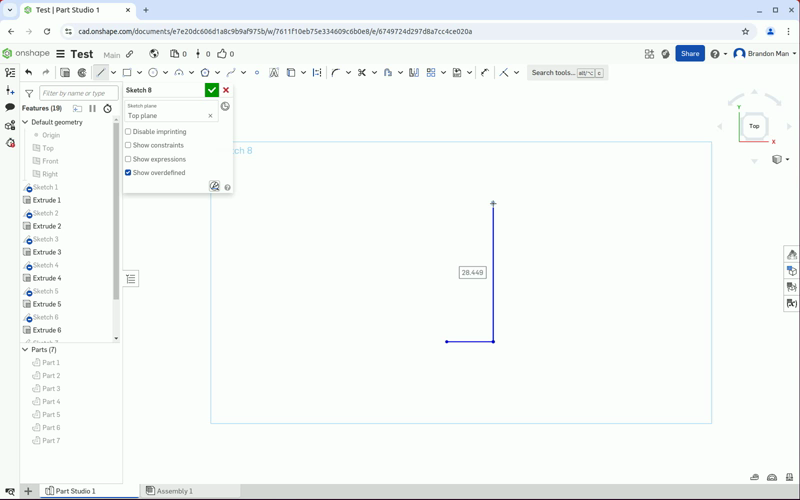
mouse_move(523, 203)
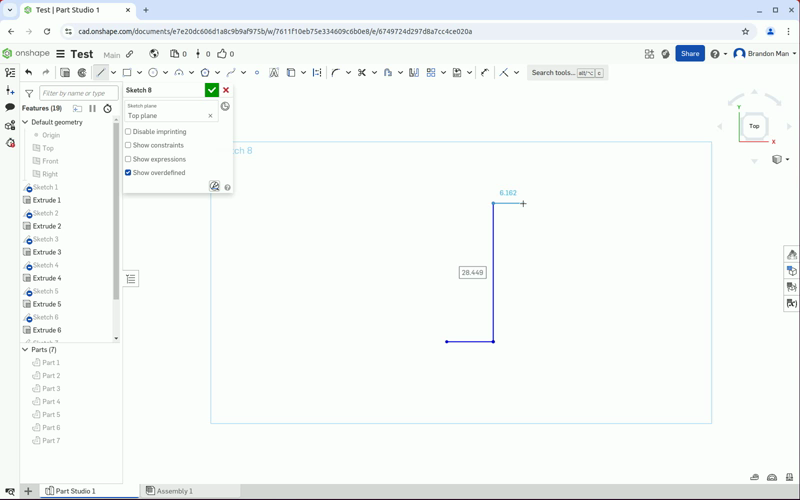
mouse_move(446, 203)
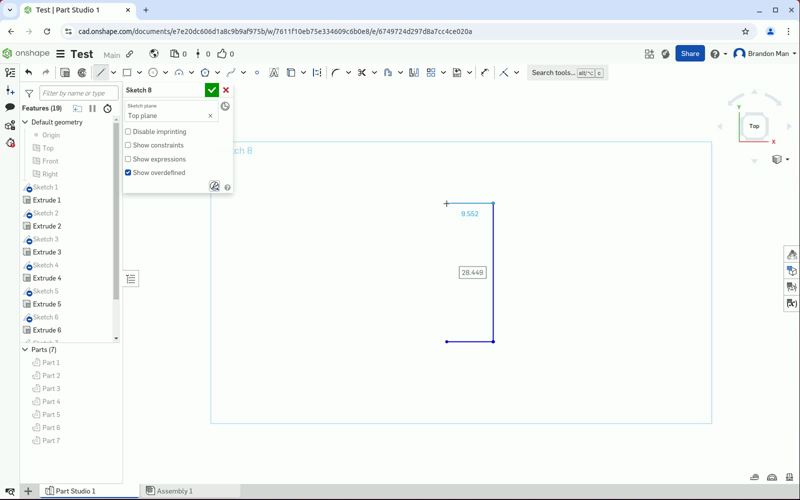
click(446, 203)
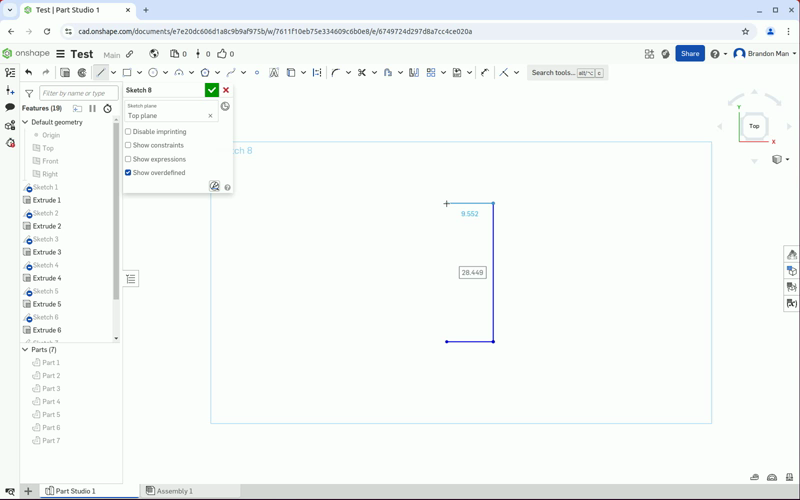
key_up(shift)
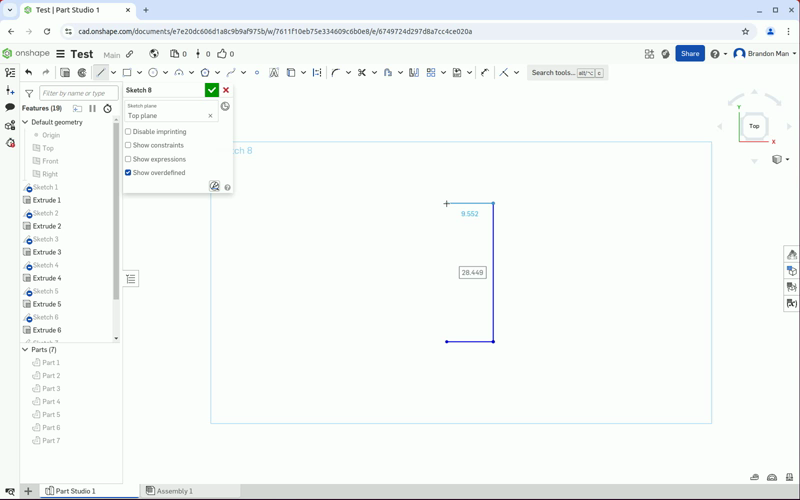
key_down(shift)
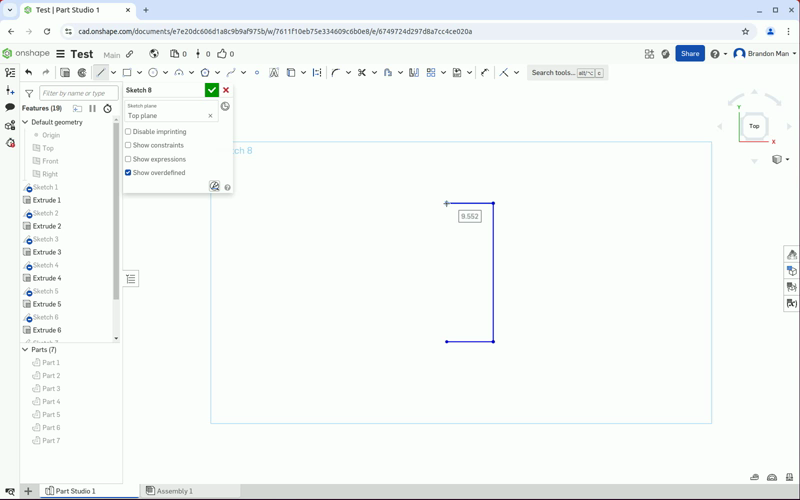
mouse_move(476, 203)
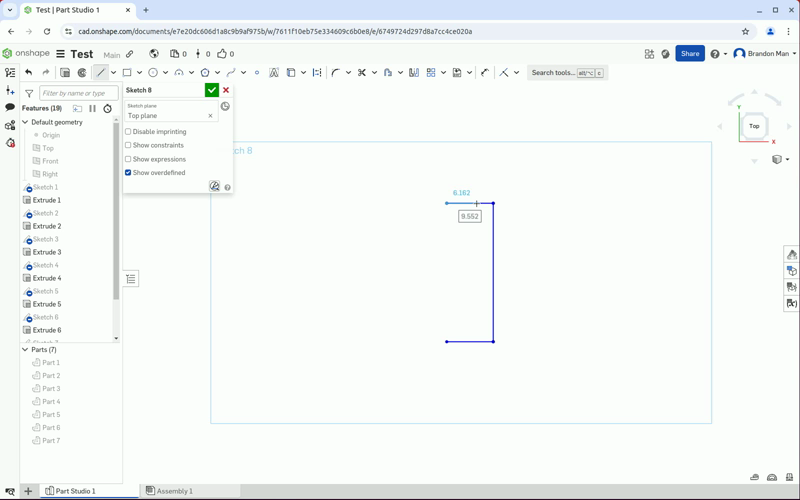
mouse_move(446, 249)
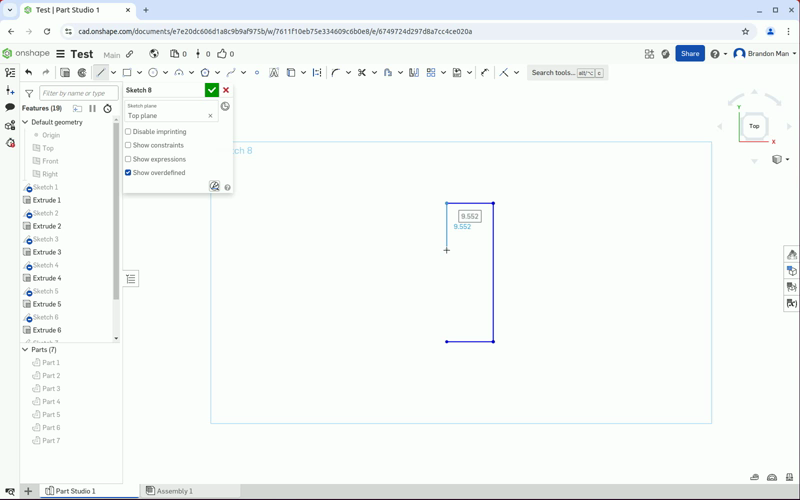
click(446, 249)
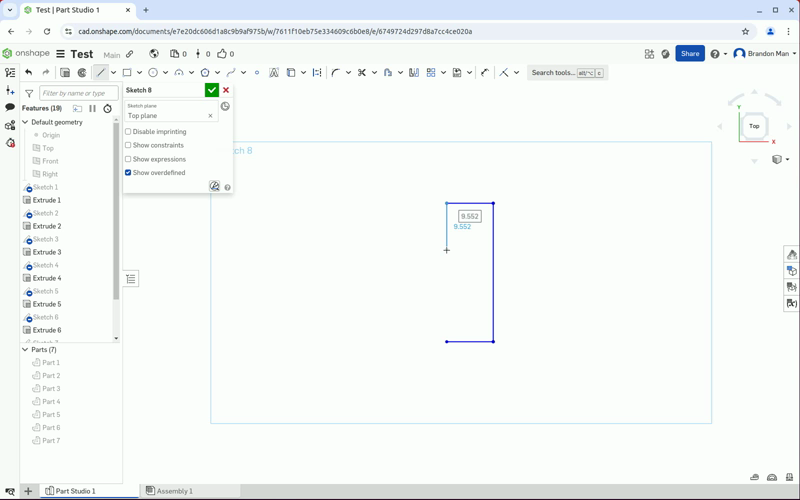
key_up(shift)
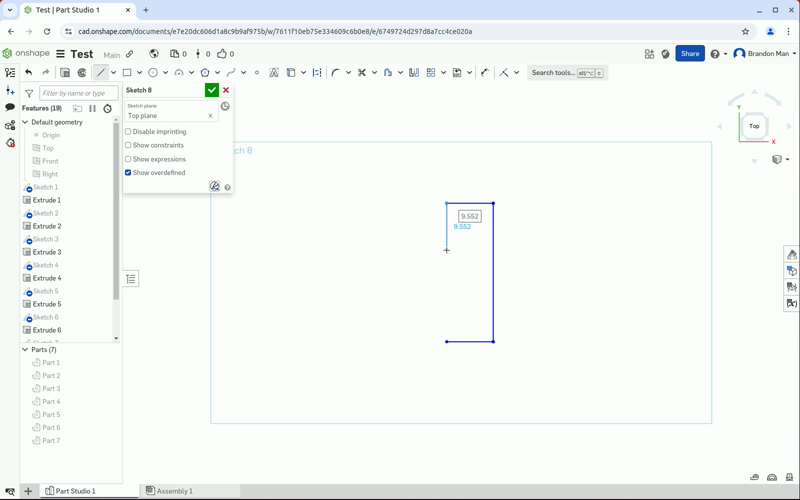
key_down(shift)
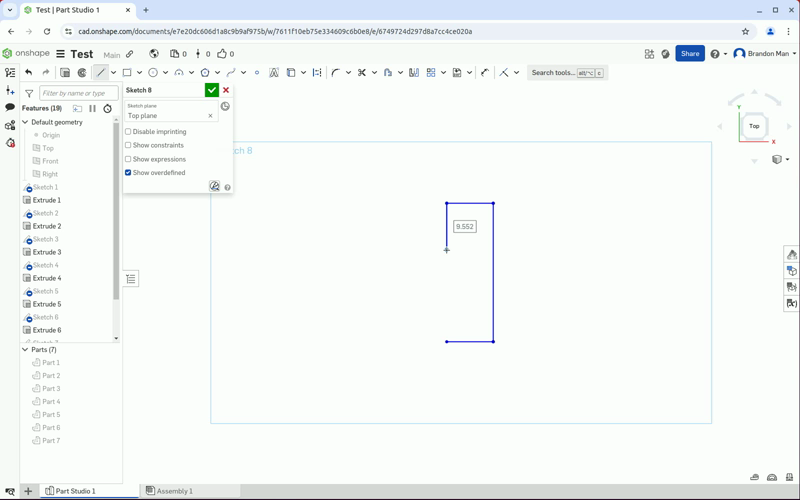
mouse_move(446, 341)
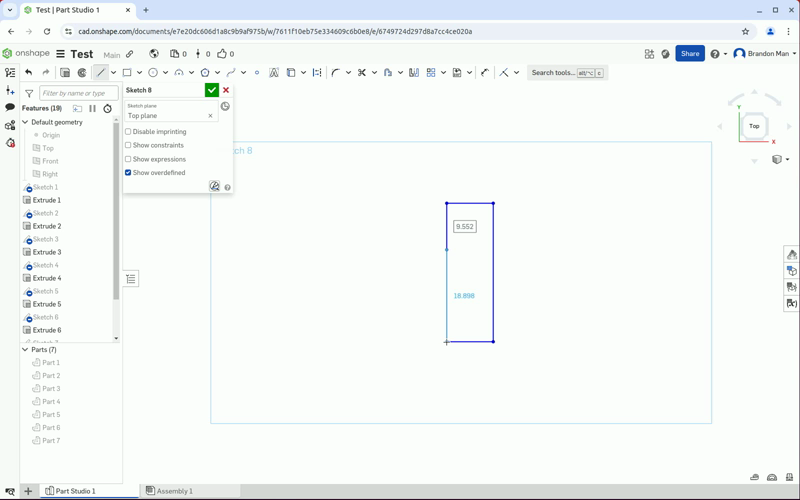
key_up(shift)
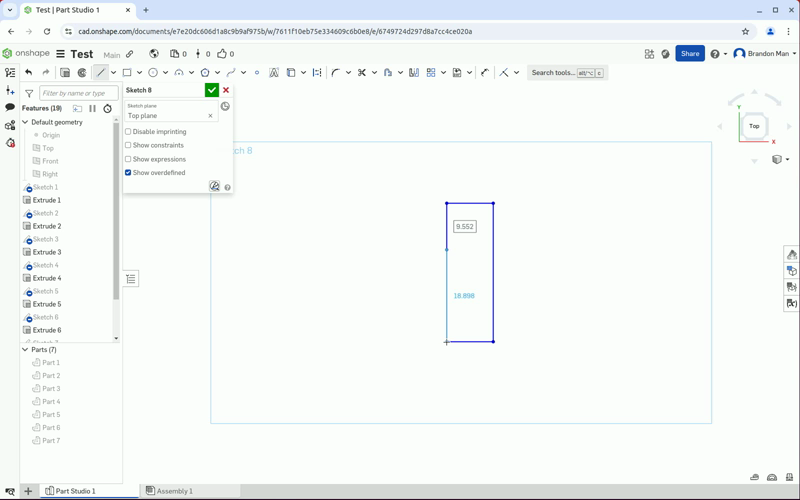
click(446, 341)
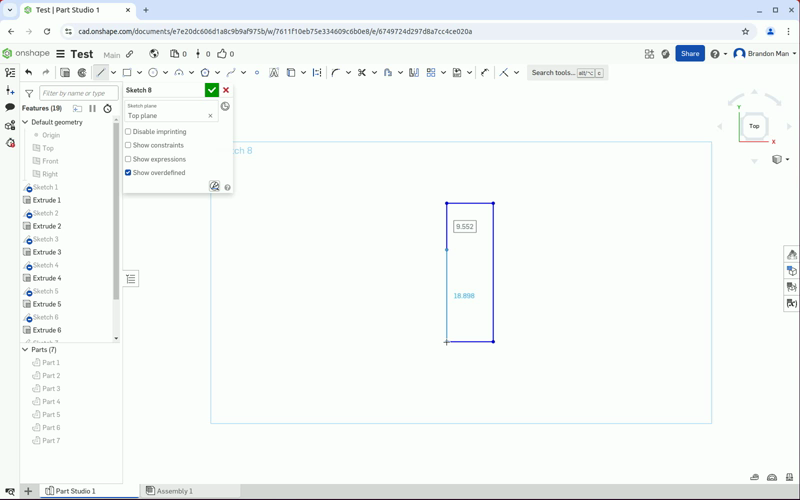
key(esc)
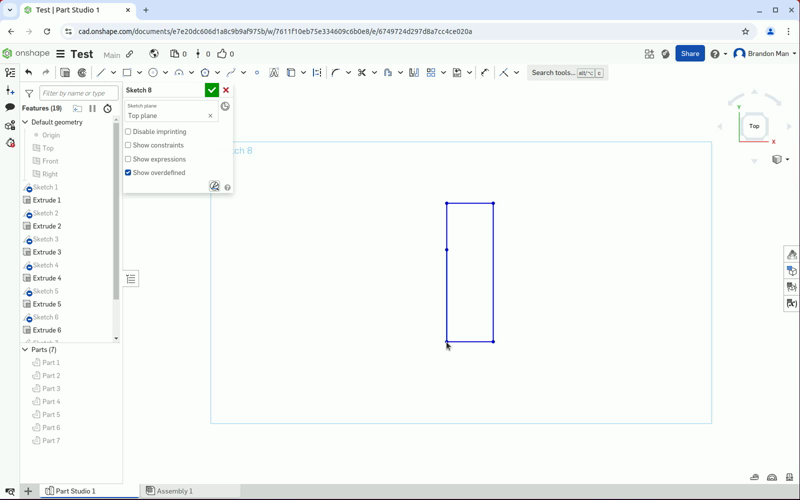
mouse_move(475, 259)
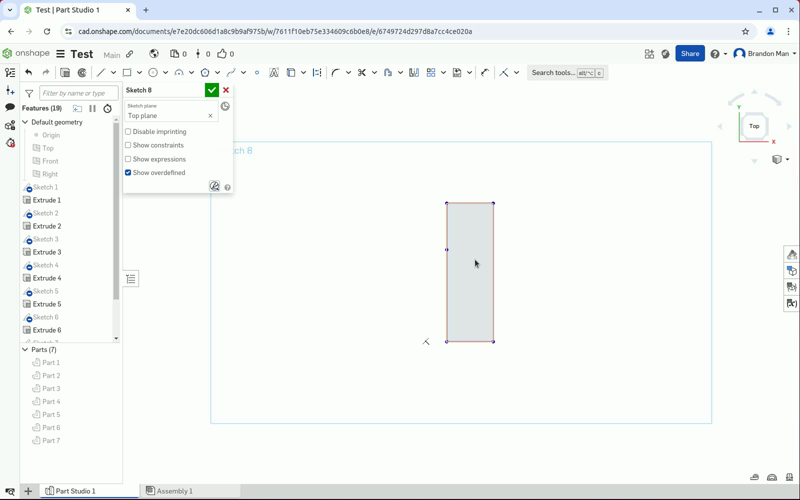
click(475, 259)
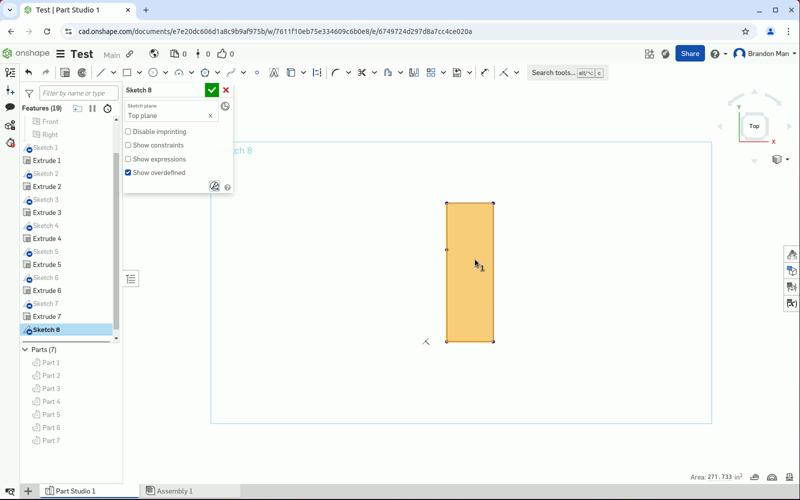
mouse_move(73, 352)
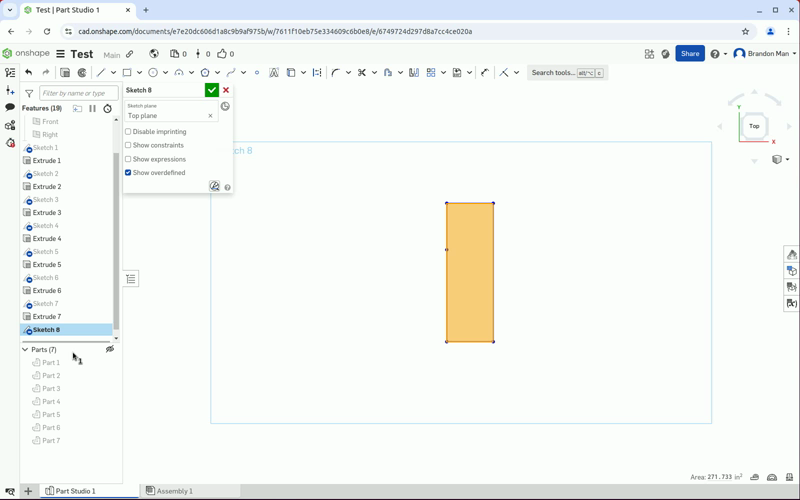
key(shift+y)
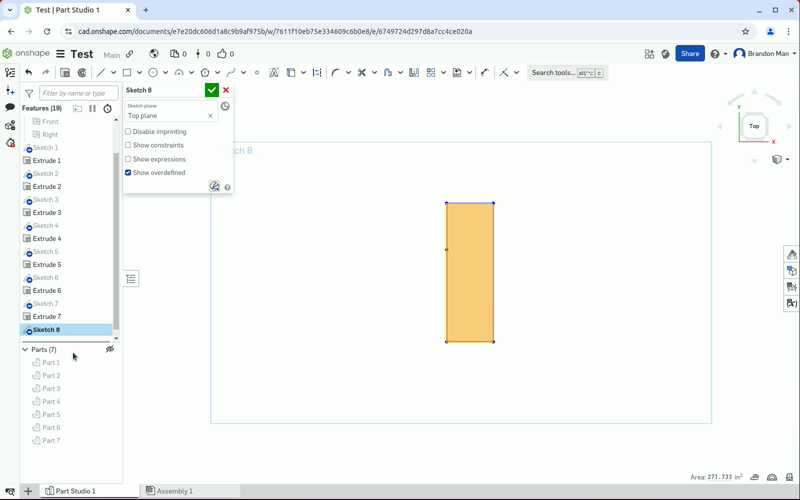
key(shift+e)
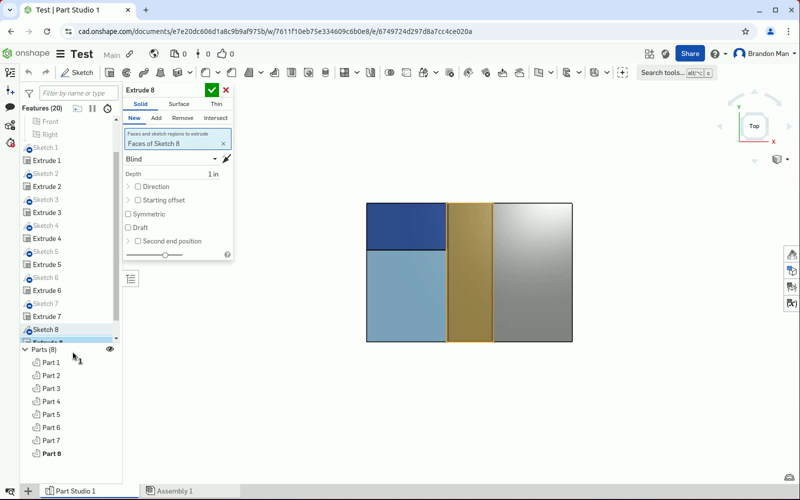
mouse_move(143, 106)
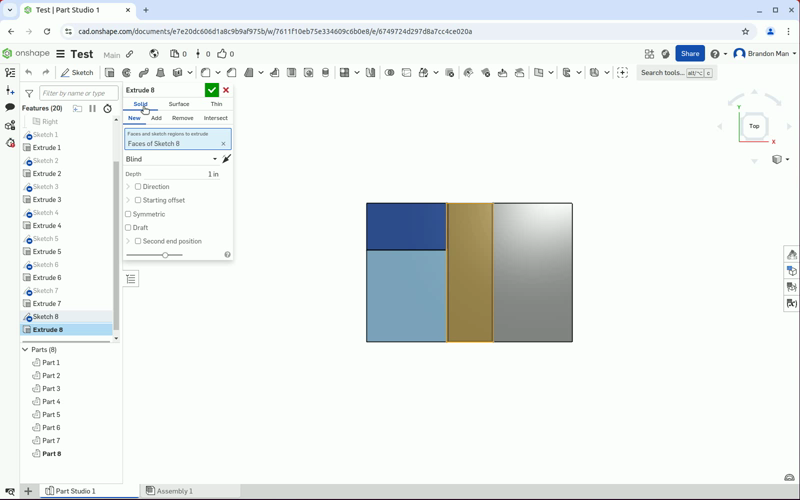
click(143, 106)
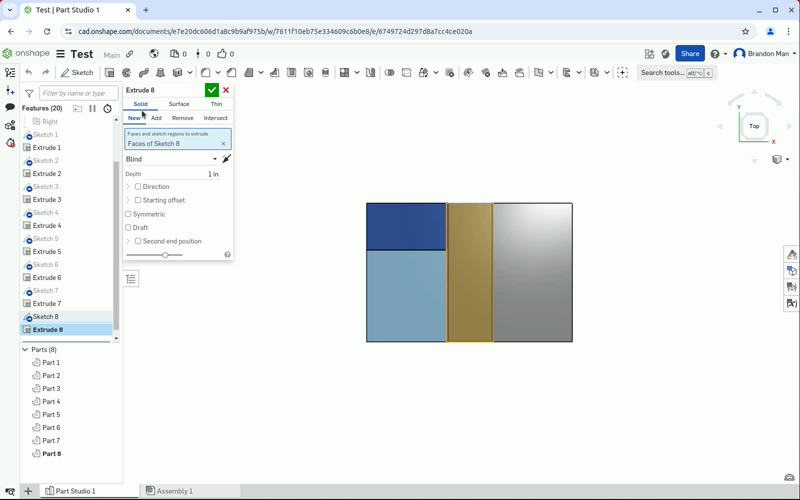
mouse_move(137, 120)
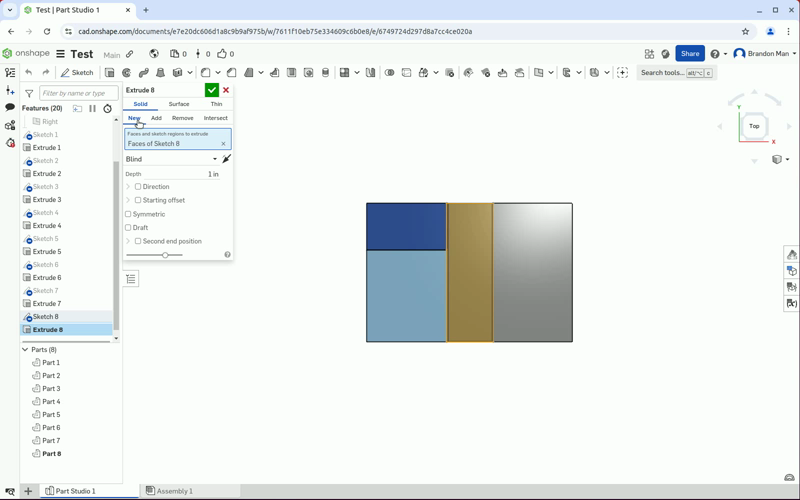
click(137, 120)
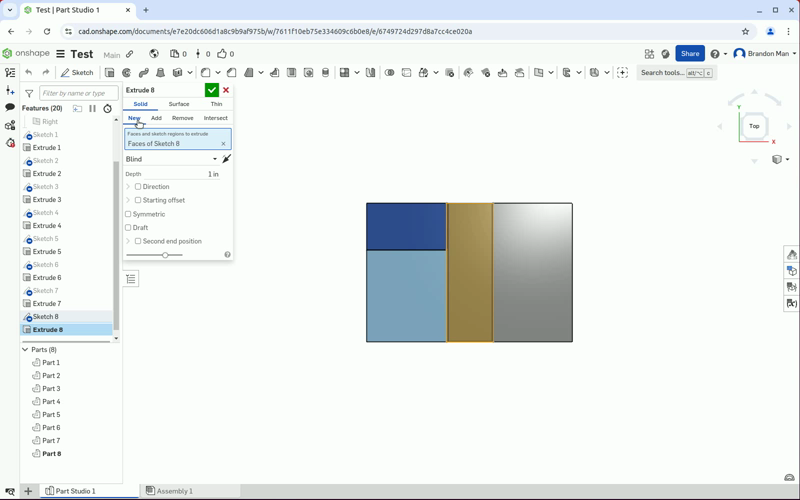
key(tab, 4)
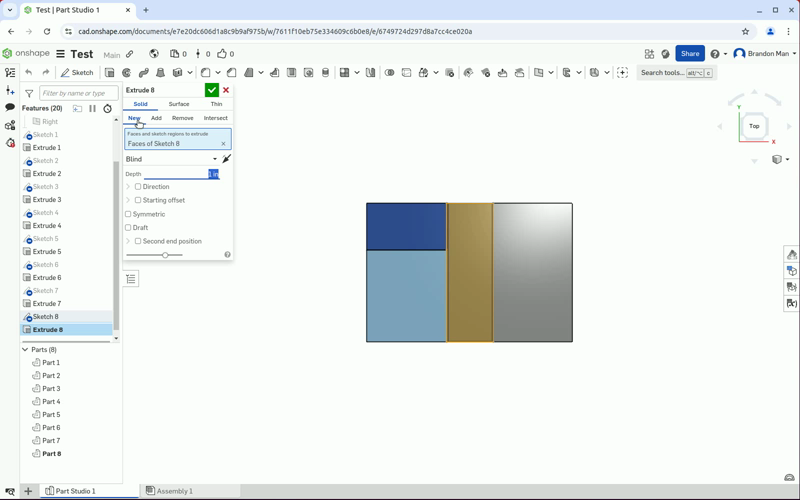
text(0.241)
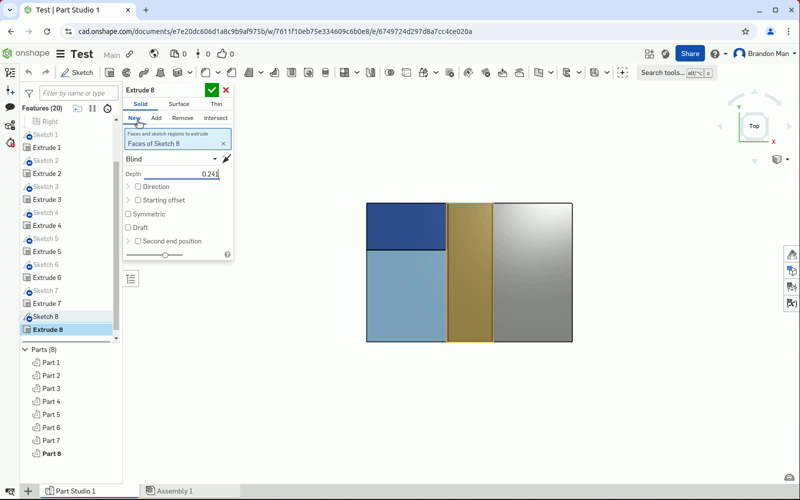
key(enter)
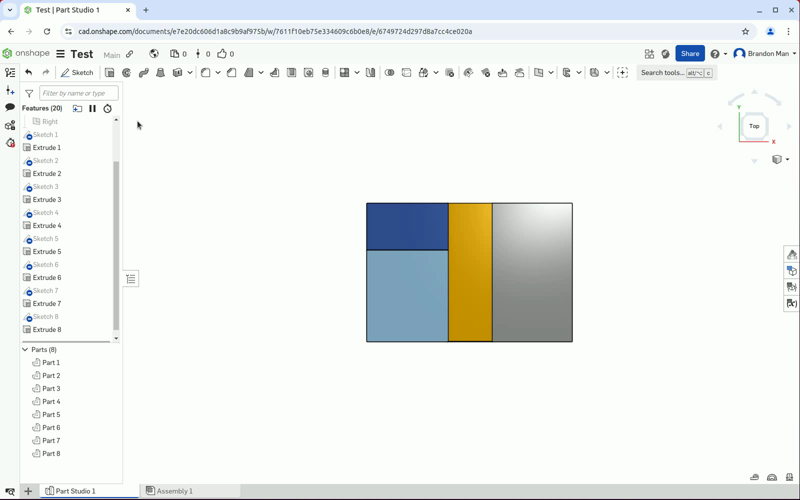
key(shift+h)
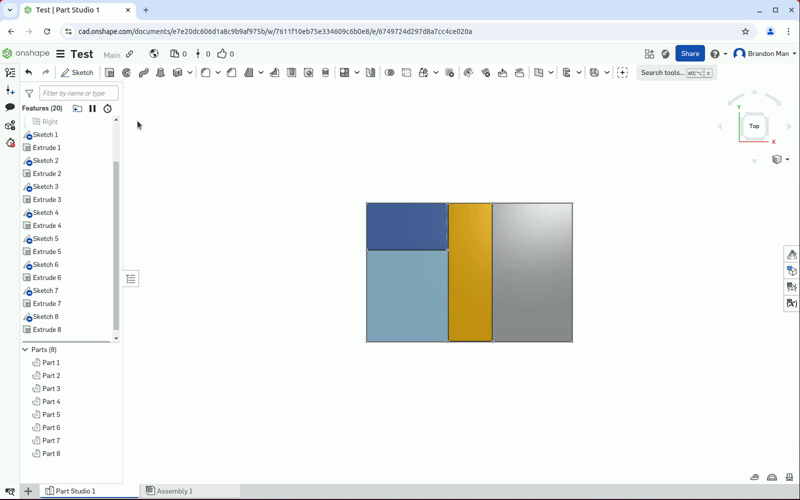
key(shift+h)
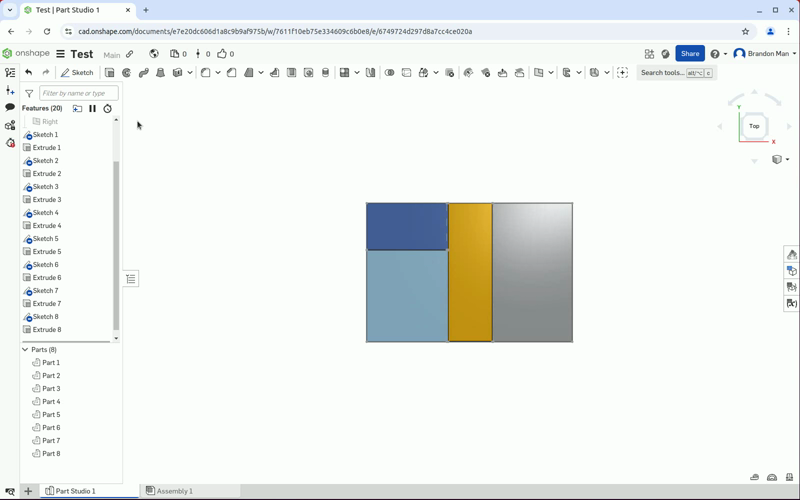
key(shift+7)
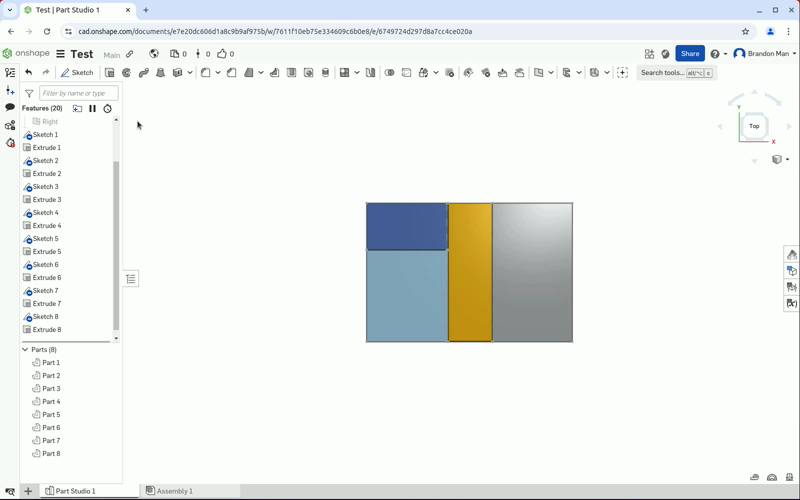
key(up, 3)
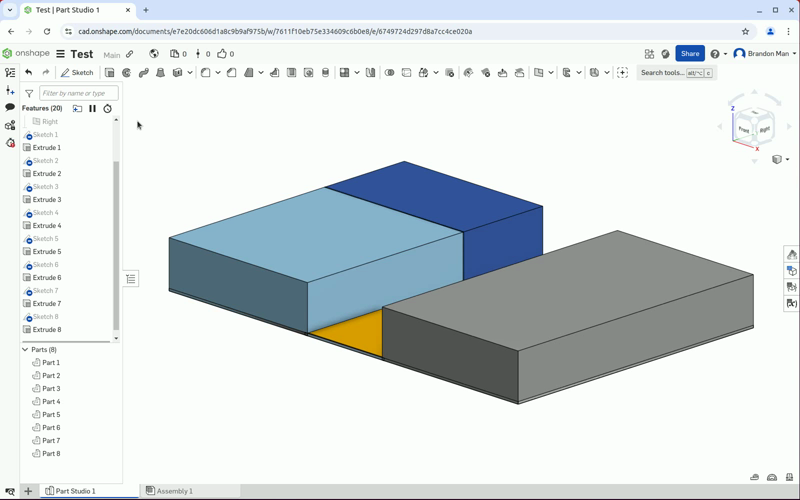
key(left, 3)
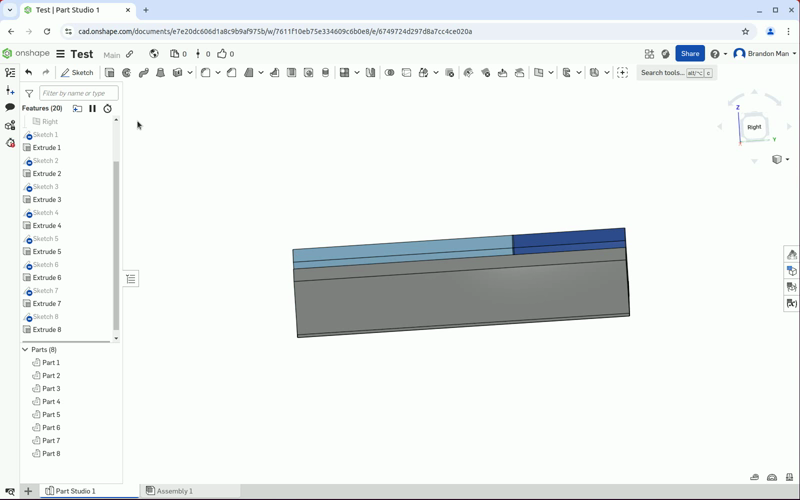
key(right, 3)
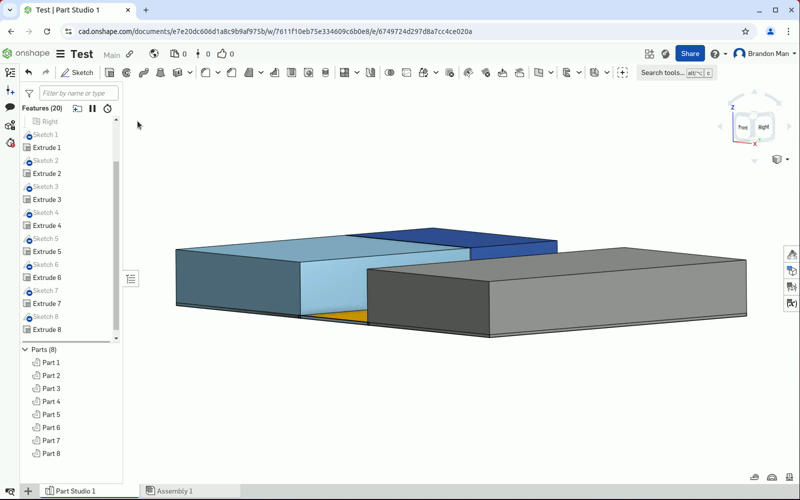
key(down, 3)
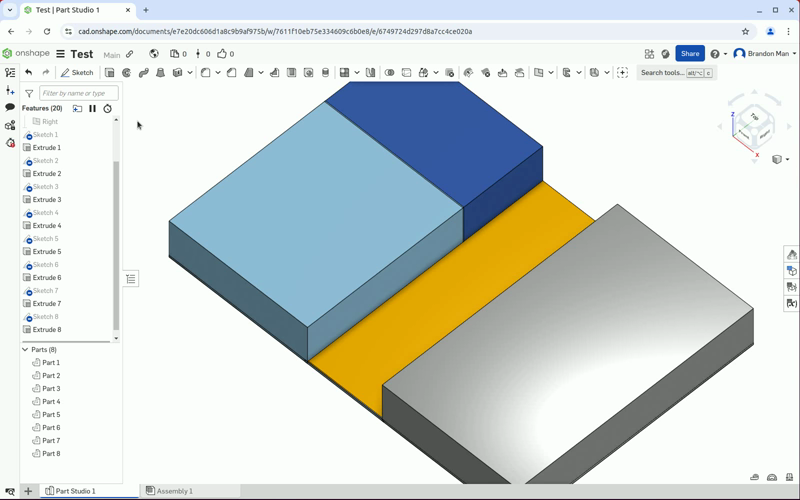
mouse_move(69, 137)
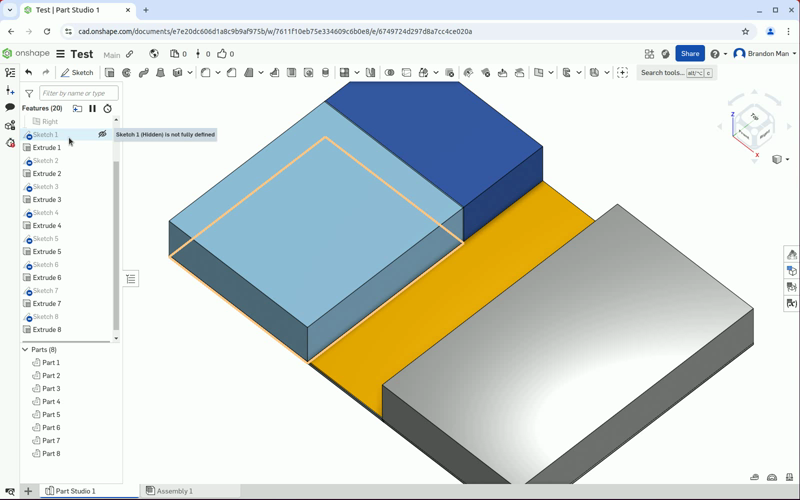
click(69, 137)